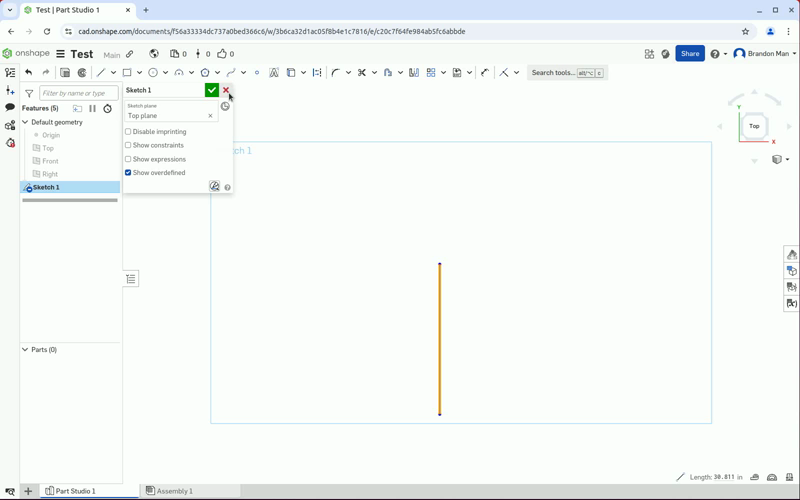
key(shift+h)
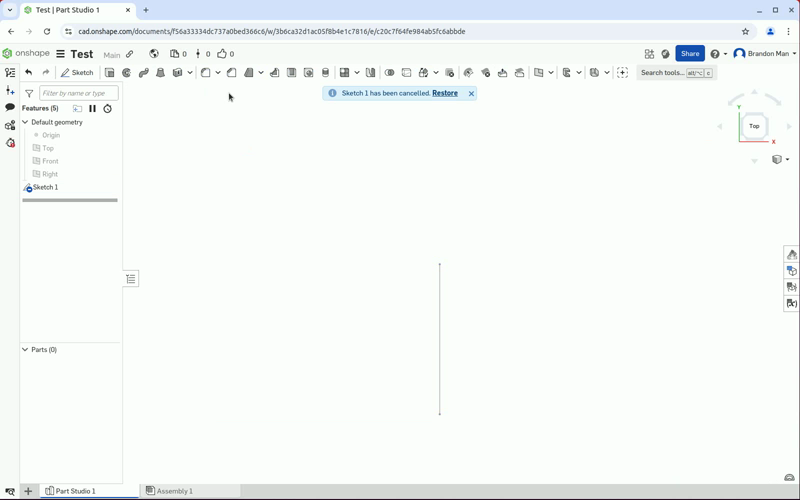
key(shift+s)
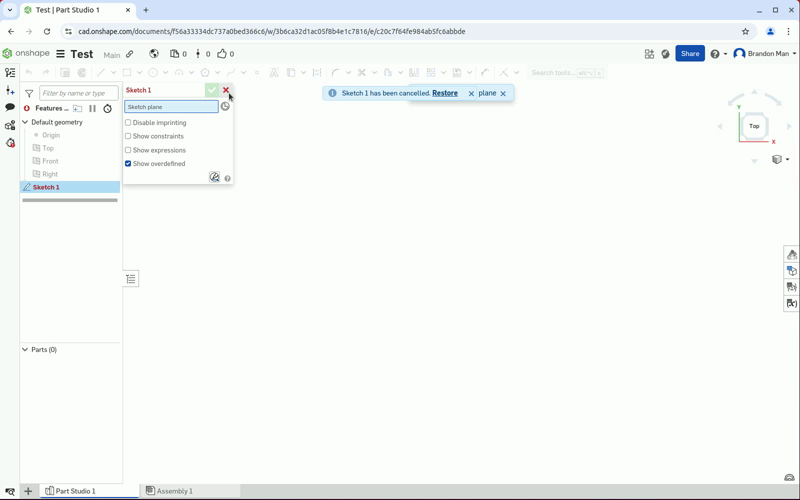
mouse_move(73, 150)
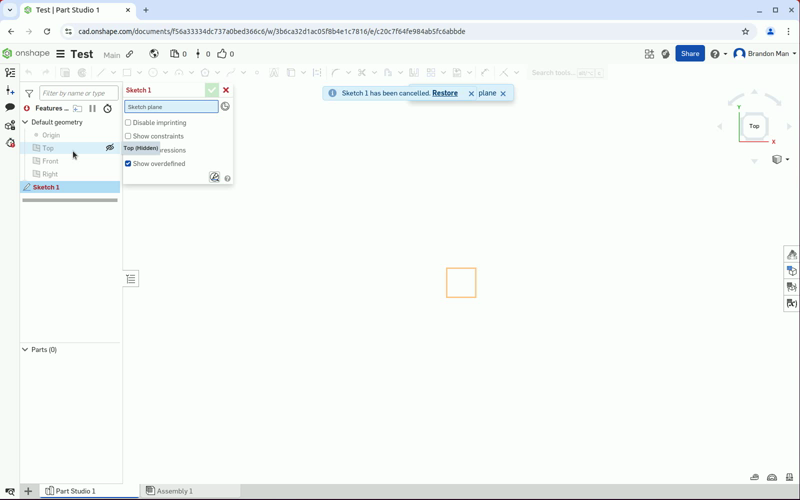
click(73, 150)
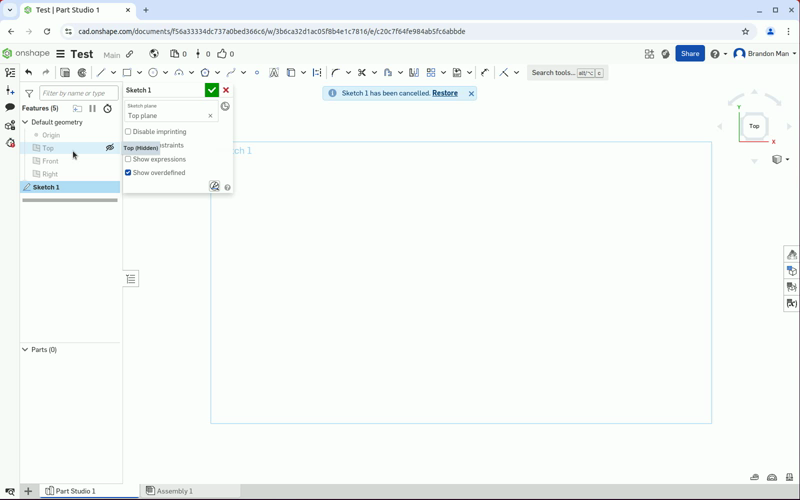
mouse_move(73, 352)
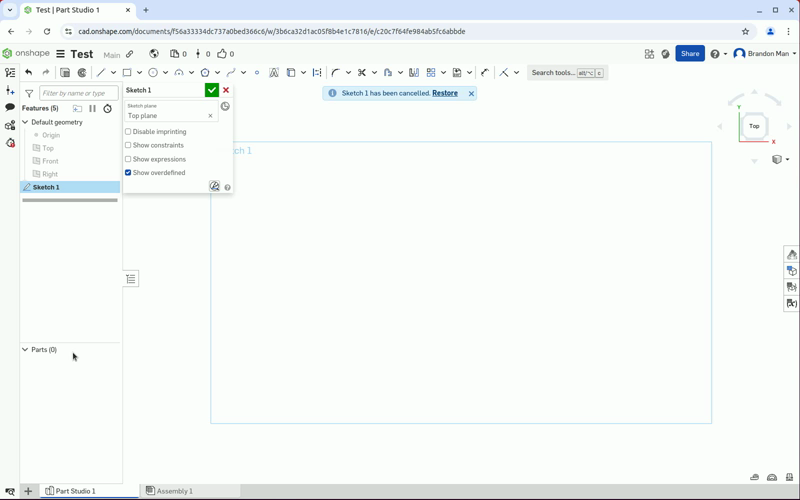
key(y)
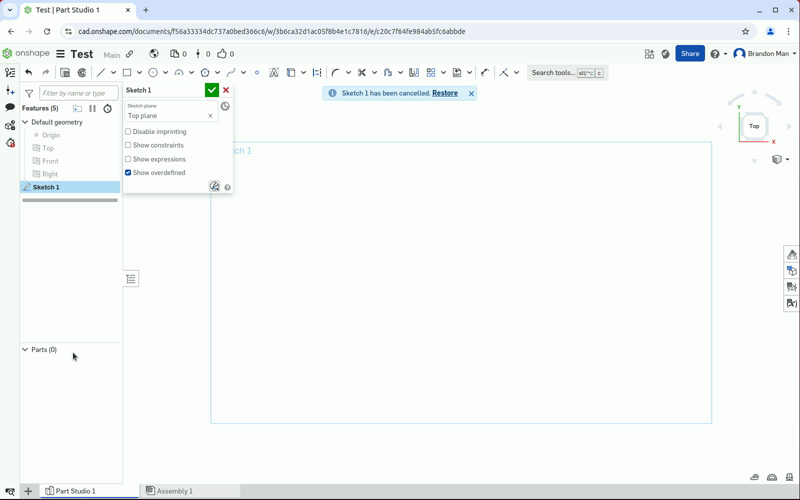
key(l)
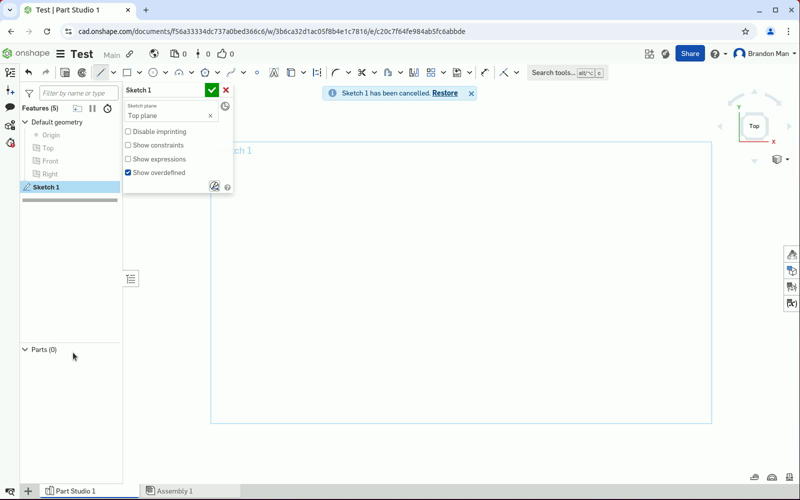
key_down(shift)
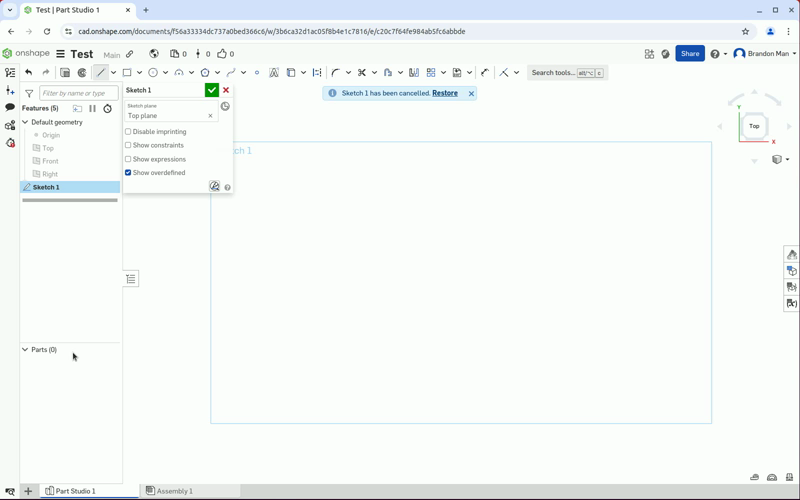
mouse_move(460, 282)
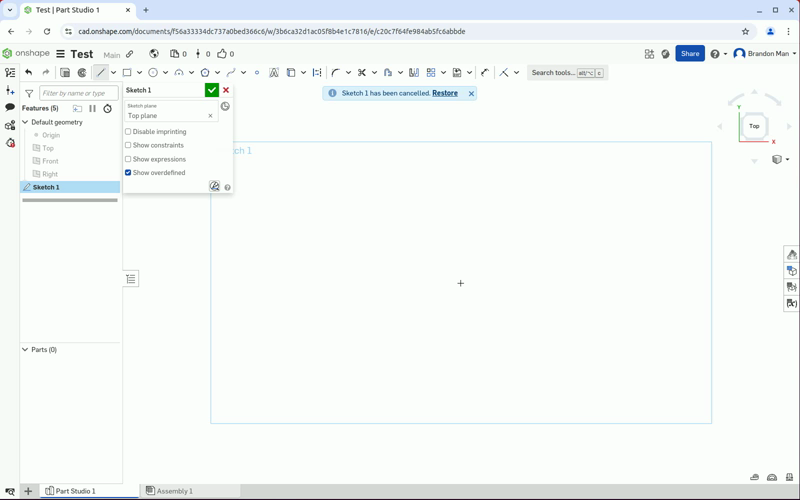
click(460, 282)
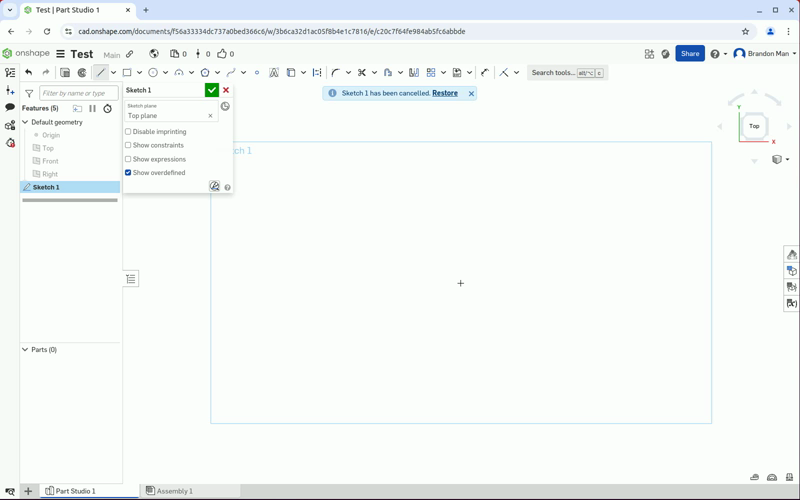
key_up(shift)
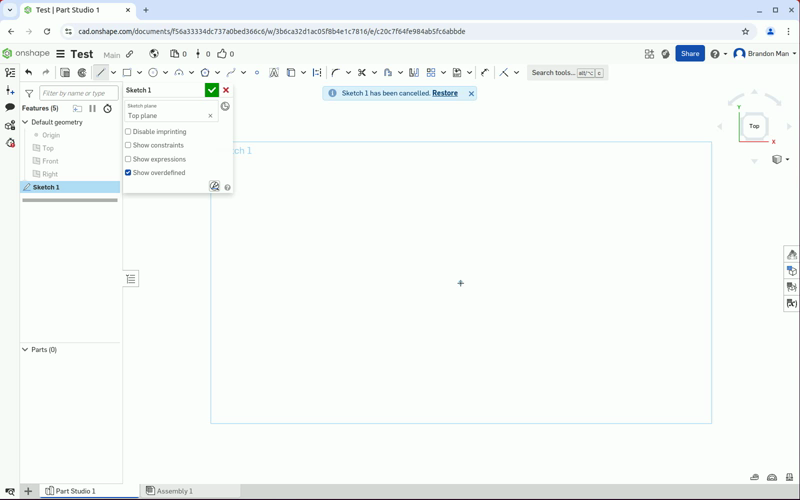
key_down(shift)
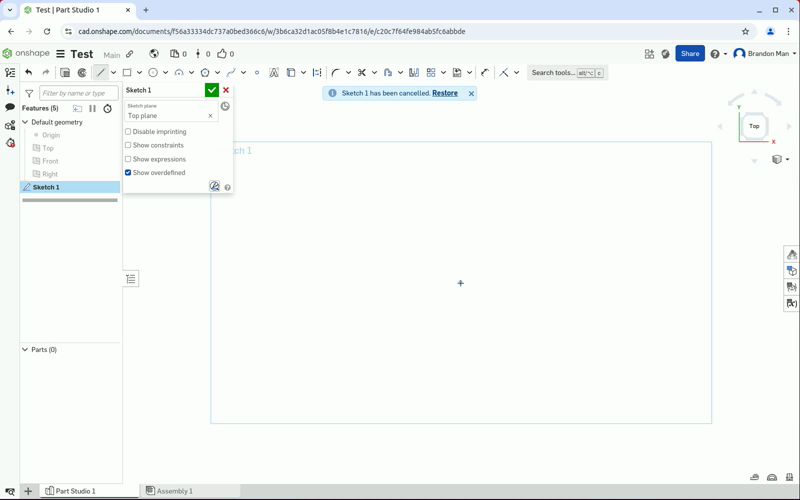
mouse_move(542, 282)
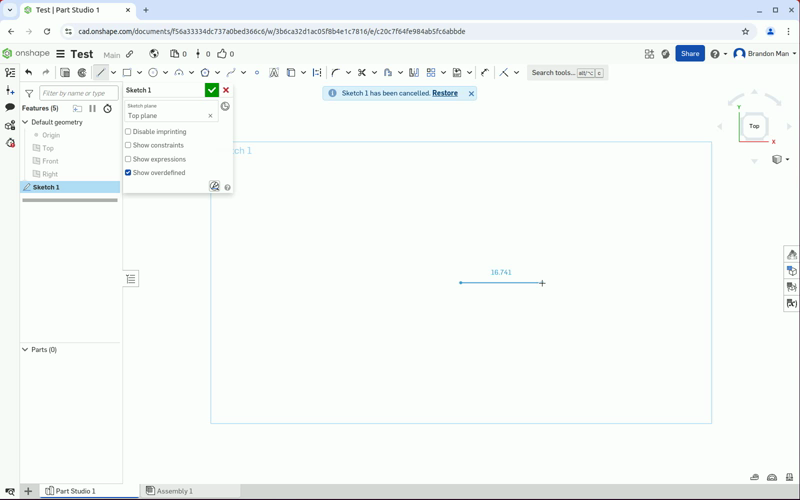
click(542, 282)
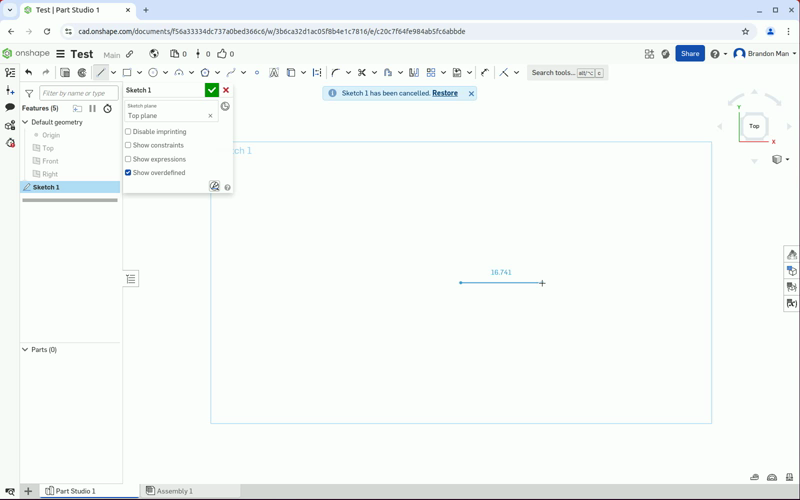
key_up(shift)
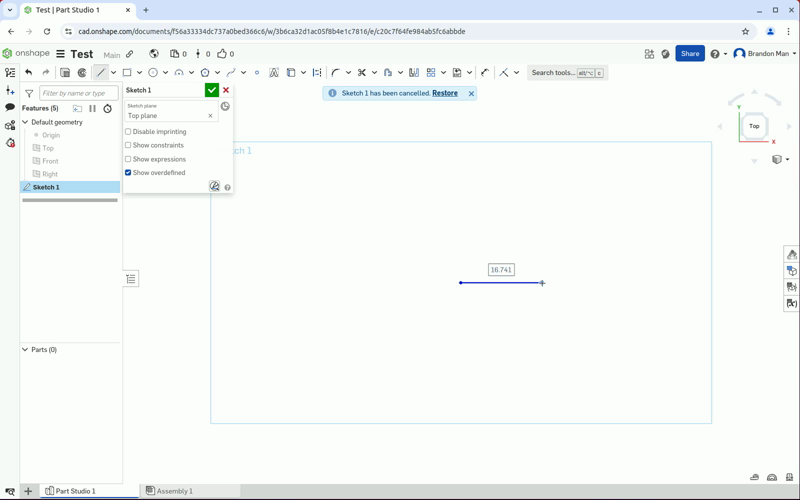
key_down(shift)
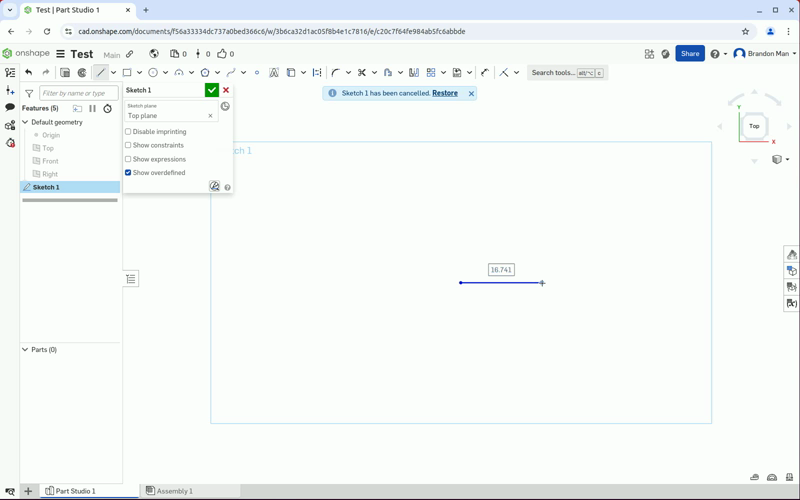
mouse_move(572, 282)
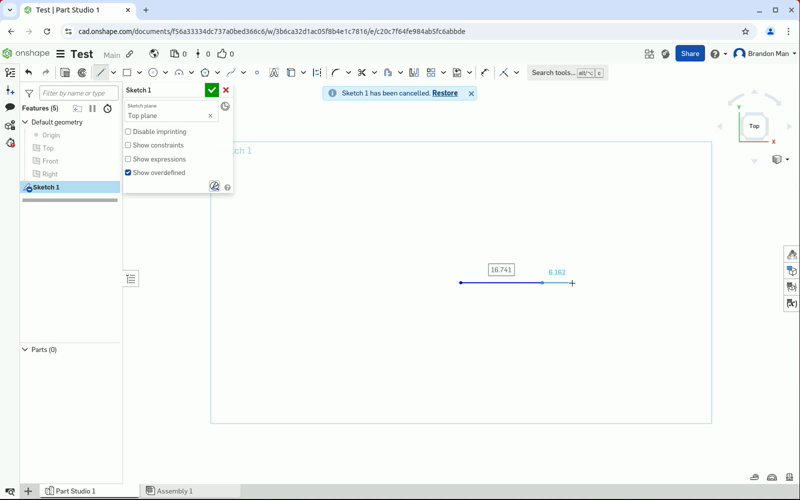
mouse_move(542, 241)
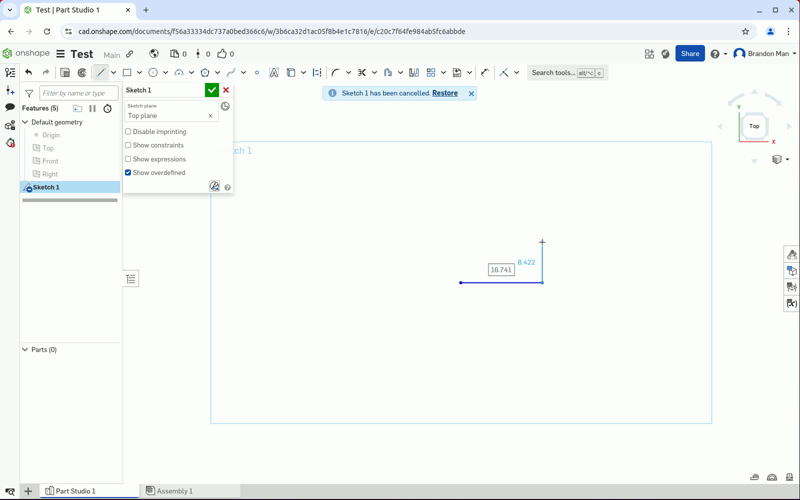
click(542, 241)
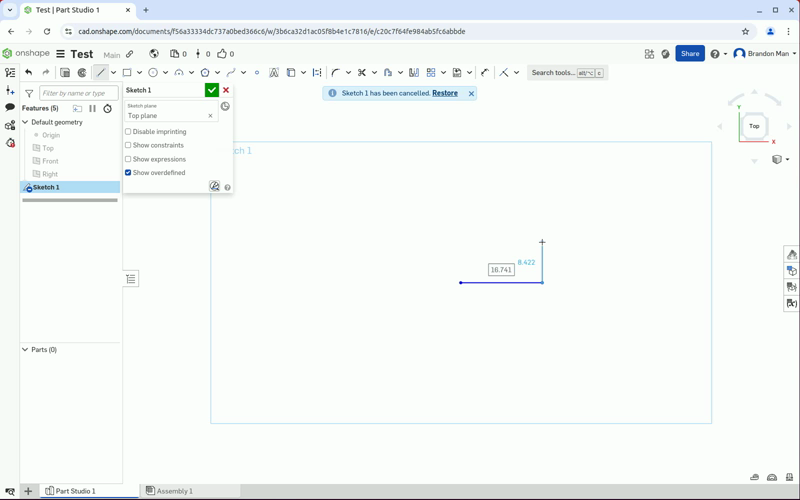
key_up(shift)
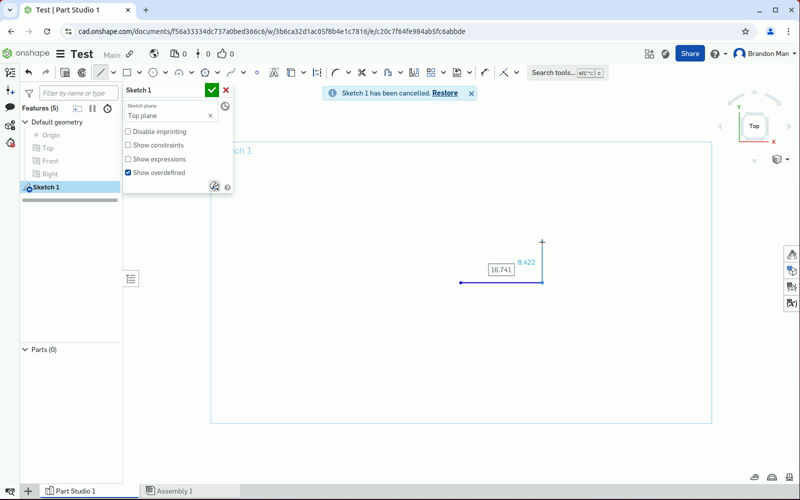
key_down(shift)
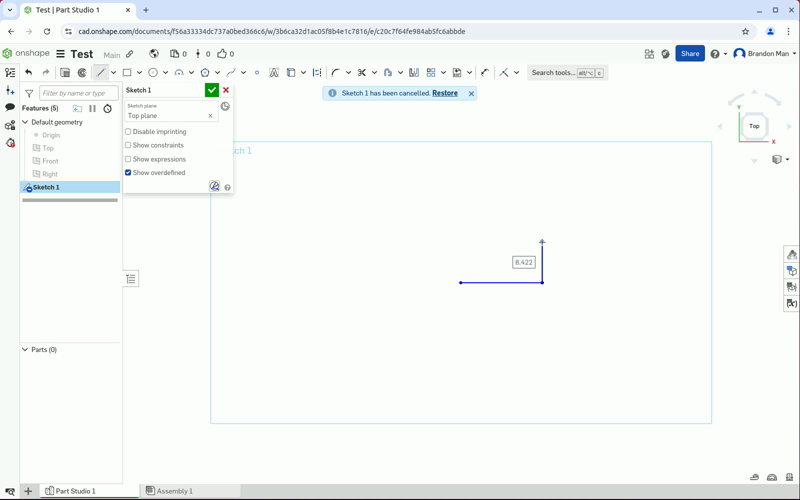
mouse_move(460, 241)
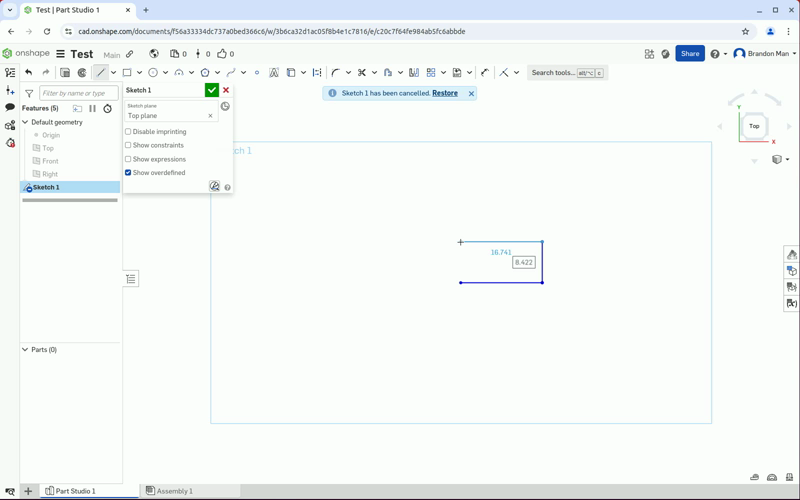
click(460, 241)
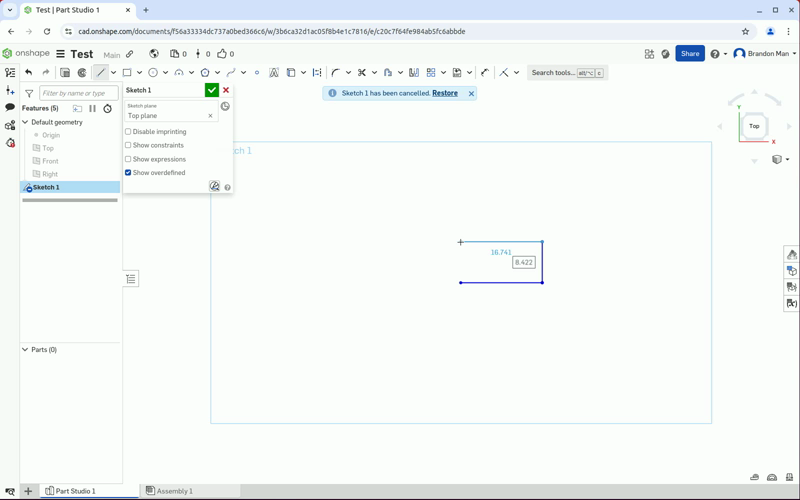
key_up(shift)
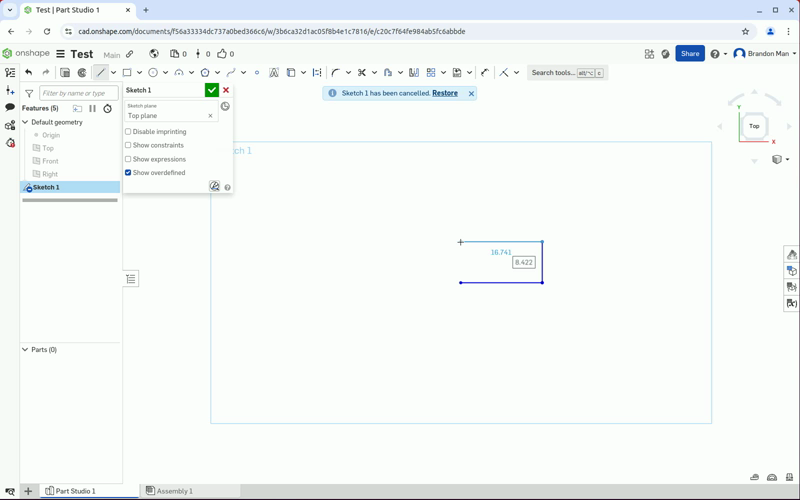
mouse_move(490, 241)
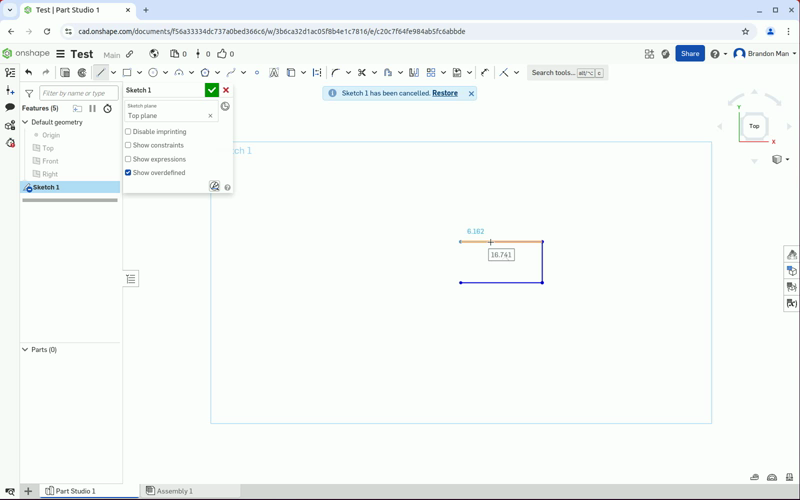
key_down(shift)
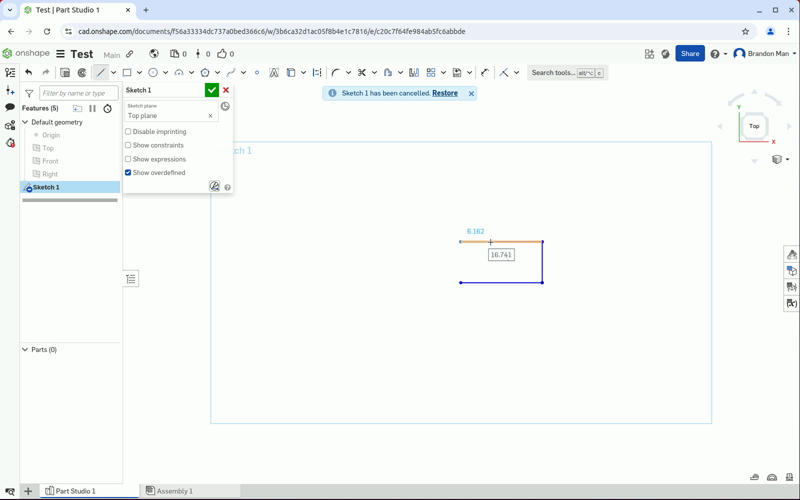
mouse_move(460, 282)
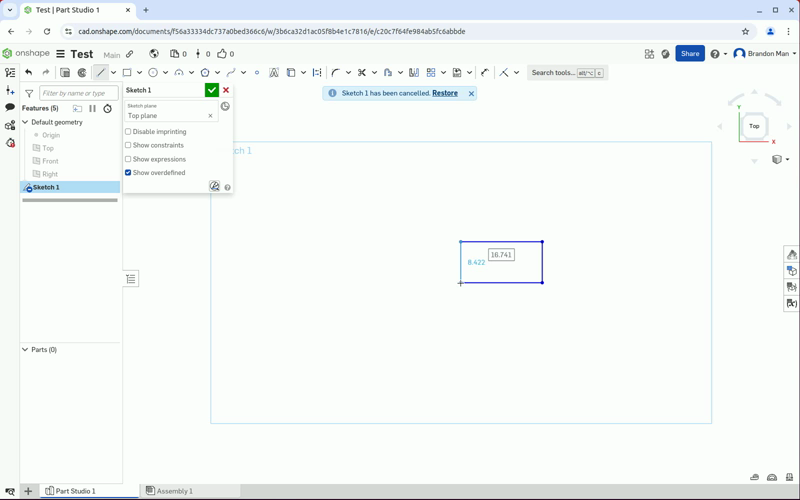
key_up(shift)
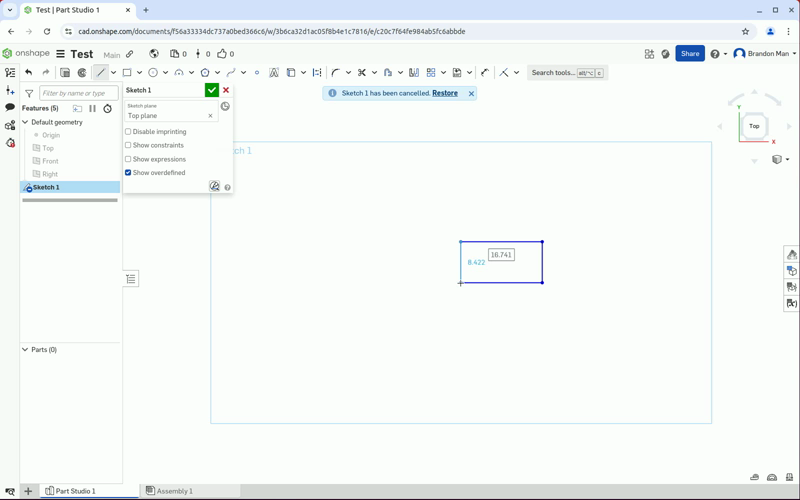
click(460, 282)
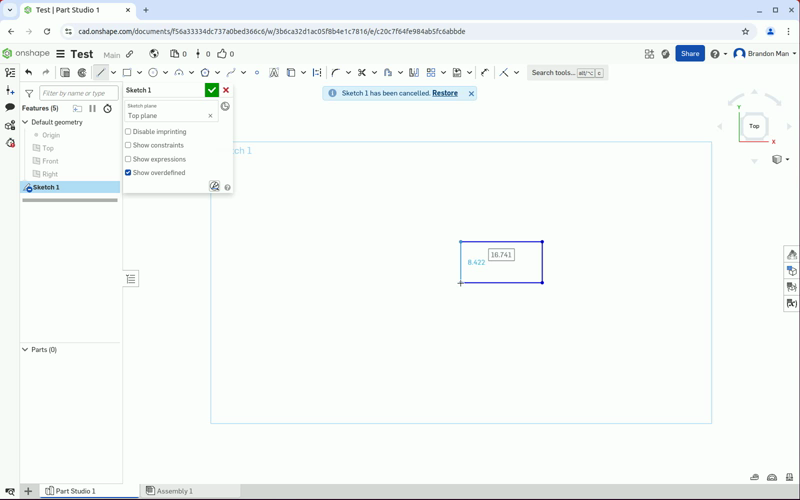
key(esc)
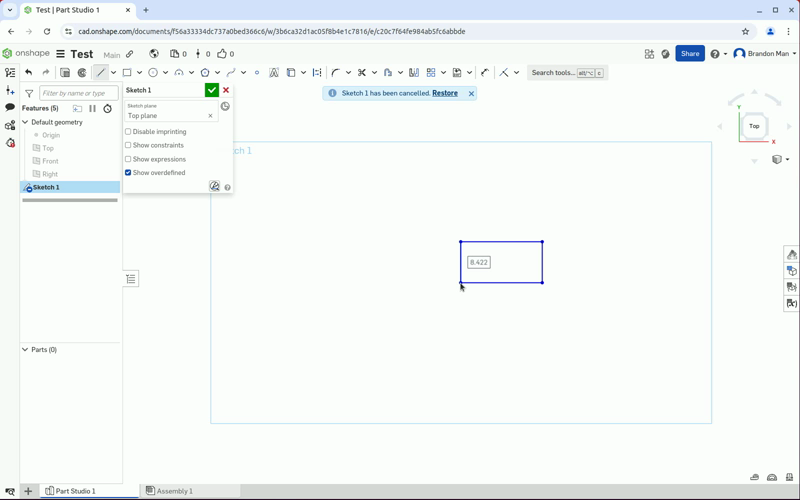
mouse_move(469, 263)
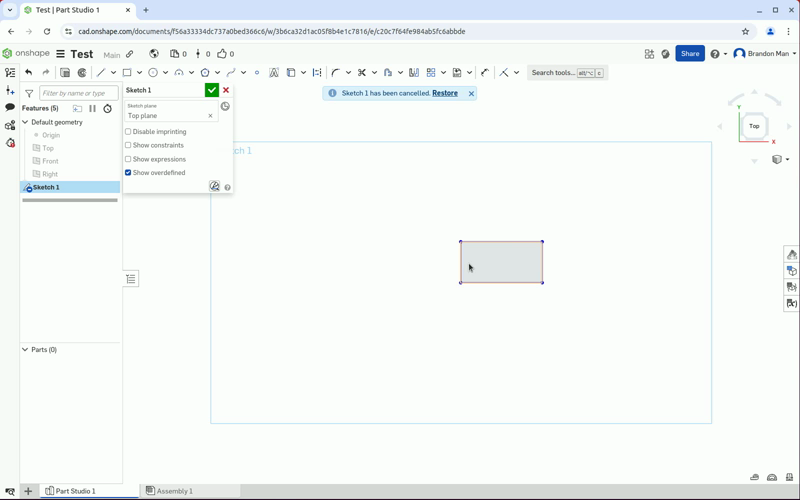
click(469, 263)
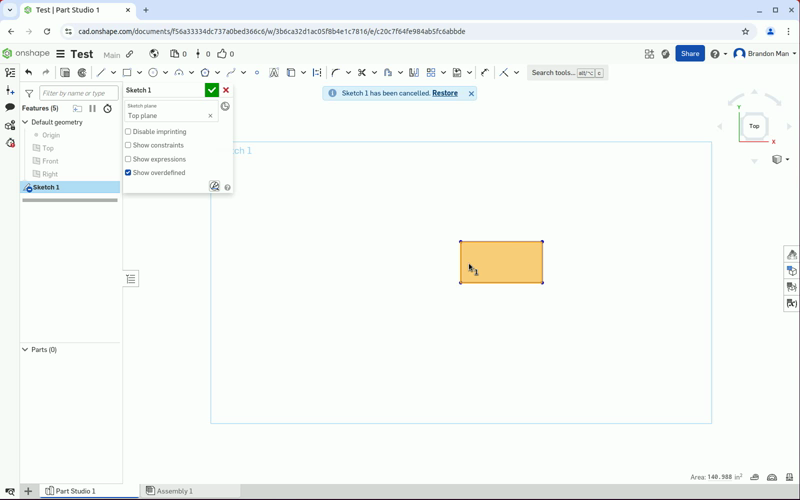
mouse_move(73, 352)
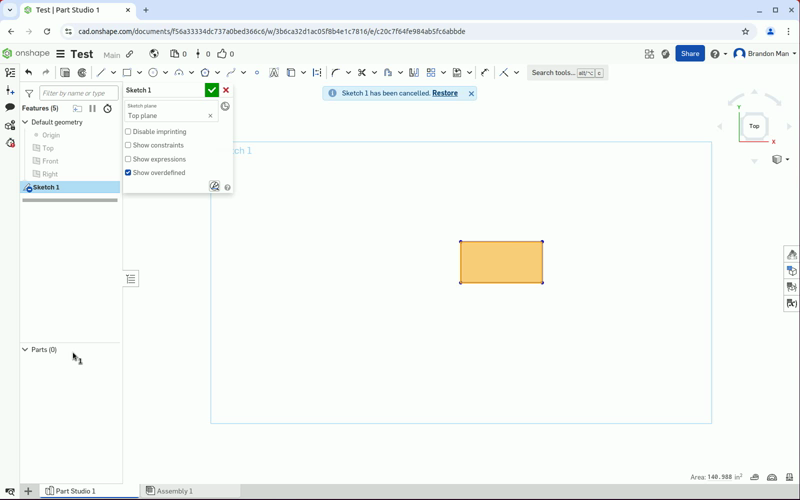
key(shift+y)
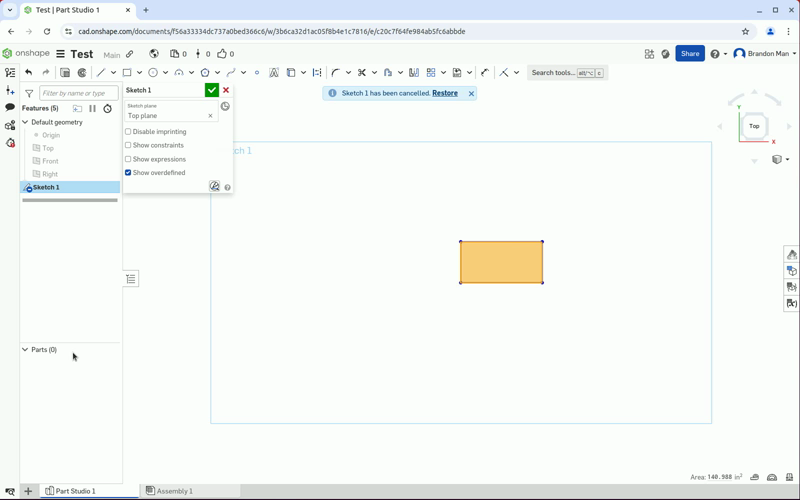
key(shift+e)
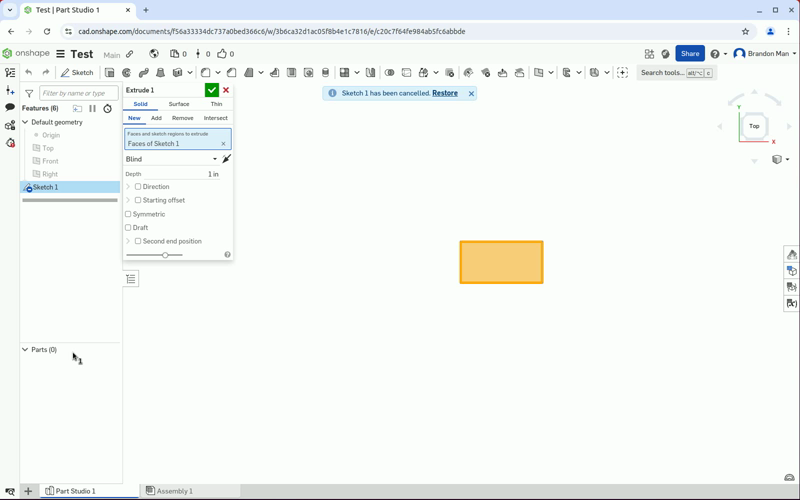
mouse_move(143, 106)
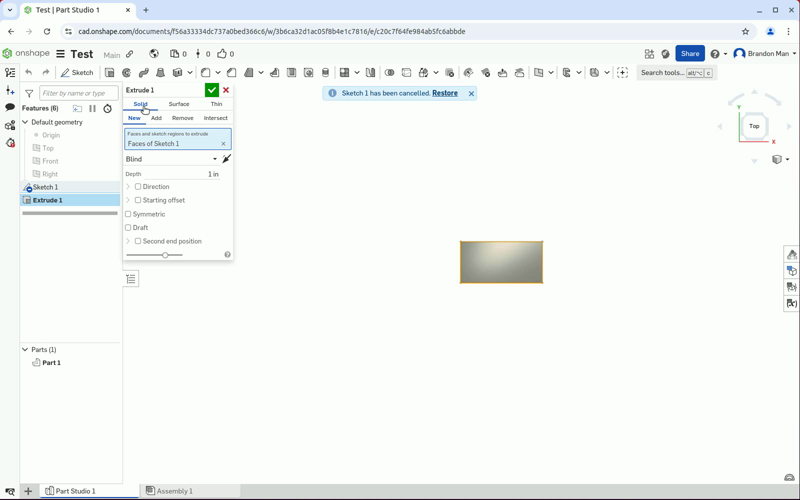
click(143, 106)
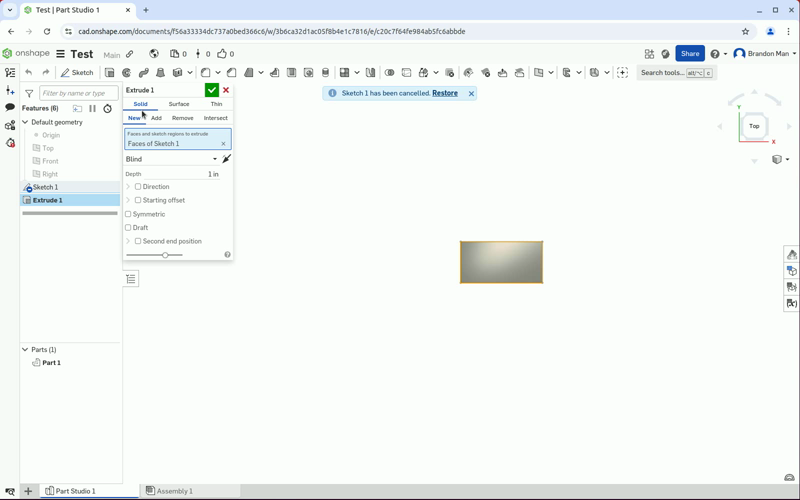
mouse_move(137, 120)
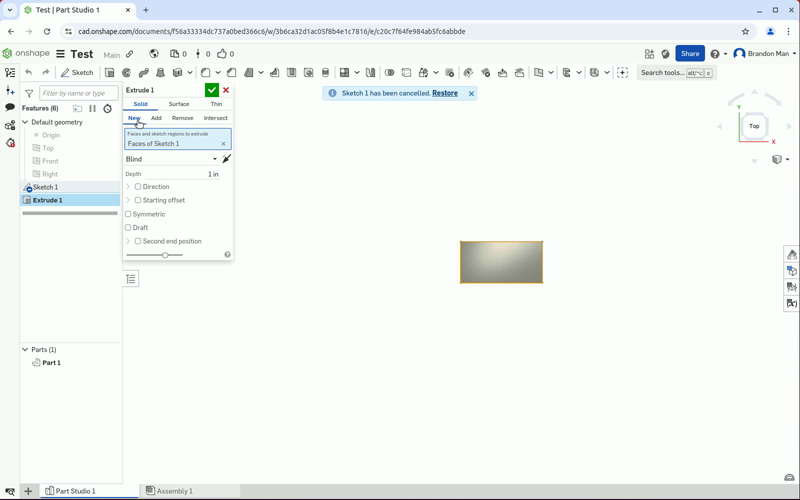
click(137, 120)
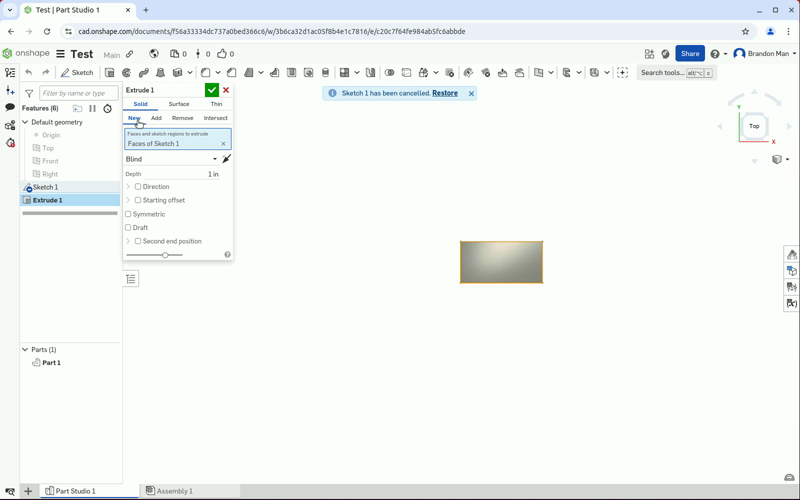
key(tab, 4)
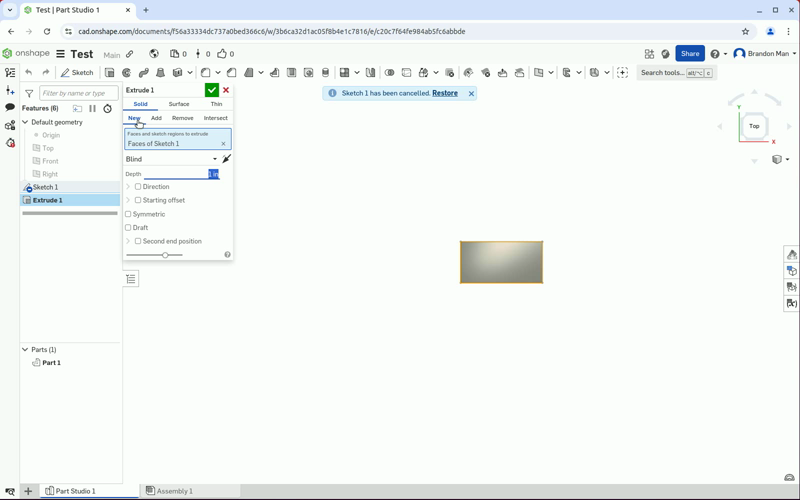
text(6.981)
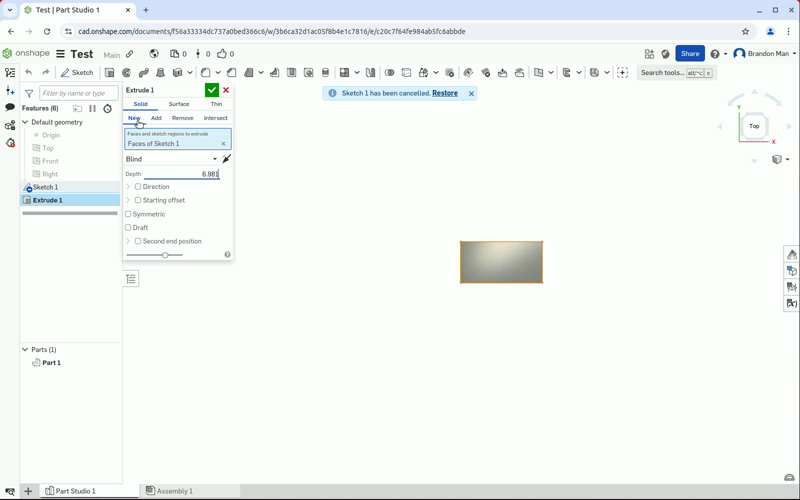
key(enter)
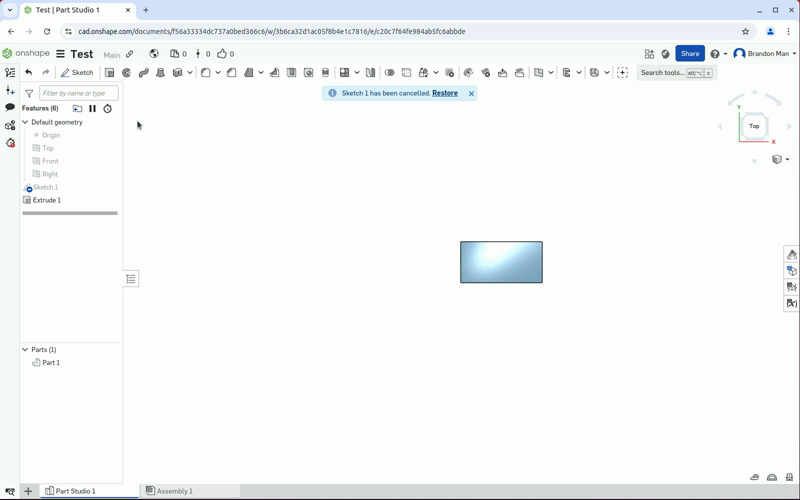
key(shift+h)
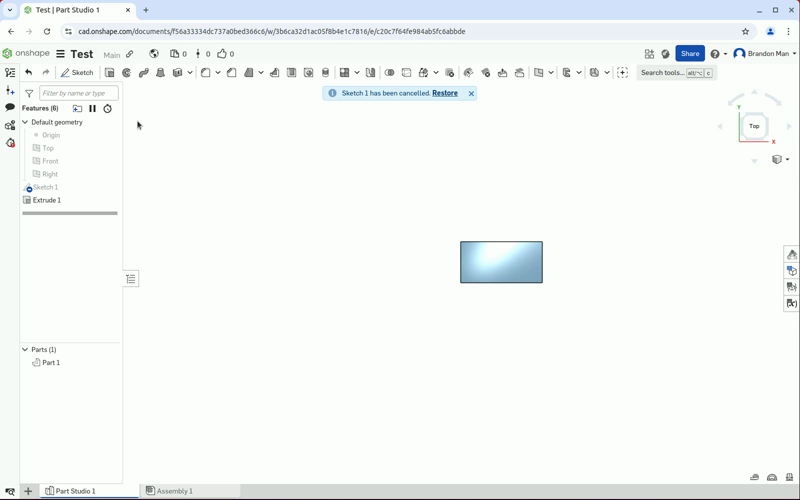
key(shift+h)
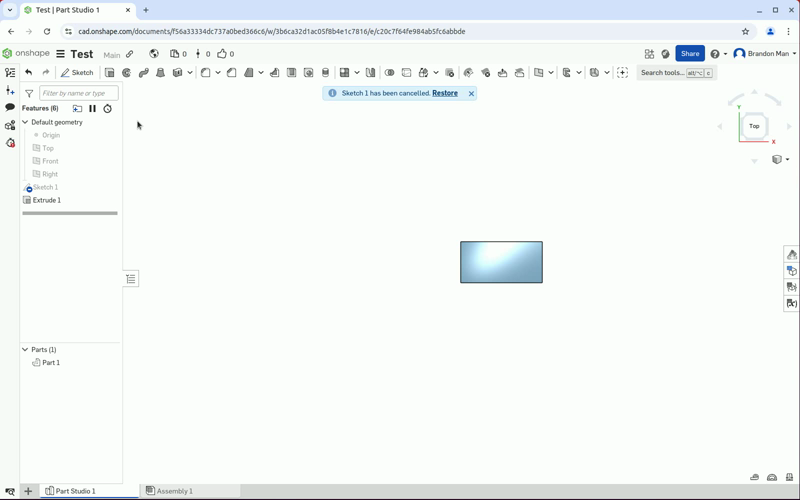
mouse_move(73, 189)
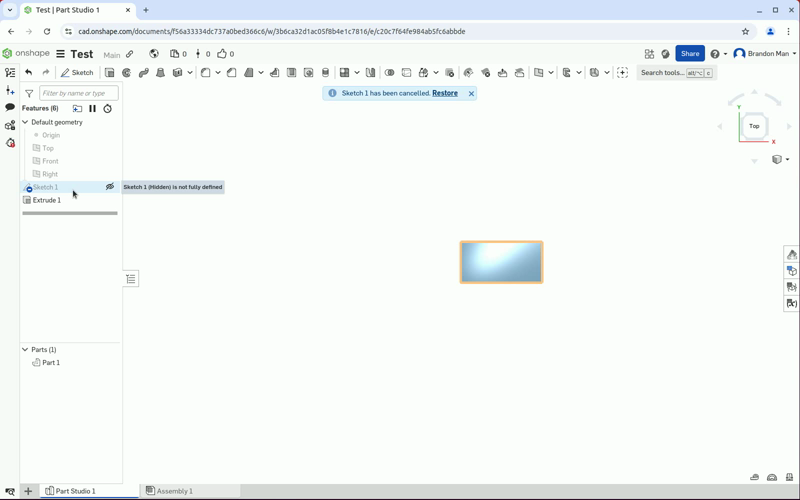
click(73, 189)
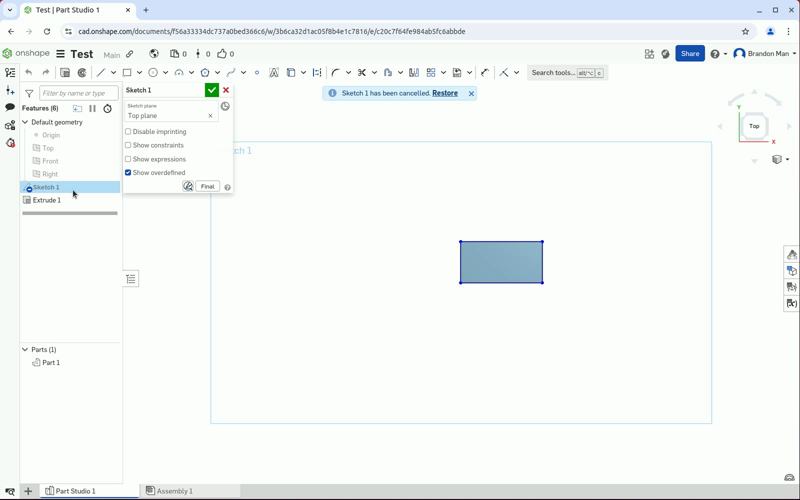
mouse_move(229, 92)
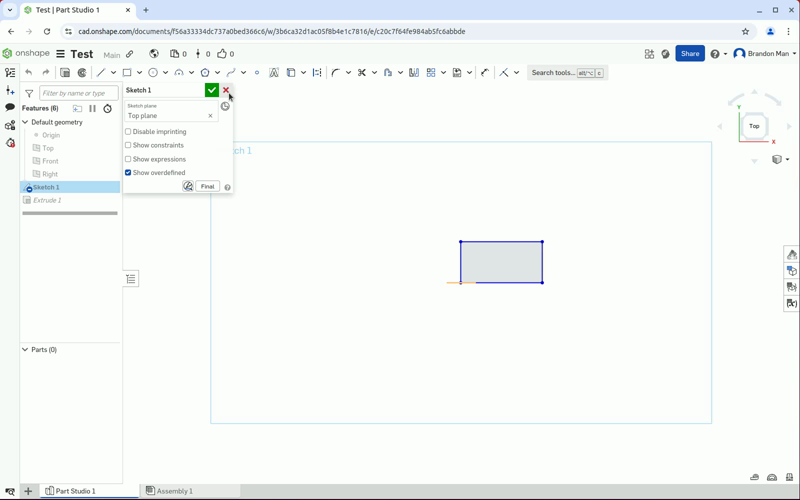
click(229, 92)
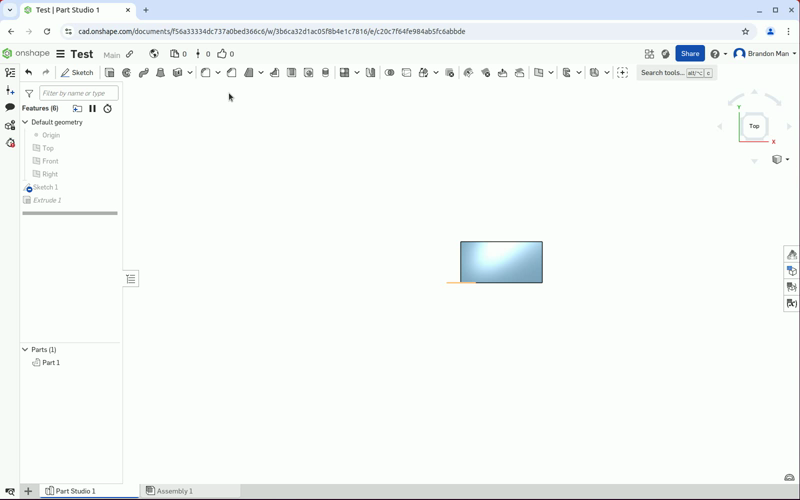
mouse_move(73, 352)
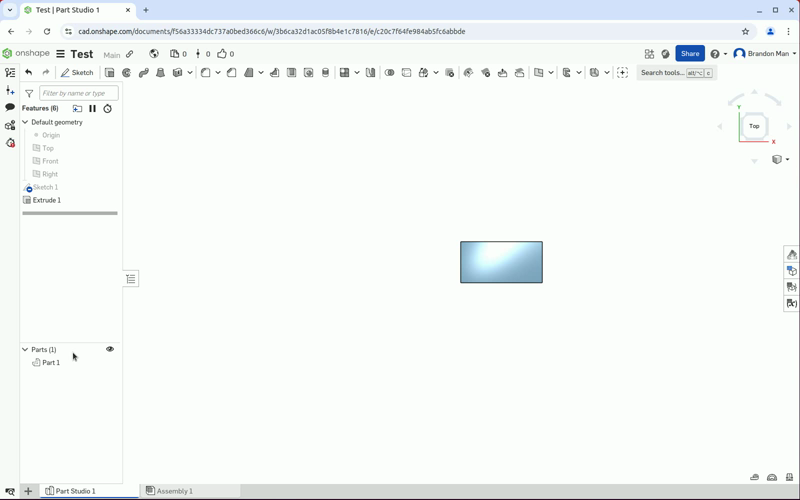
key(y)
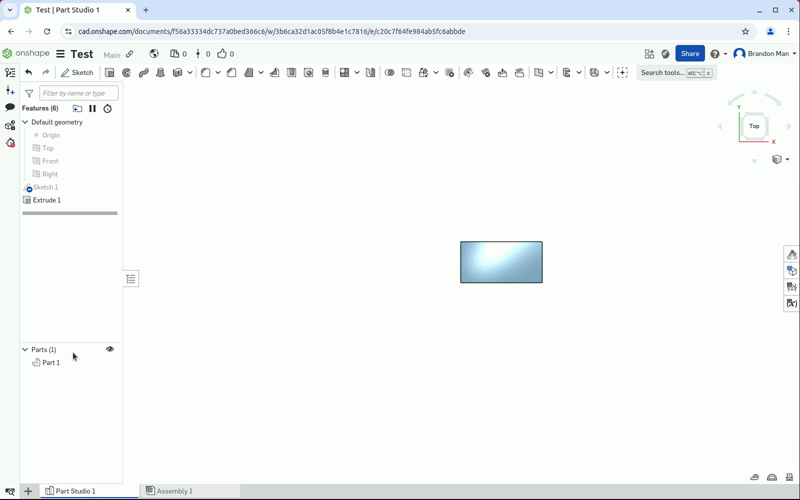
key(shift+p)
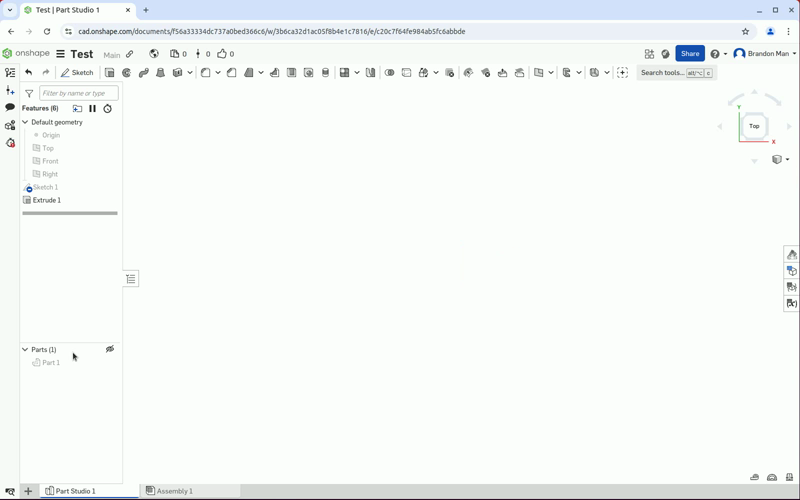
key(space)
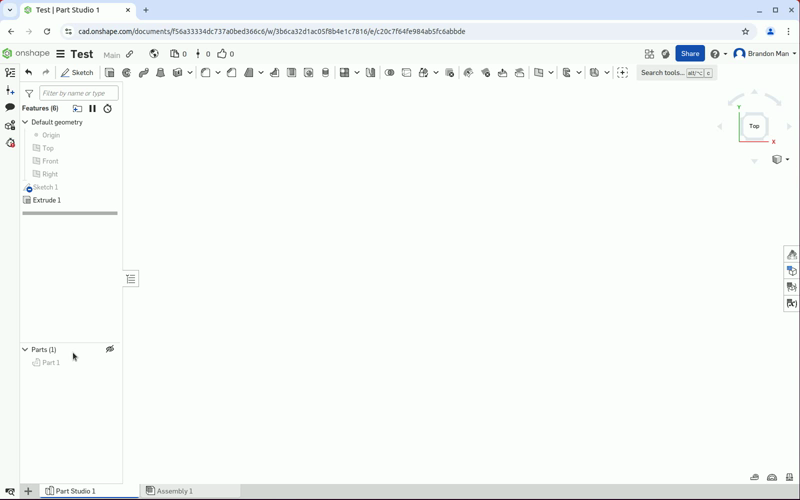
key_down(shift)
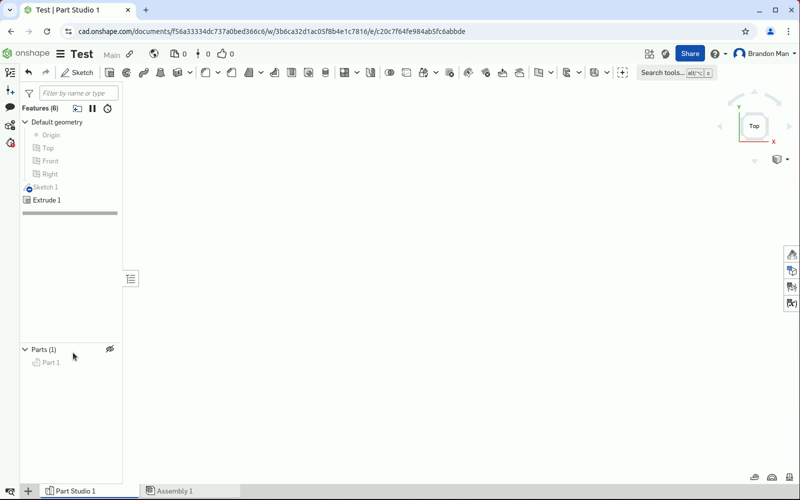
key(up)
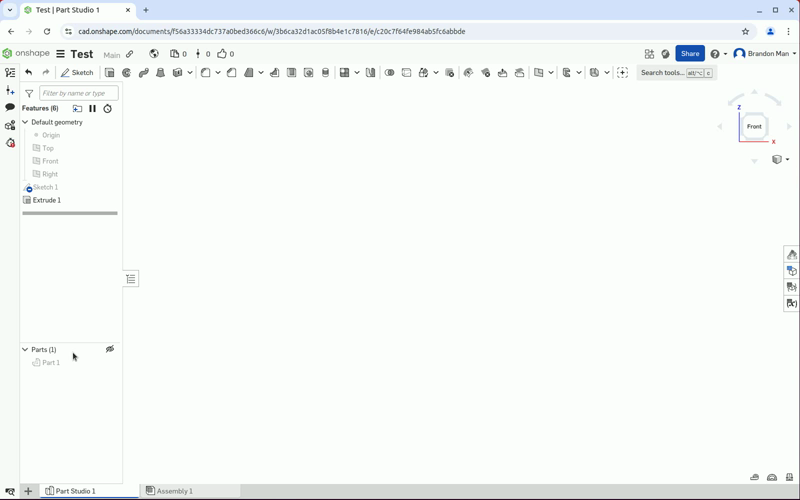
key_up(shift)
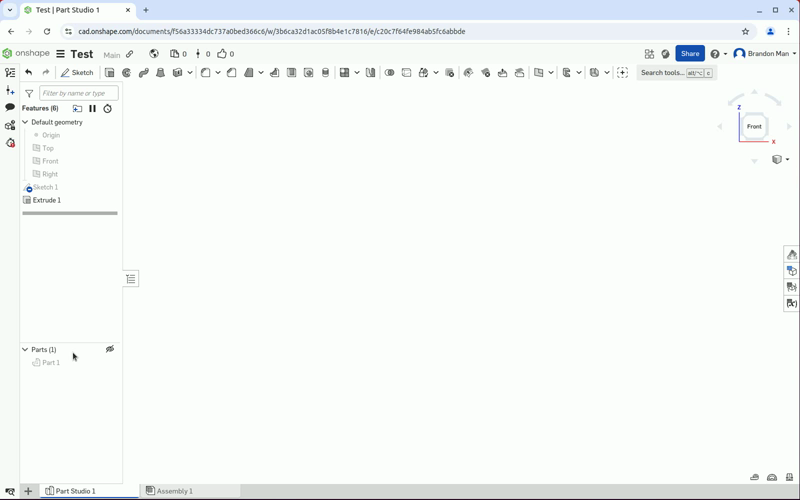
key(space)
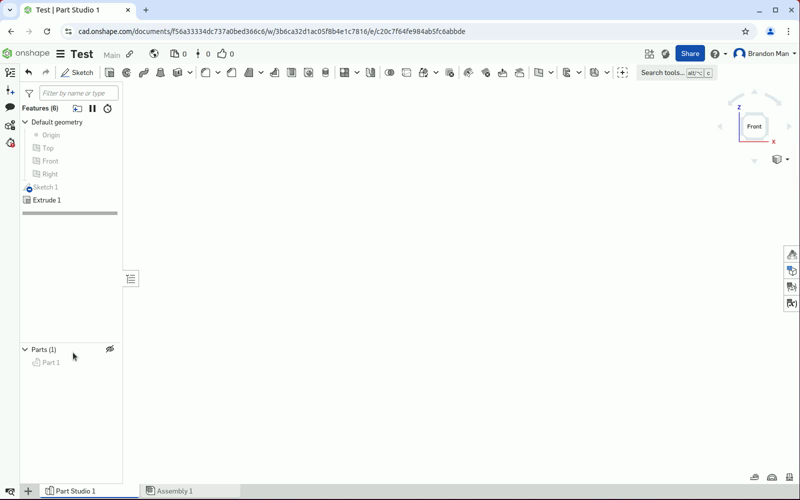
key_down(shift)
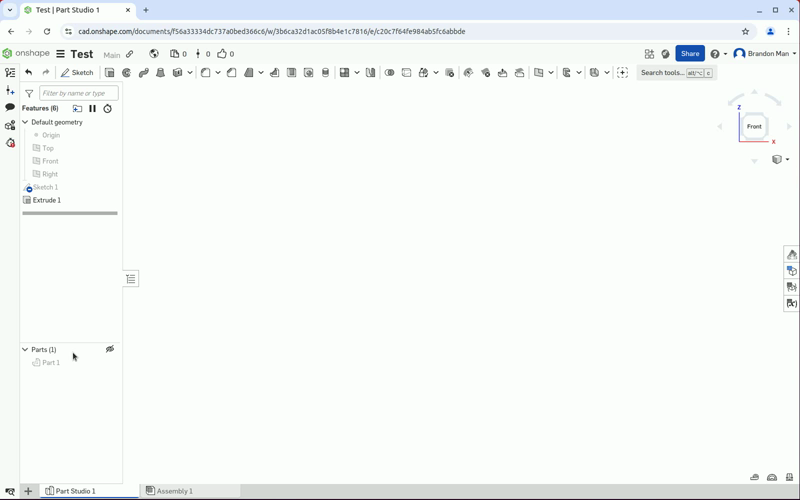
key(left)
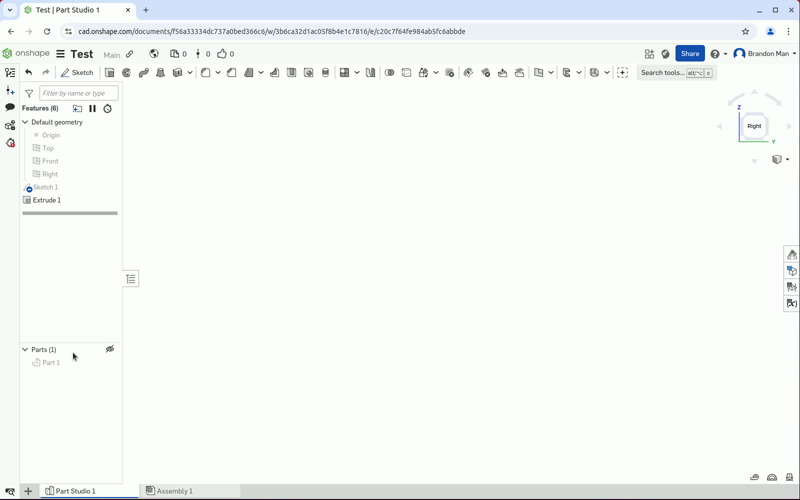
key_up(shift)
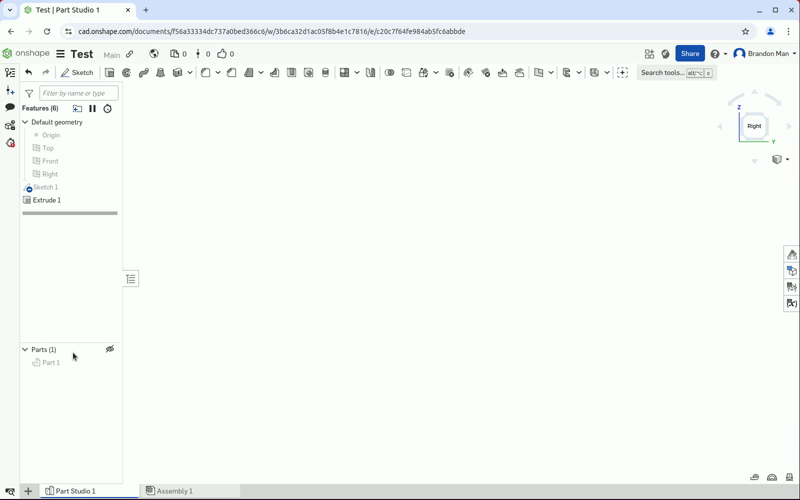
mouse_move(73, 352)
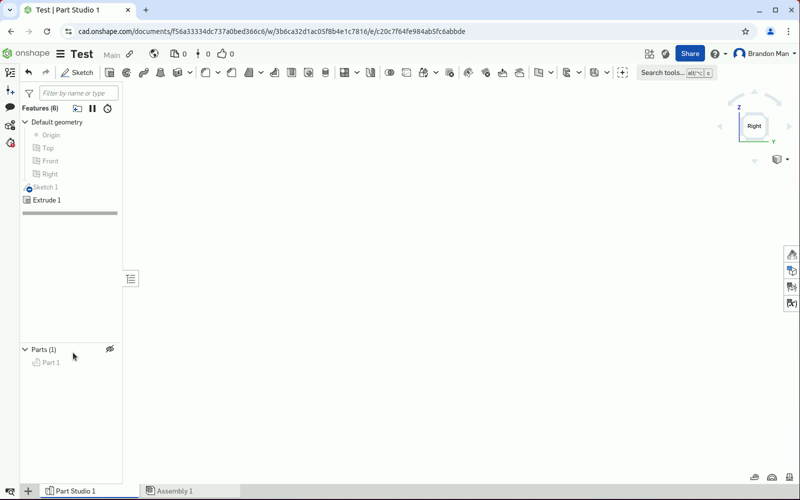
key(shift+y)
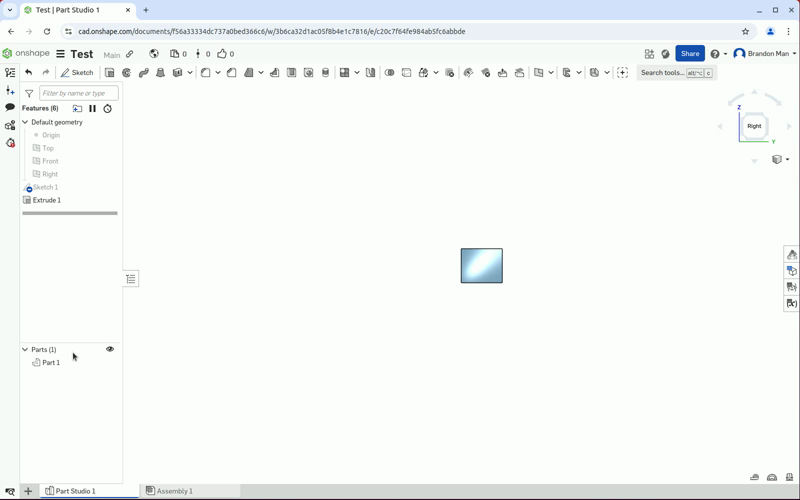
mouse_move(541, 75)
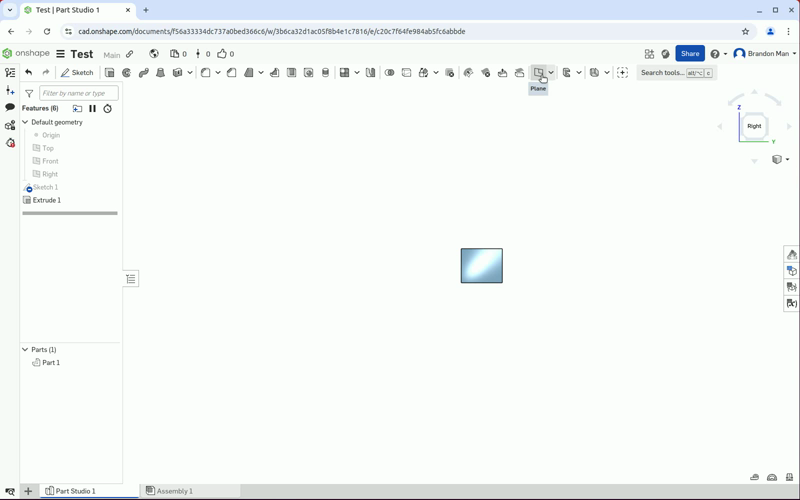
click(541, 75)
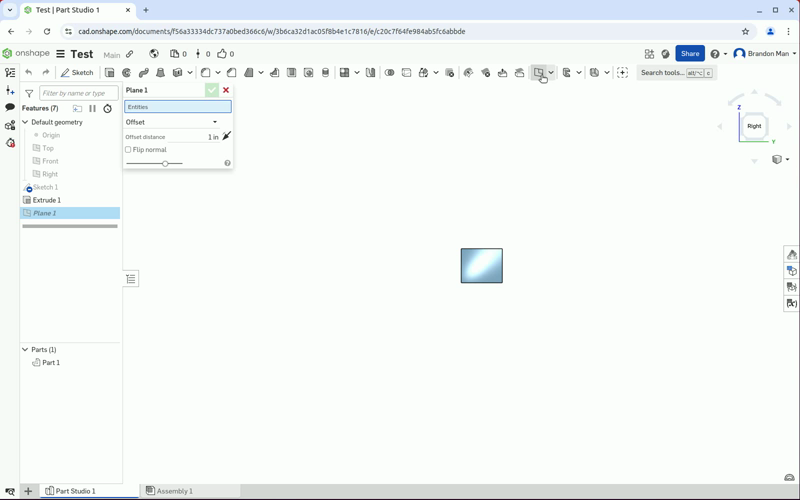
mouse_move(73, 176)
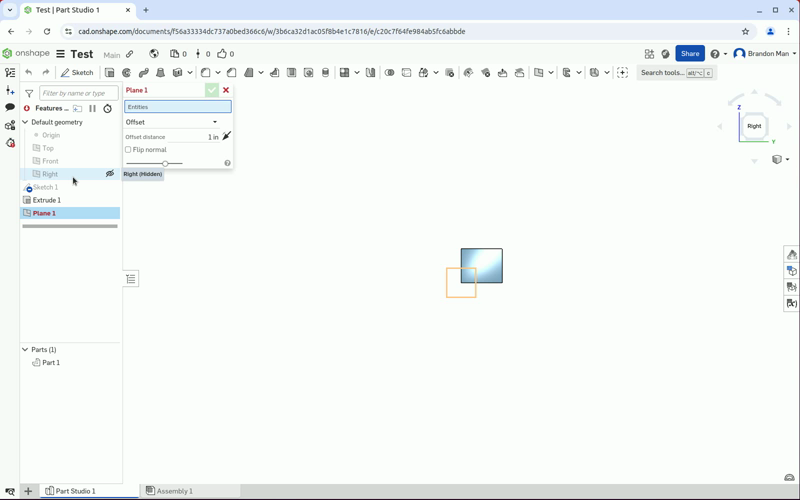
click(73, 176)
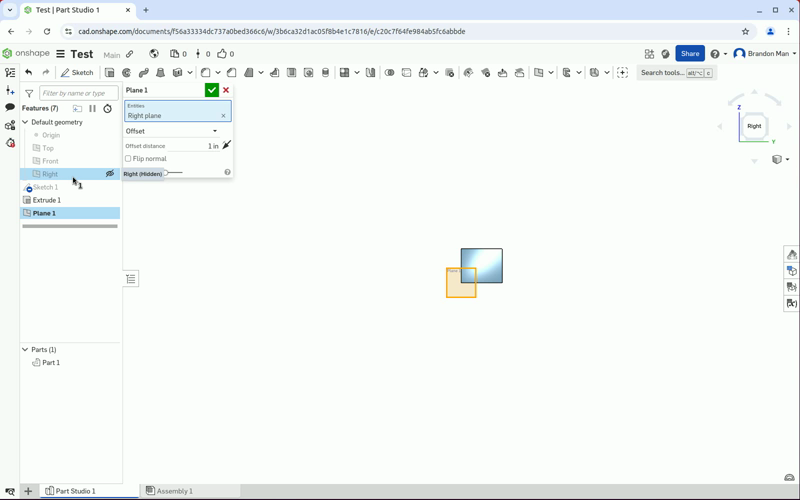
key(tab, 2)
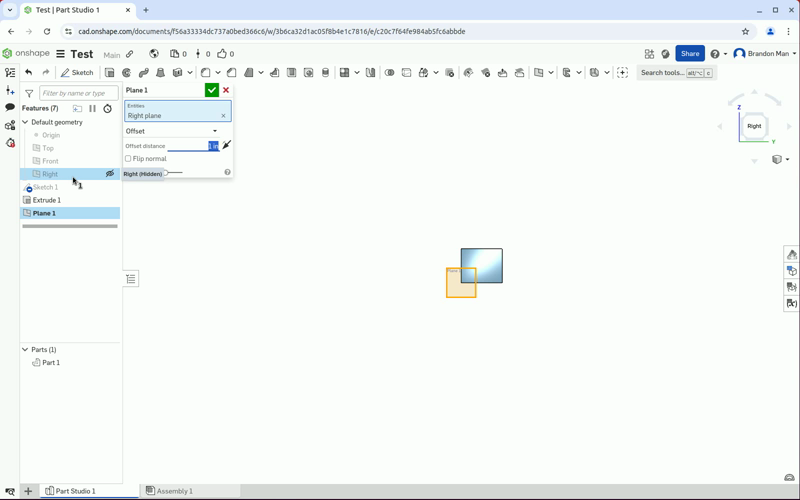
text(16.607)
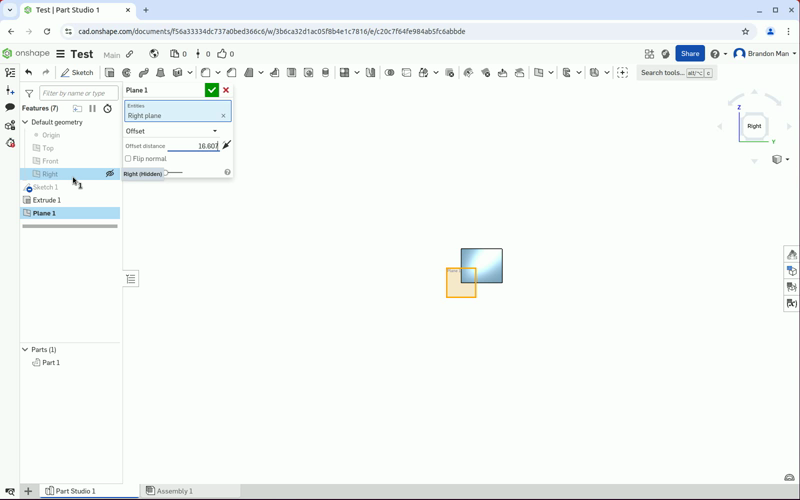
key(enter, 2)
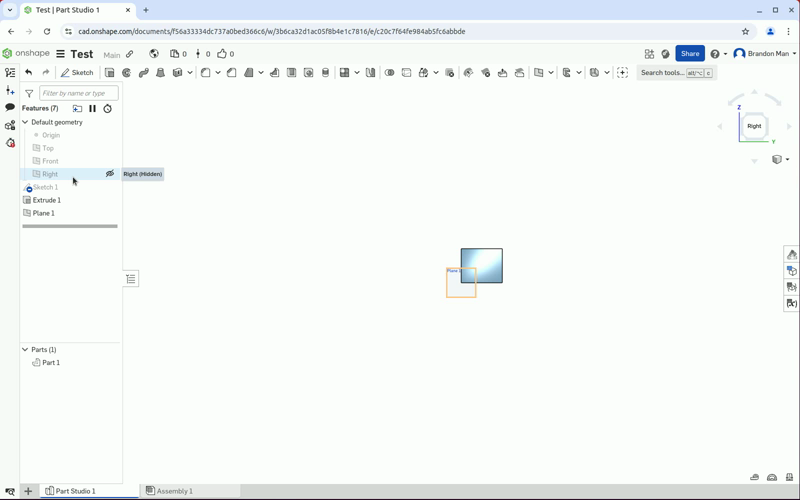
key(shift+s)
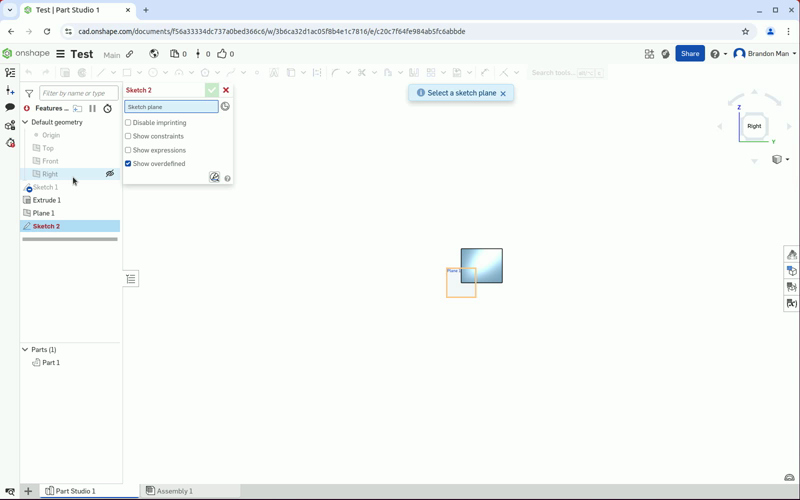
mouse_move(73, 215)
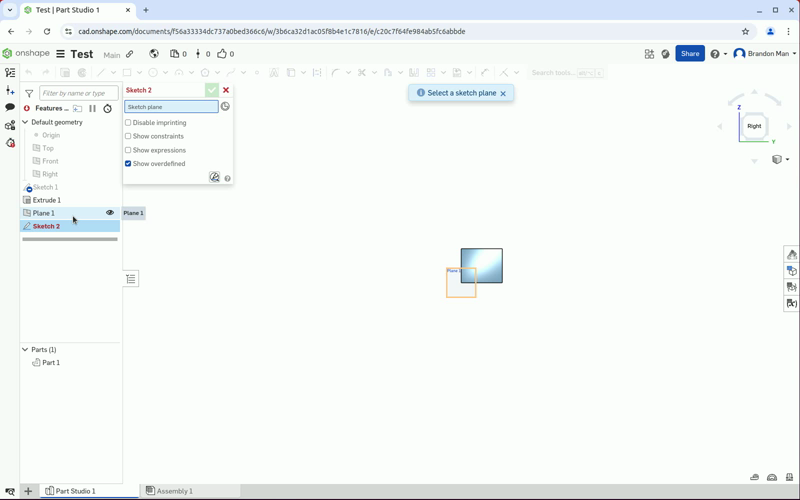
click(73, 215)
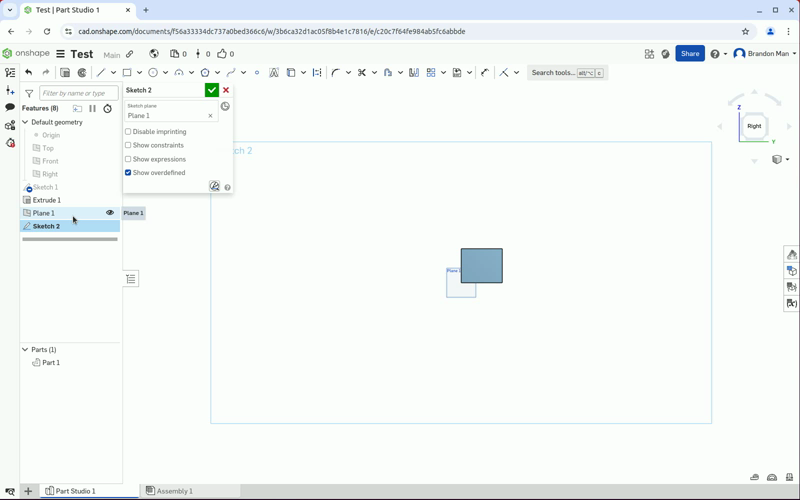
mouse_move(73, 352)
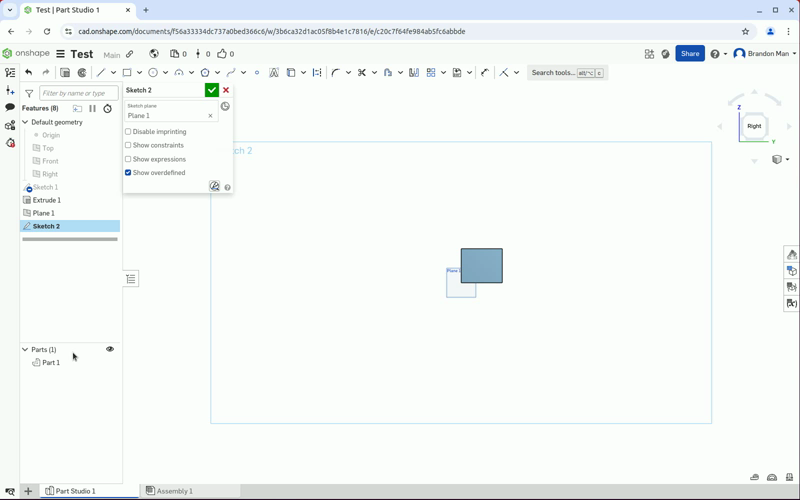
key(y)
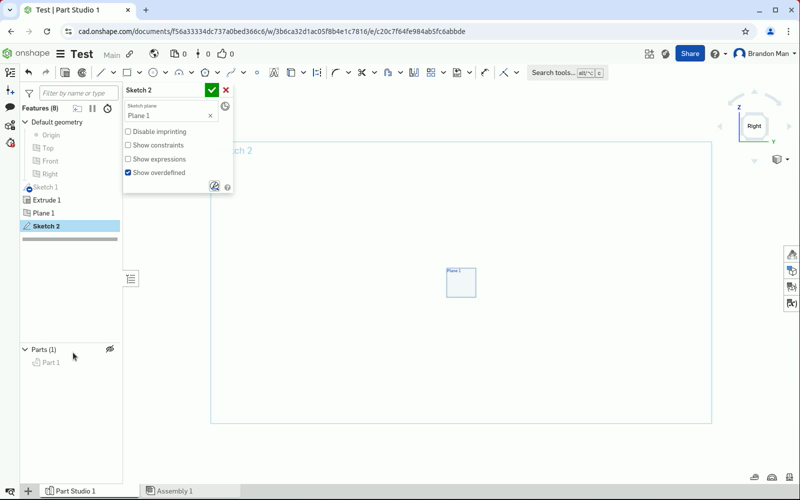
key(c)
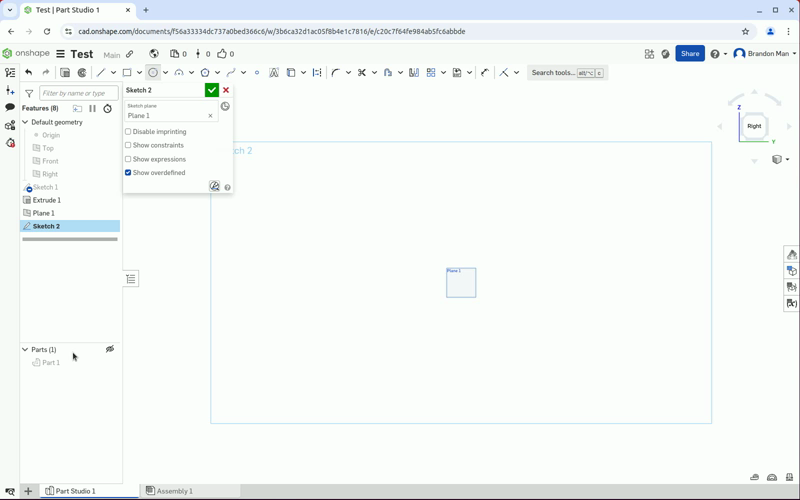
key_down(shift)
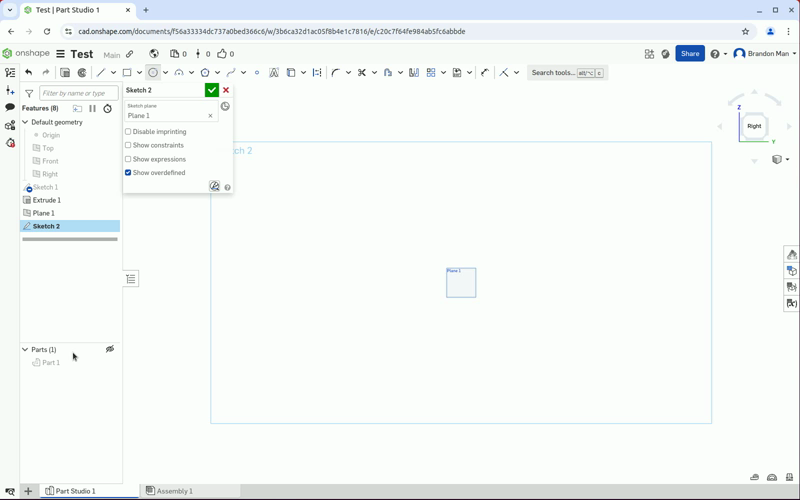
mouse_move(481, 266)
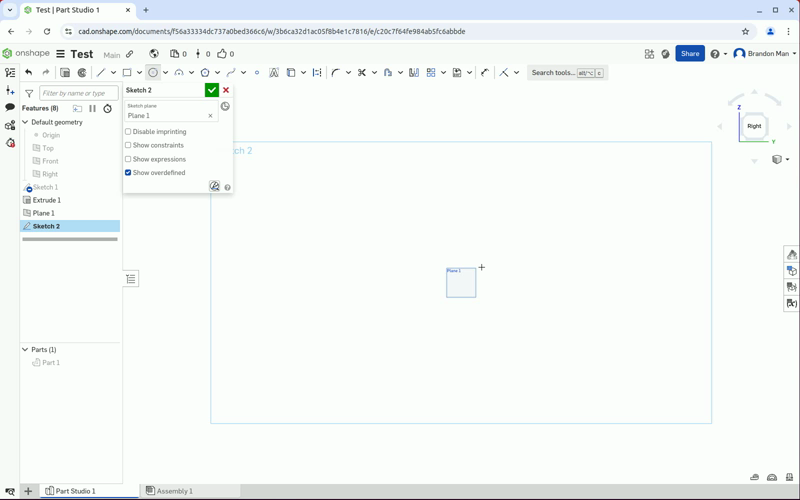
click(481, 266)
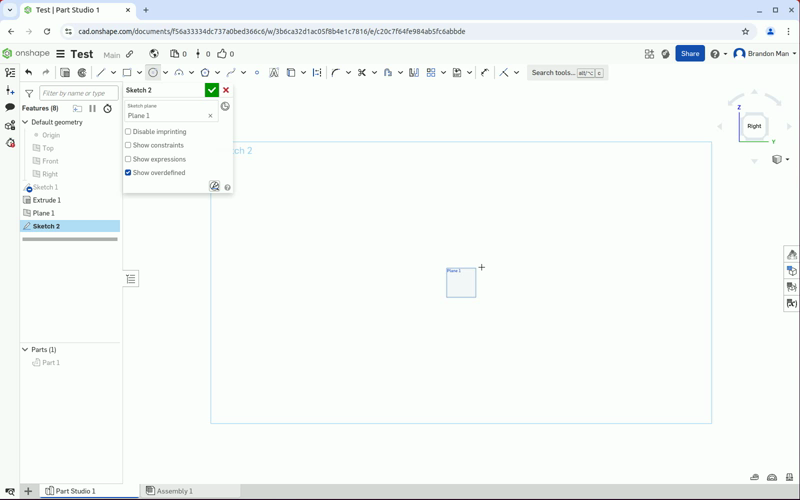
key_up(shift)
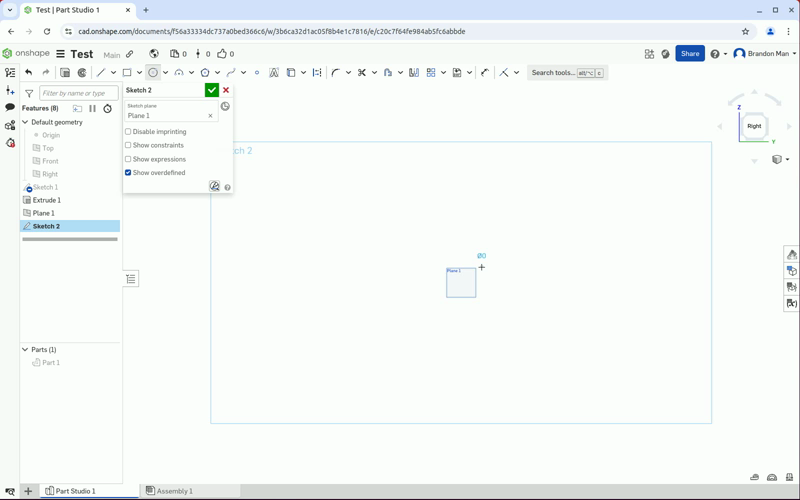
mouse_move(488, 266)
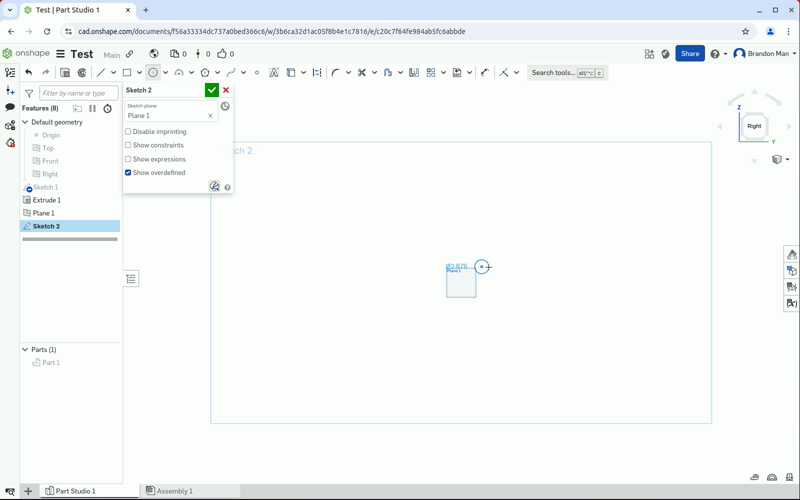
click(488, 266)
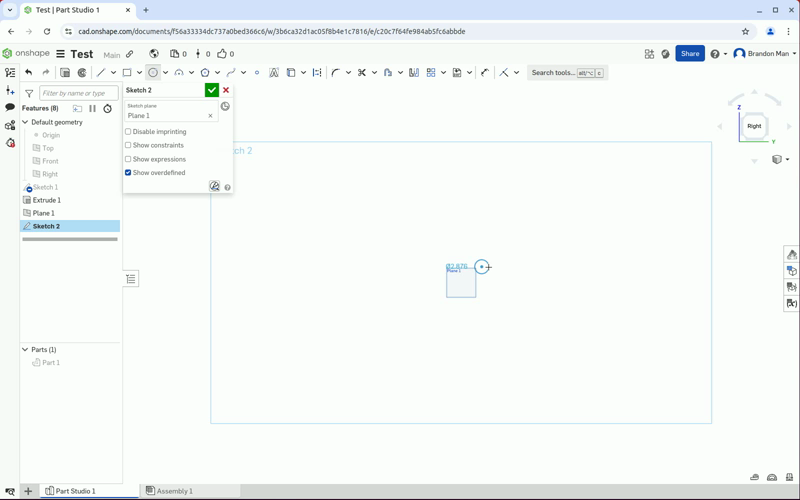
key(esc)
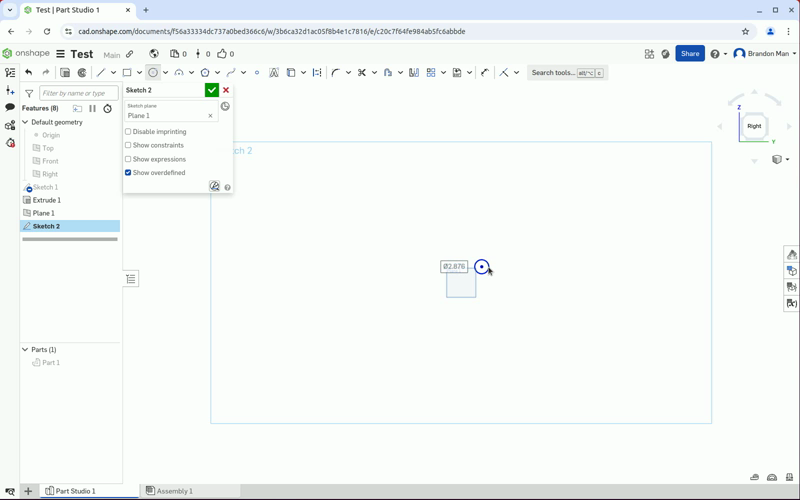
mouse_move(485, 272)
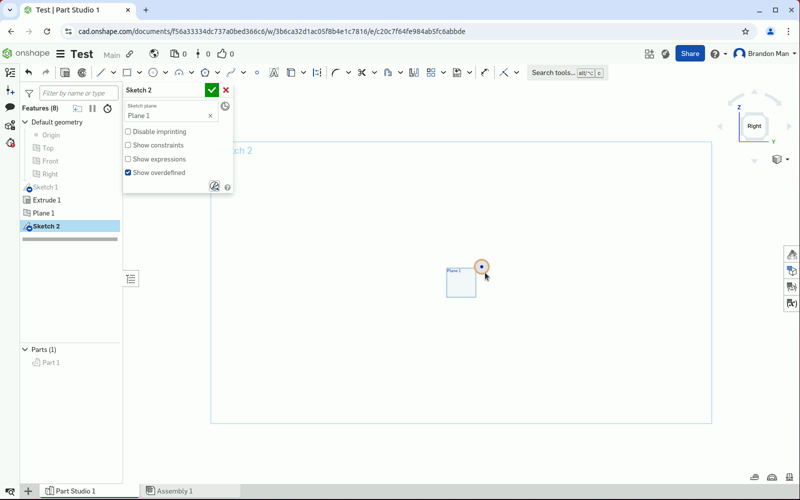
scroll(6)
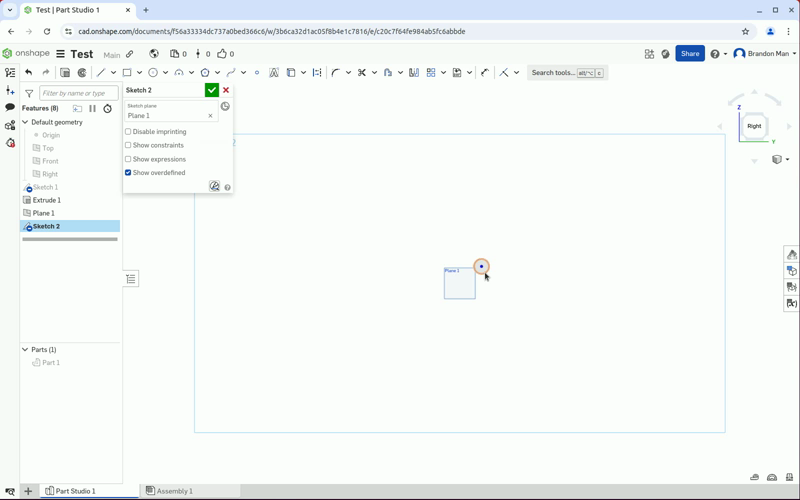
scroll(6)
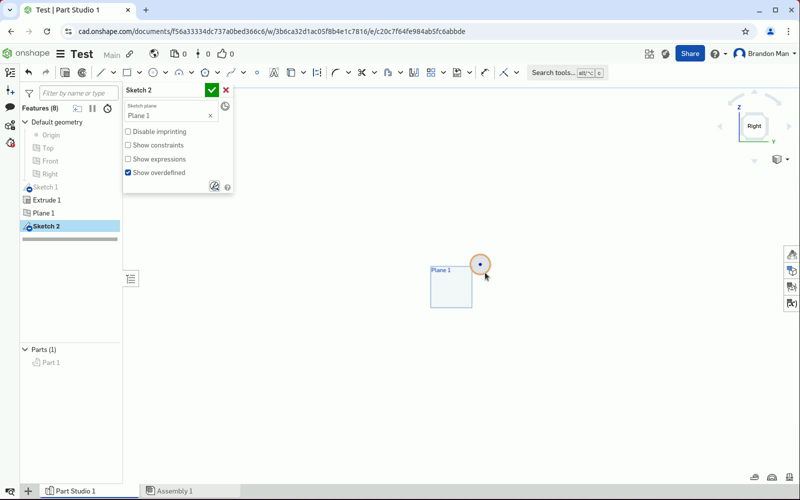
scroll(6)
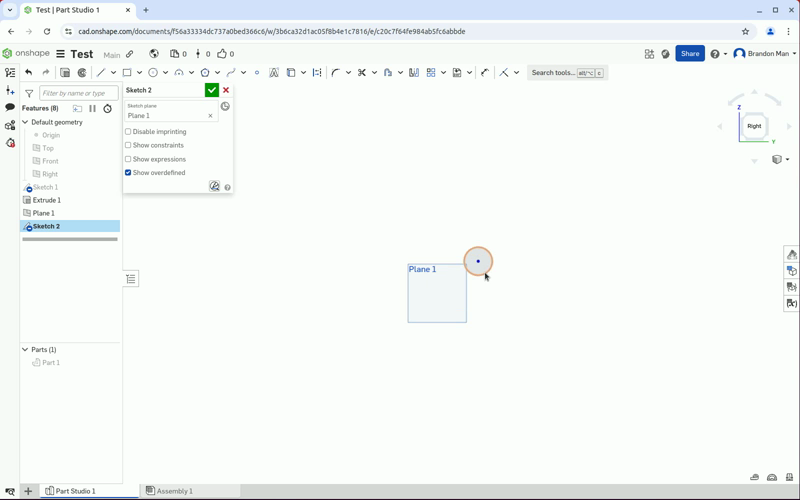
scroll(6)
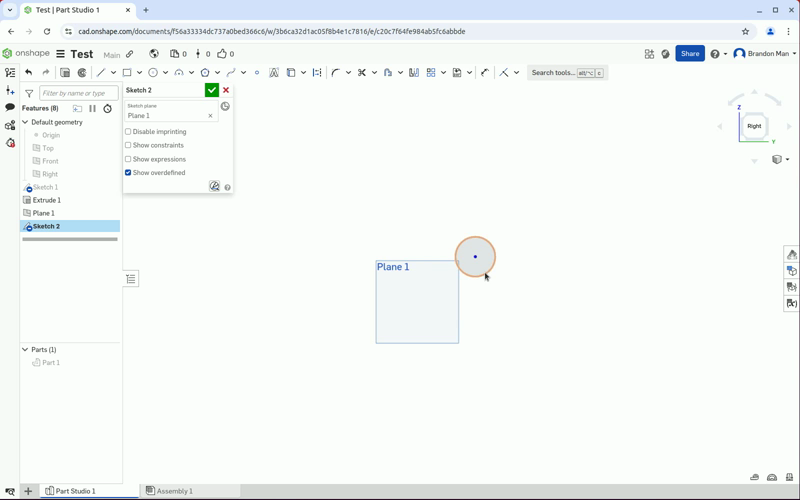
scroll(6)
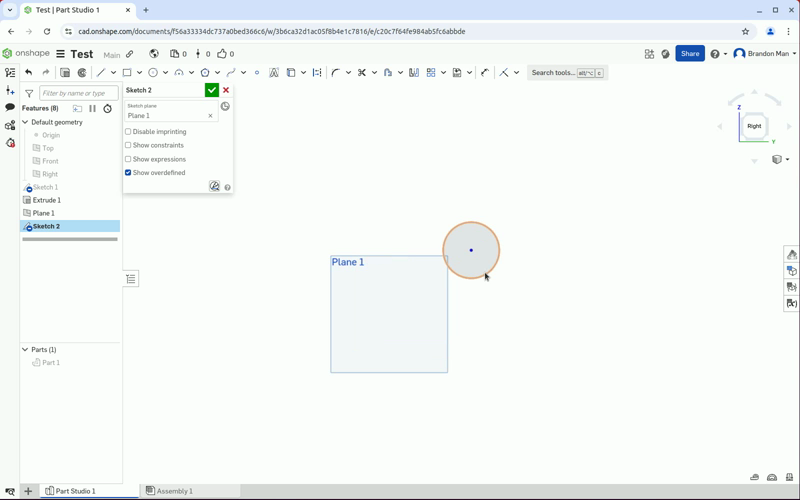
scroll(6)
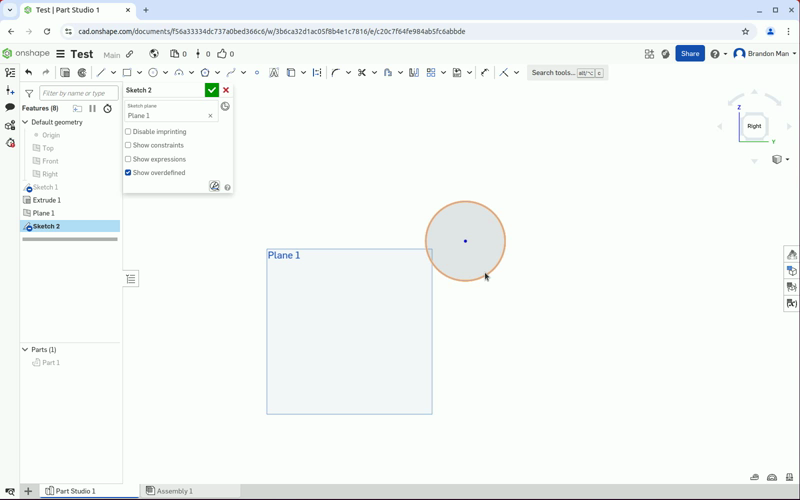
scroll(6)
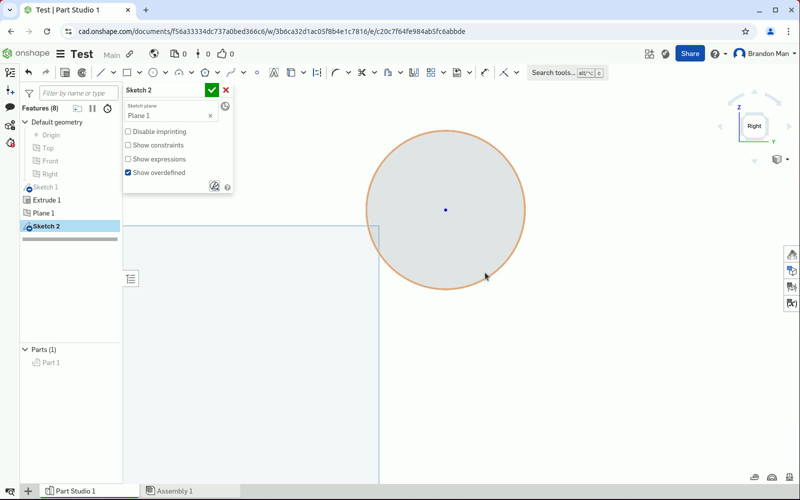
click(485, 272)
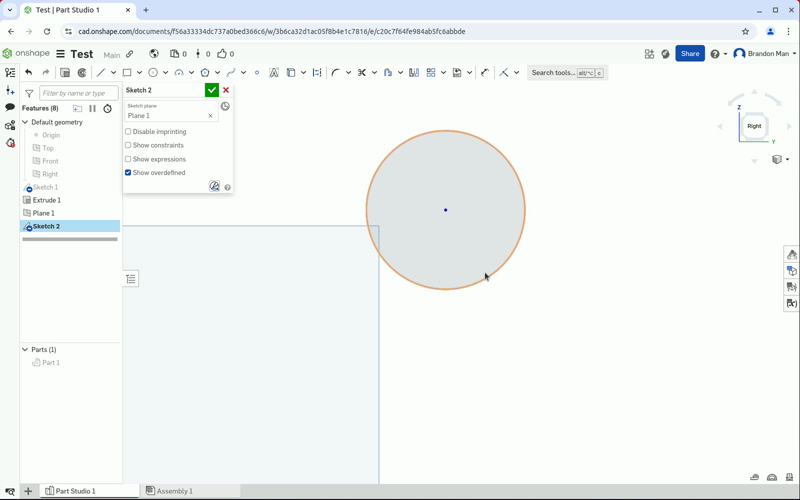
scroll(-6)
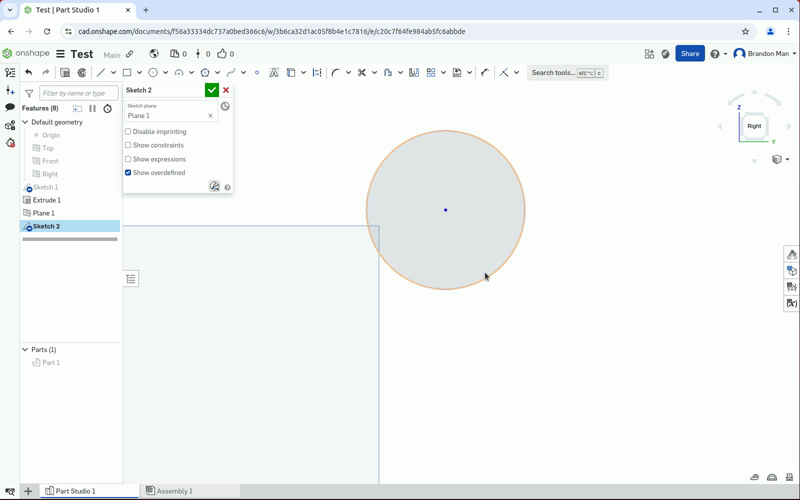
scroll(-6)
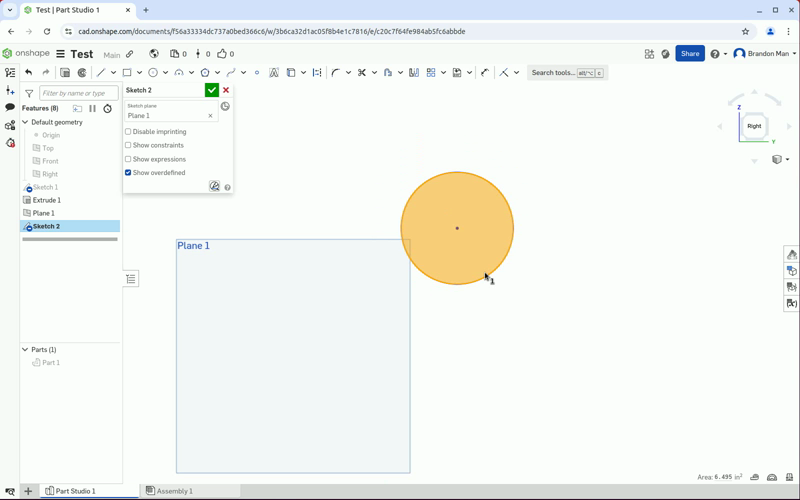
scroll(-6)
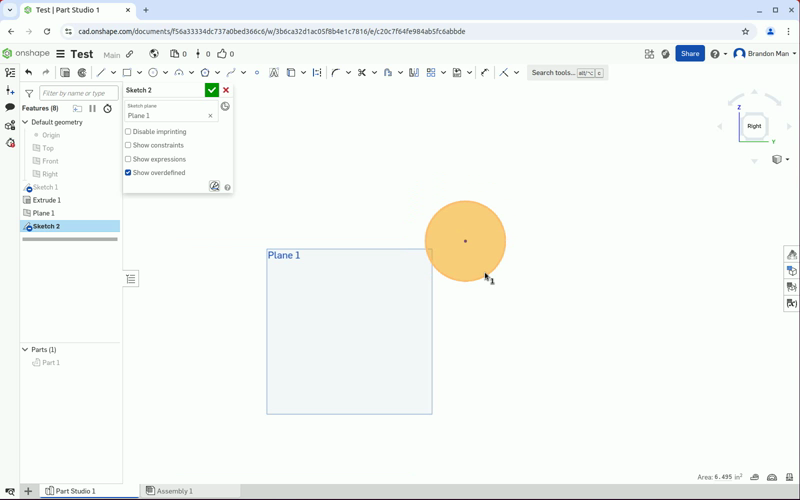
scroll(-6)
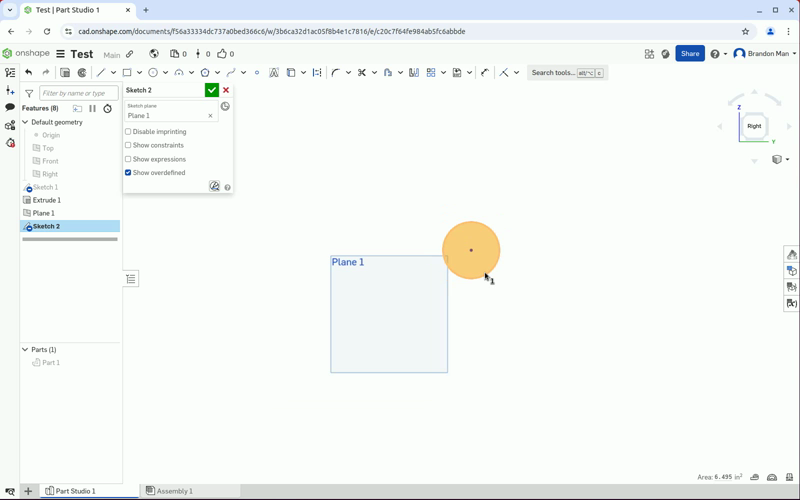
scroll(-6)
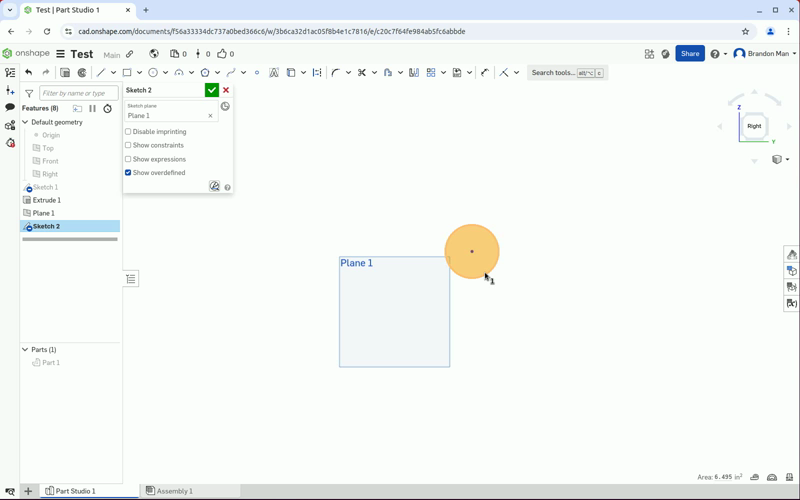
scroll(-6)
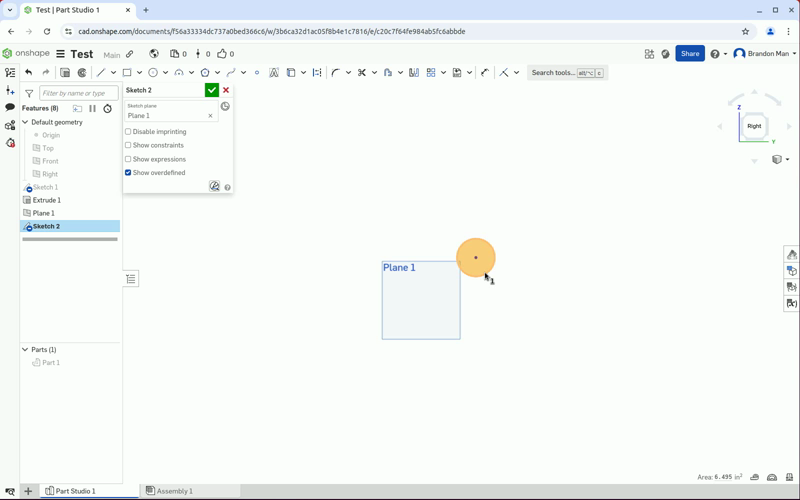
scroll(-6)
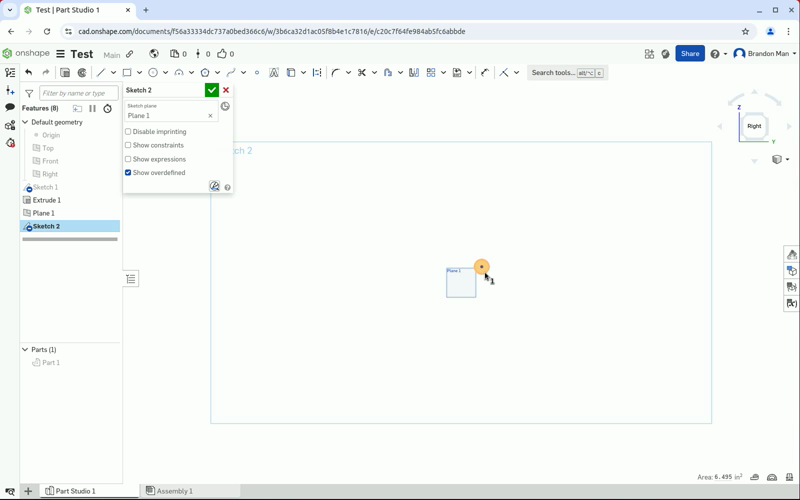
mouse_move(73, 352)
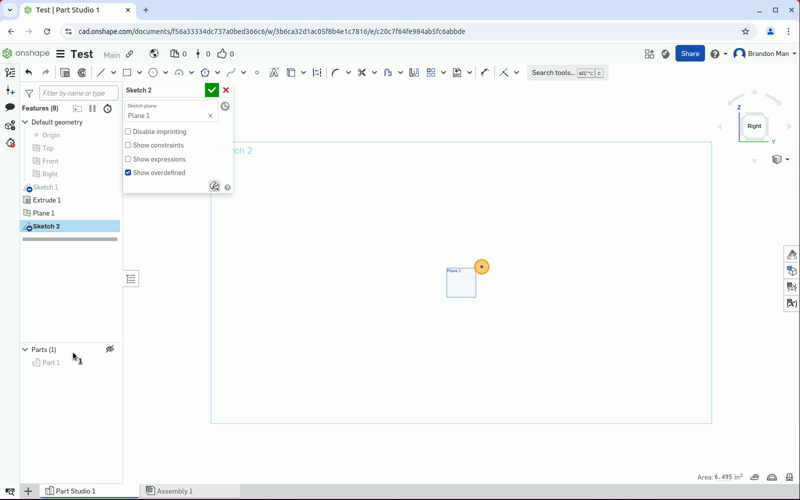
key(shift+y)
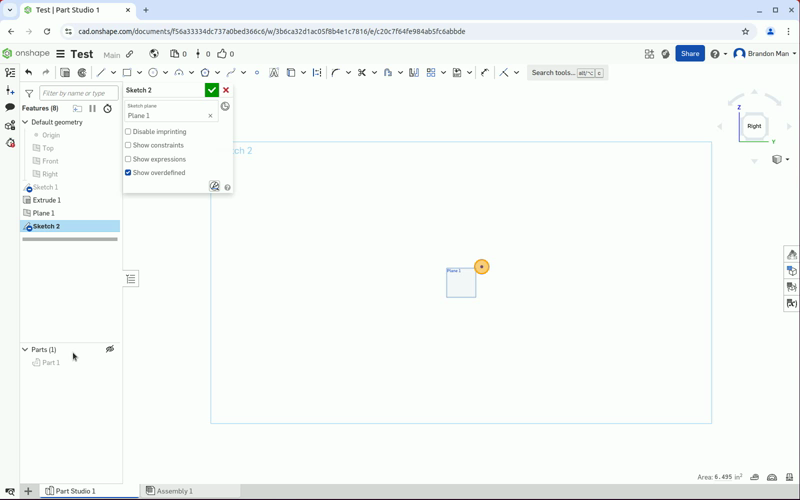
key(shift+e)
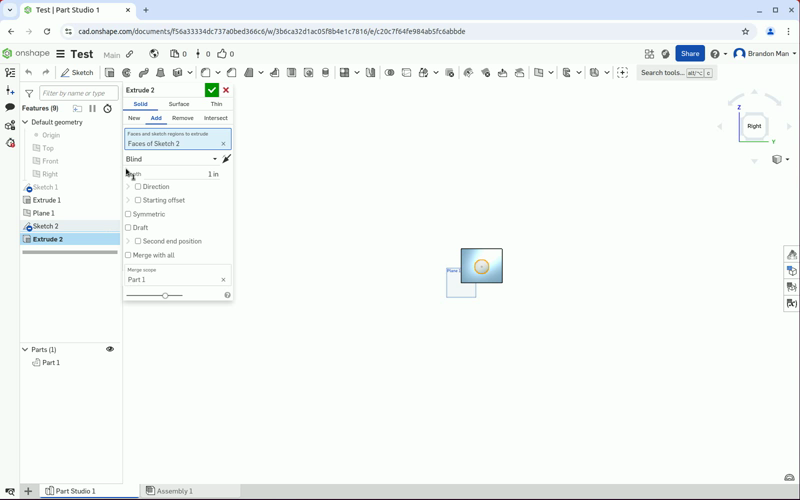
mouse_move(143, 106)
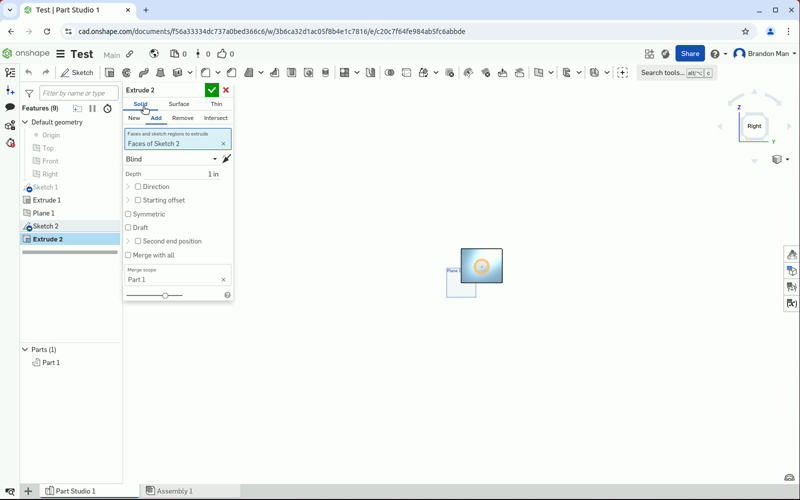
click(143, 106)
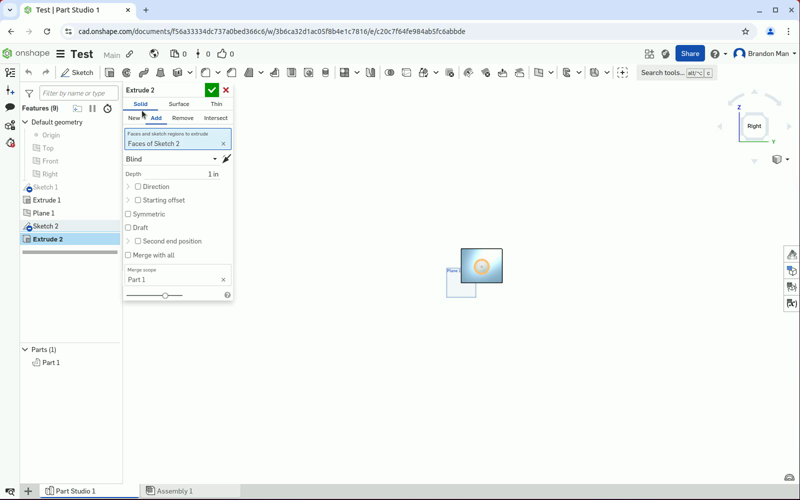
mouse_move(137, 120)
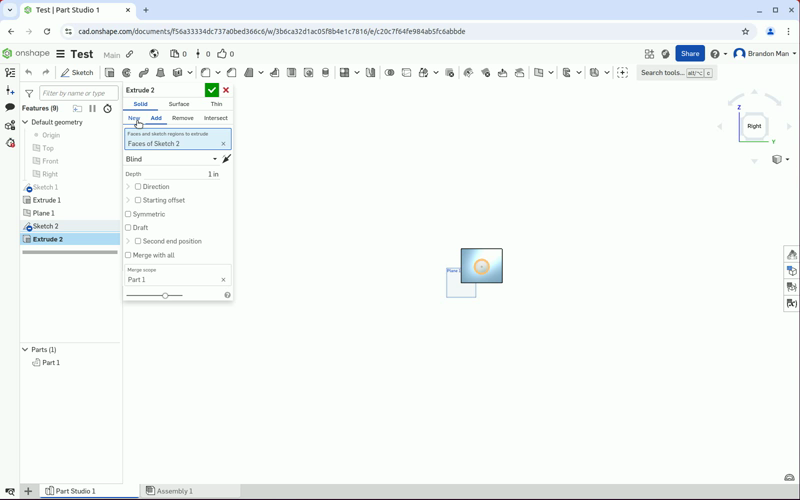
click(137, 120)
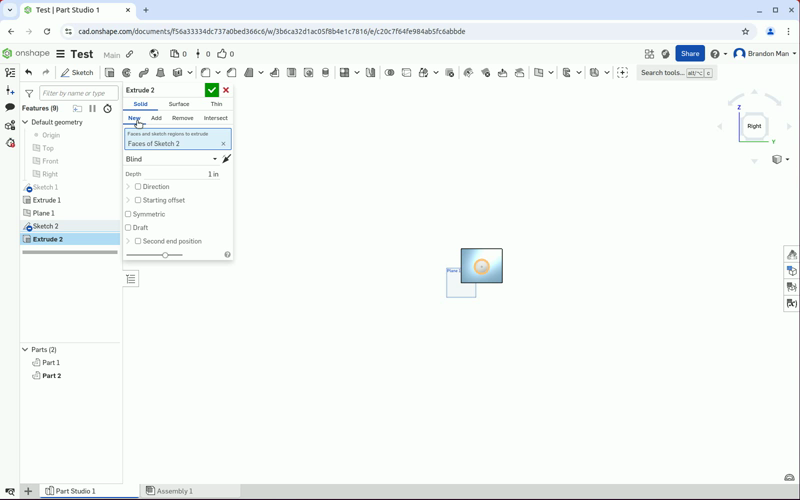
key(tab, 4)
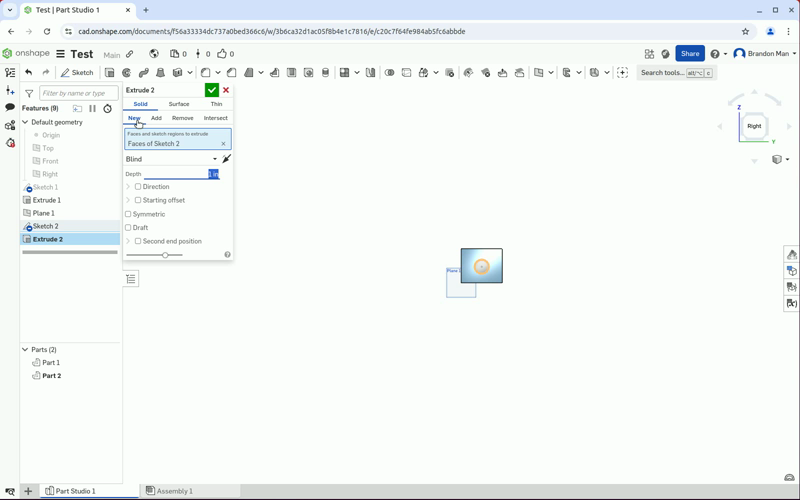
text(0.481)
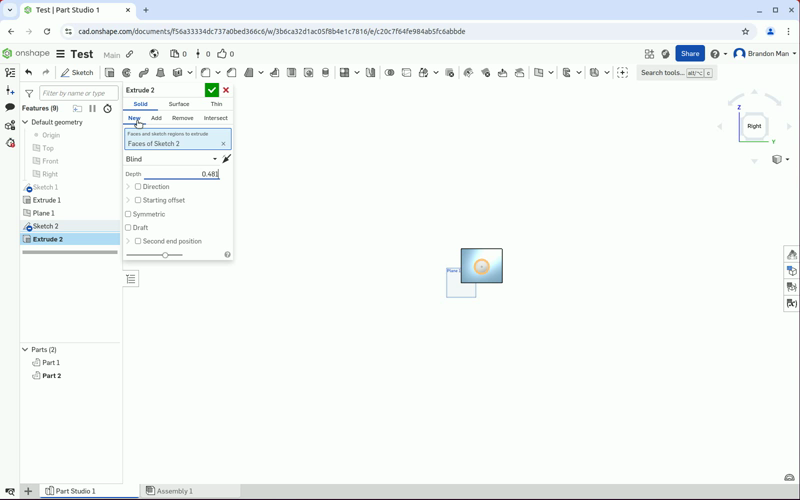
key(enter)
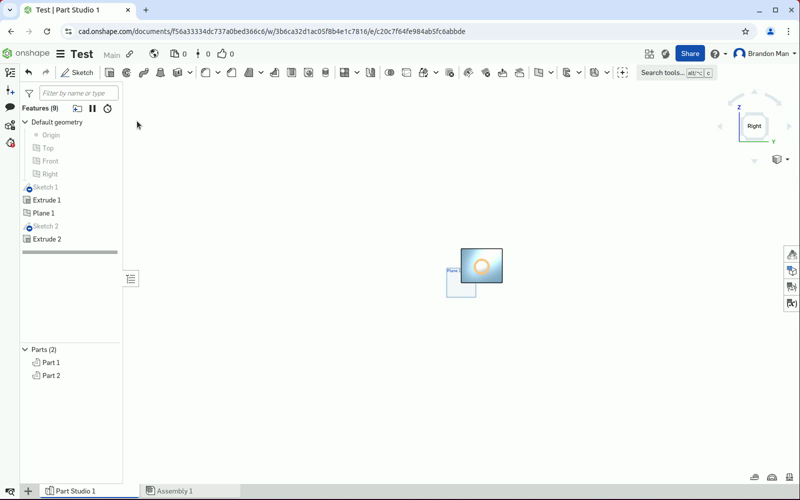
key(shift+h)
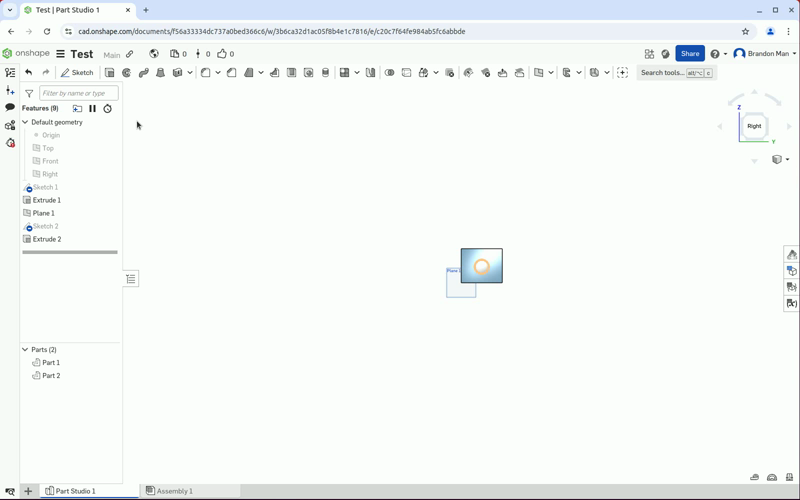
key(shift+h)
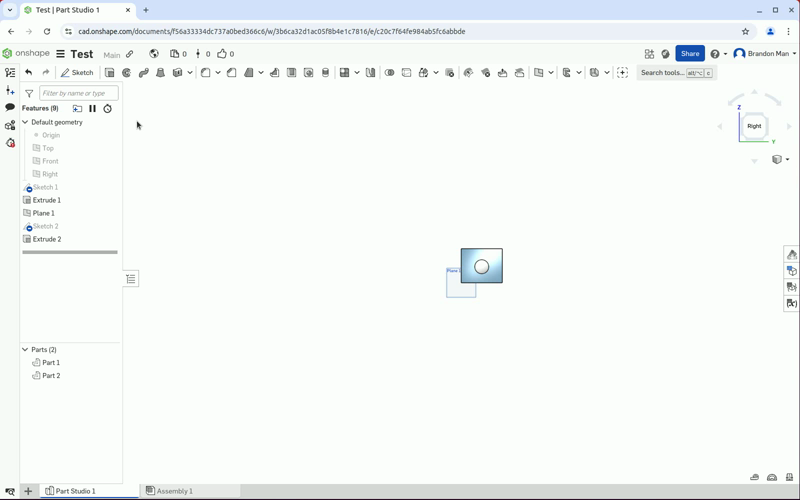
mouse_move(73, 189)
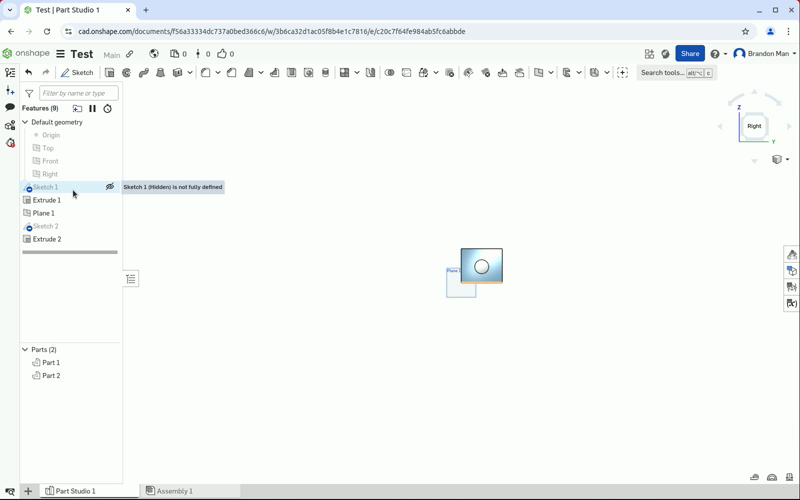
click(73, 189)
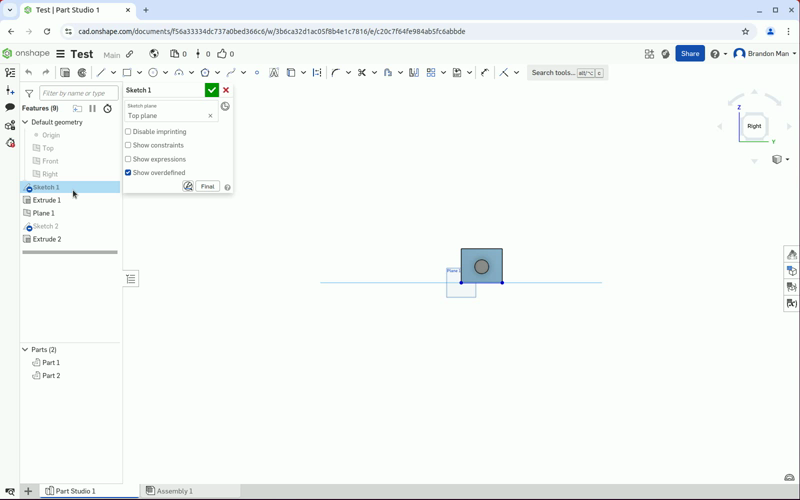
mouse_move(229, 92)
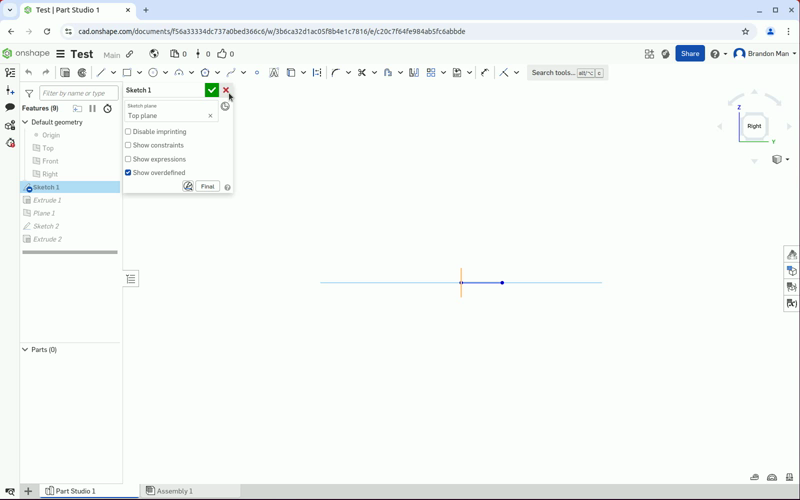
click(229, 92)
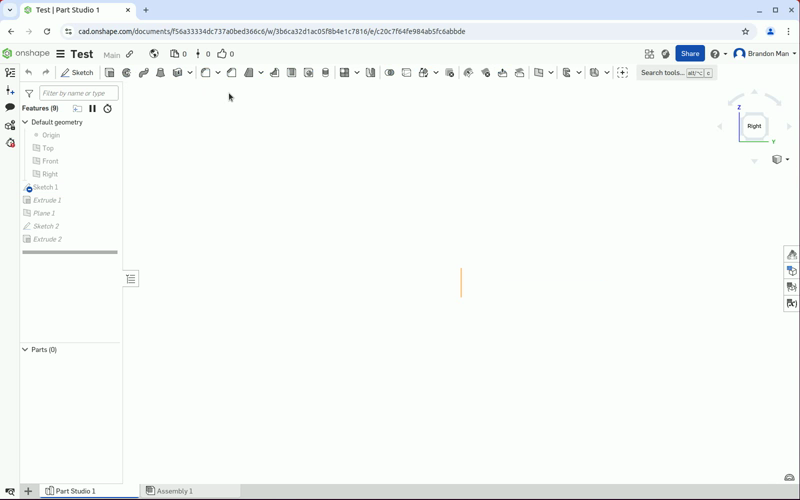
key(shift+s)
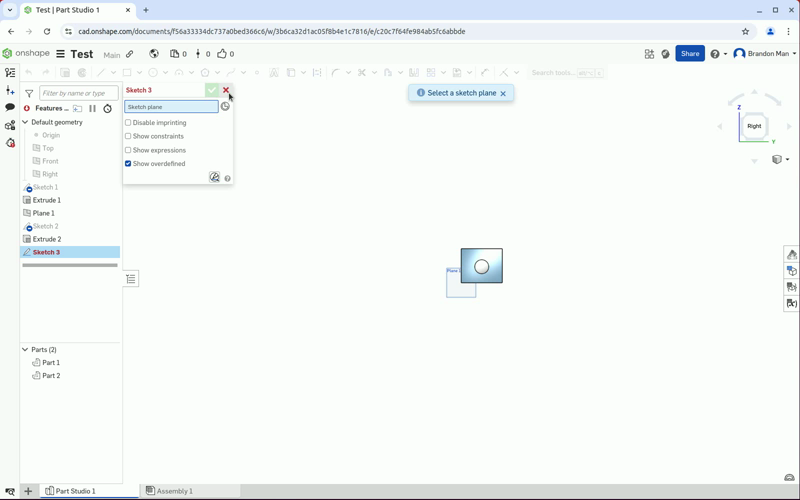
mouse_move(73, 215)
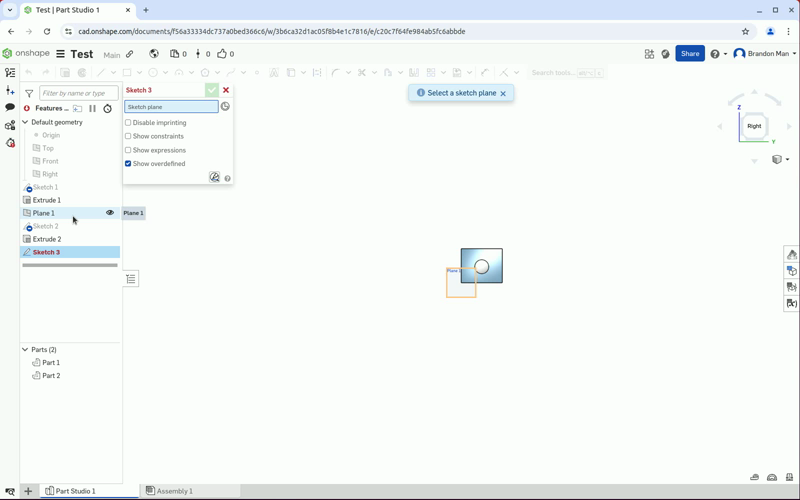
click(73, 215)
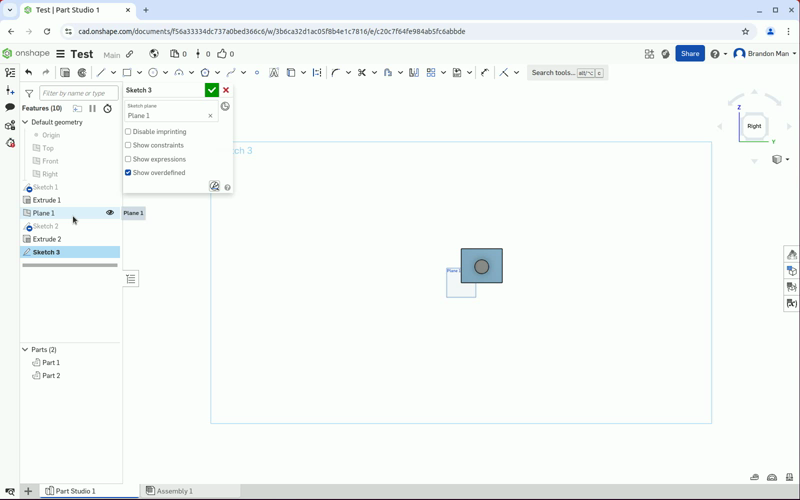
mouse_move(73, 352)
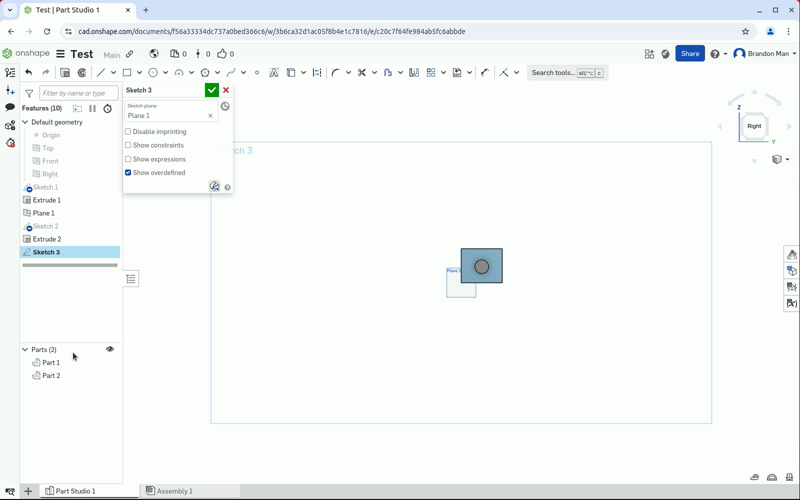
key(y)
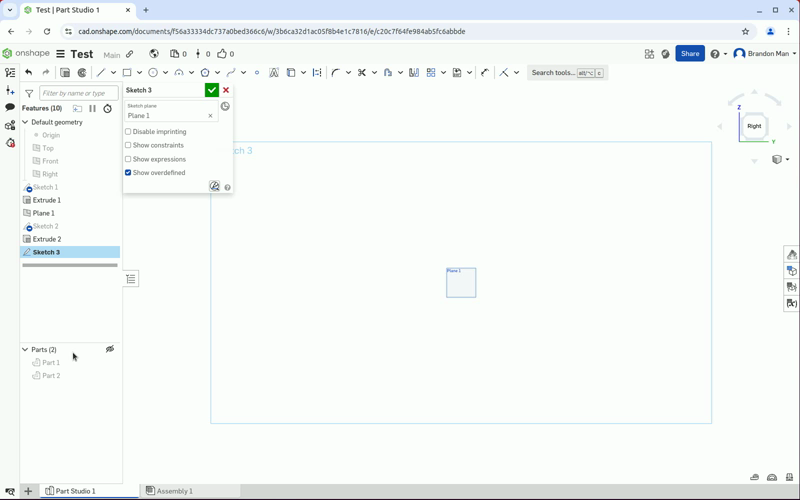
key(a)
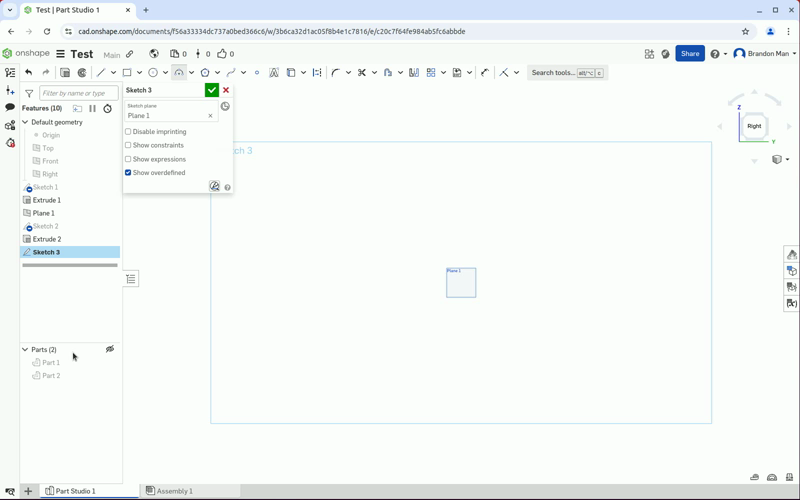
key_down(shift)
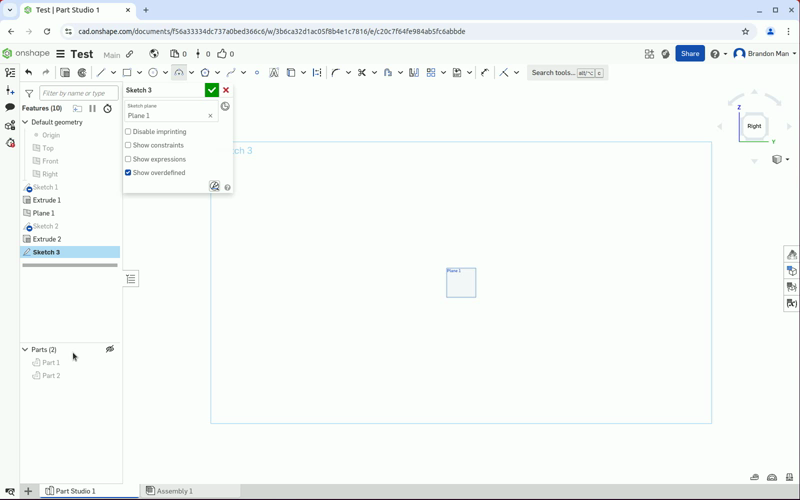
mouse_move(477, 262)
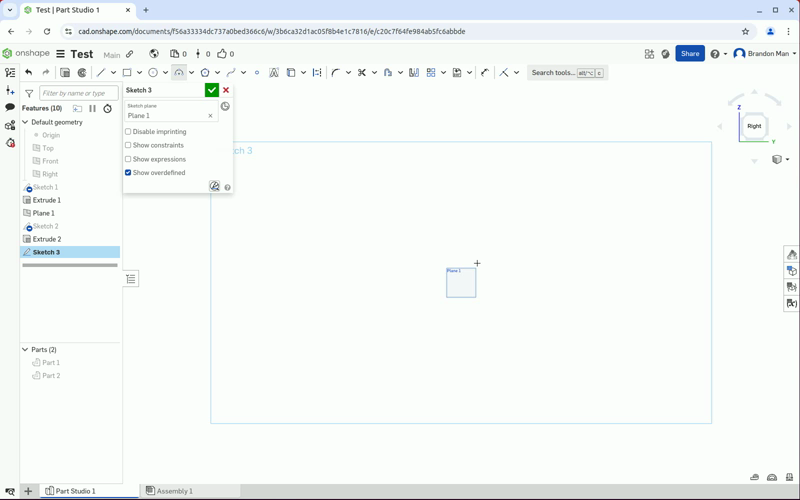
click(477, 262)
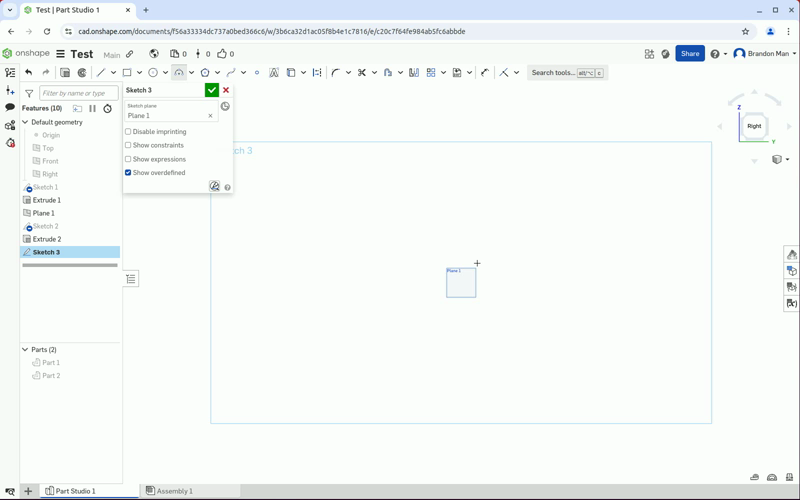
key_up(shift)
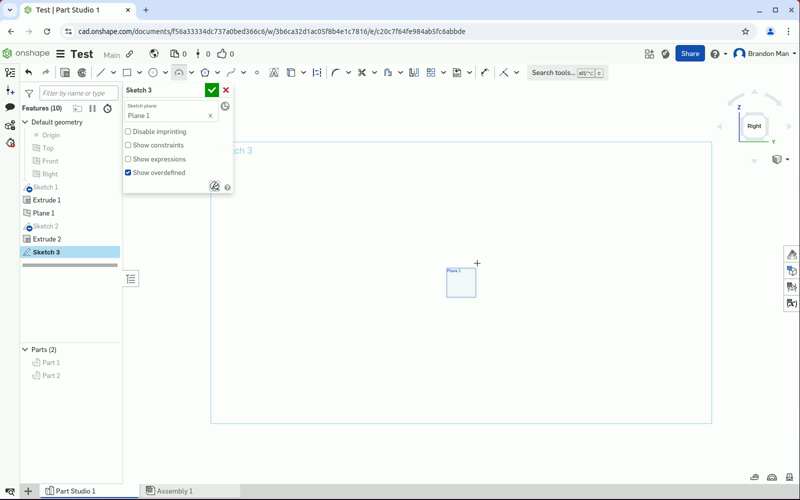
key_down(shift)
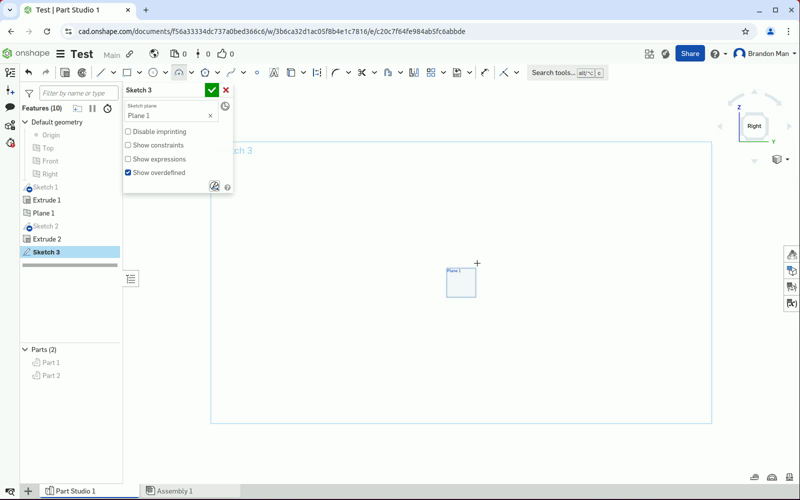
mouse_move(486, 262)
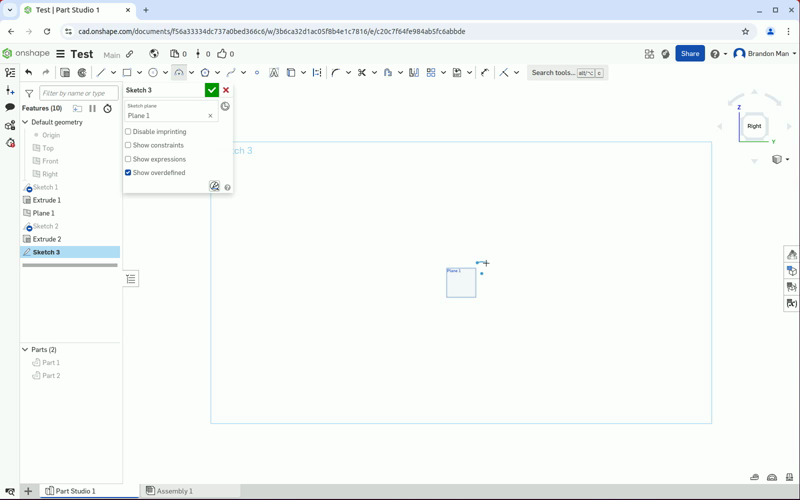
click(486, 262)
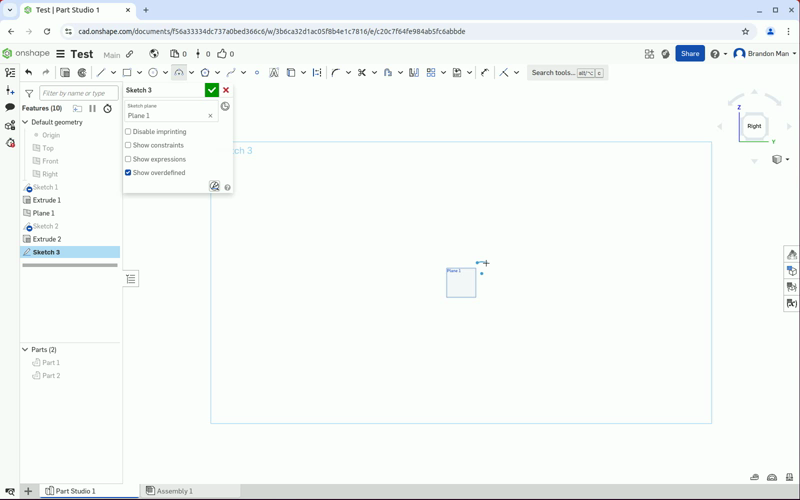
mouse_move(481, 272)
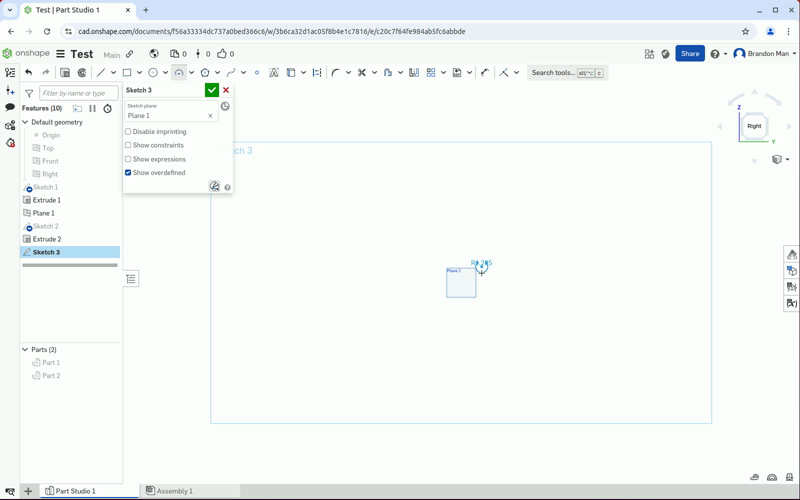
click(481, 272)
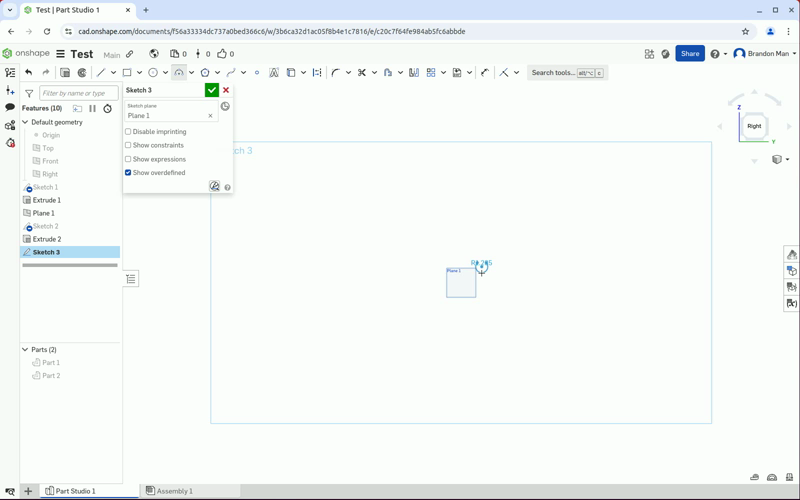
key_up(shift)
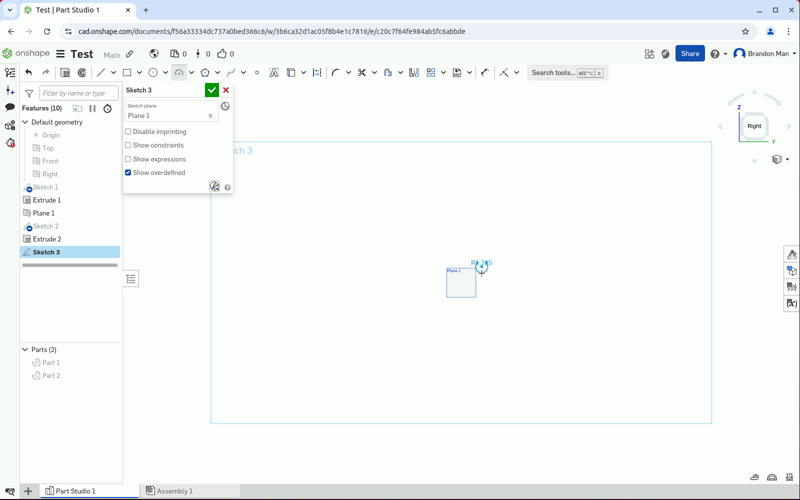
key(esc)
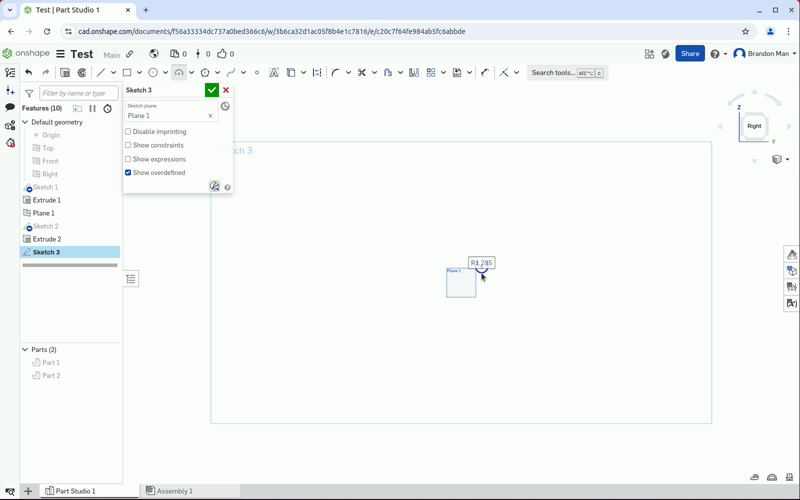
key(l)
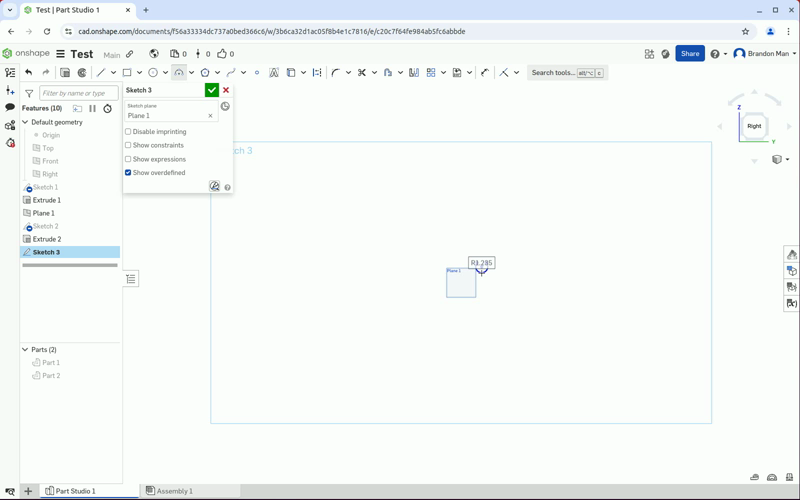
mouse_move(486, 262)
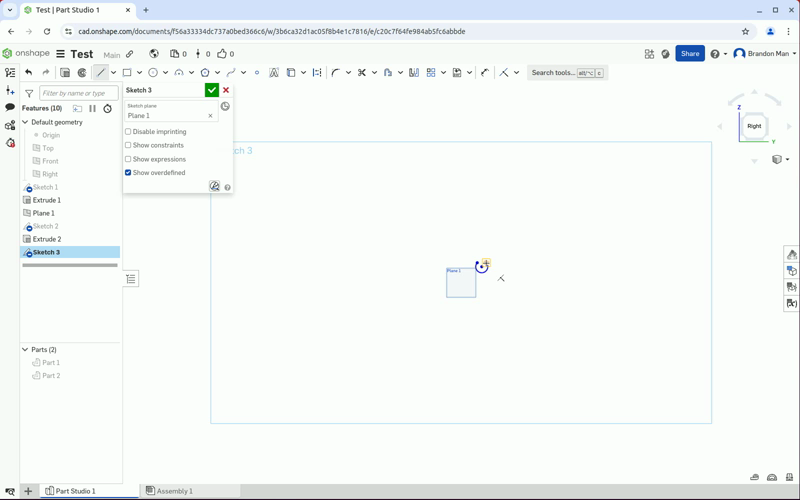
click(486, 262)
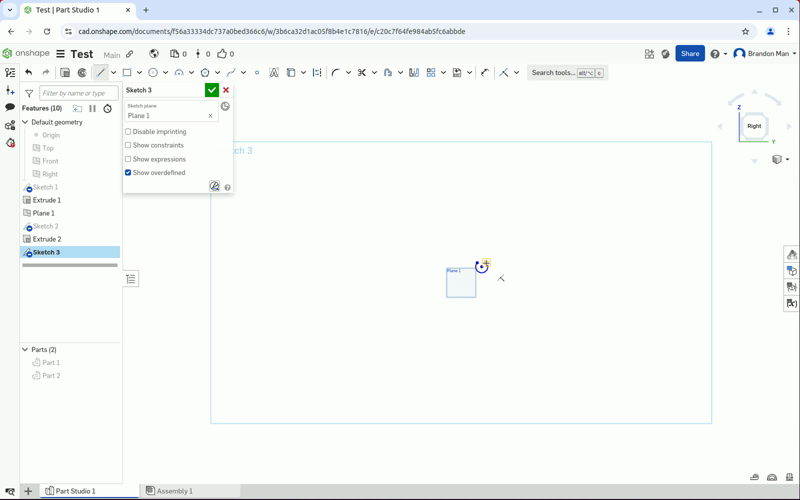
mouse_move(516, 262)
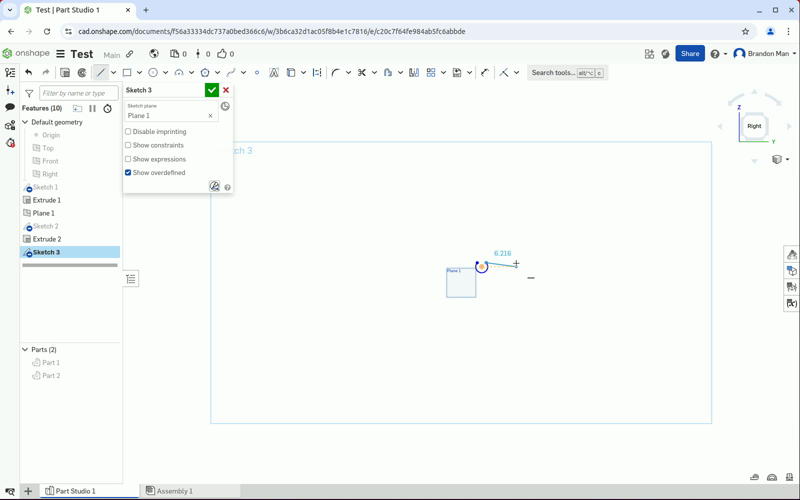
key_down(shift)
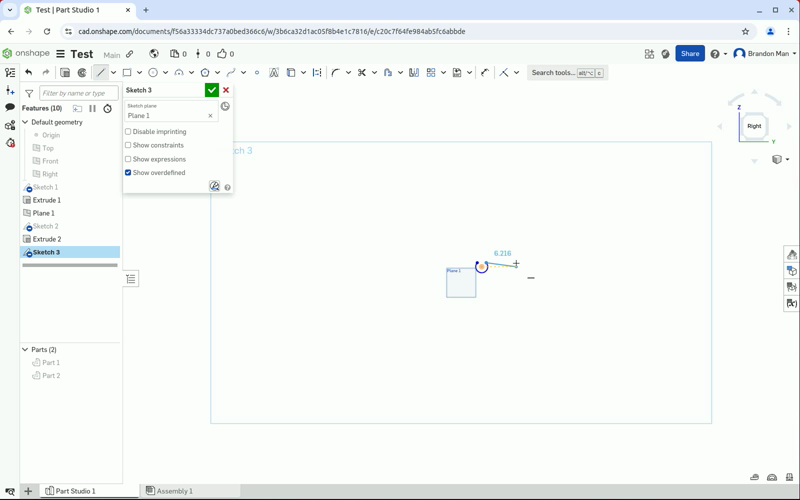
mouse_move(477, 262)
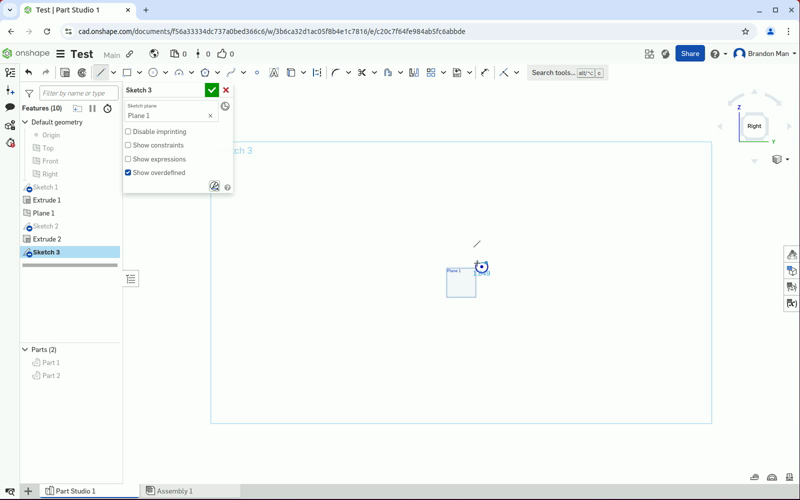
key_up(shift)
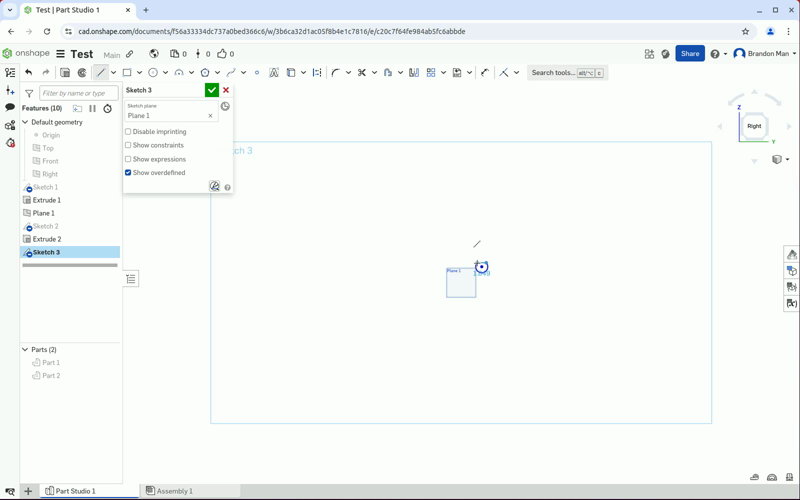
click(477, 262)
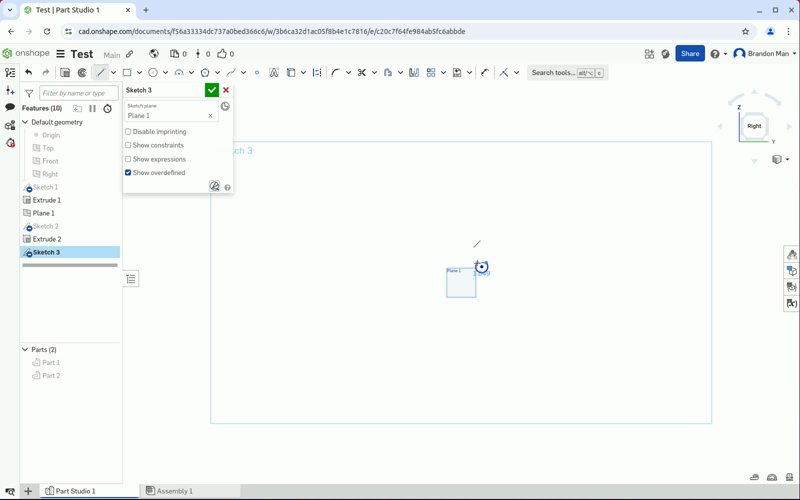
key(esc)
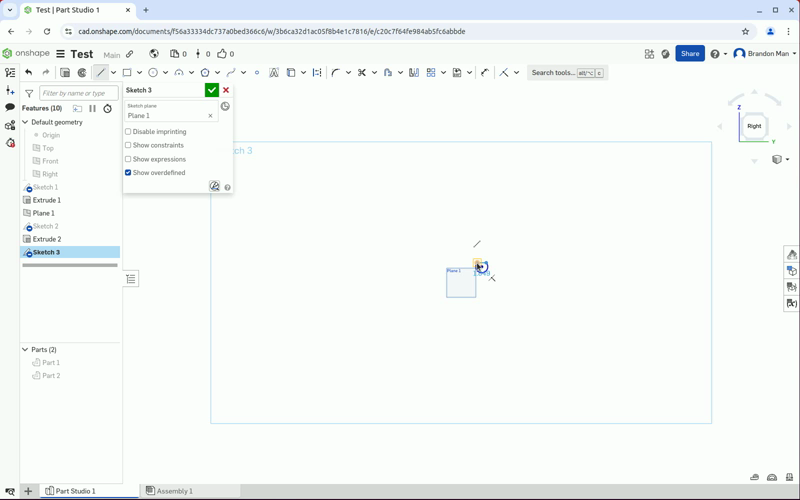
mouse_move(478, 266)
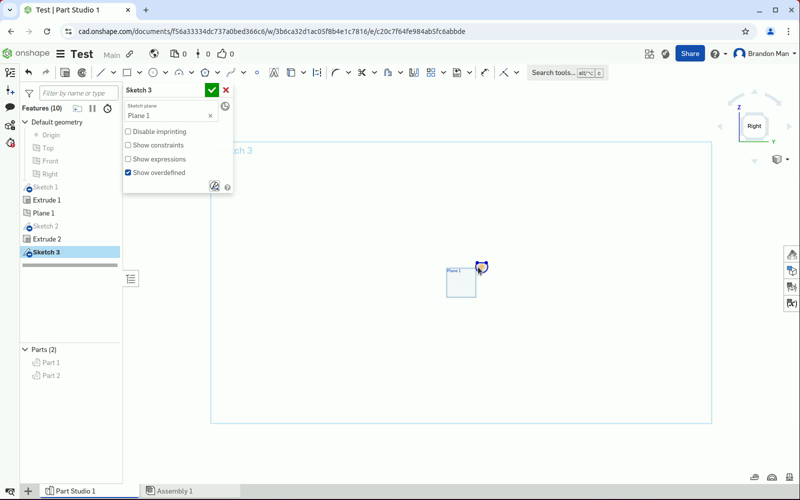
scroll(6)
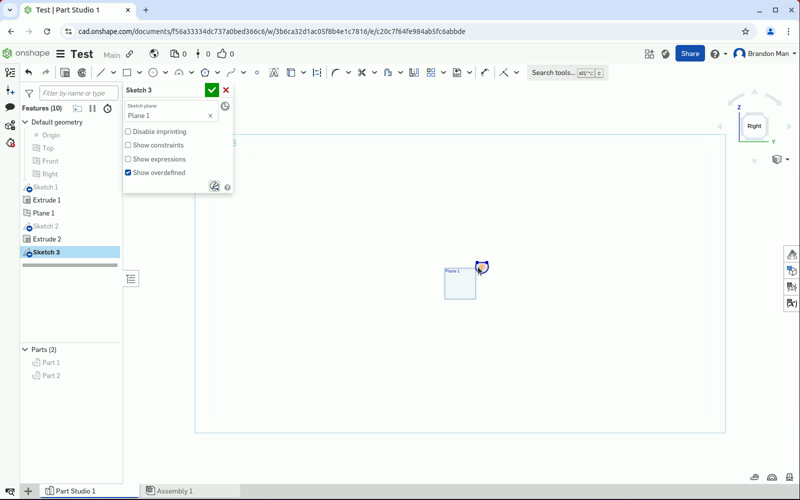
scroll(6)
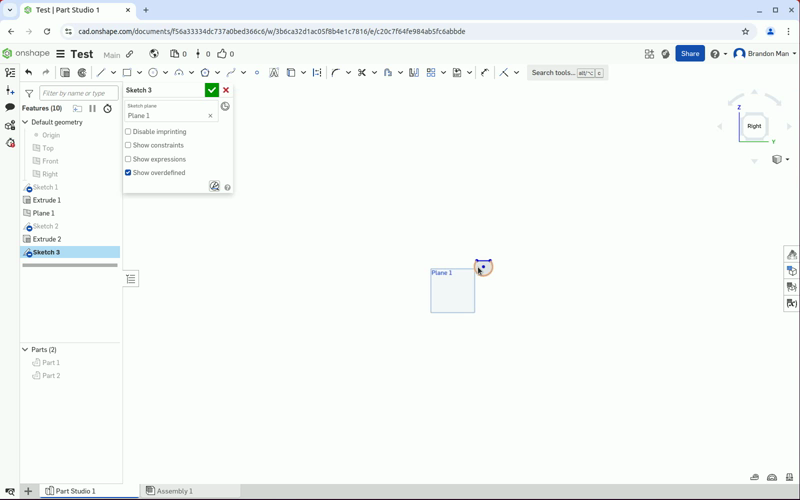
scroll(6)
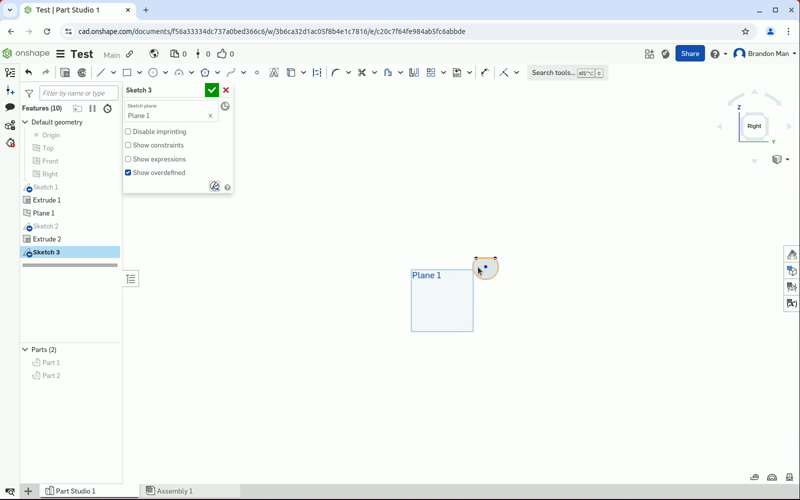
scroll(6)
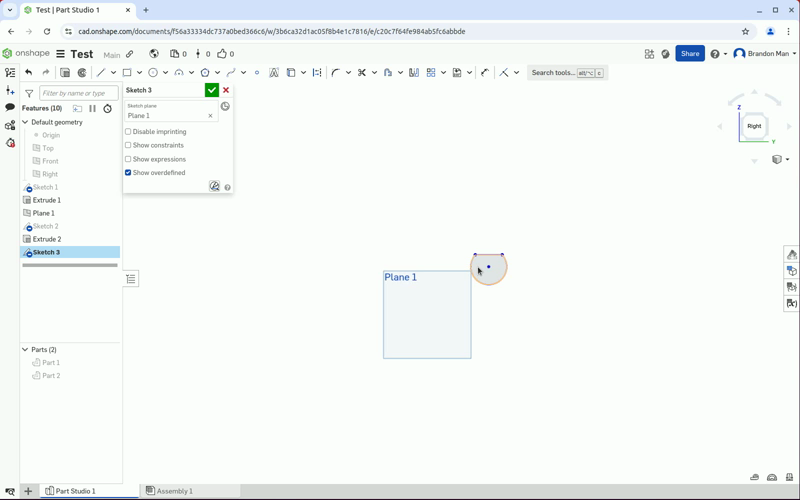
scroll(6)
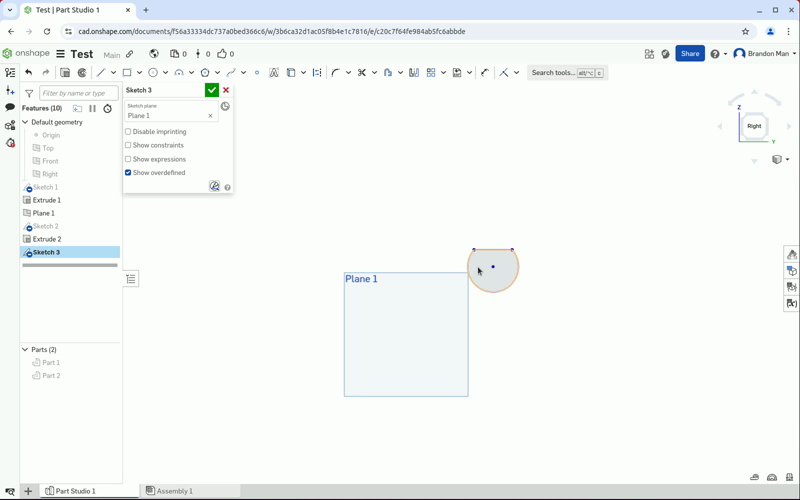
scroll(6)
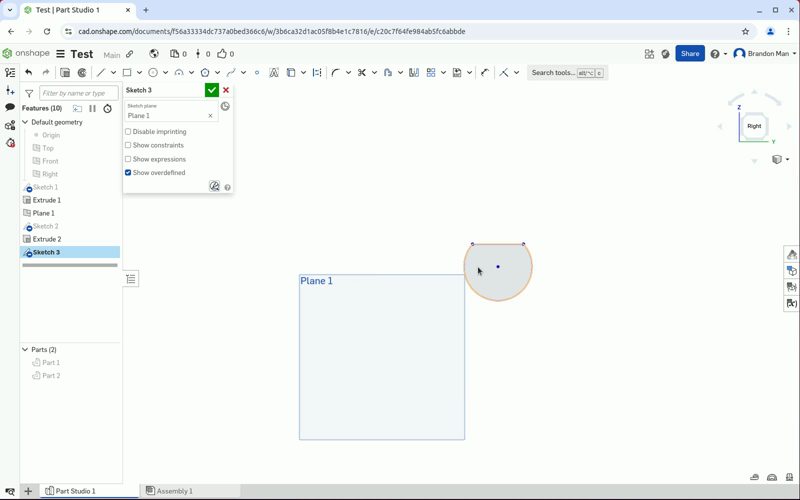
scroll(6)
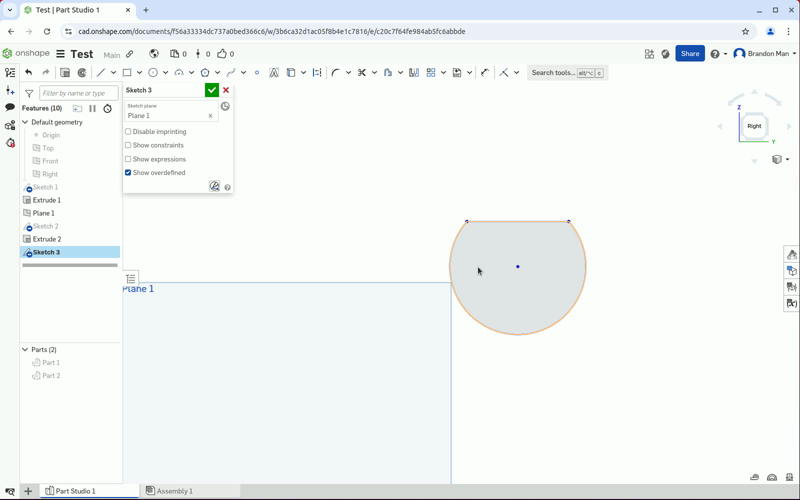
click(478, 266)
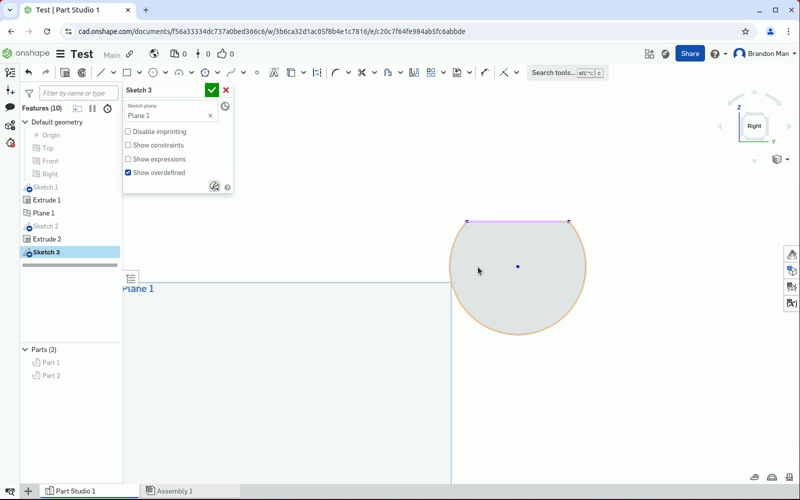
scroll(-6)
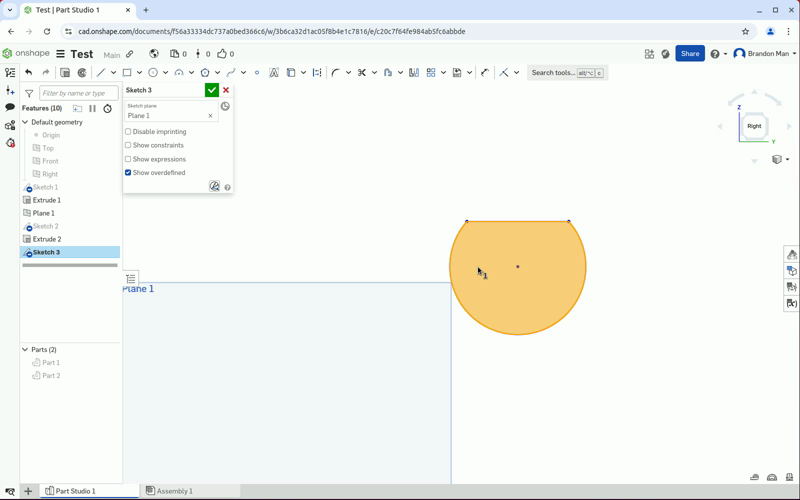
scroll(-6)
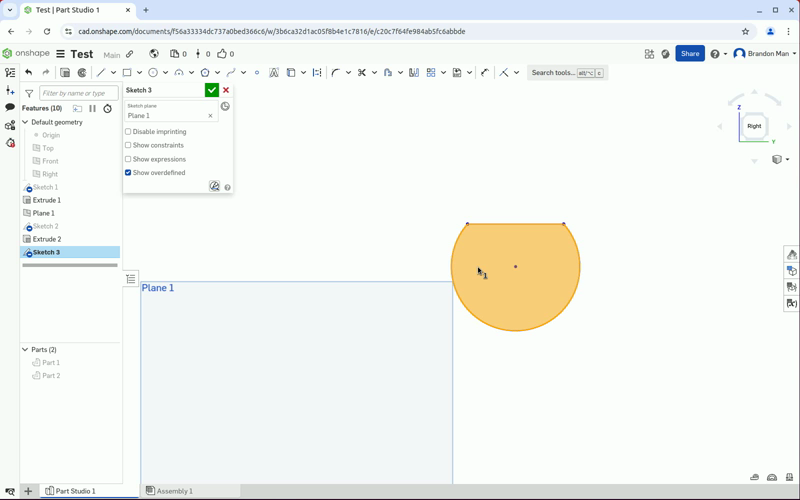
scroll(-6)
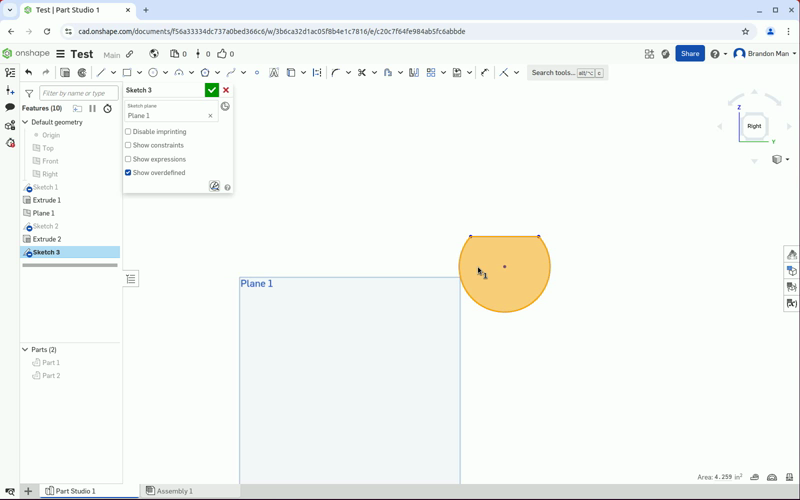
scroll(-6)
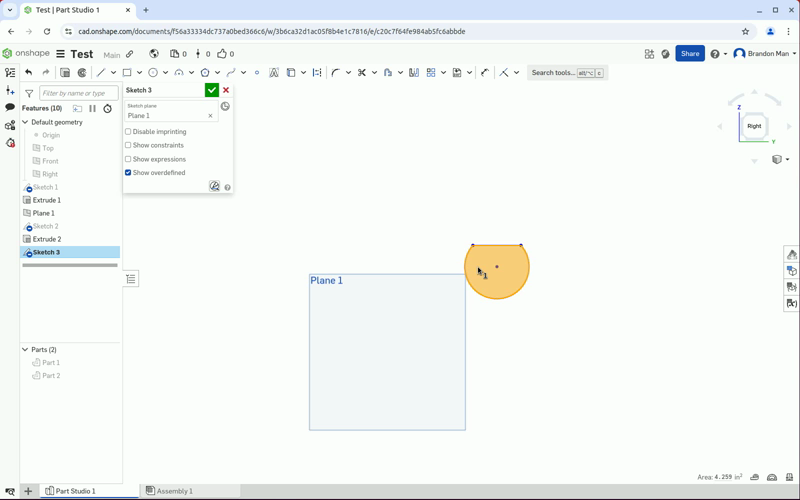
scroll(-6)
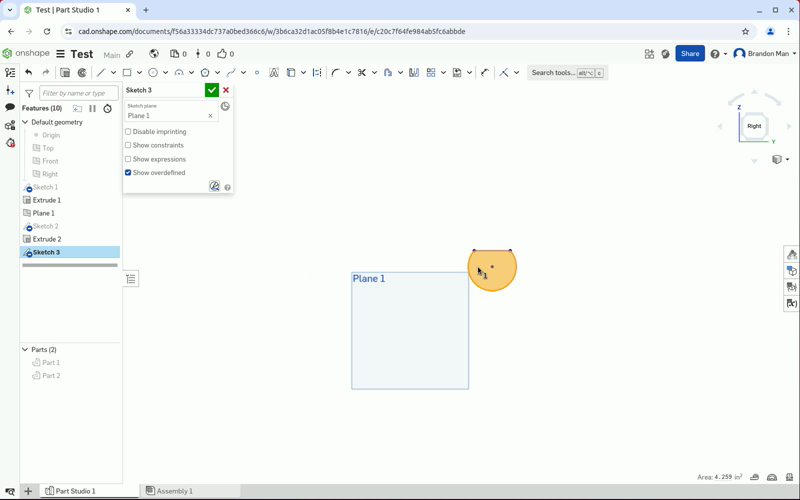
scroll(-6)
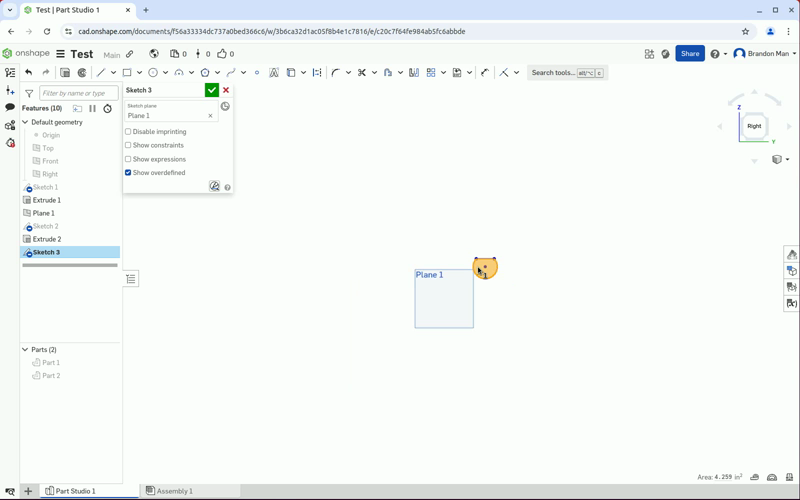
scroll(-6)
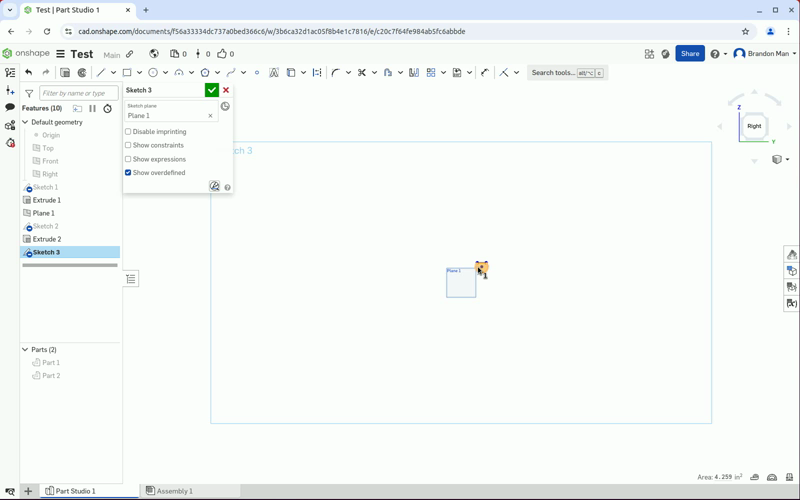
mouse_move(73, 352)
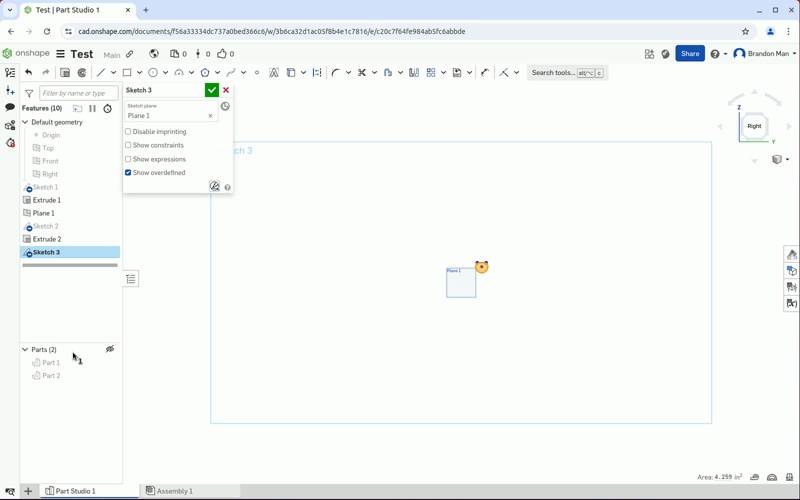
key(shift+y)
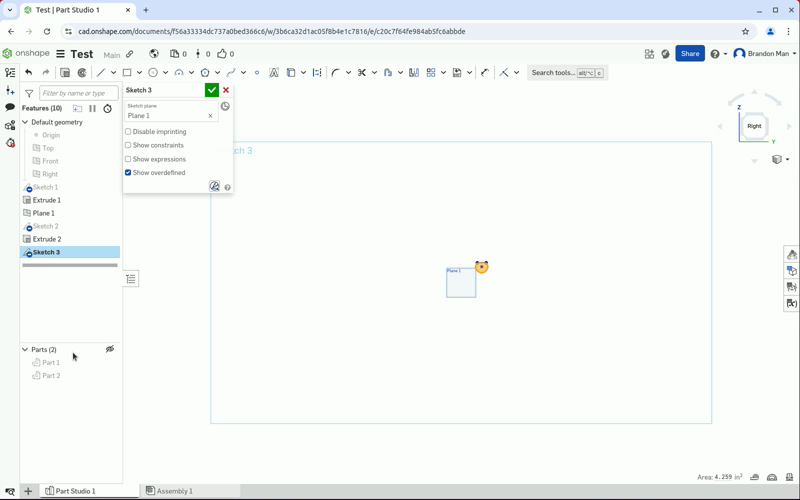
key(shift+e)
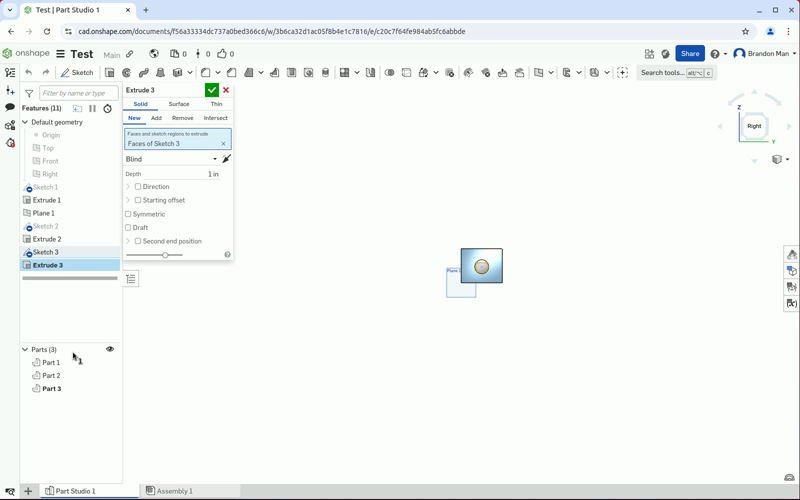
mouse_move(143, 106)
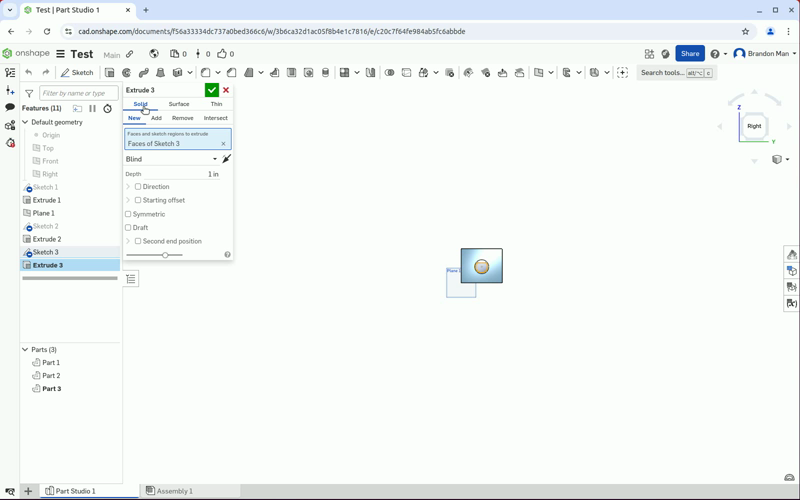
click(143, 106)
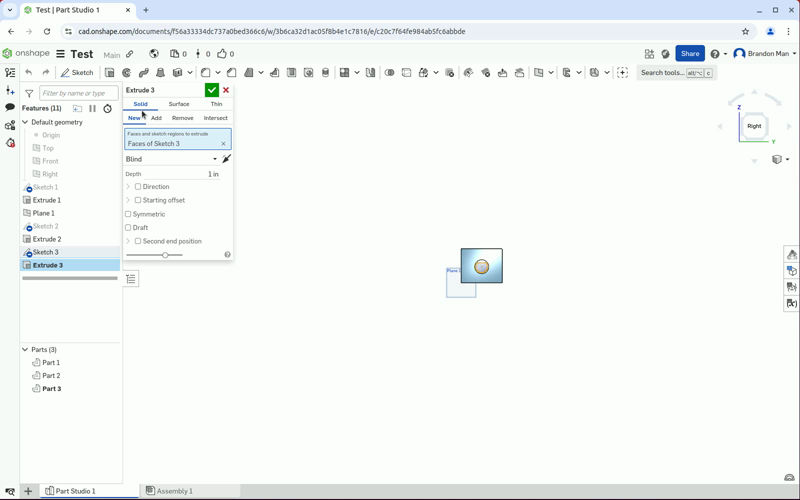
mouse_move(137, 120)
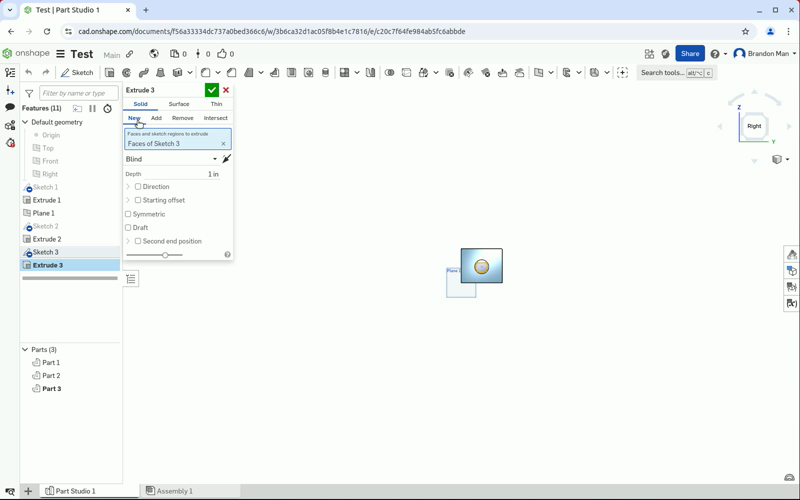
click(137, 120)
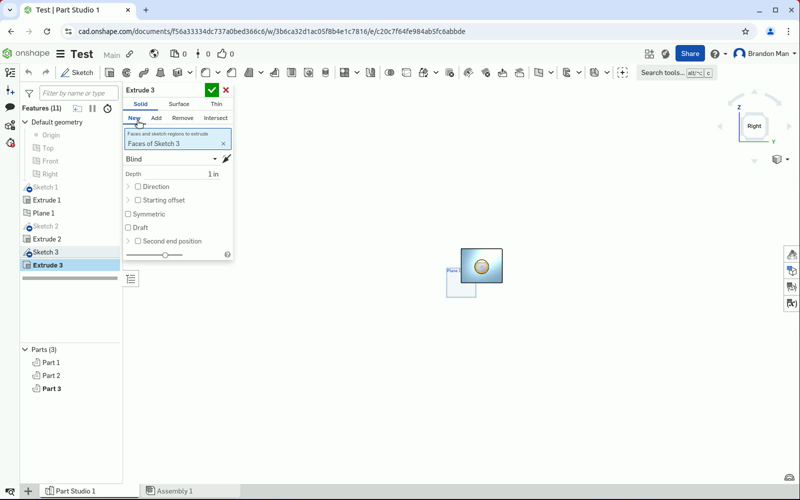
key(tab, 4)
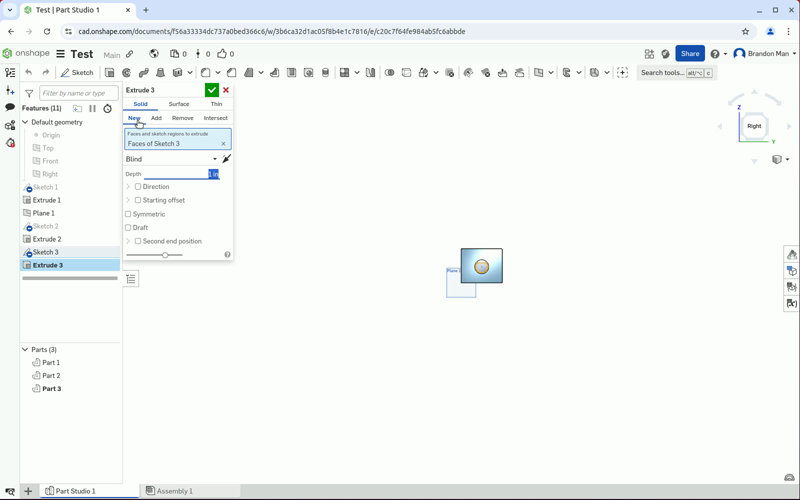
text(6.499)
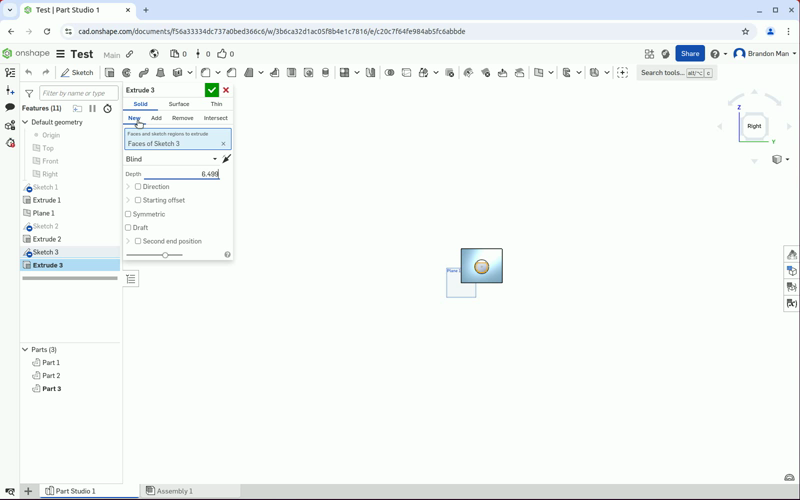
key(enter)
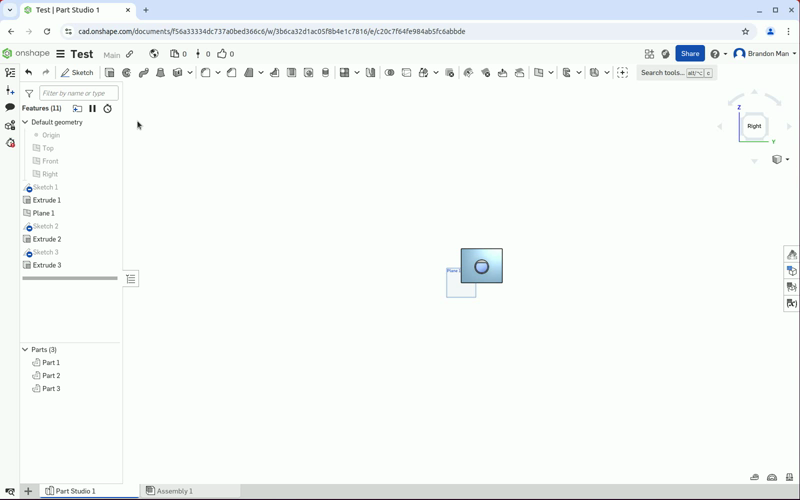
key(shift+h)
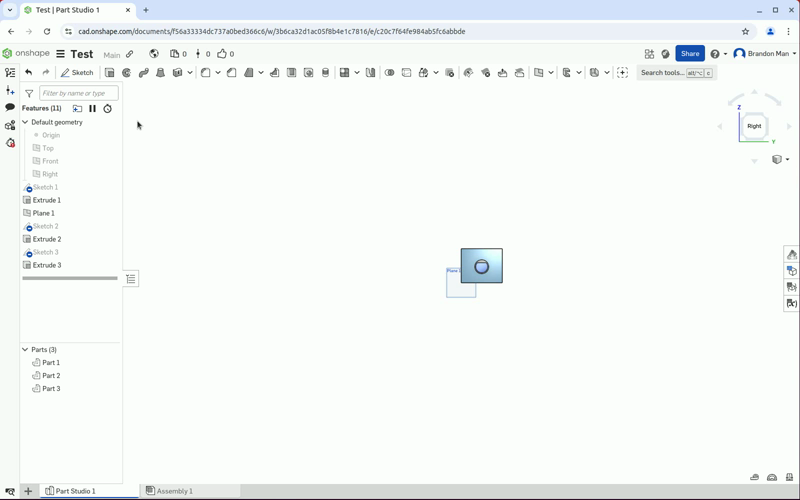
key(shift+h)
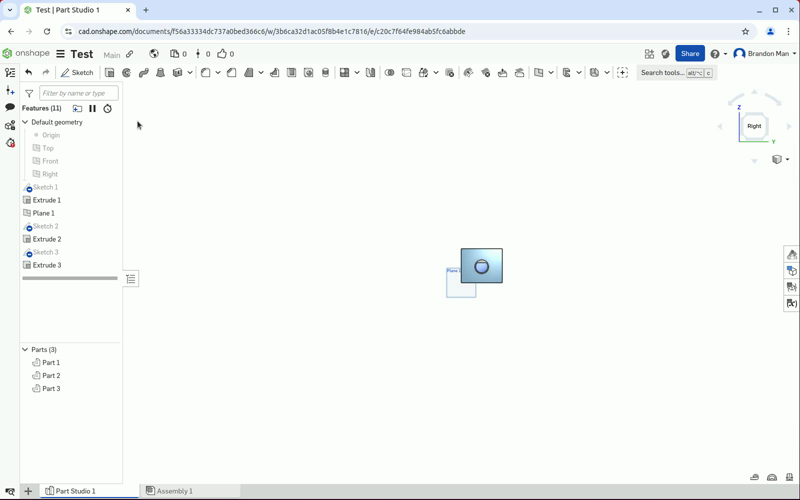
mouse_move(73, 189)
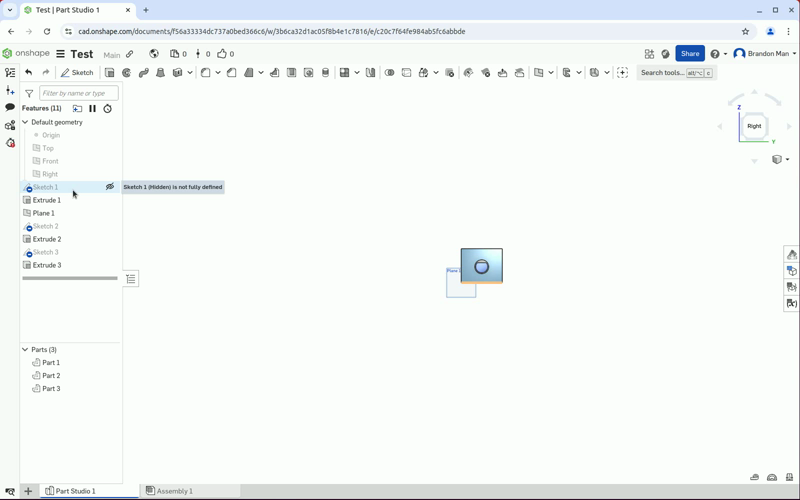
click(73, 189)
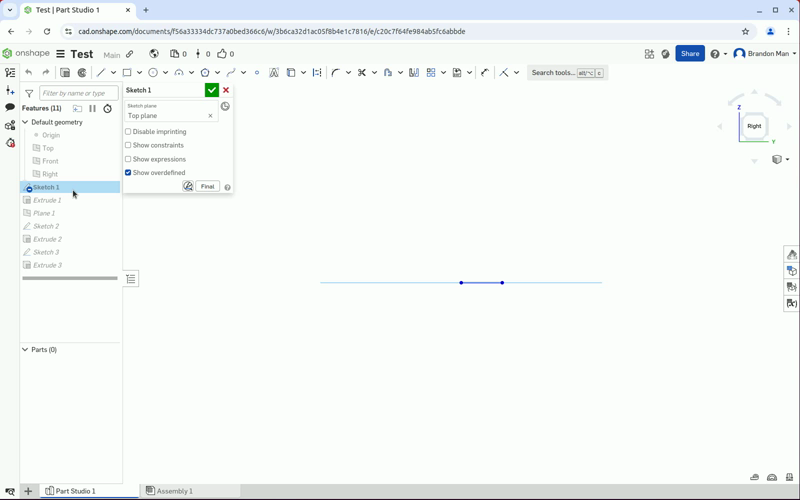
mouse_move(229, 92)
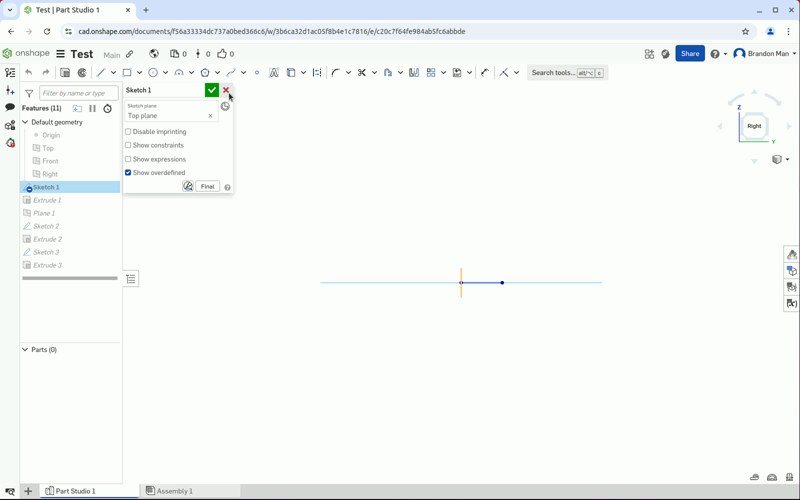
click(229, 92)
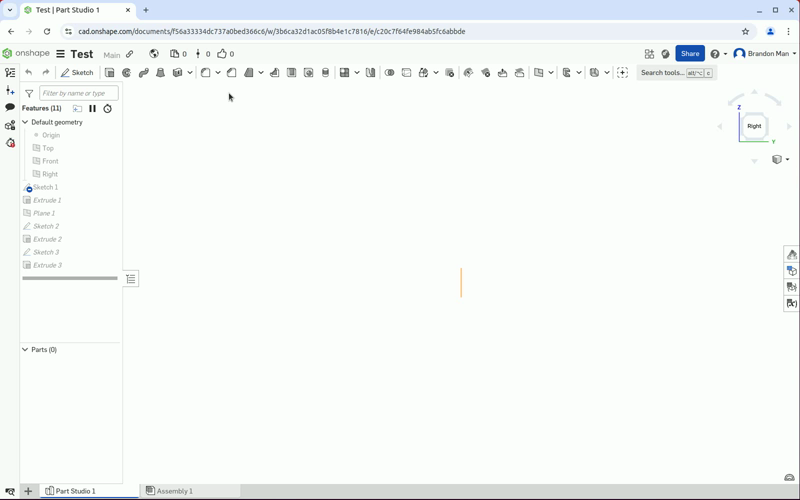
key(shift+s)
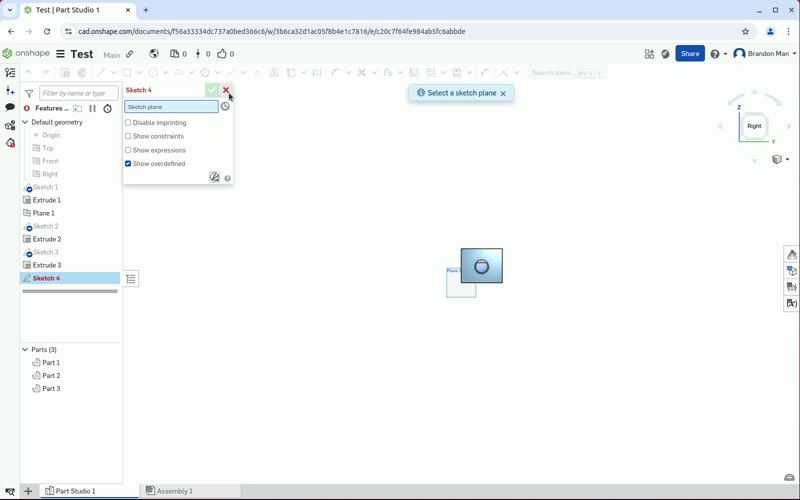
mouse_move(73, 215)
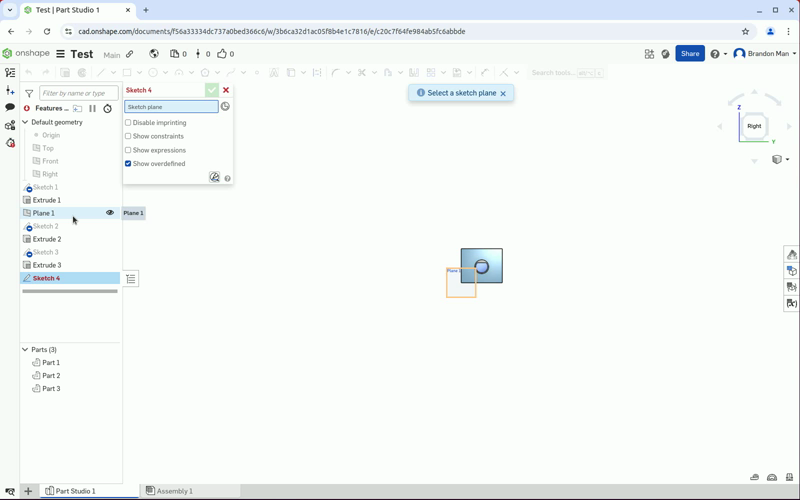
click(73, 215)
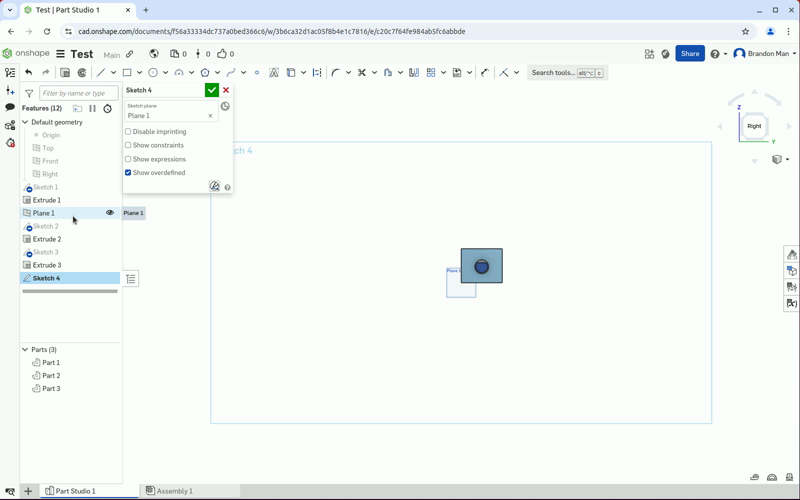
mouse_move(73, 352)
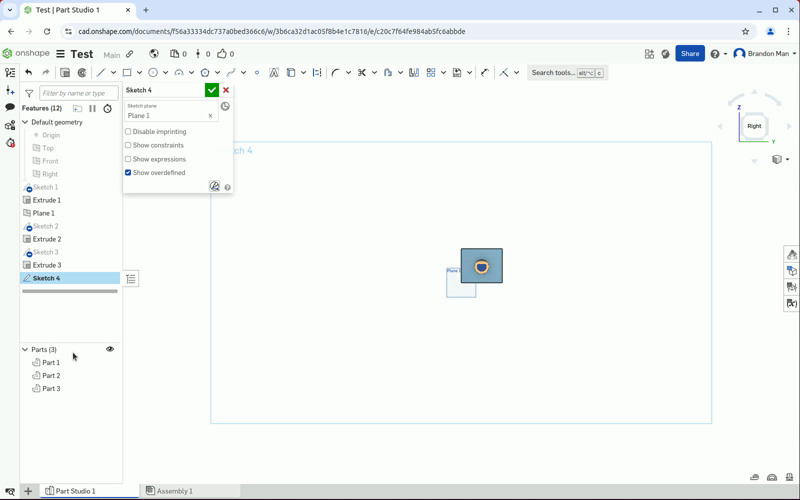
key(y)
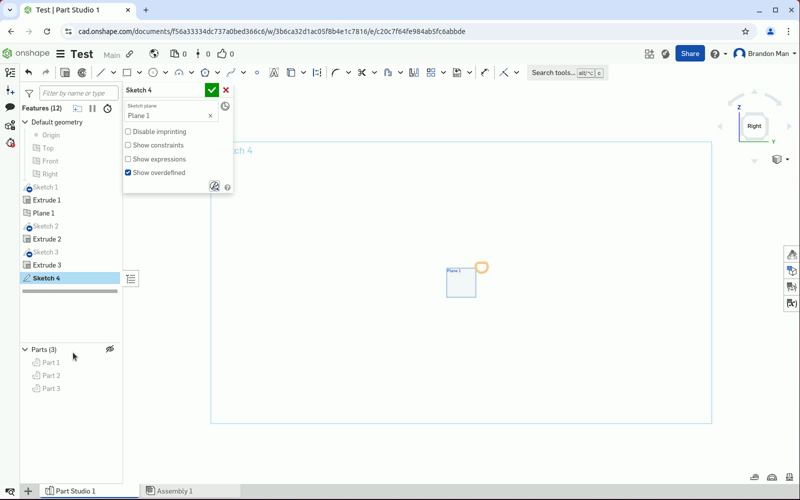
key(c)
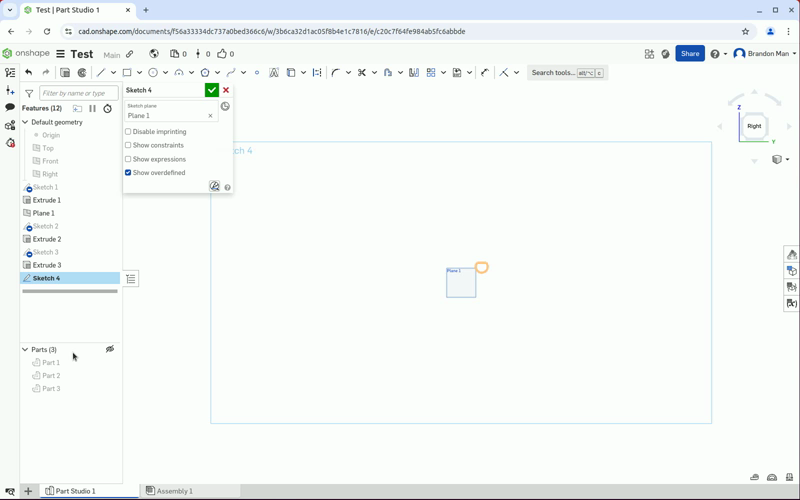
key_down(shift)
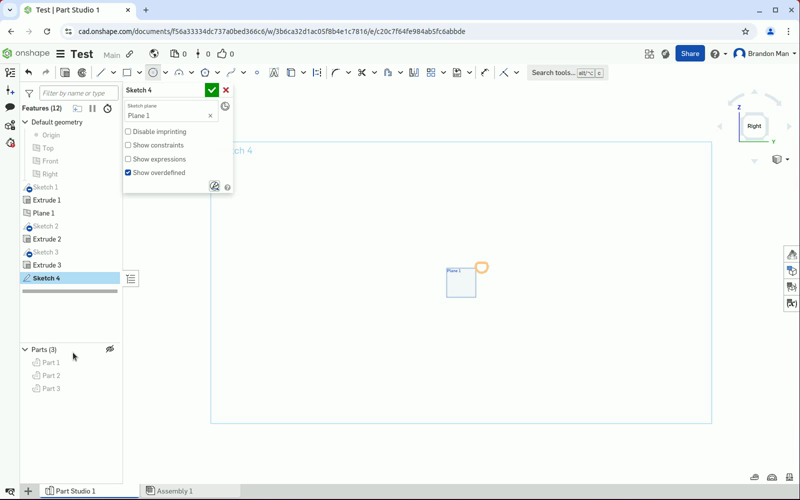
mouse_move(466, 266)
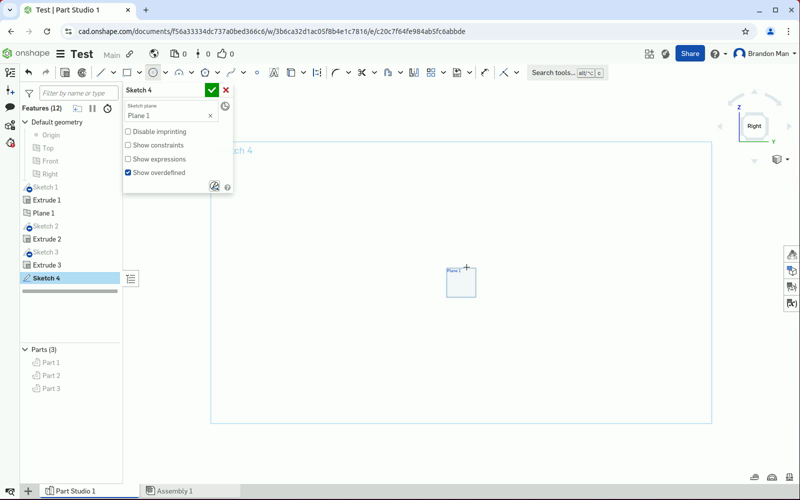
click(466, 266)
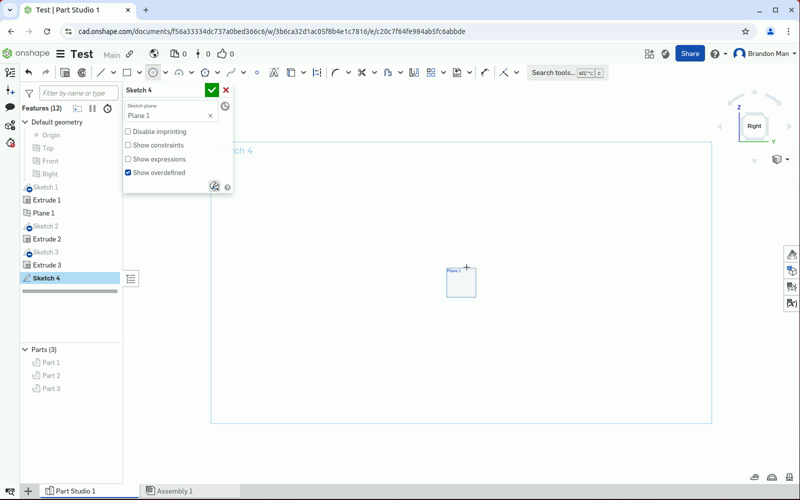
key_up(shift)
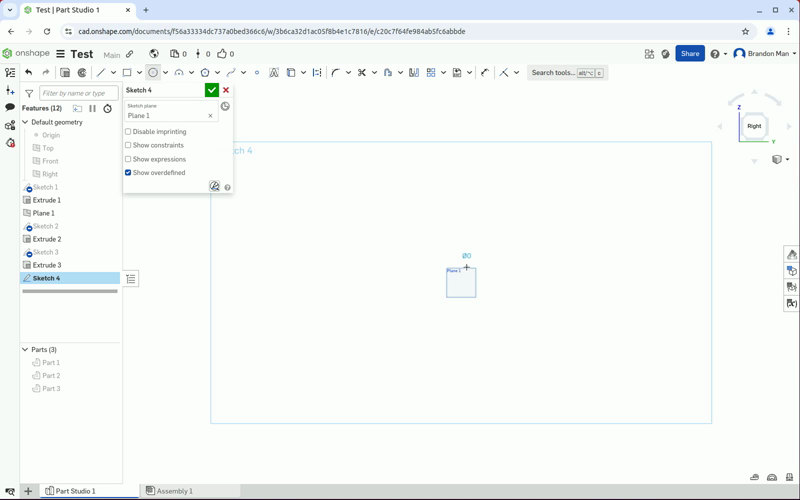
mouse_move(470, 266)
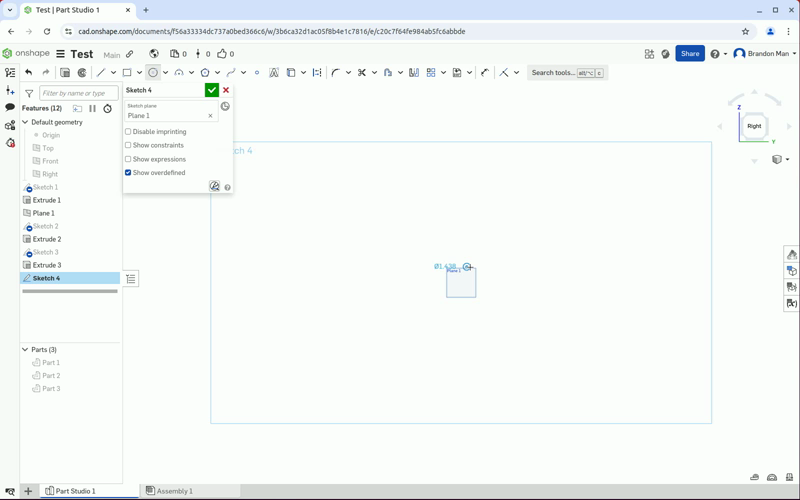
click(470, 266)
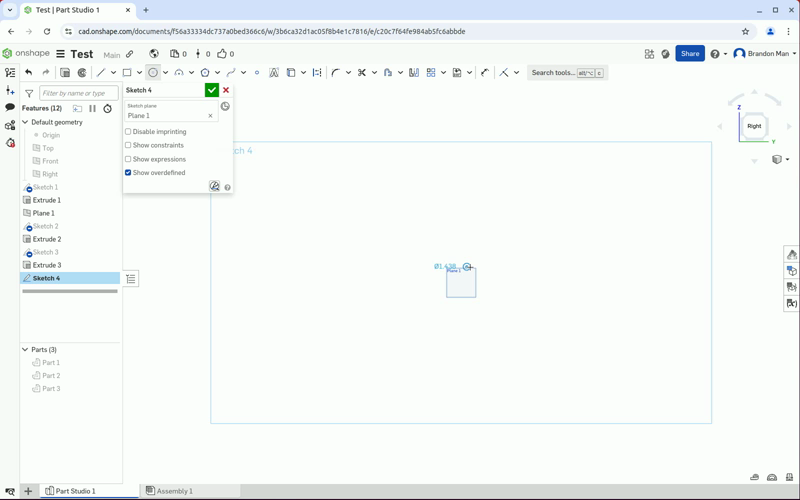
key(esc)
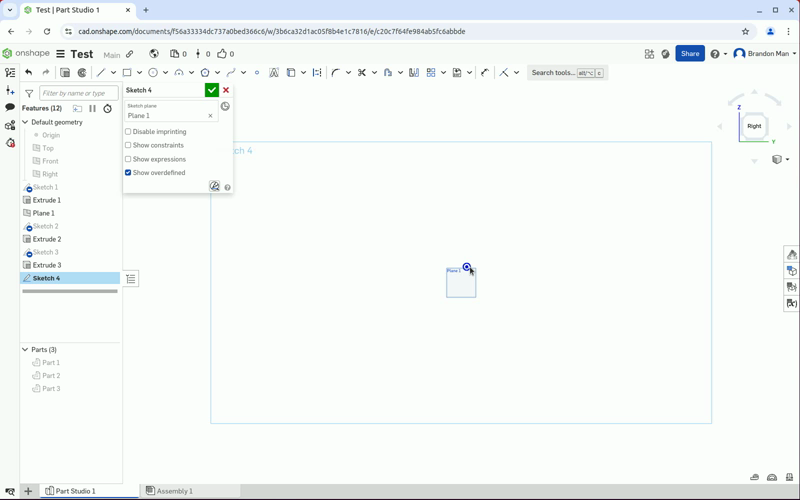
mouse_move(468, 267)
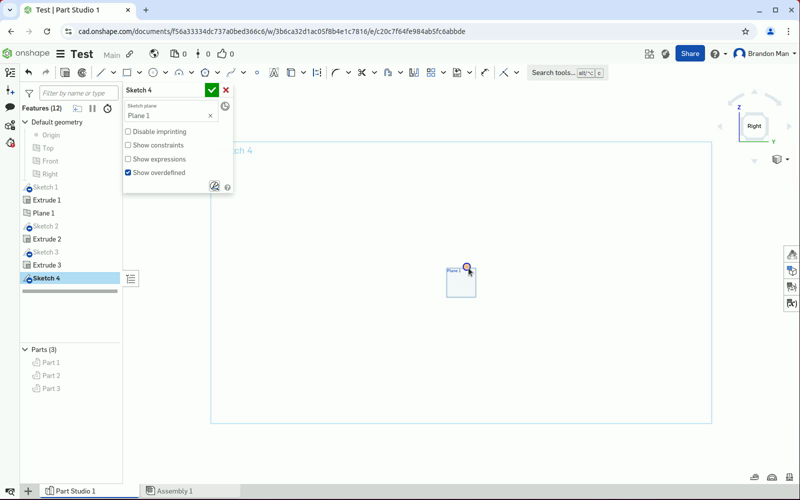
scroll(6)
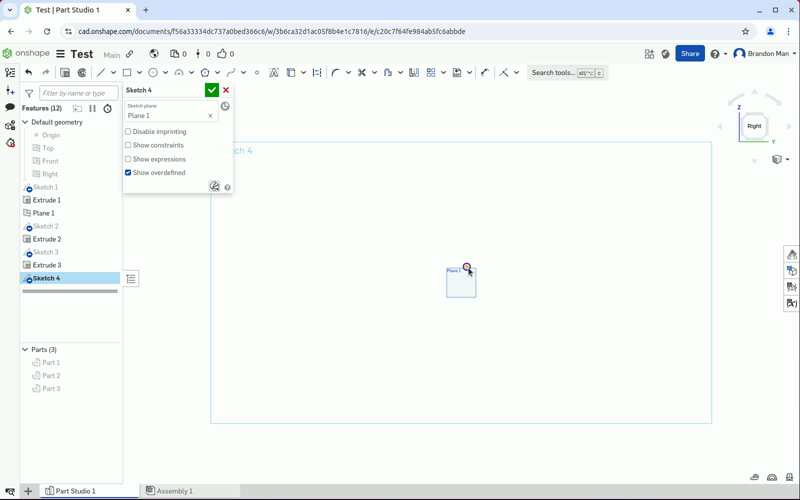
scroll(6)
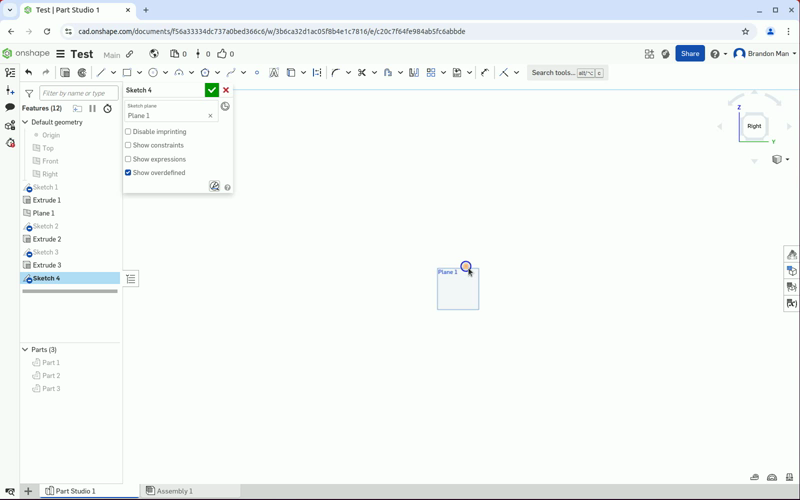
scroll(6)
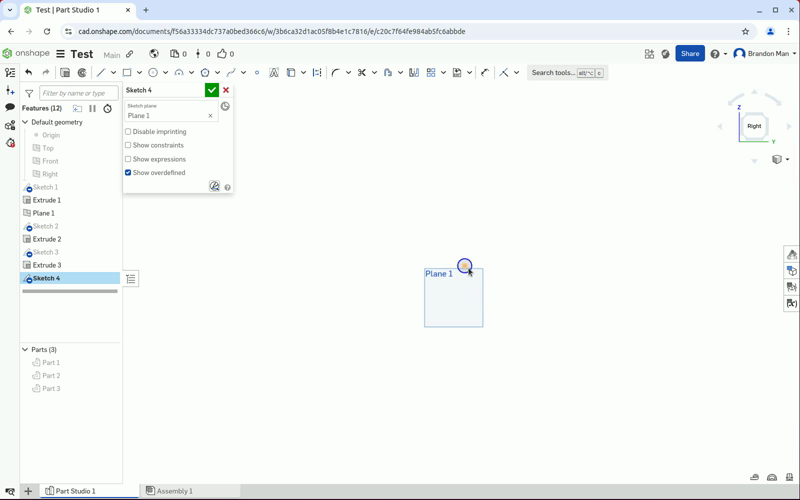
scroll(6)
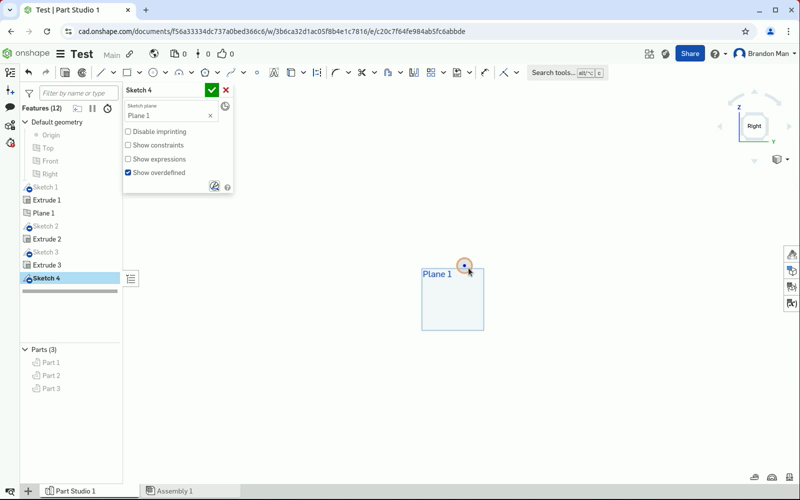
scroll(6)
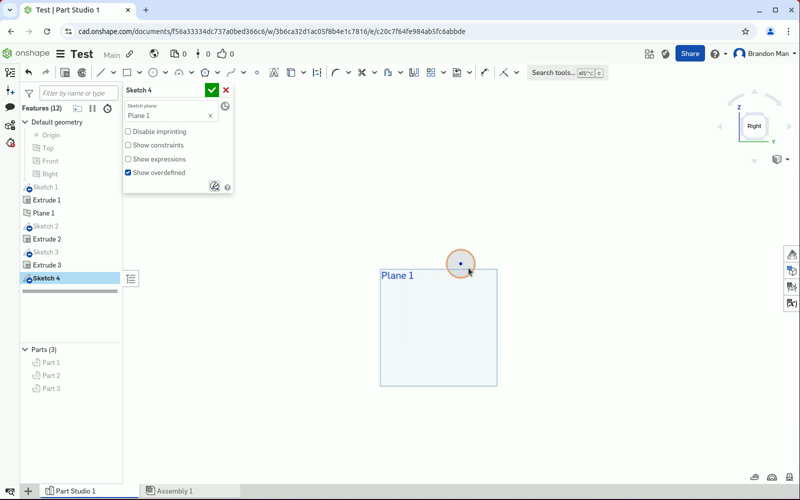
scroll(6)
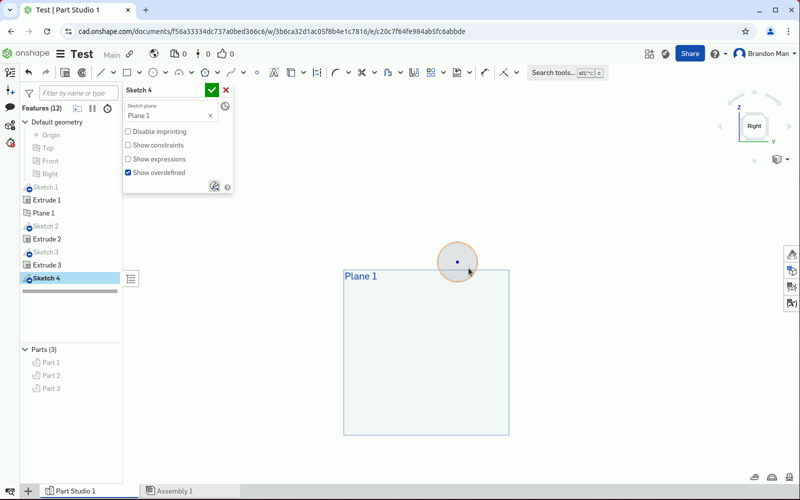
scroll(6)
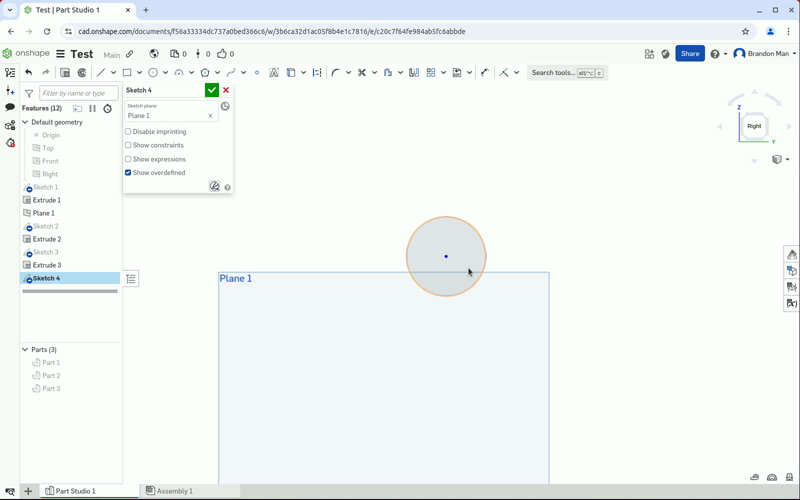
click(468, 267)
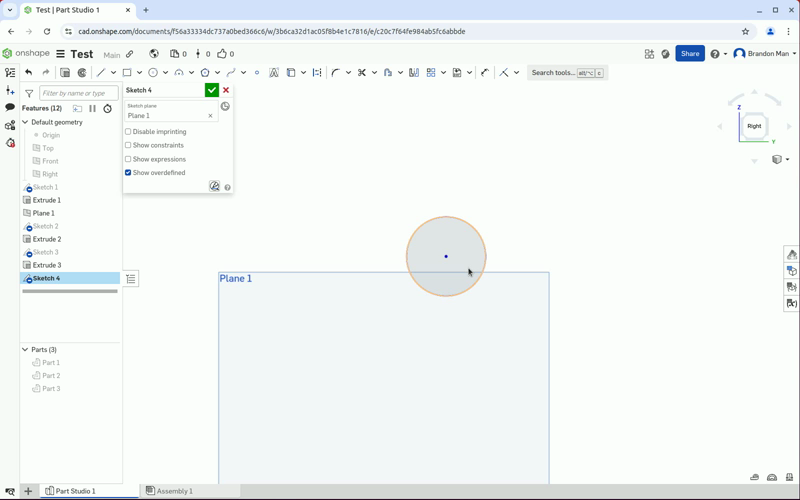
scroll(-6)
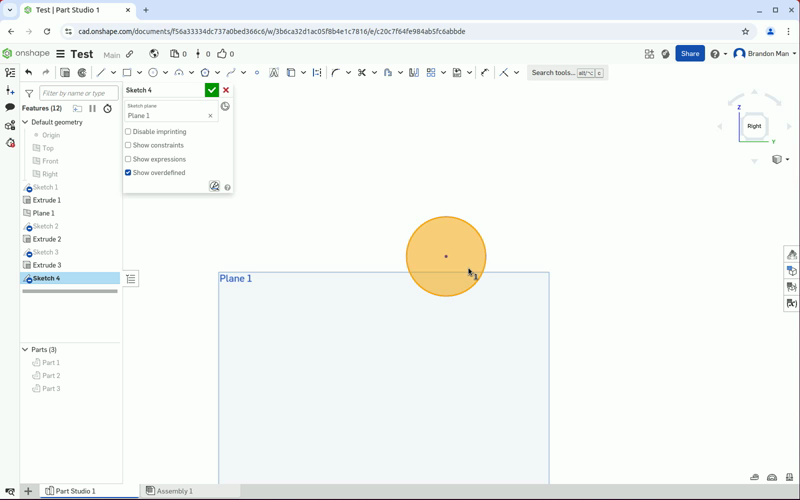
scroll(-6)
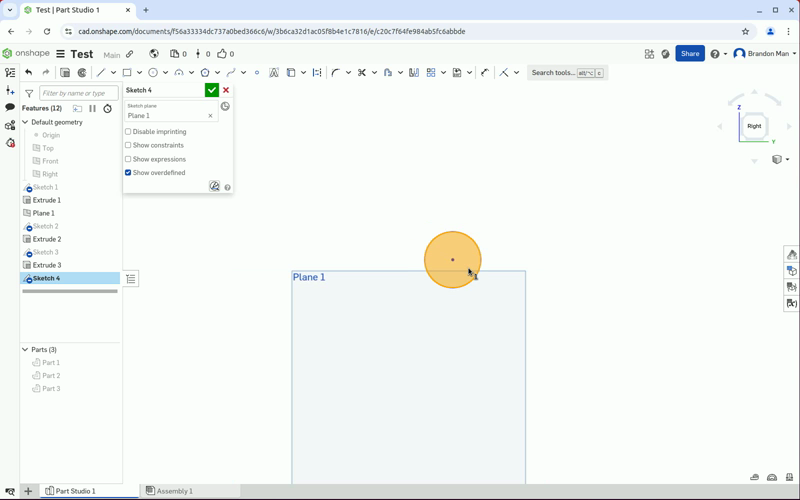
scroll(-6)
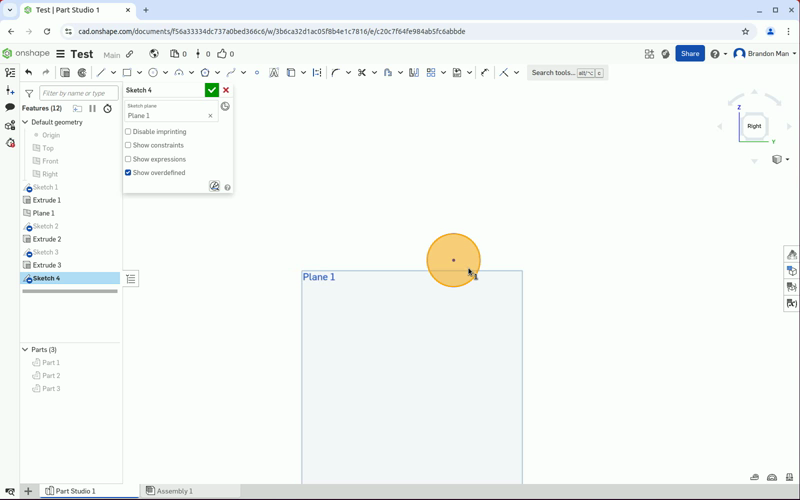
scroll(-6)
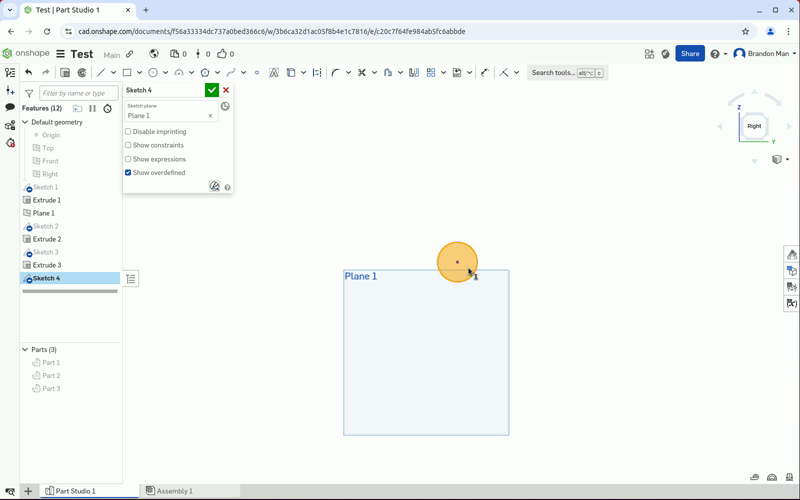
scroll(-6)
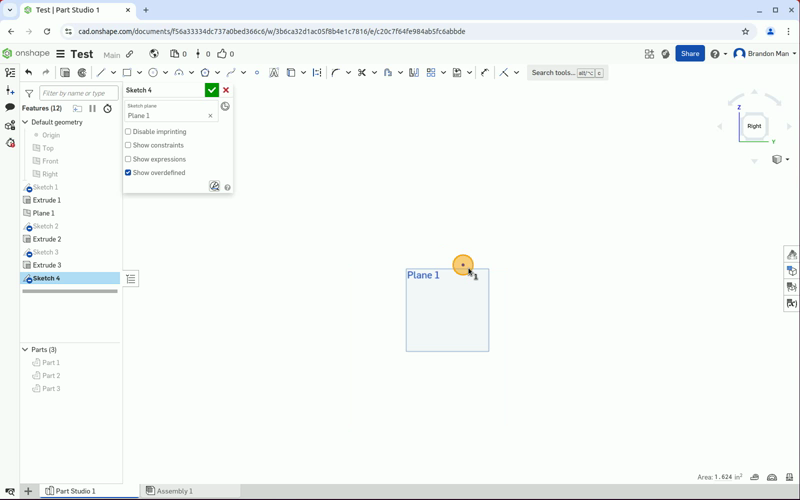
scroll(-6)
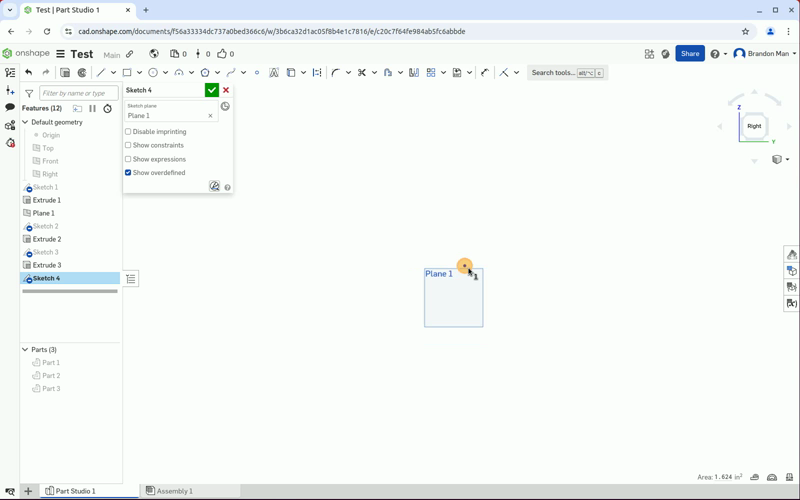
scroll(-6)
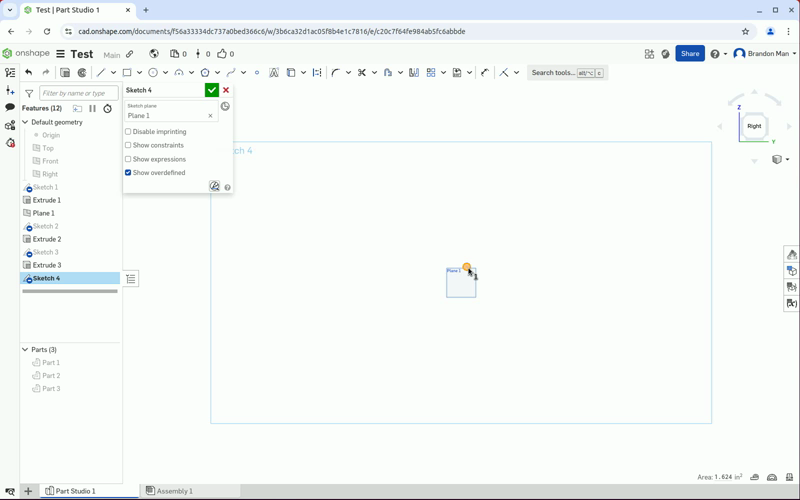
mouse_move(73, 352)
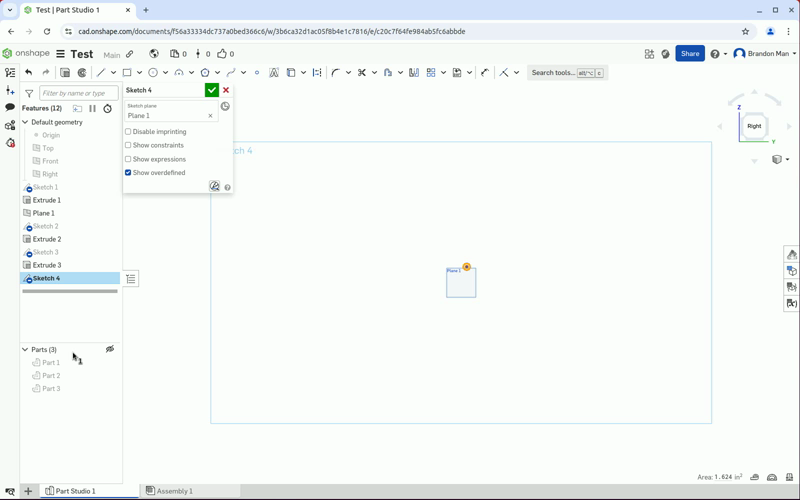
key(shift+y)
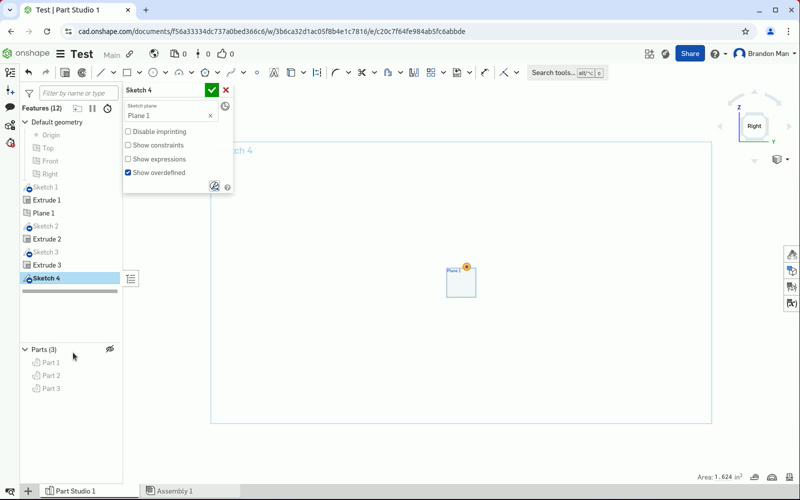
key(shift+e)
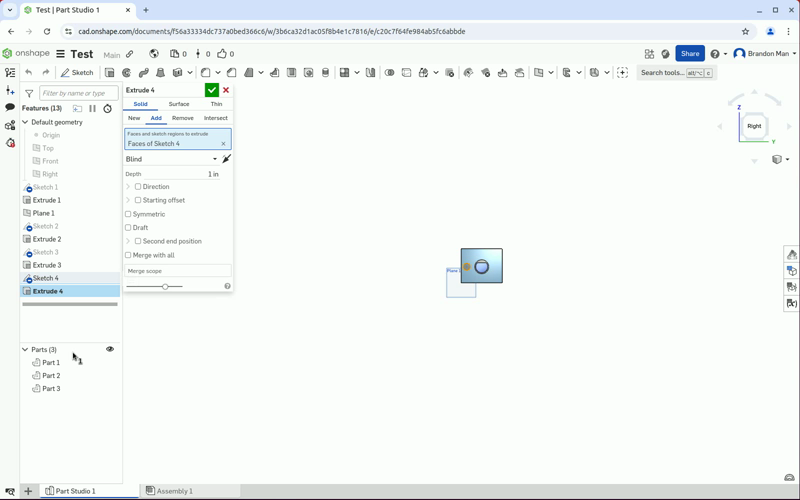
mouse_move(143, 106)
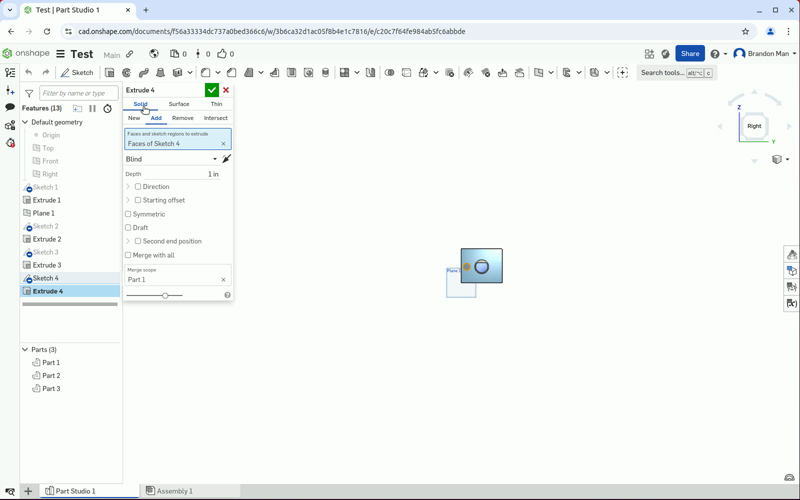
click(143, 106)
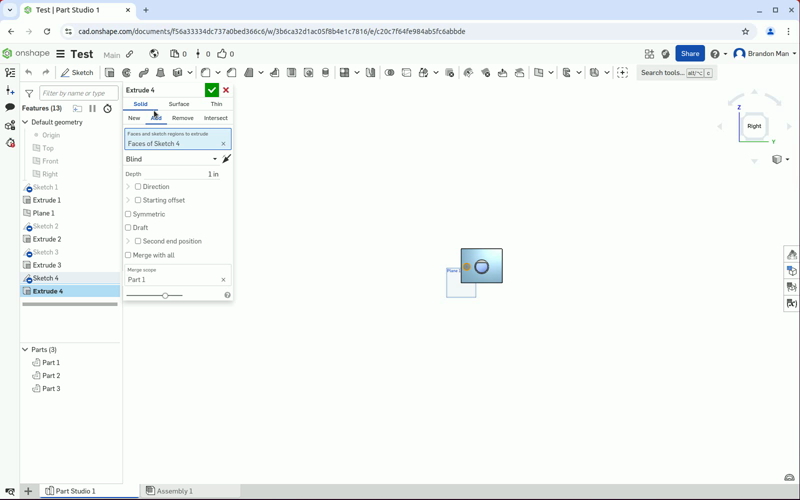
mouse_move(186, 120)
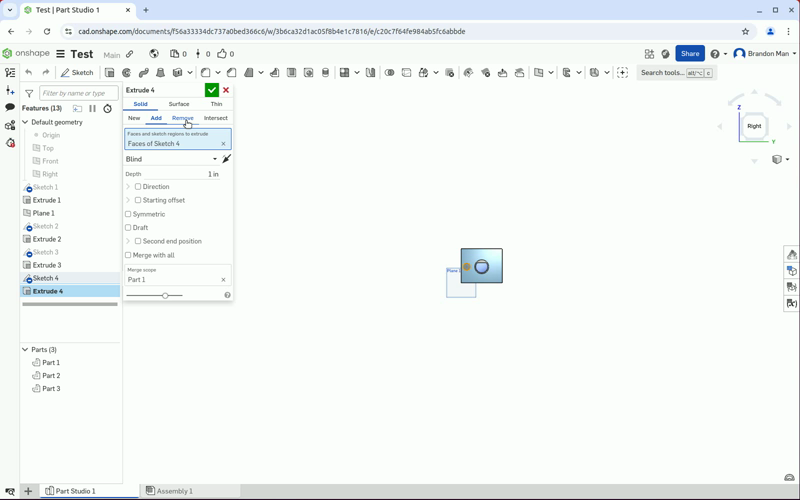
click(186, 120)
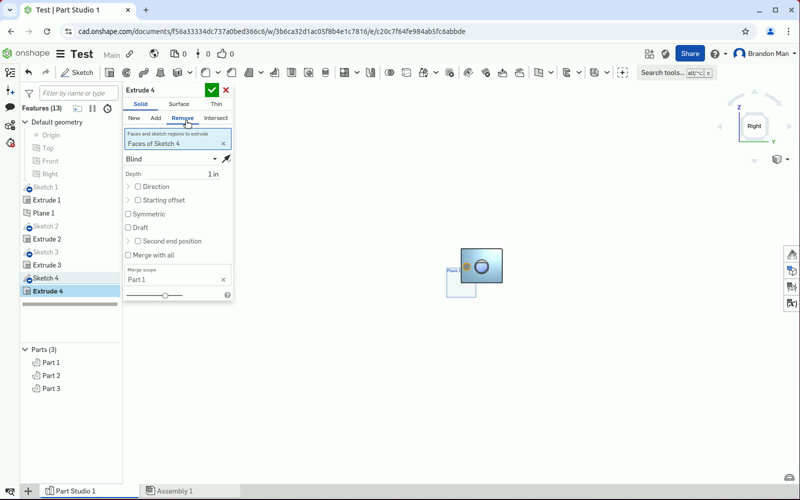
key(tab, 4)
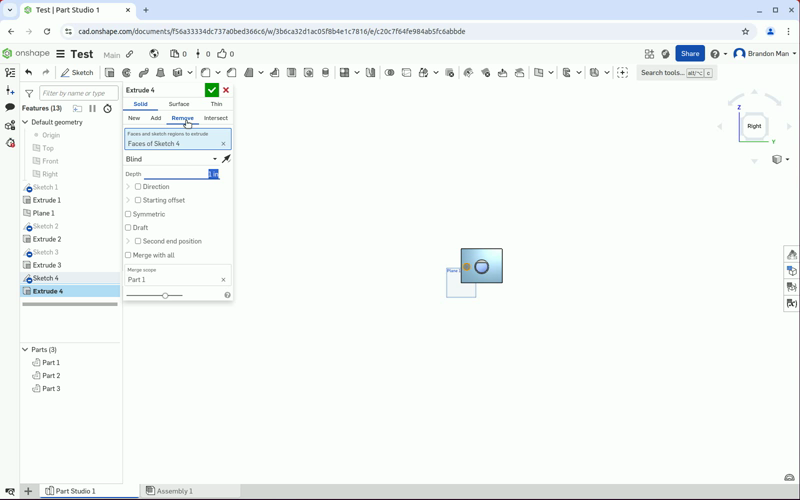
text(6.981)
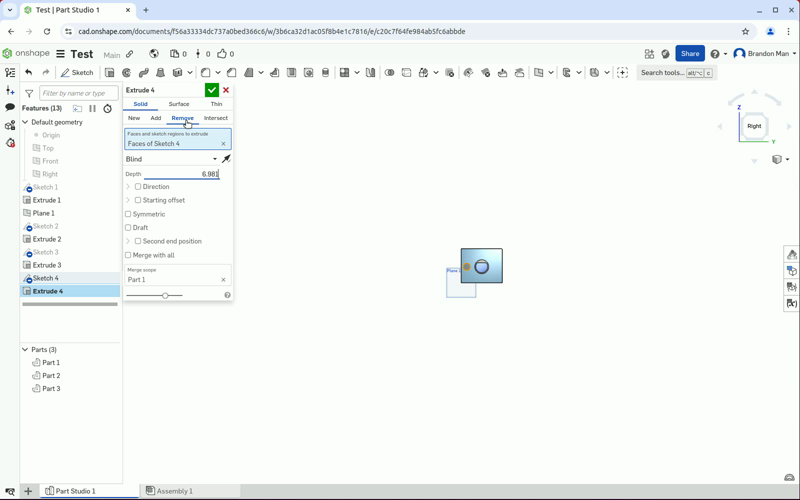
key(tab, 6)
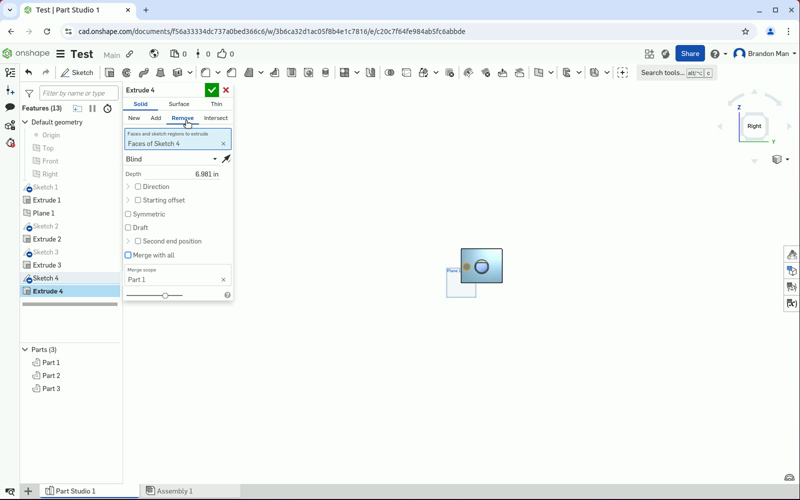
key(space)
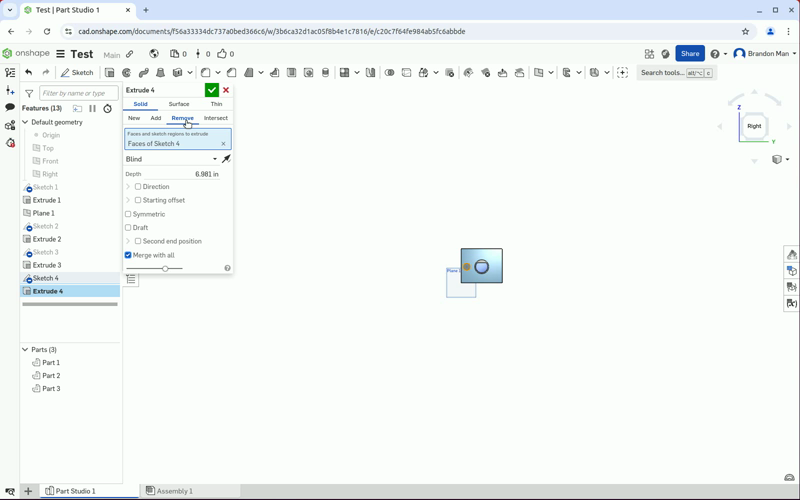
key(enter)
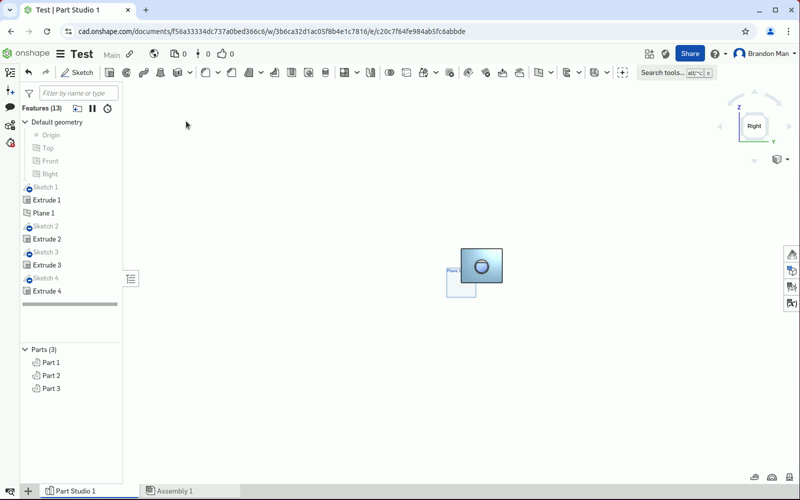
key(shift+h)
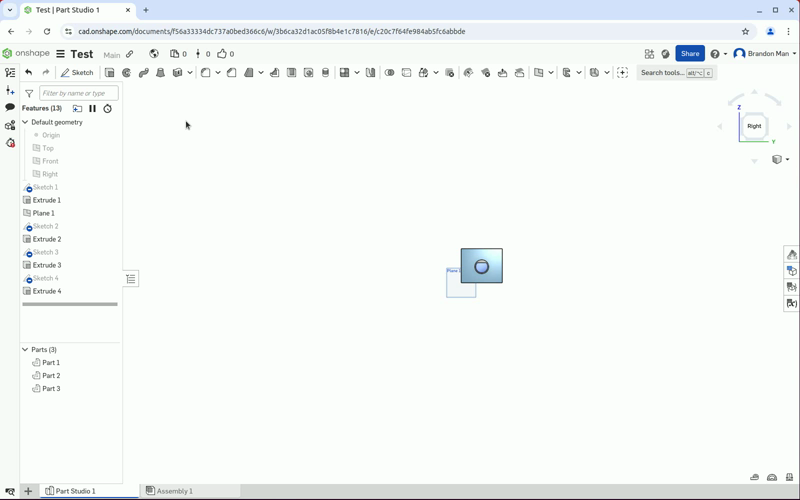
key(shift+h)
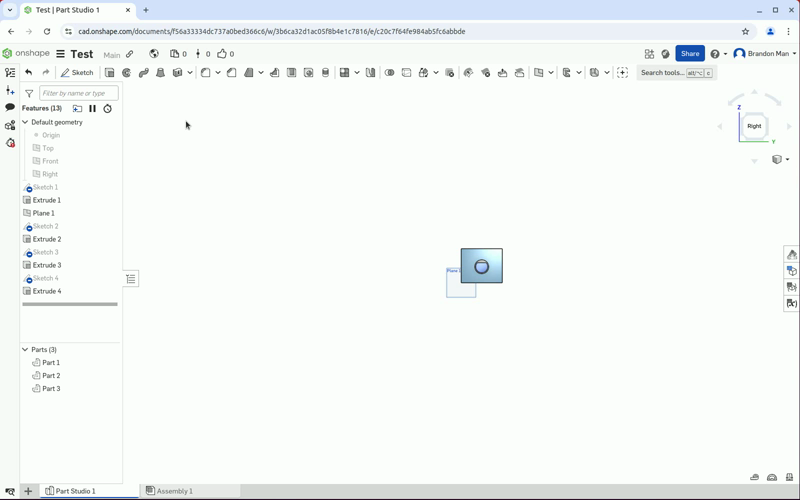
mouse_move(73, 189)
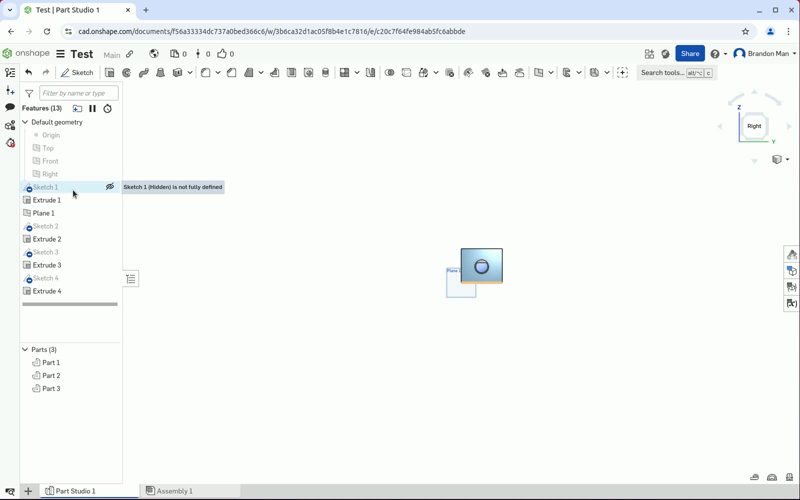
click(73, 189)
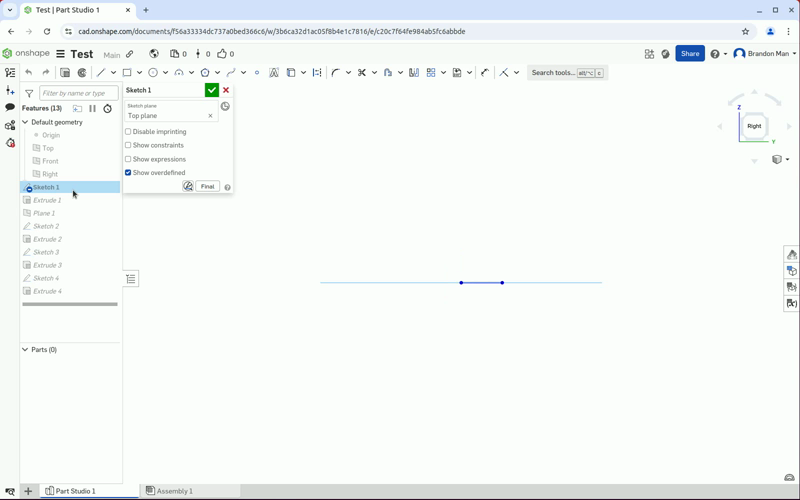
mouse_move(229, 92)
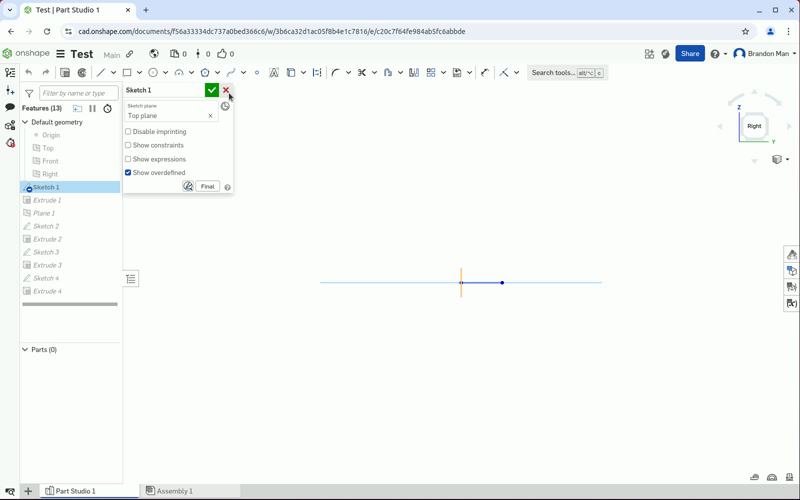
click(229, 92)
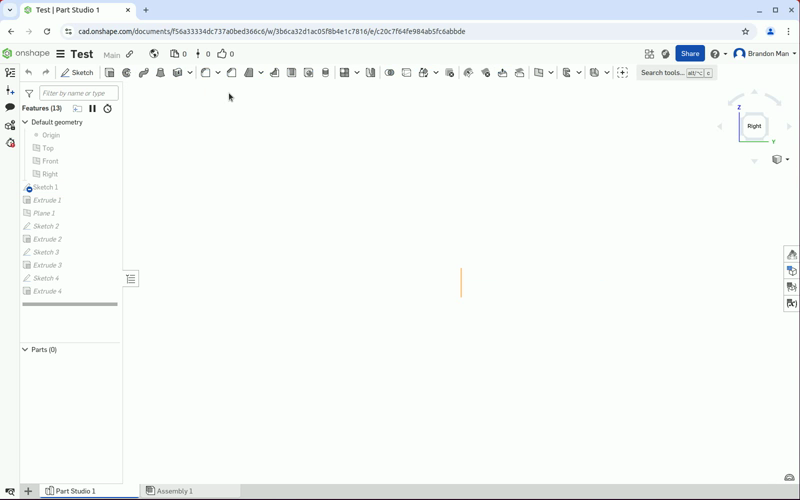
key(shift+s)
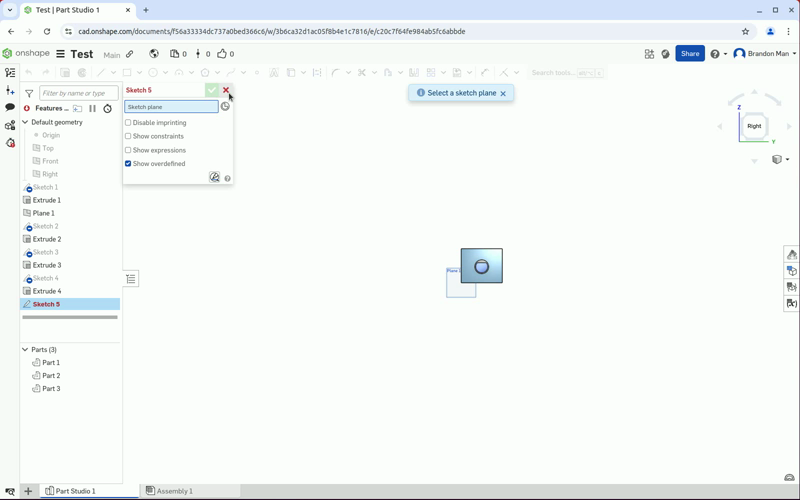
mouse_move(73, 215)
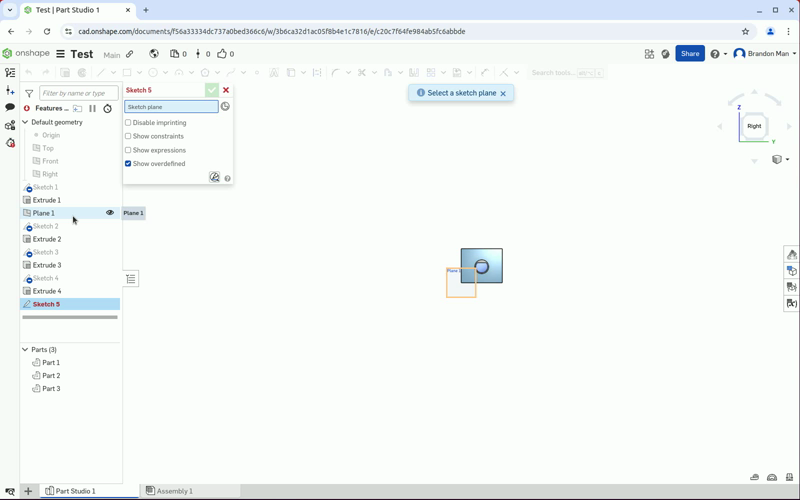
click(73, 215)
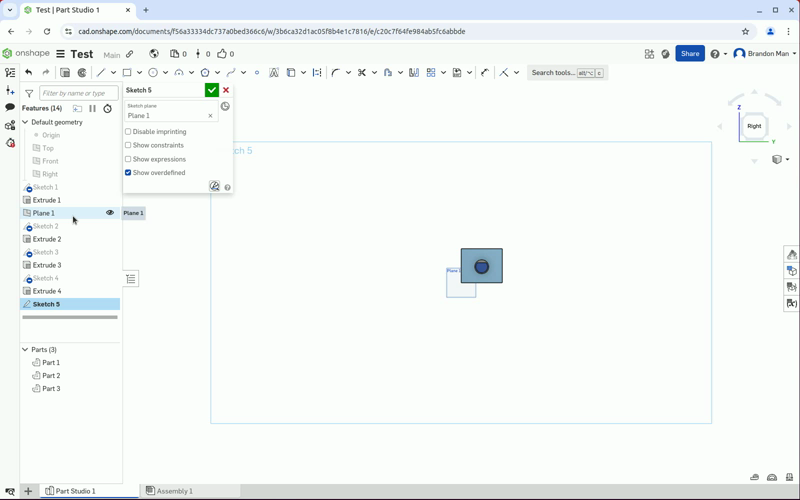
mouse_move(73, 352)
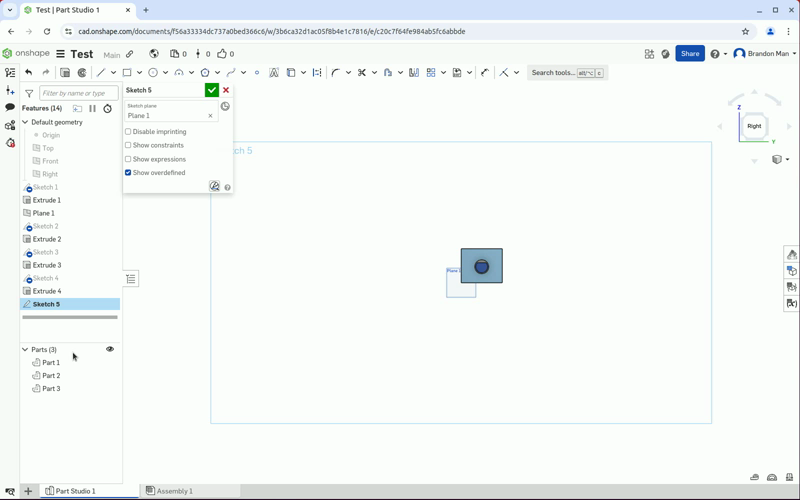
key(y)
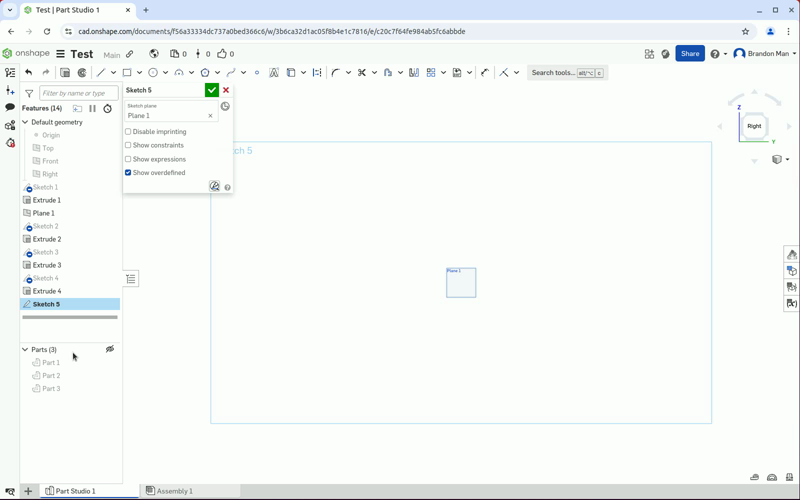
key(c)
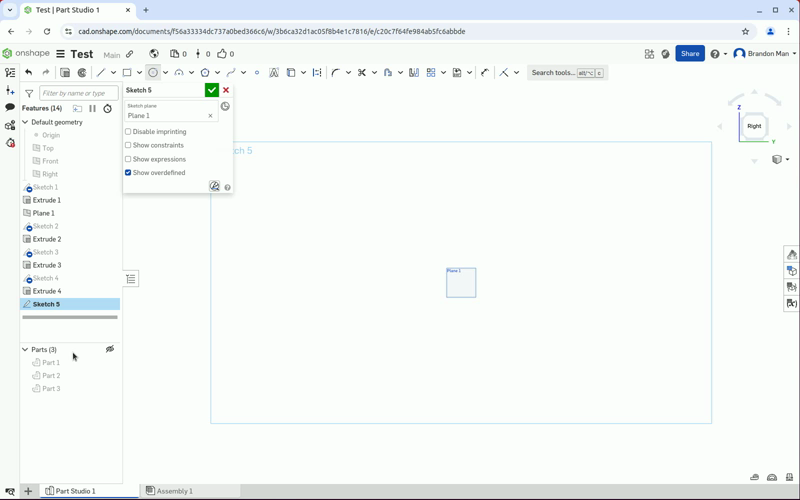
key_down(shift)
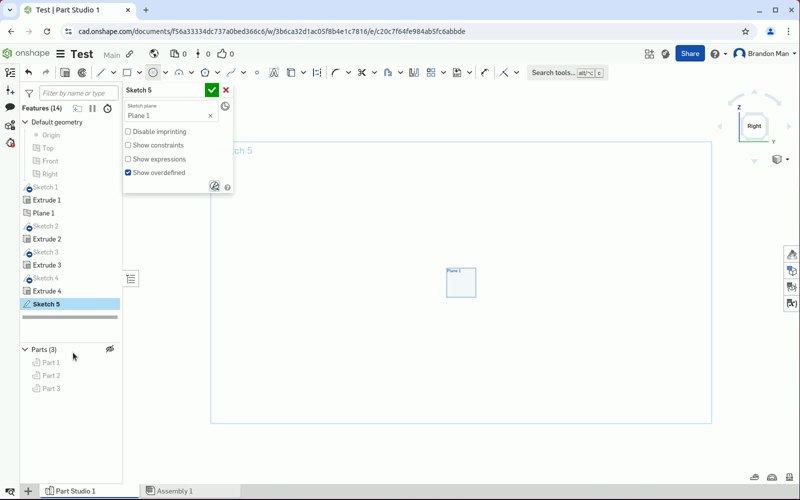
mouse_move(497, 266)
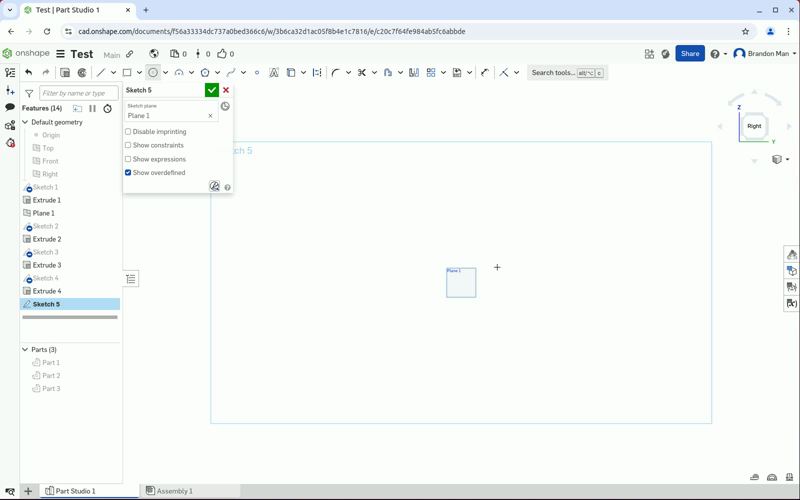
click(497, 266)
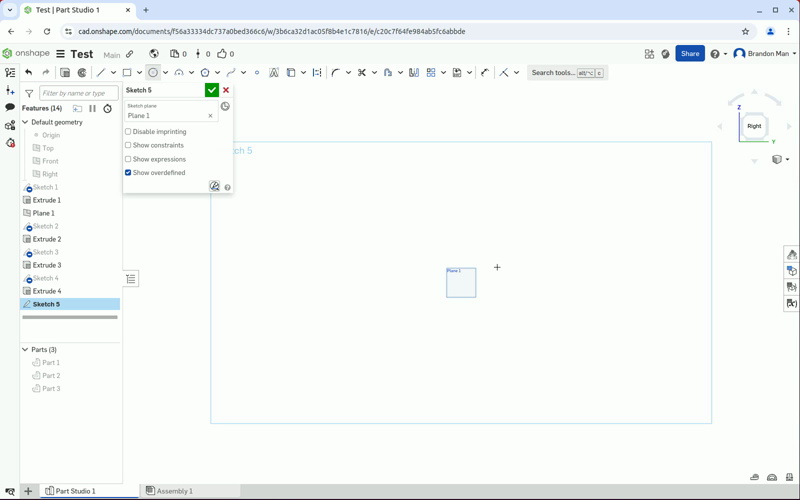
key_up(shift)
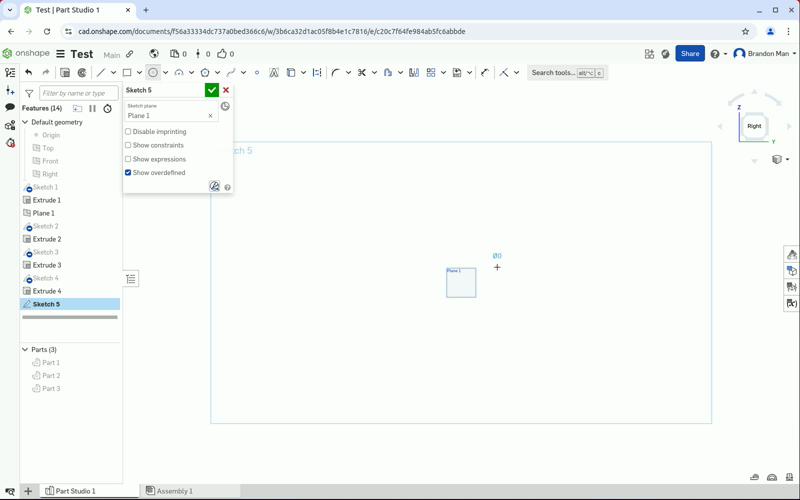
mouse_move(500, 266)
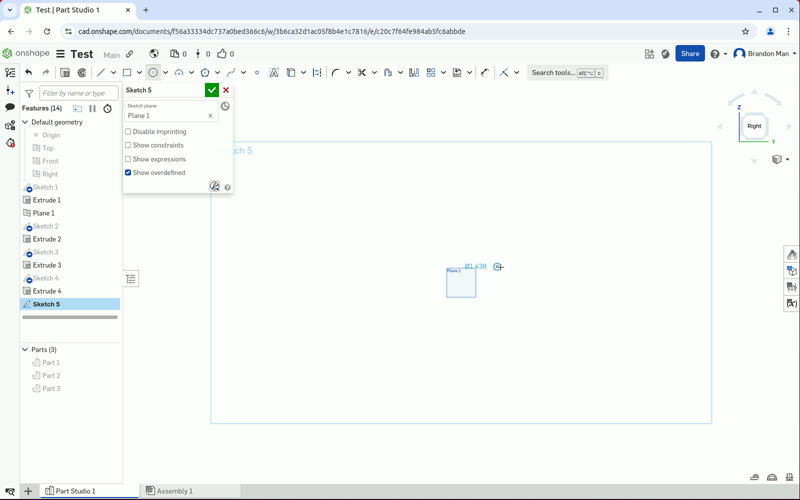
click(500, 266)
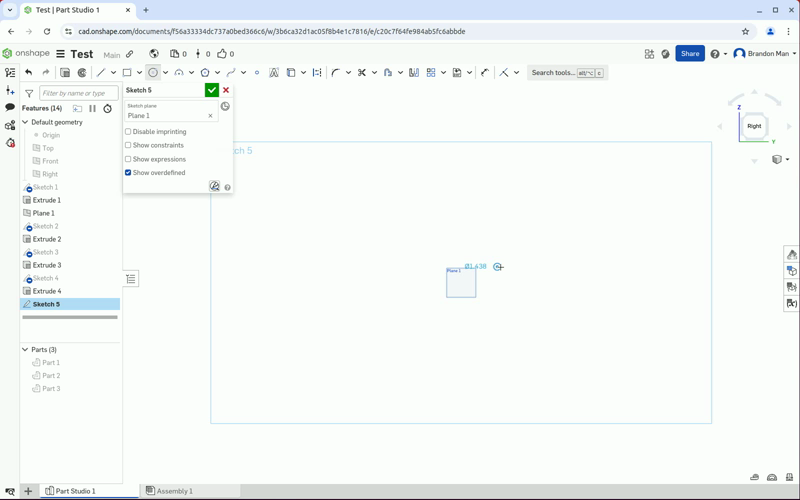
key(esc)
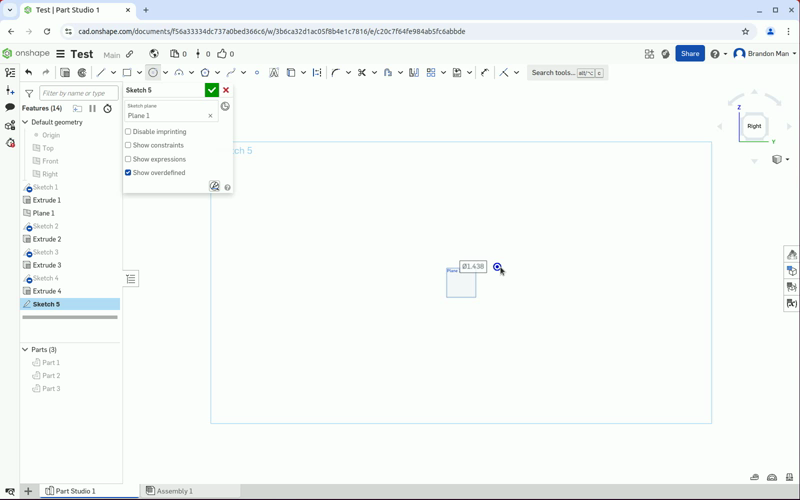
mouse_move(500, 267)
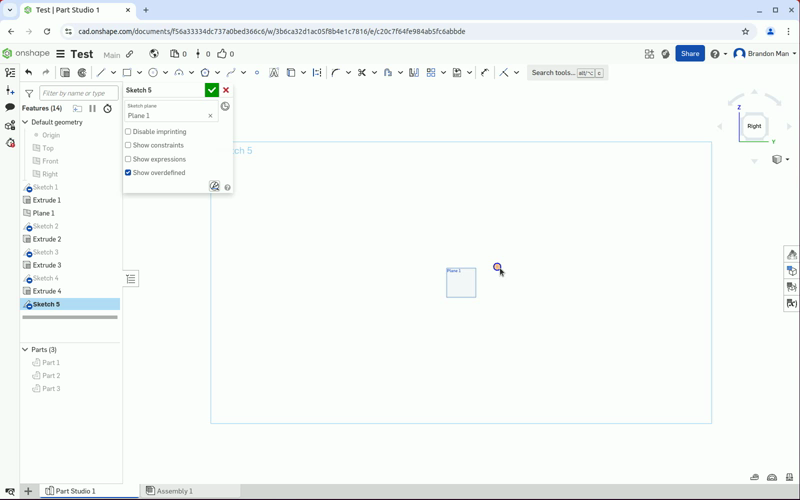
scroll(6)
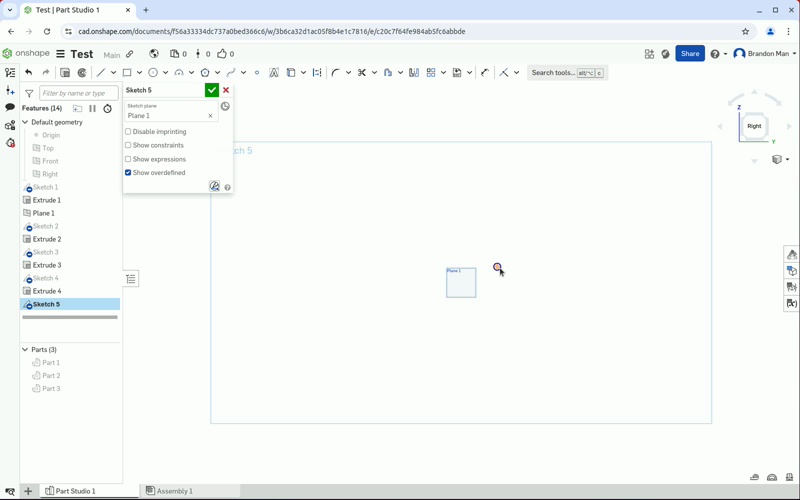
scroll(6)
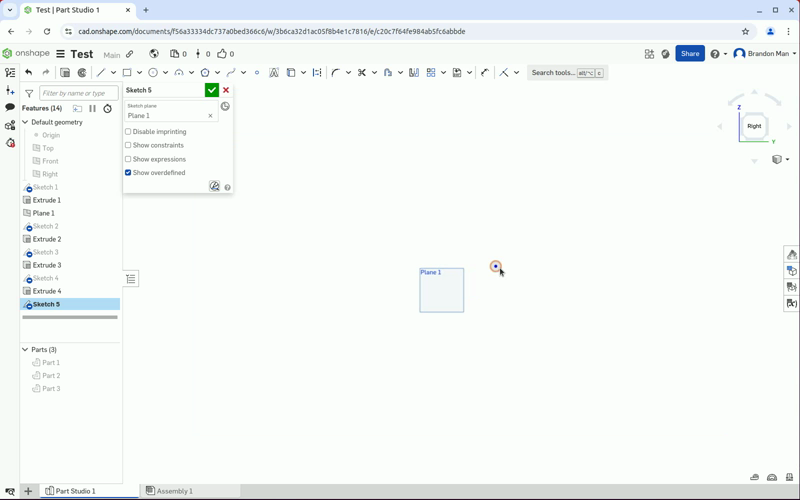
scroll(6)
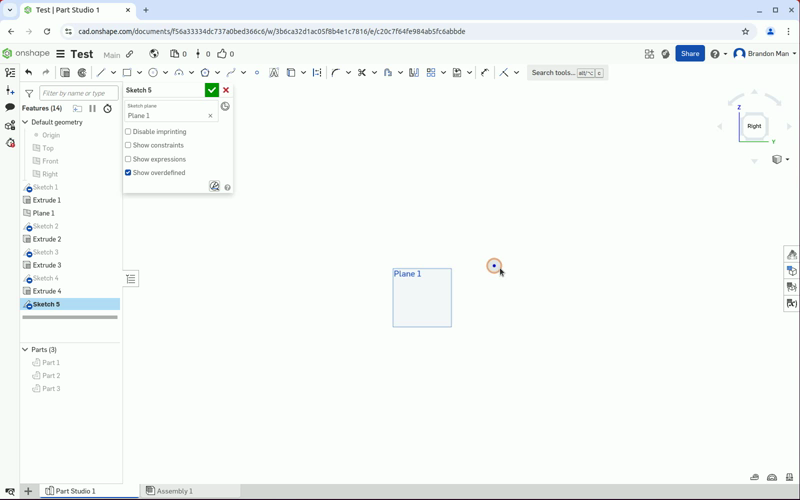
scroll(6)
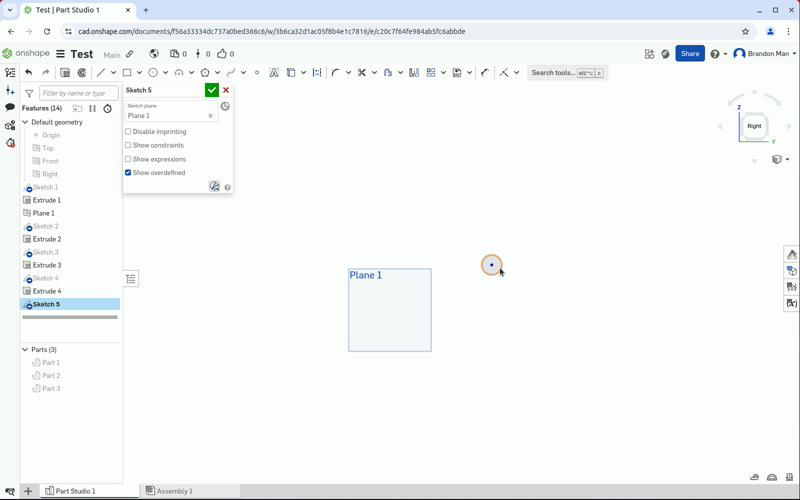
scroll(6)
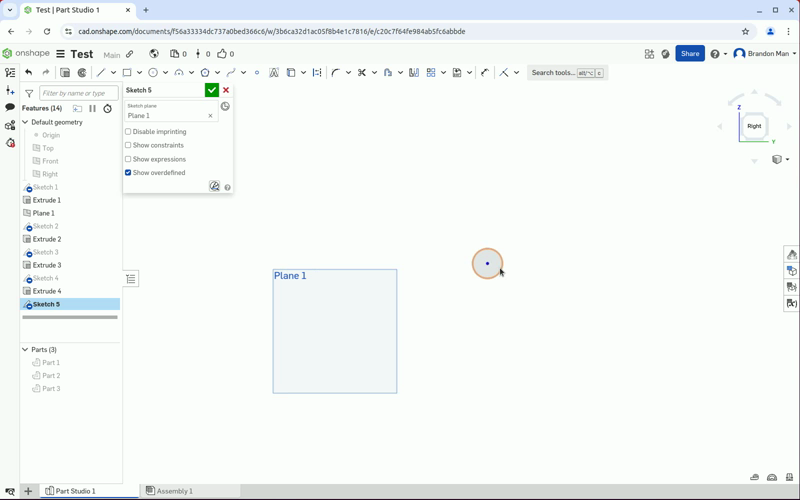
scroll(6)
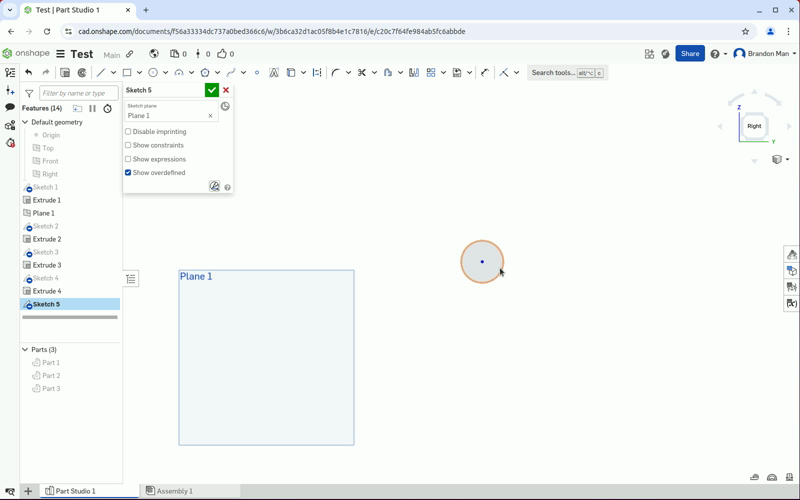
scroll(6)
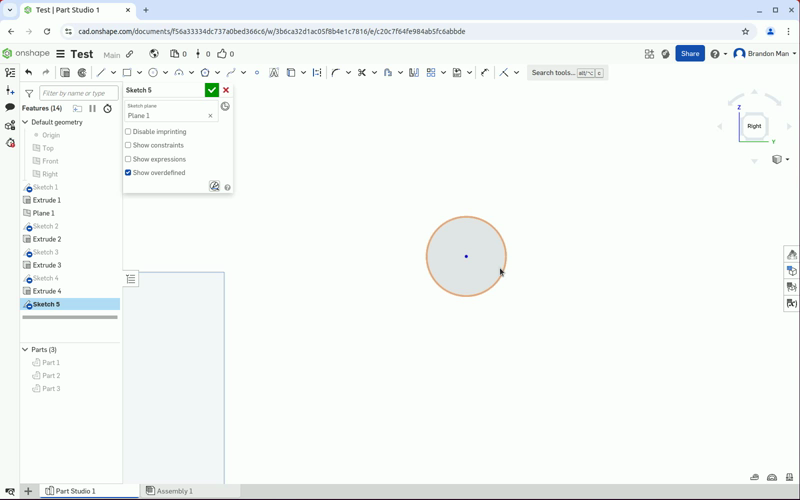
click(500, 267)
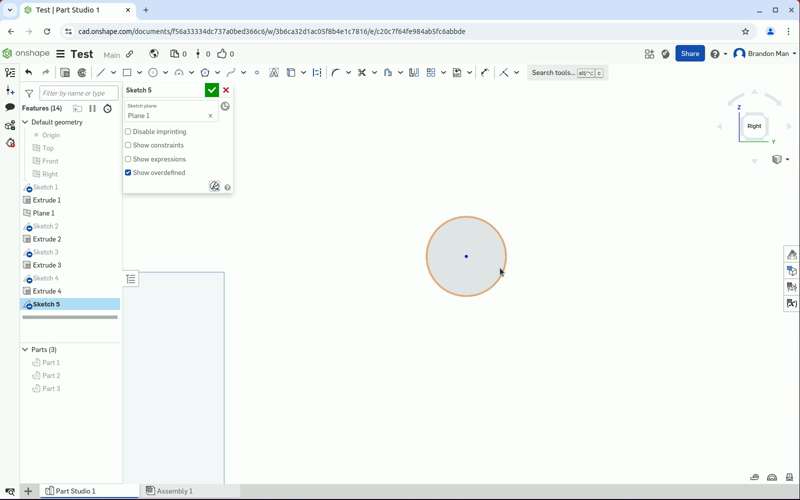
scroll(-6)
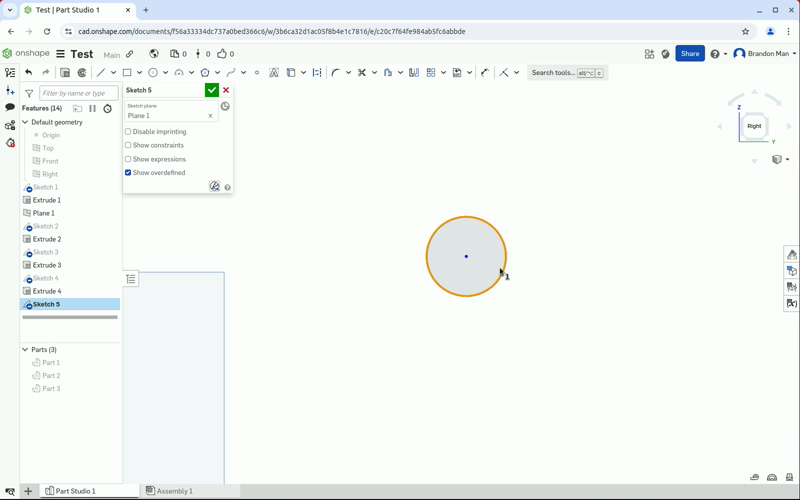
scroll(-6)
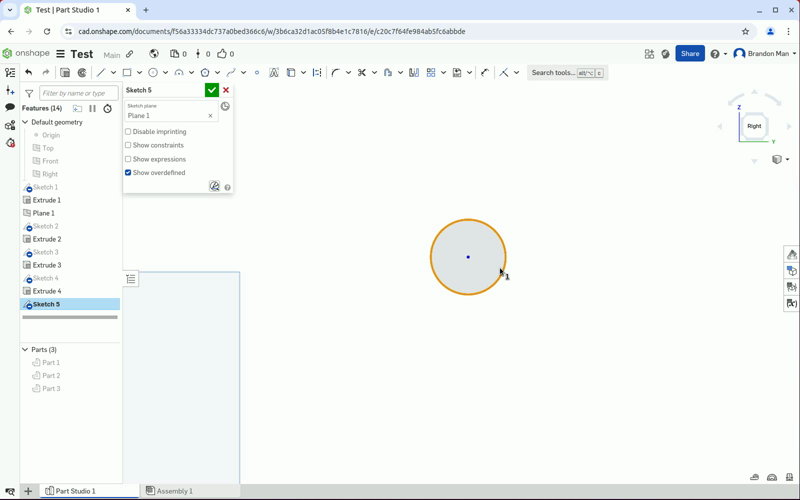
scroll(-6)
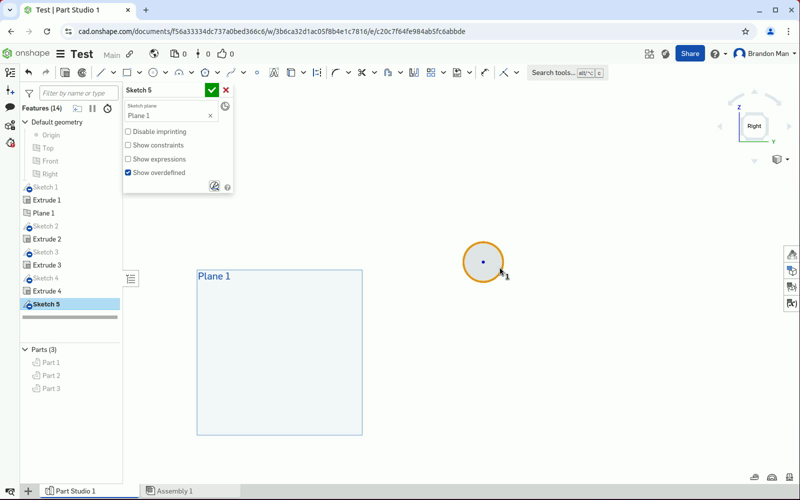
scroll(-6)
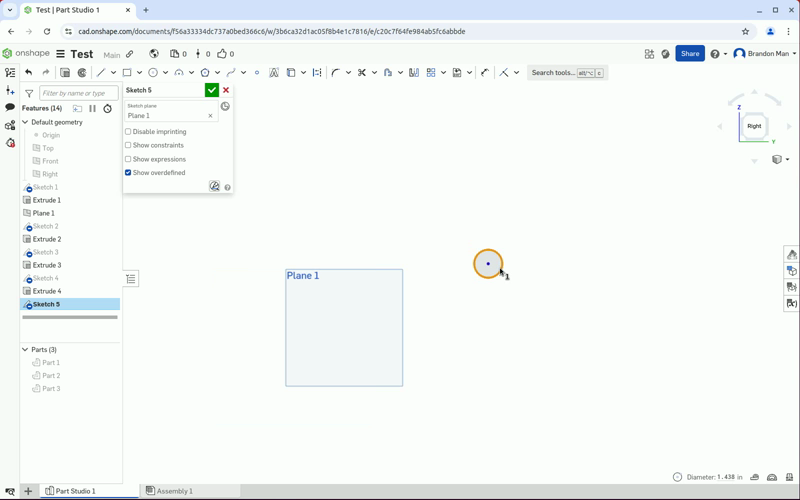
scroll(-6)
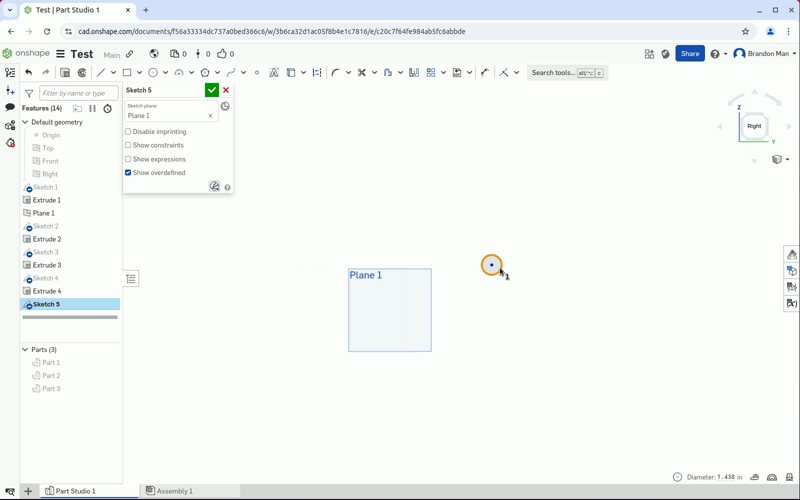
scroll(-6)
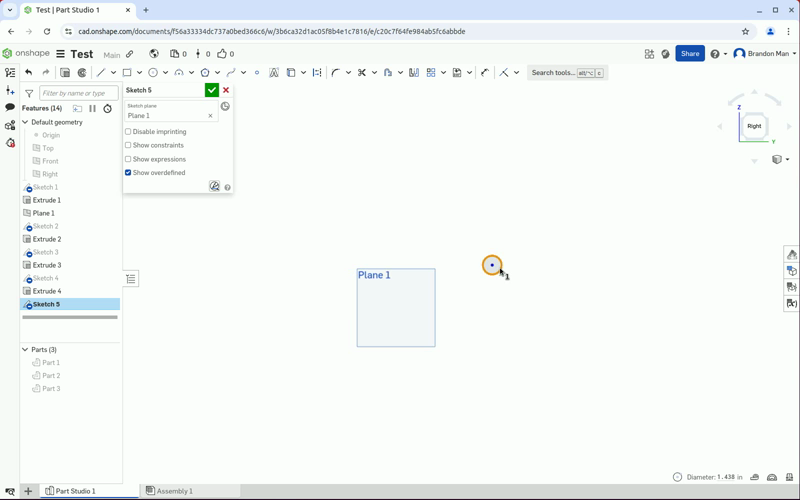
scroll(-6)
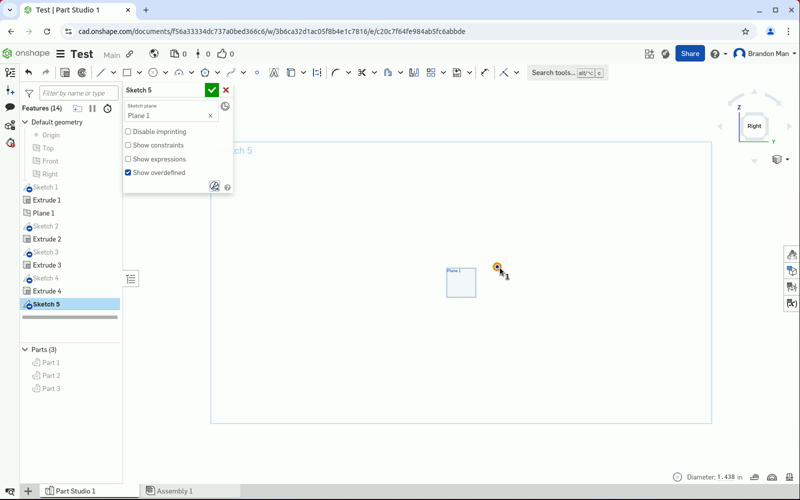
mouse_move(73, 352)
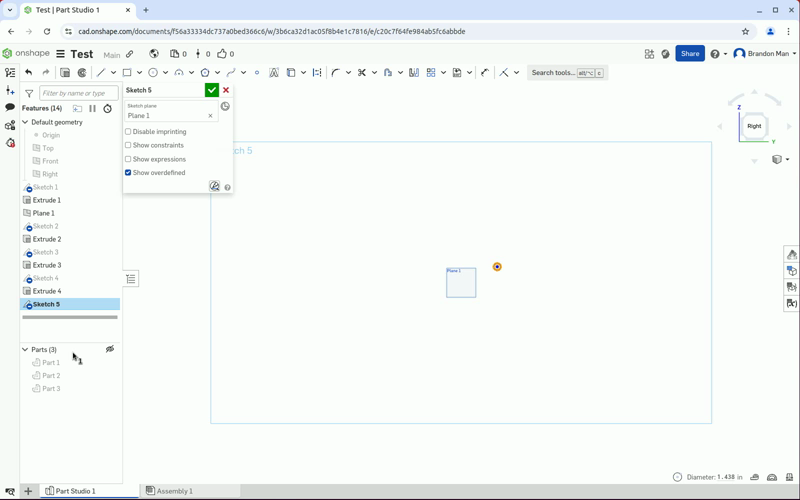
key(shift+y)
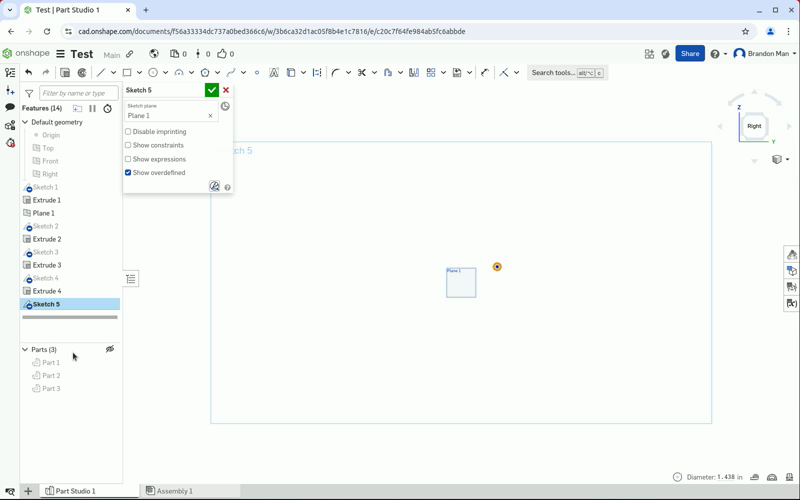
key(shift+e)
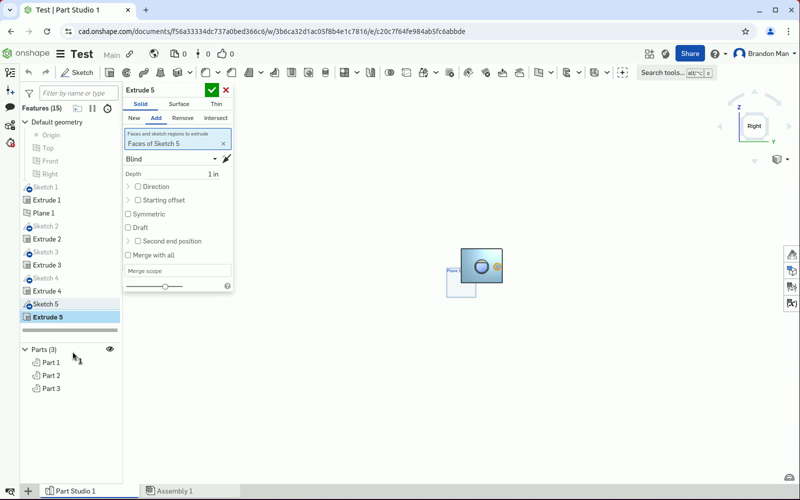
mouse_move(143, 106)
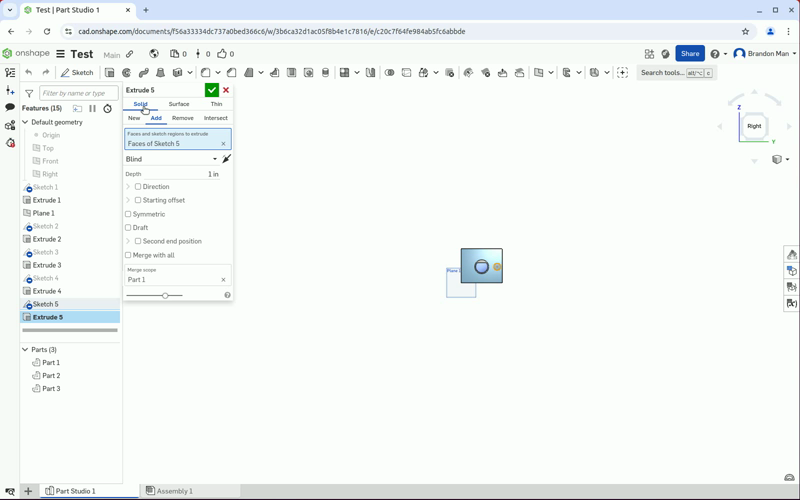
click(143, 106)
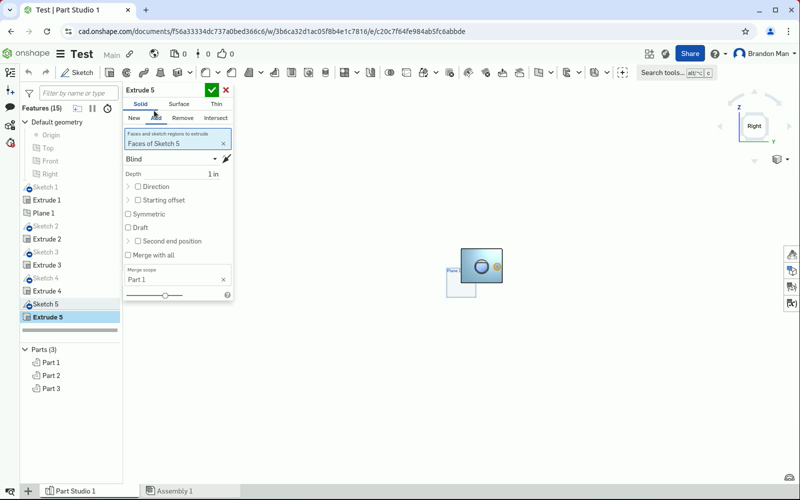
mouse_move(186, 120)
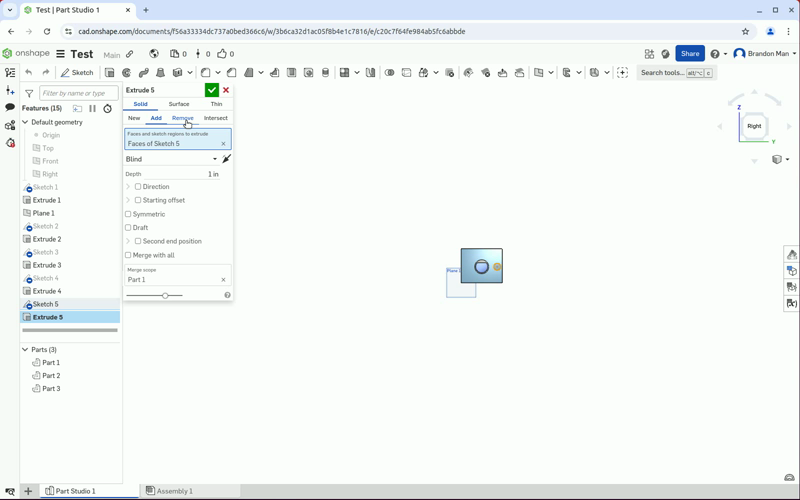
click(186, 120)
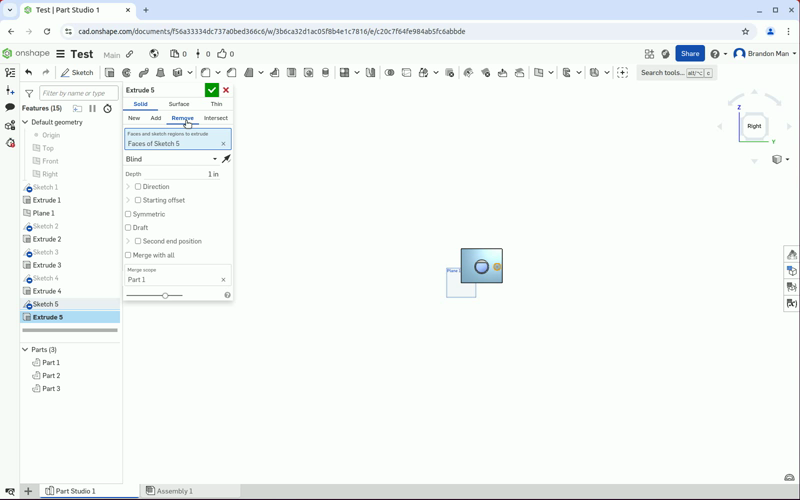
key(tab, 4)
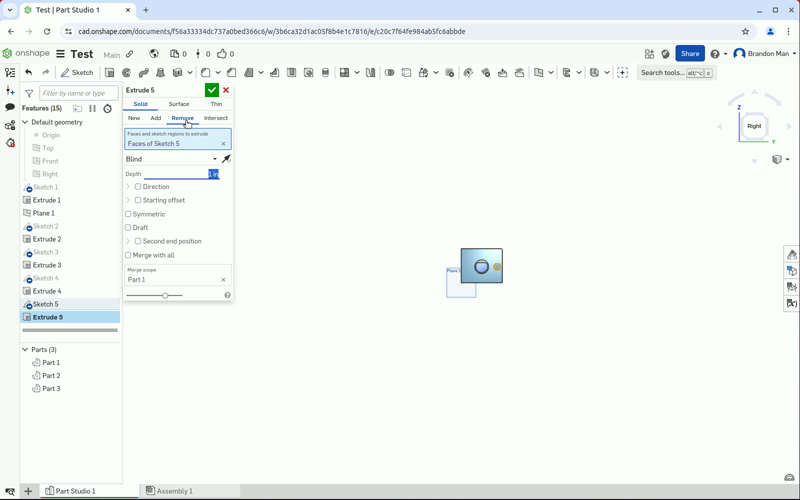
text(6.981)
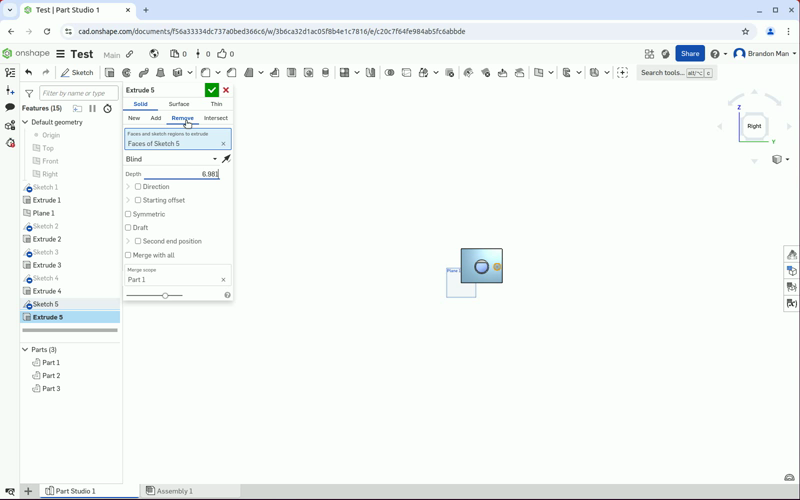
key(tab, 6)
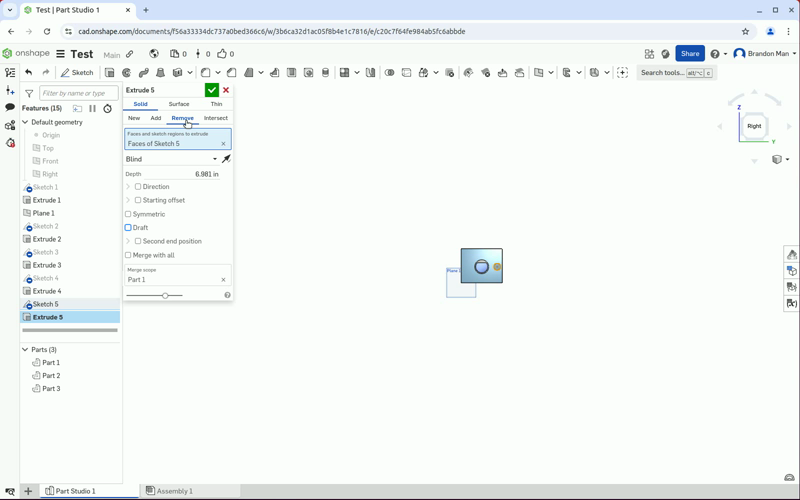
key(space)
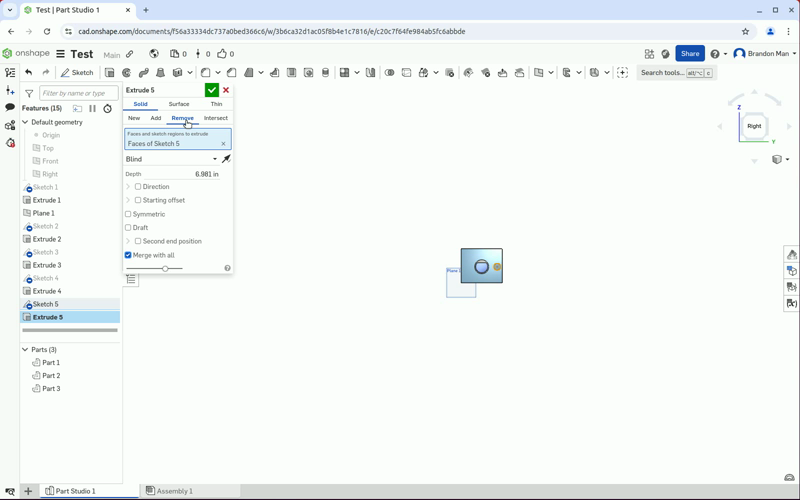
key(enter)
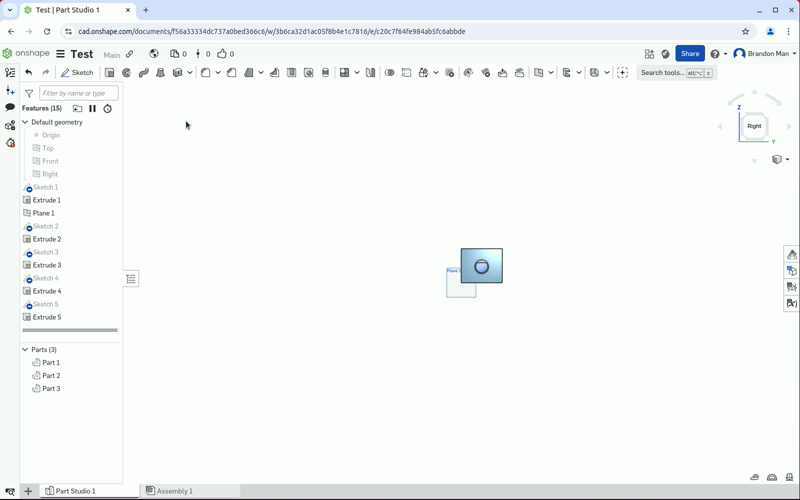
key(shift+h)
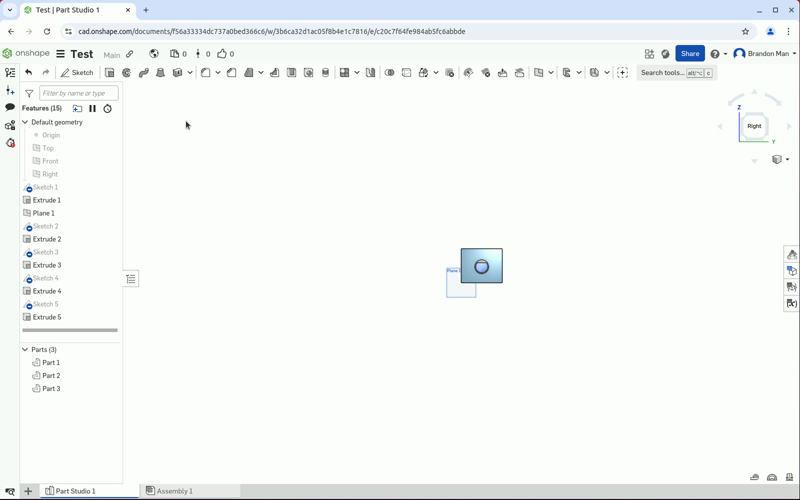
key(shift+h)
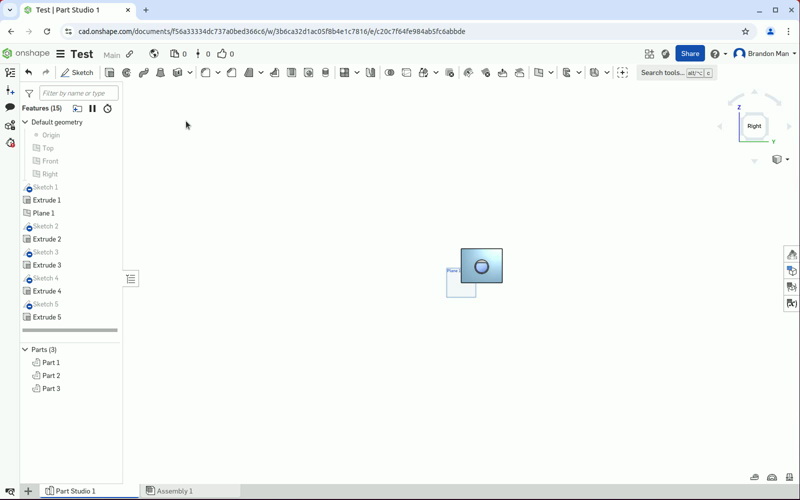
mouse_move(73, 189)
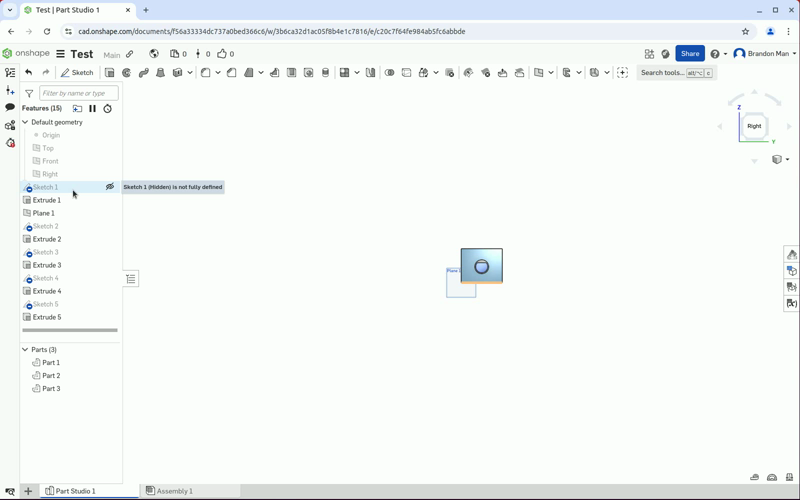
click(73, 189)
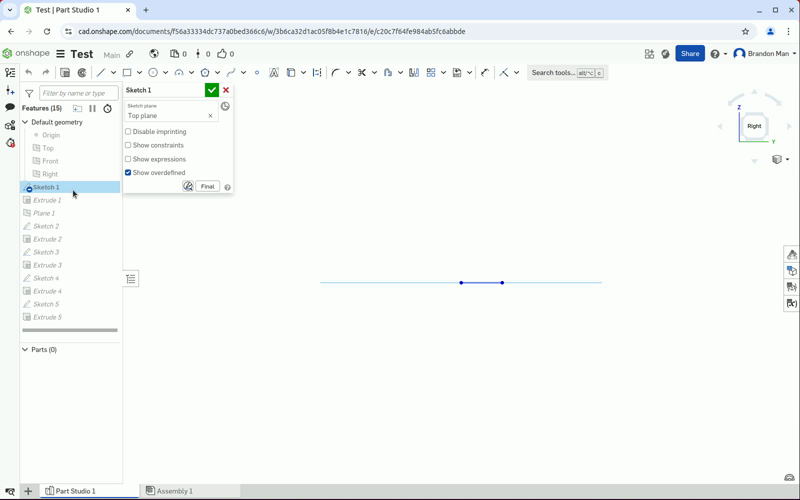
mouse_move(229, 92)
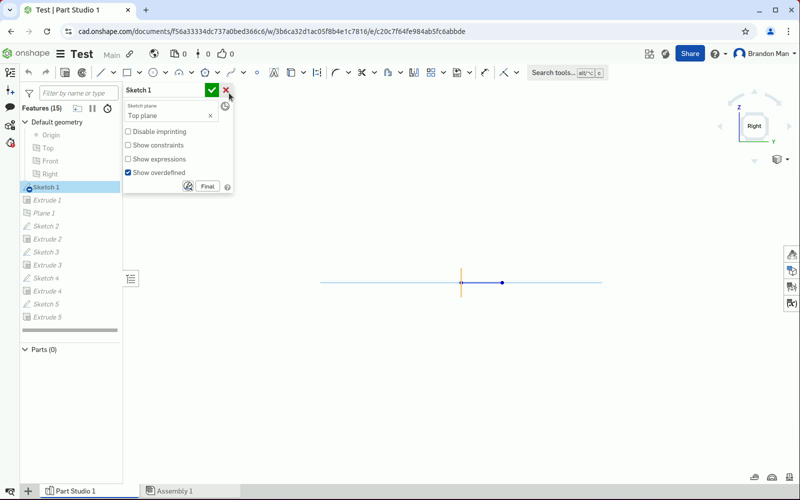
click(229, 92)
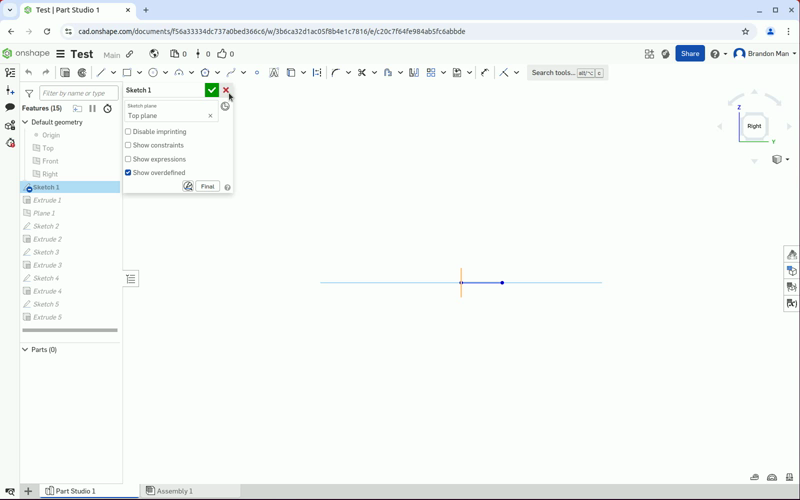
key(shift+s)
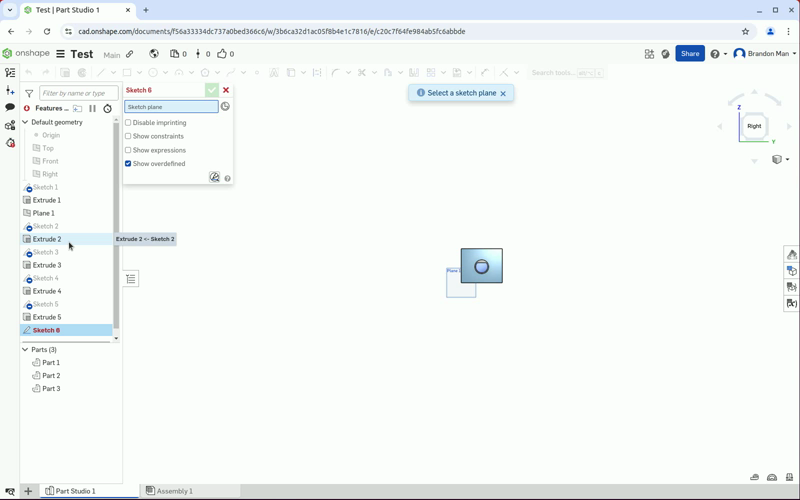
scroll(3)
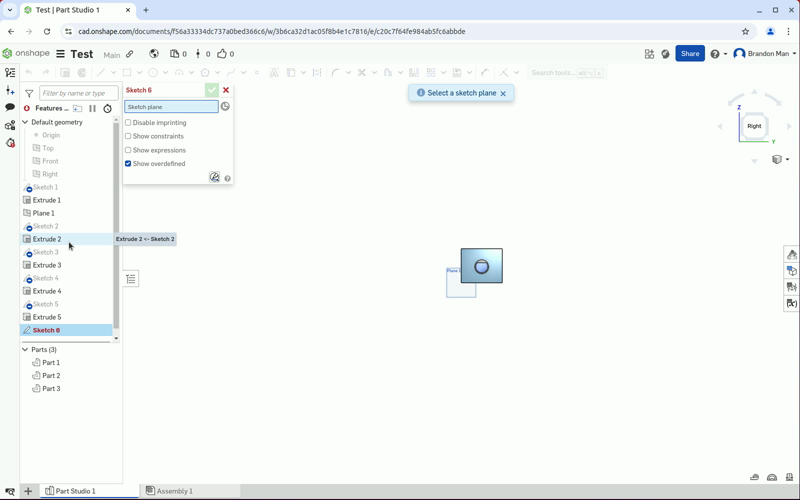
mouse_move(69, 176)
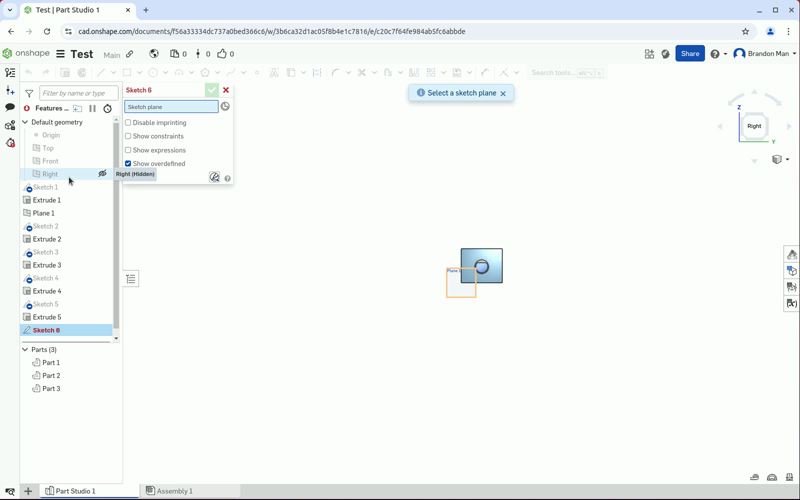
click(69, 176)
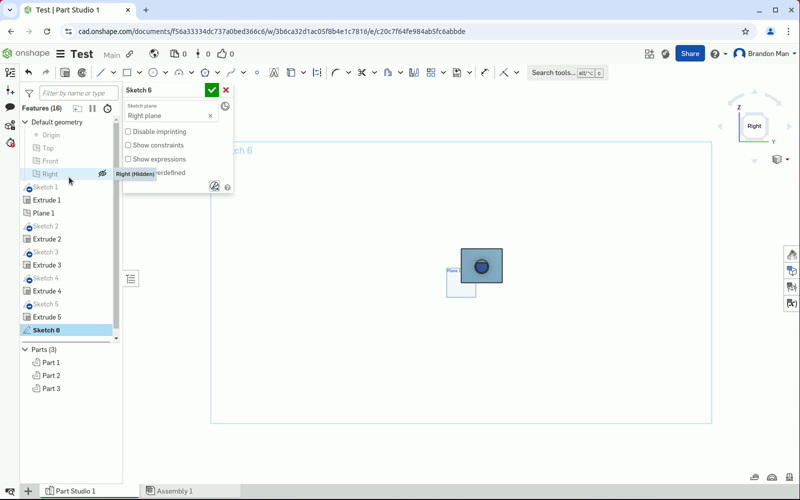
mouse_move(73, 352)
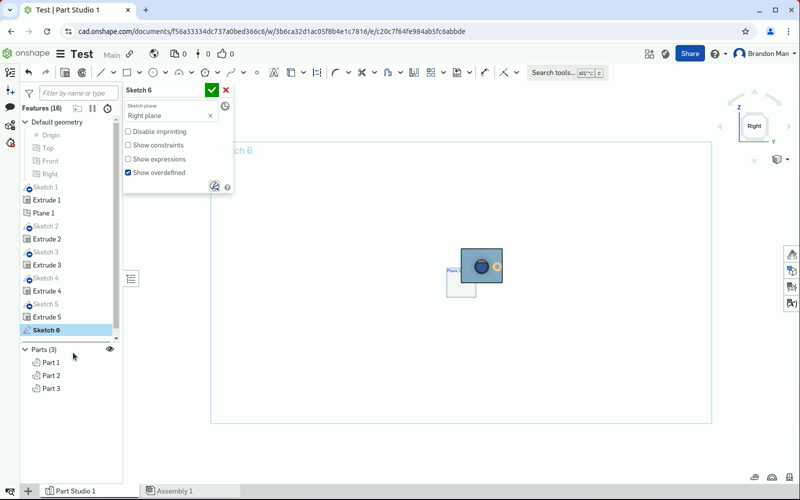
key(y)
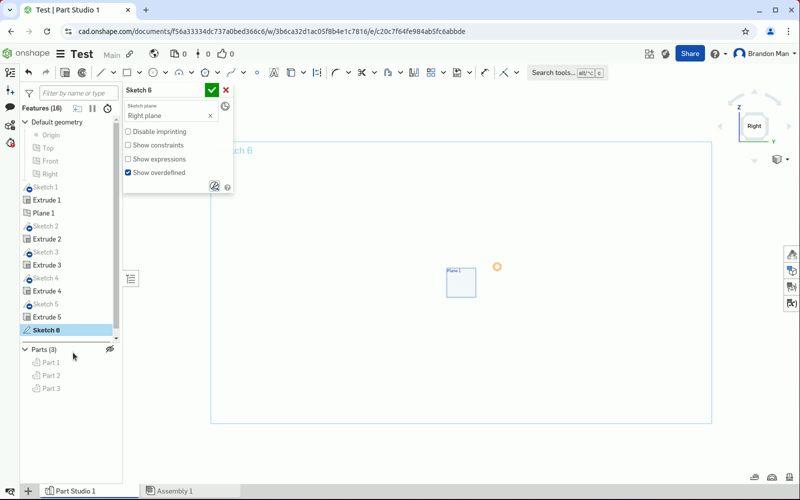
key(c)
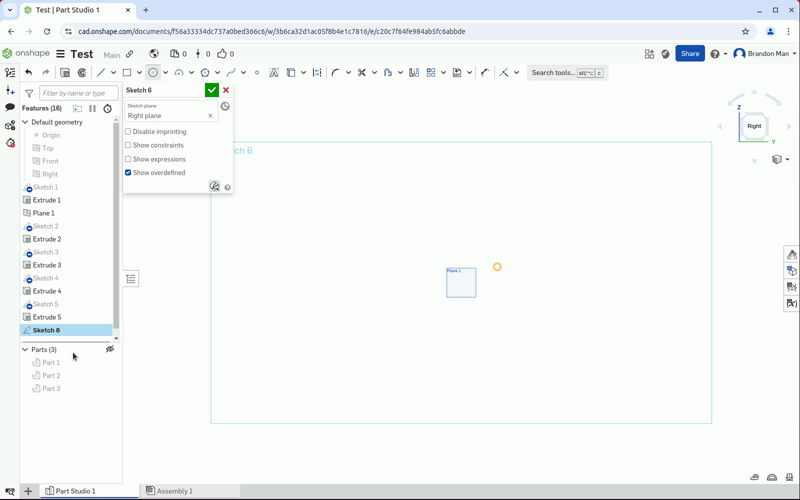
key_down(shift)
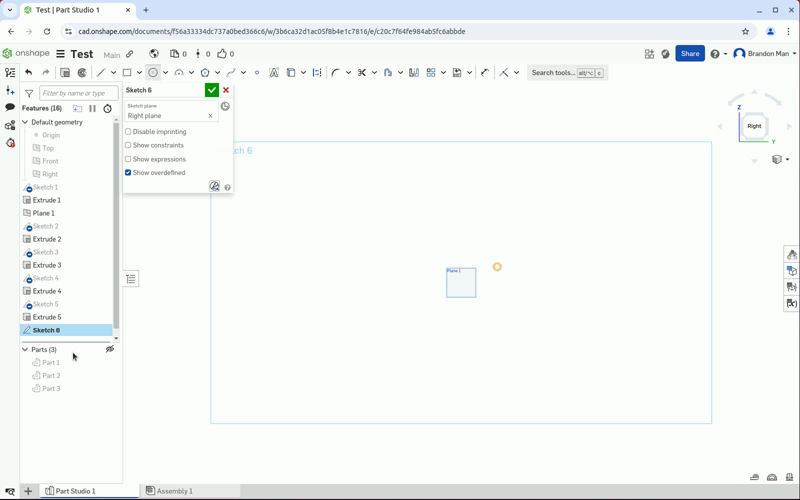
mouse_move(481, 266)
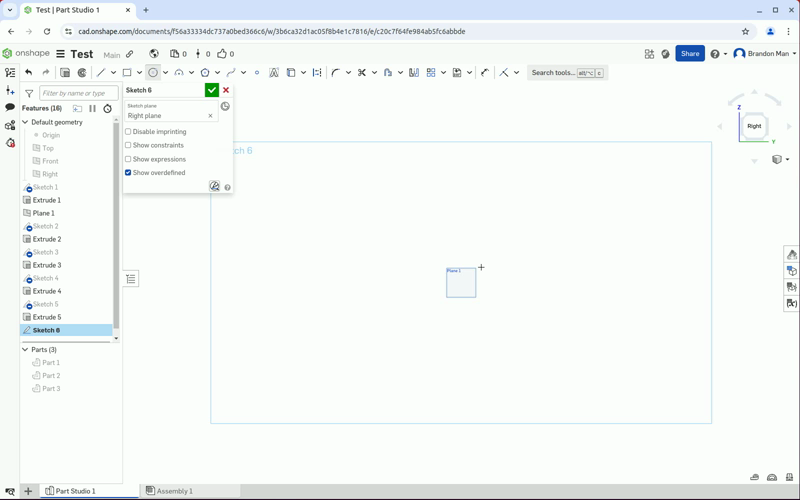
click(481, 266)
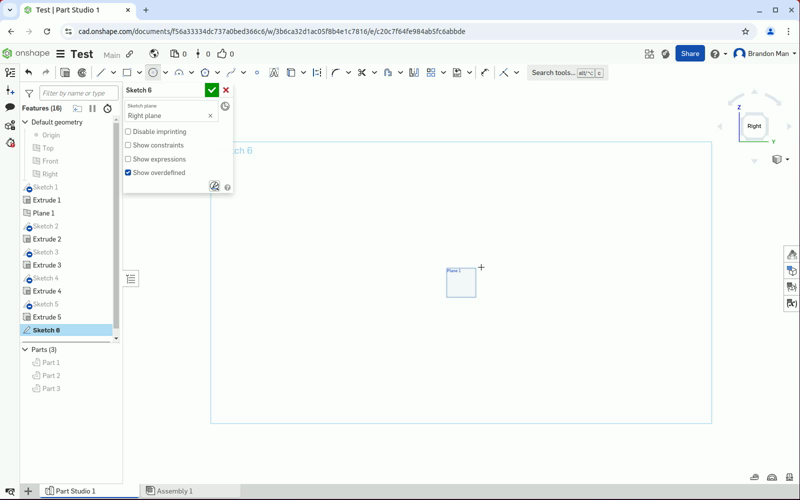
key_up(shift)
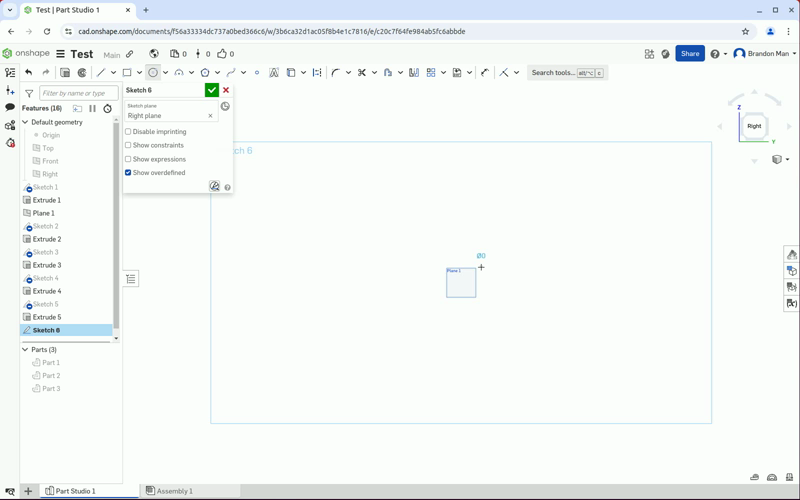
mouse_move(489, 266)
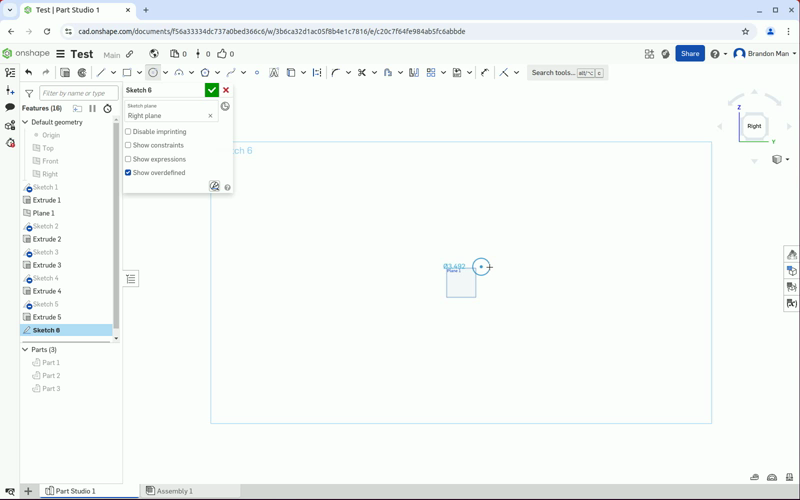
click(489, 266)
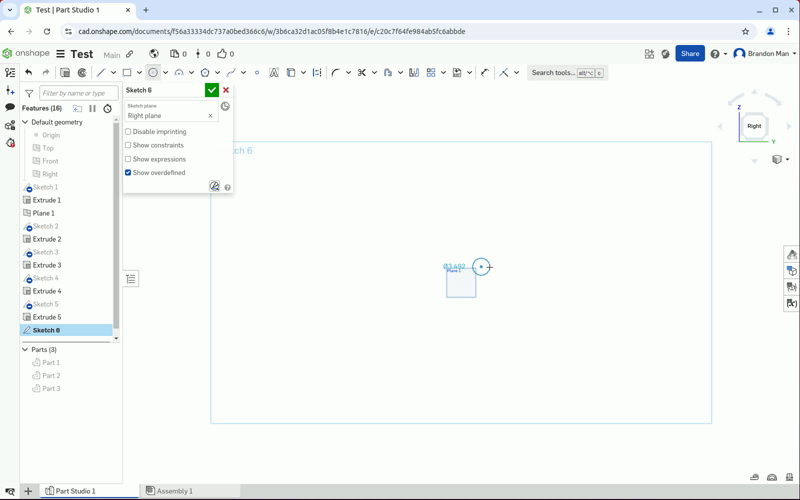
key(esc)
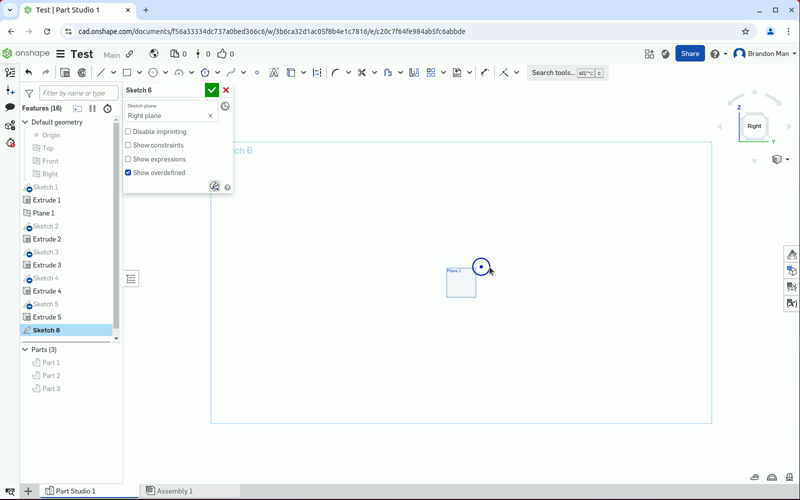
mouse_move(475, 266)
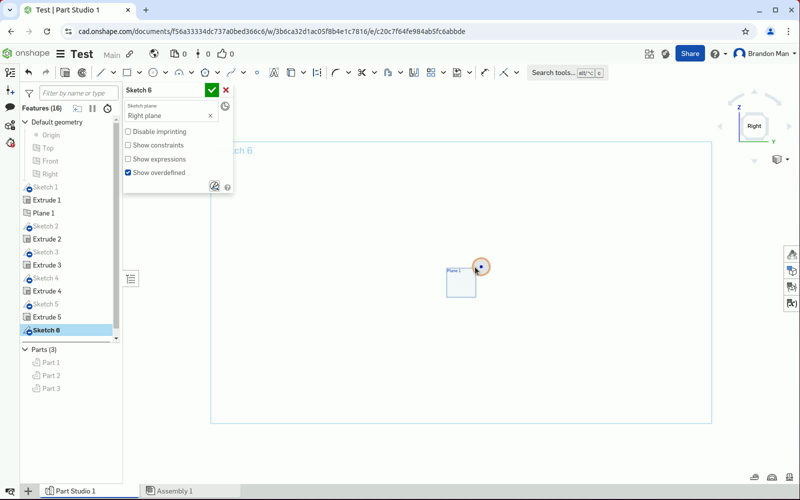
scroll(6)
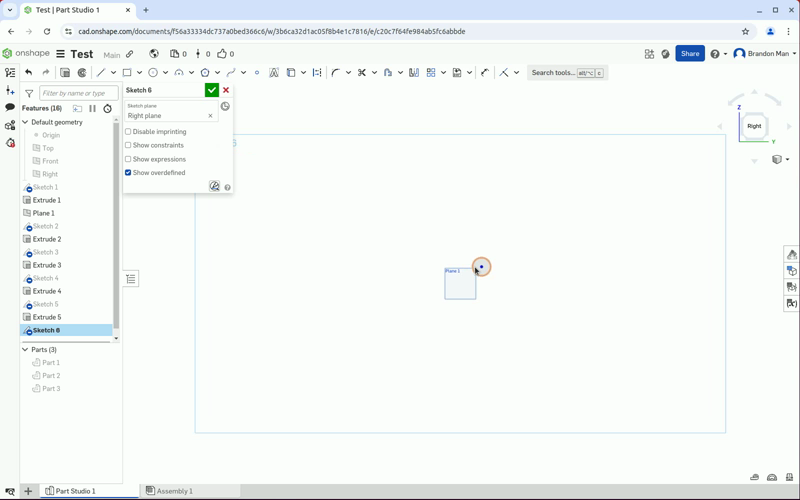
scroll(6)
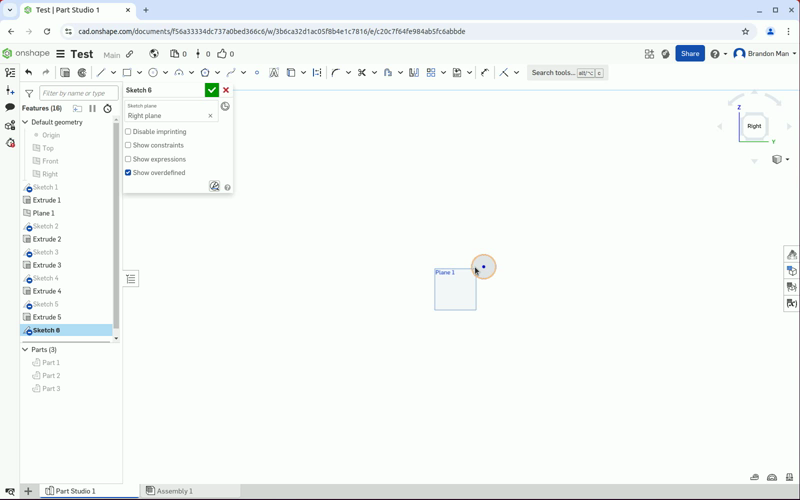
scroll(6)
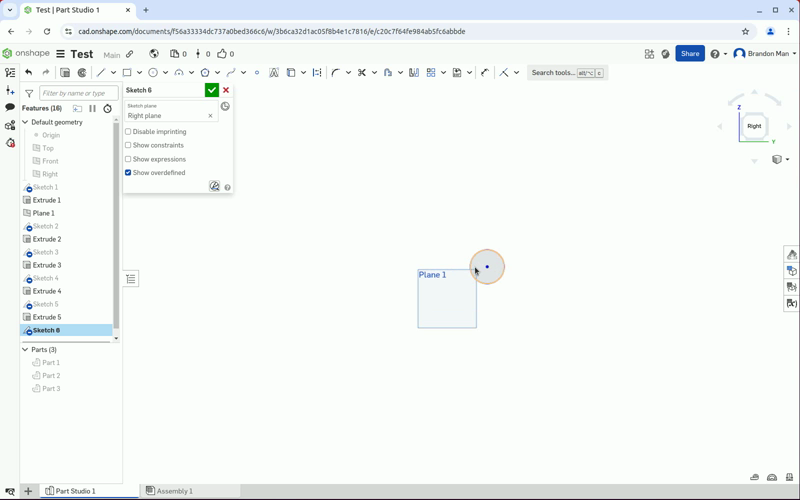
scroll(6)
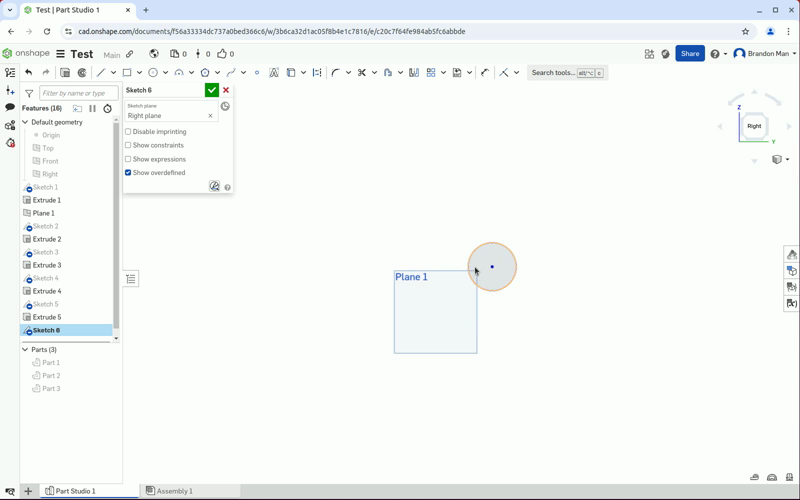
scroll(6)
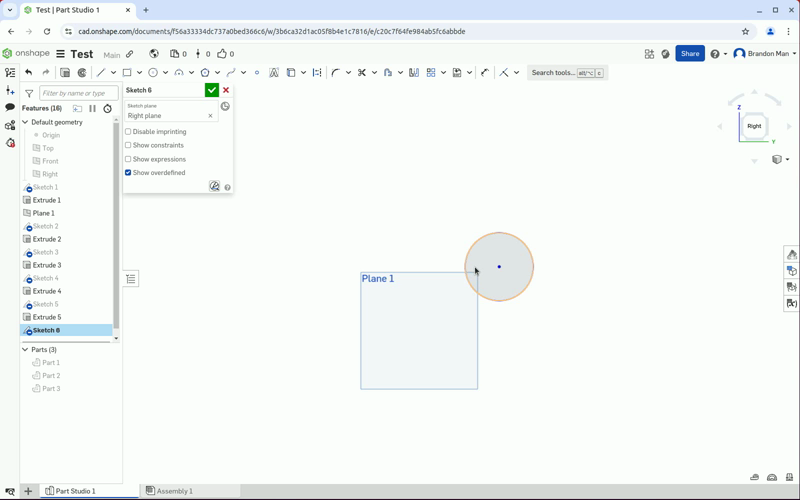
scroll(6)
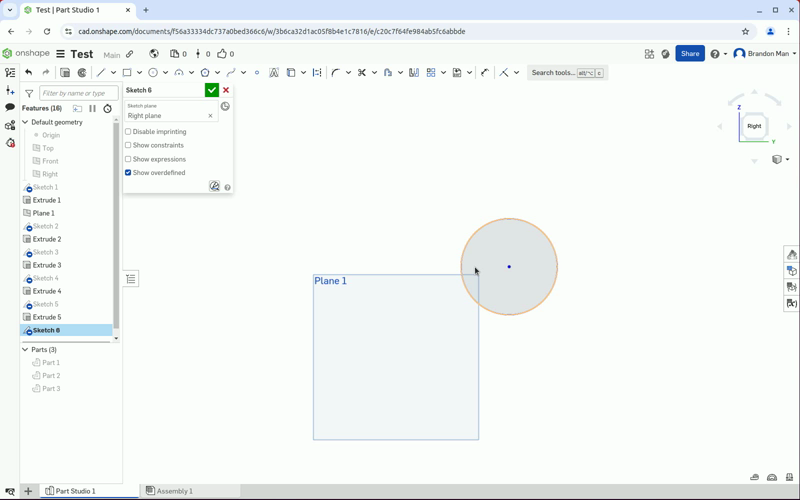
scroll(6)
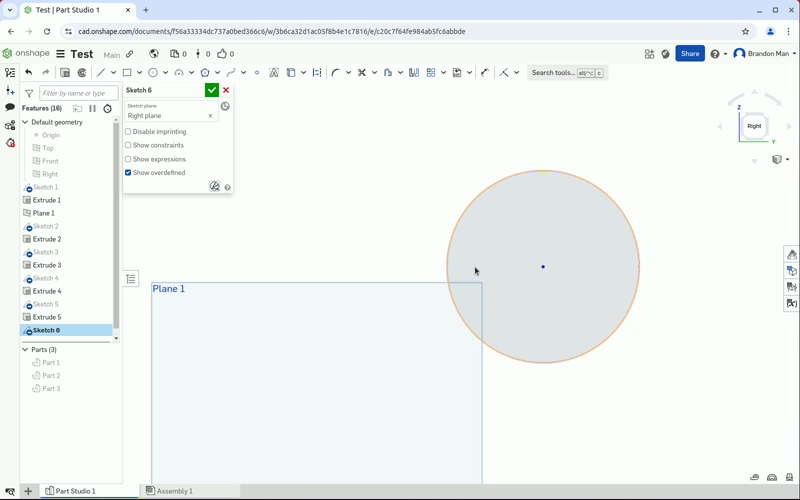
click(475, 266)
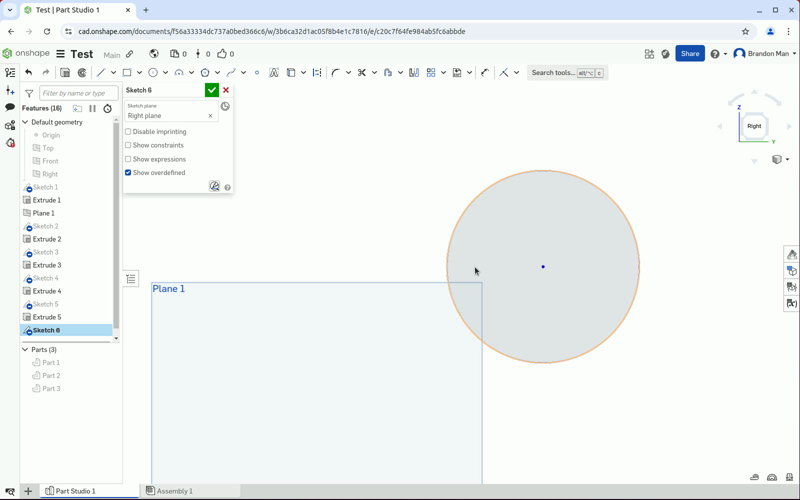
scroll(-6)
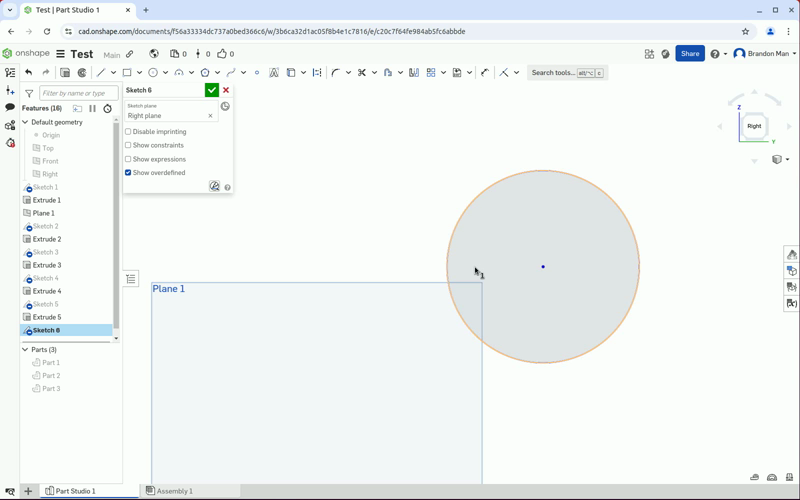
scroll(-6)
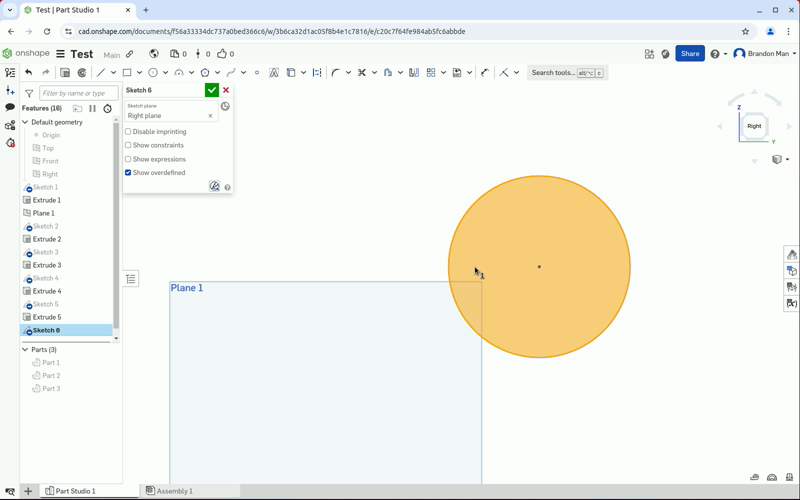
scroll(-6)
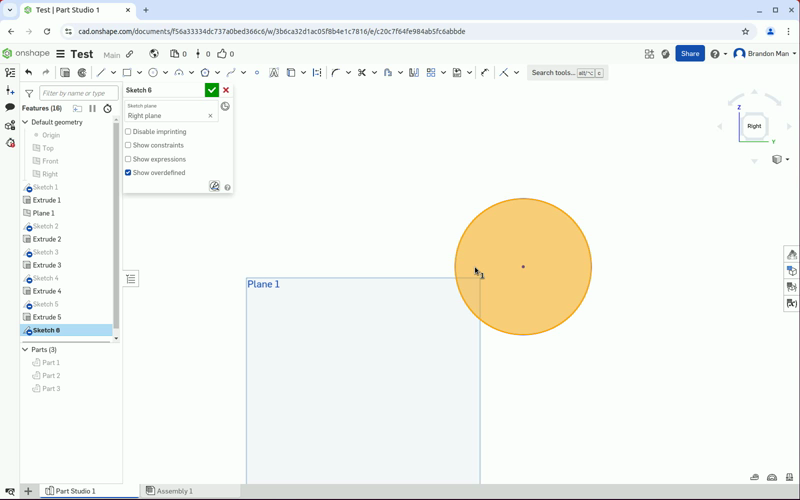
scroll(-6)
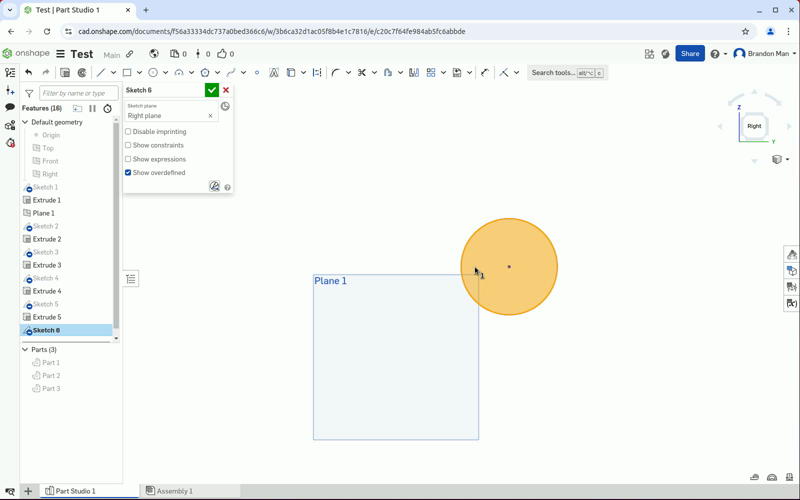
scroll(-6)
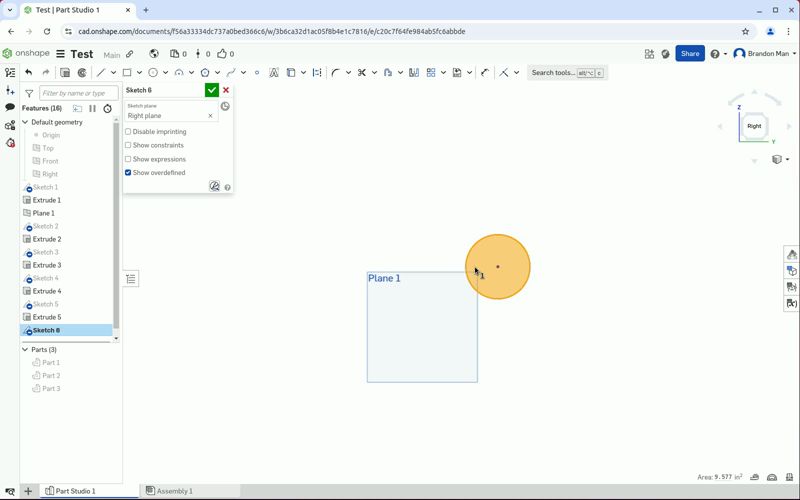
scroll(-6)
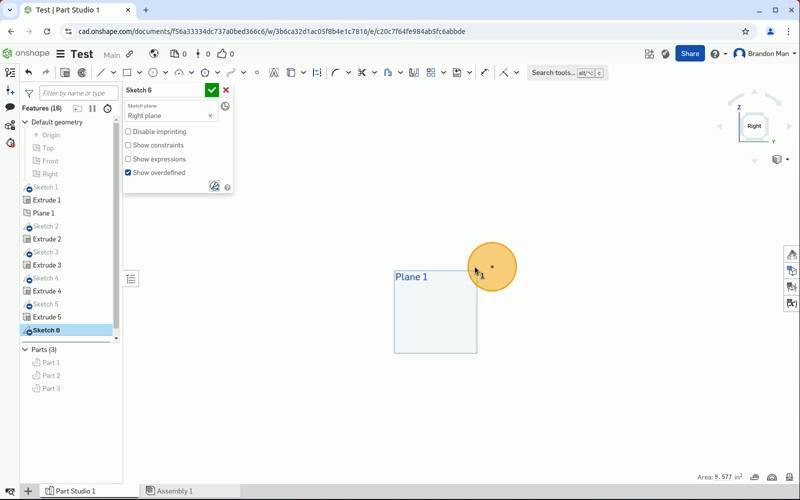
scroll(-6)
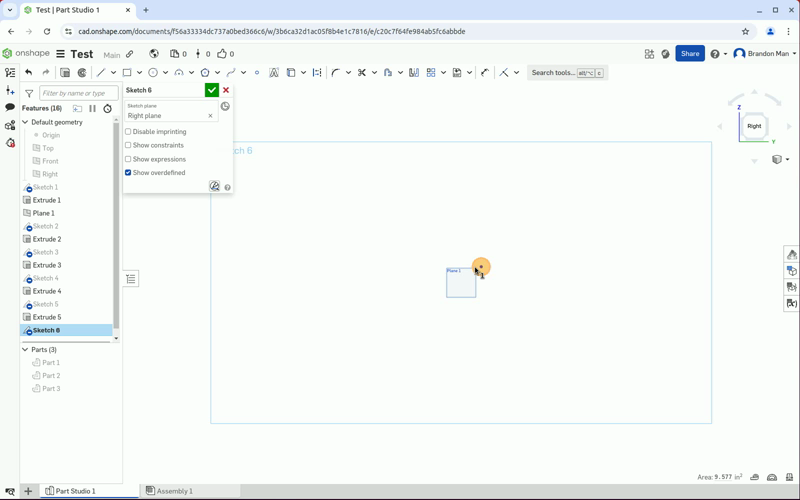
mouse_move(73, 352)
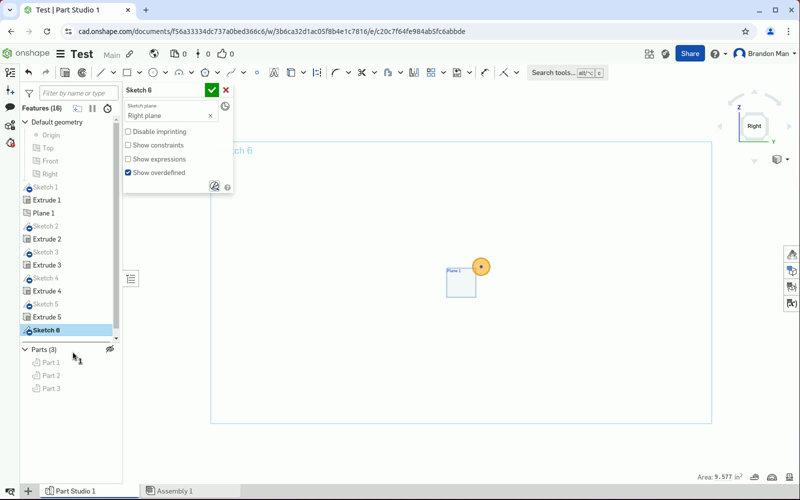
key(shift+y)
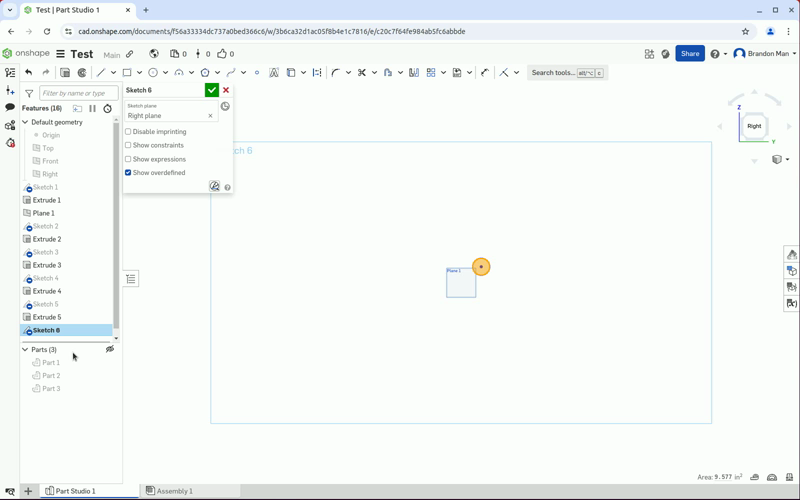
key(shift+e)
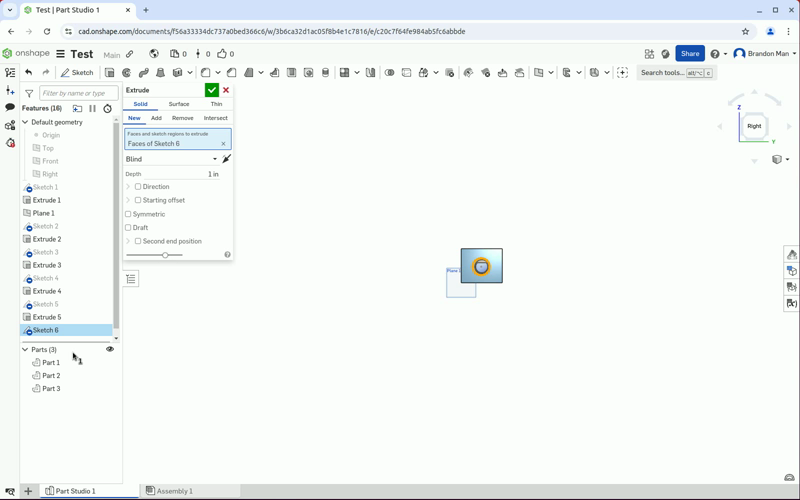
mouse_move(143, 106)
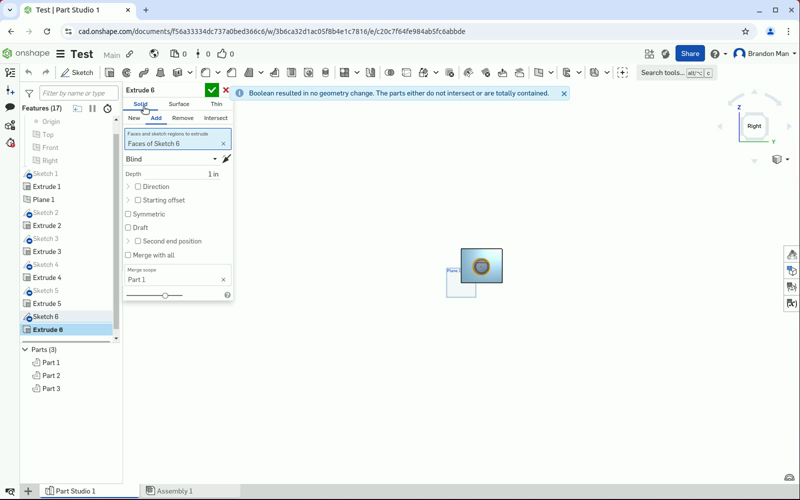
click(143, 106)
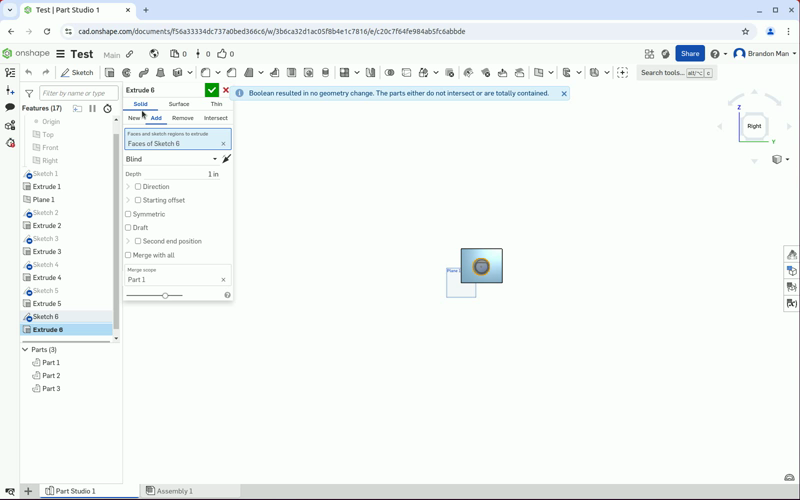
mouse_move(137, 120)
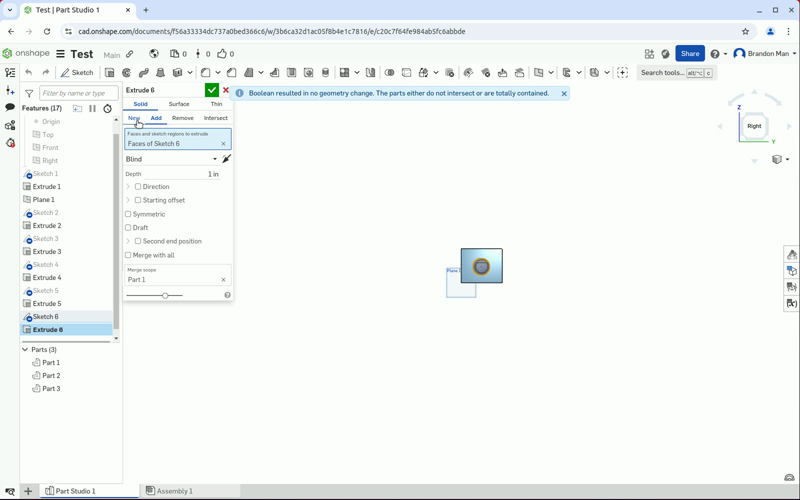
click(137, 120)
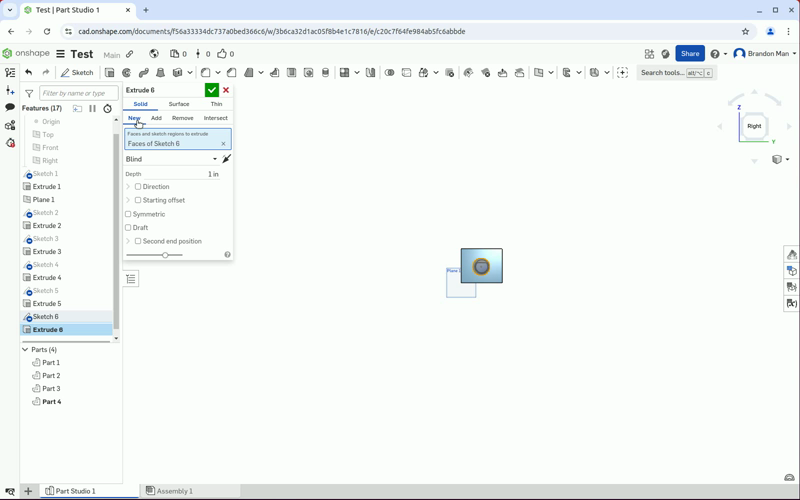
key(tab, 4)
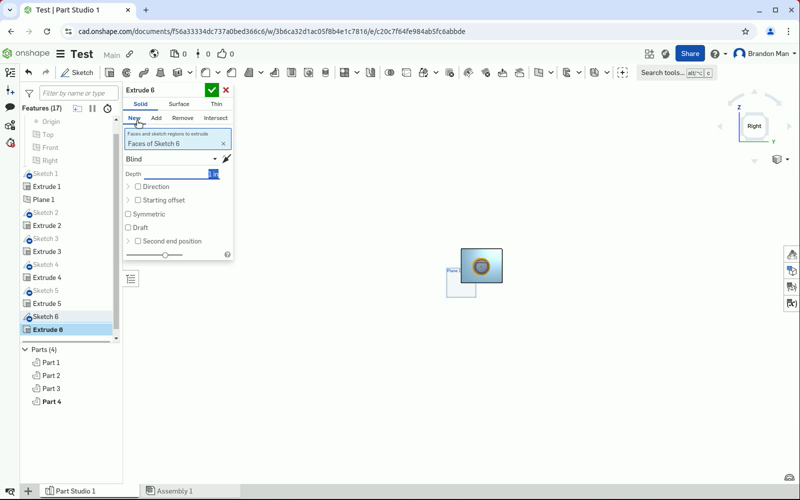
text(1.444)
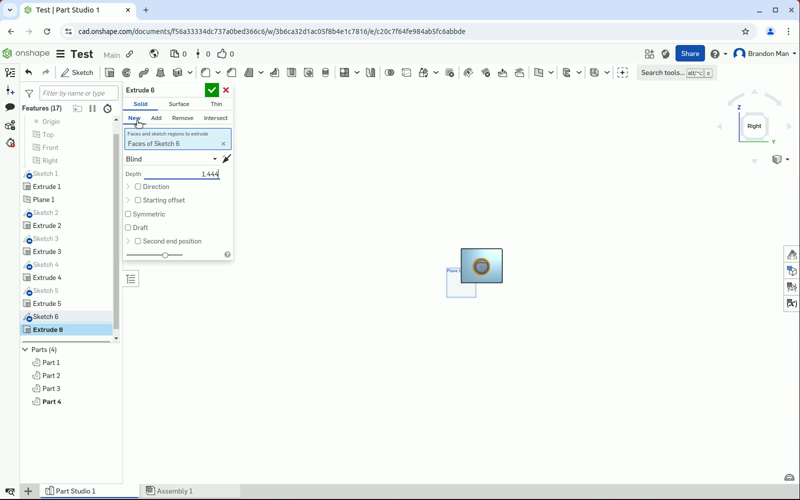
key(enter)
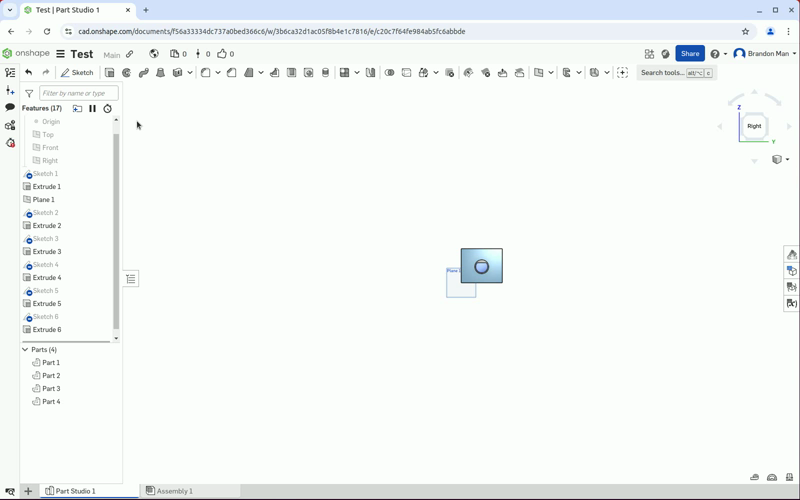
key(shift+h)
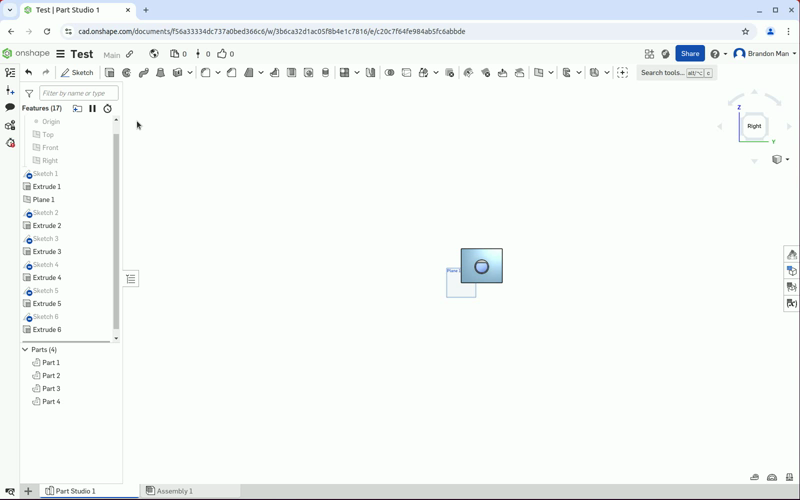
key(shift+h)
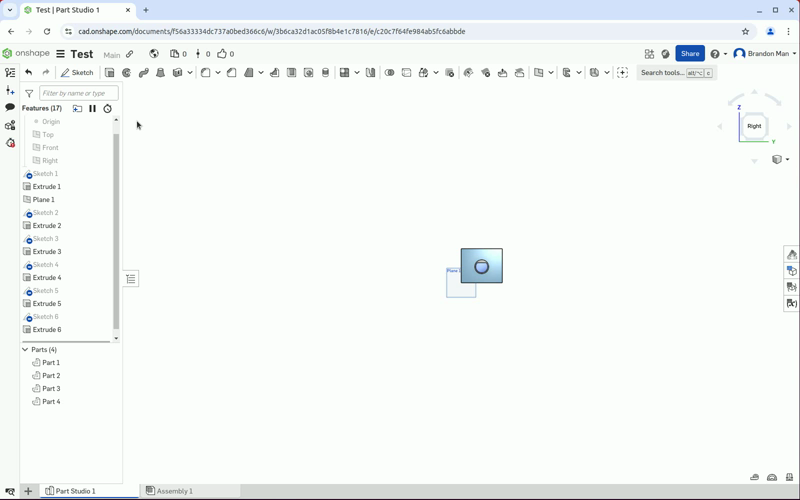
mouse_move(69, 176)
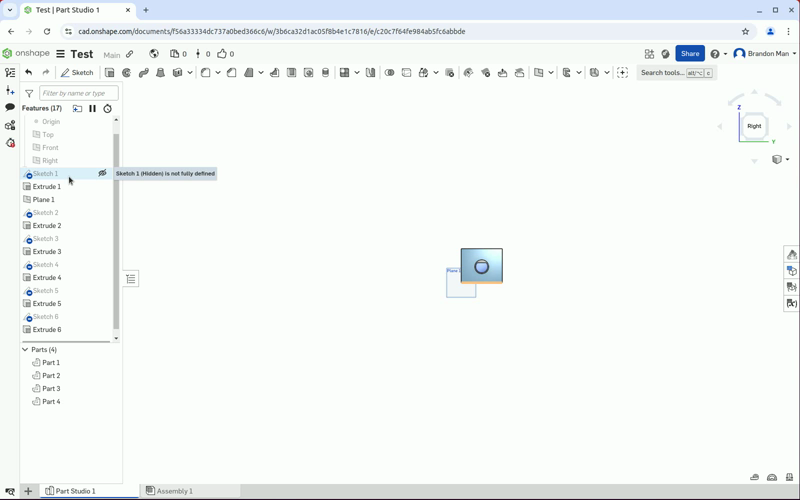
click(69, 176)
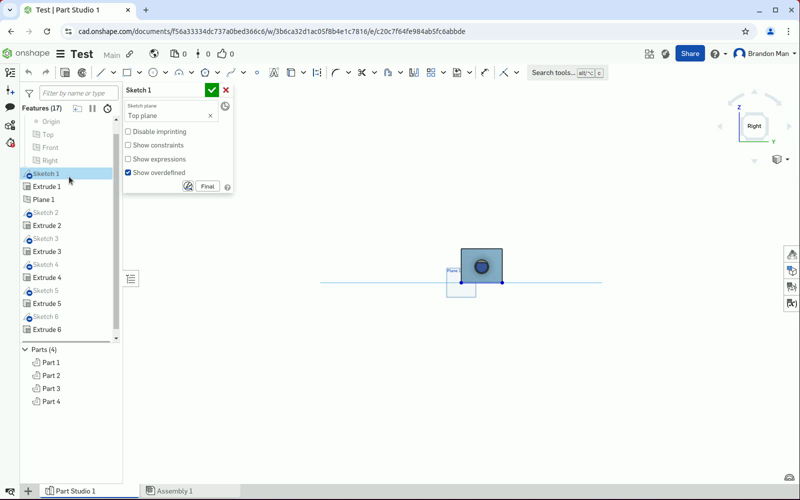
mouse_move(229, 92)
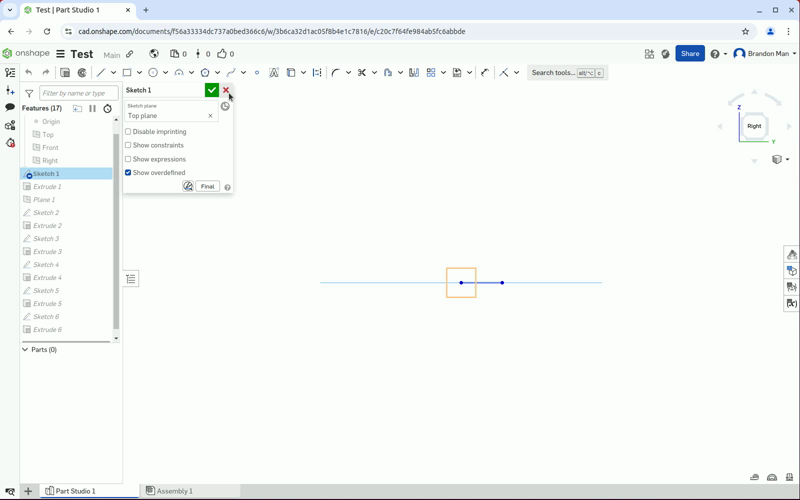
click(229, 92)
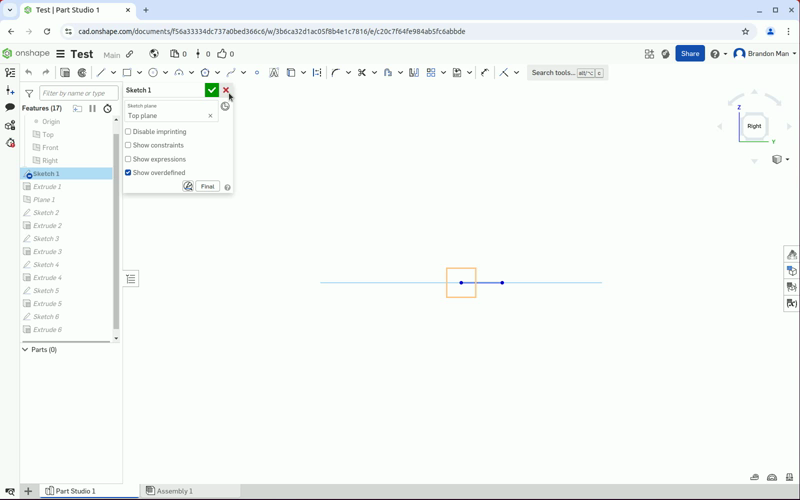
key(shift+s)
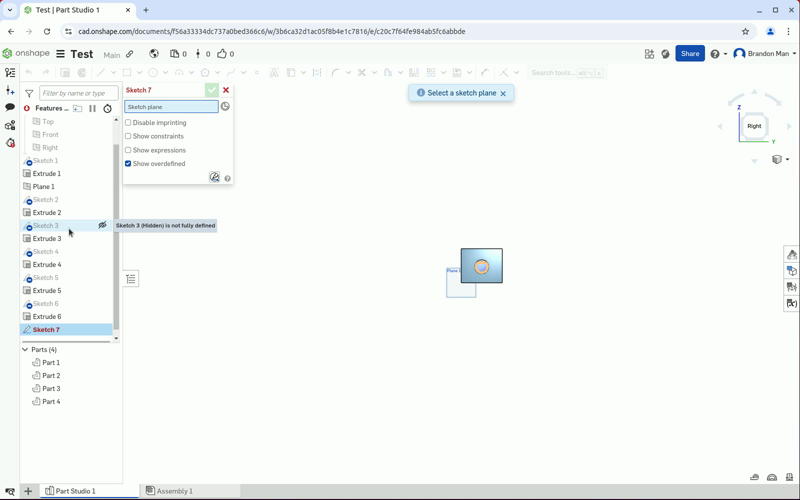
scroll(3)
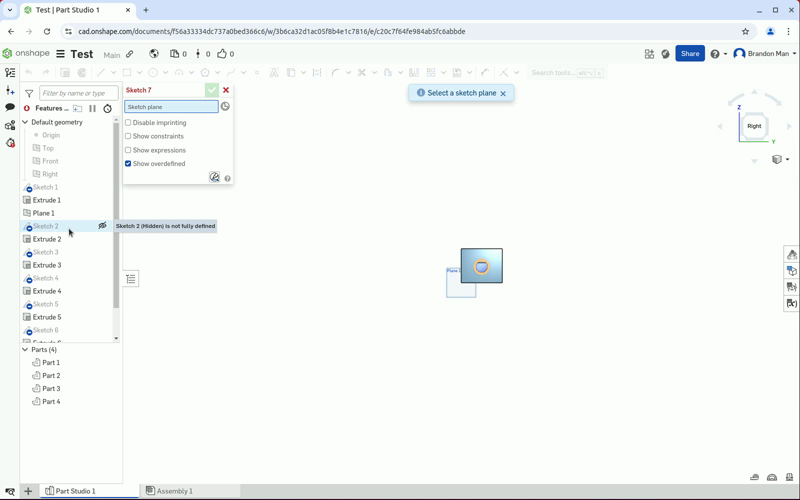
mouse_move(69, 176)
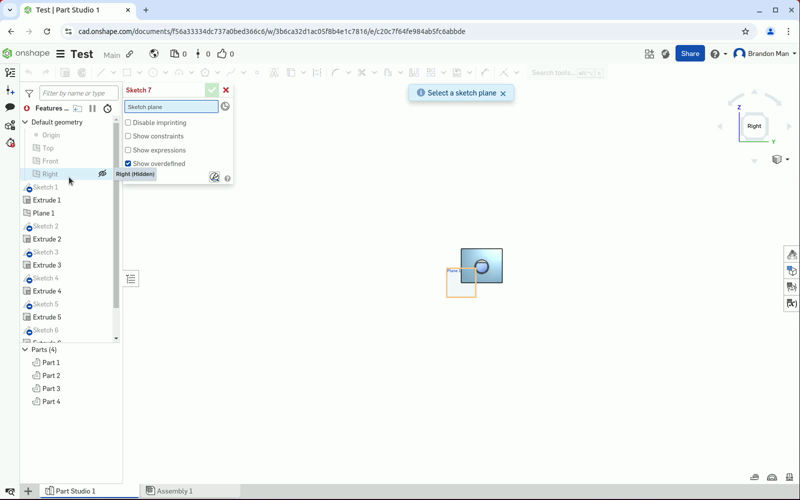
click(69, 176)
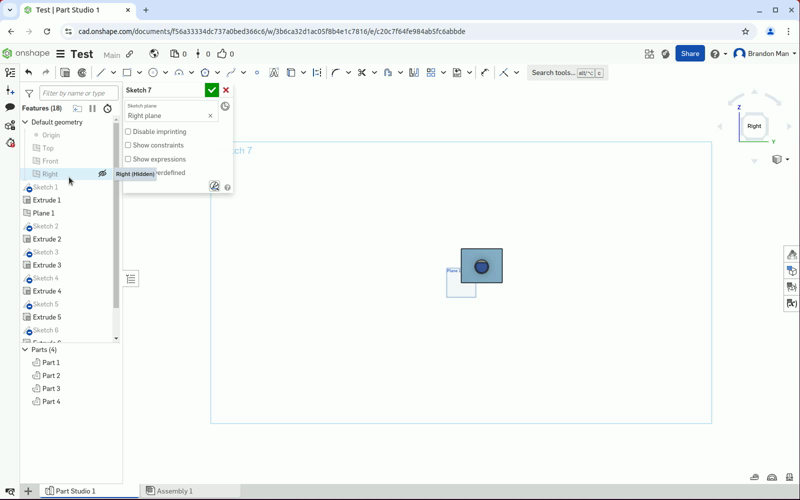
mouse_move(73, 352)
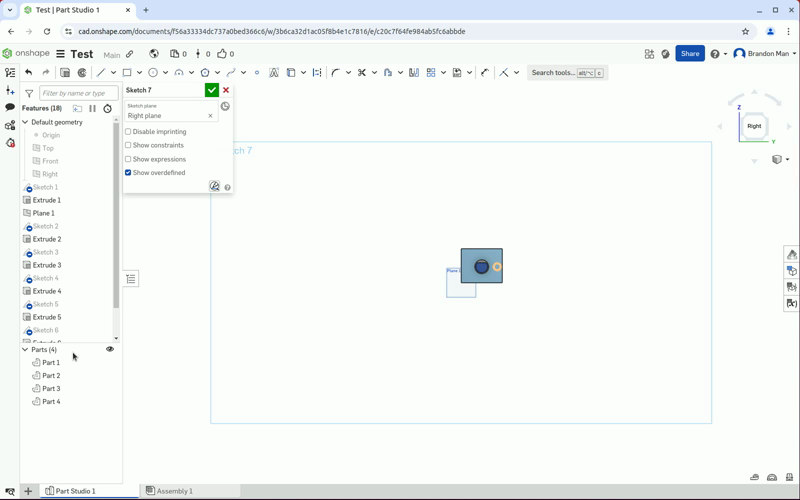
key(y)
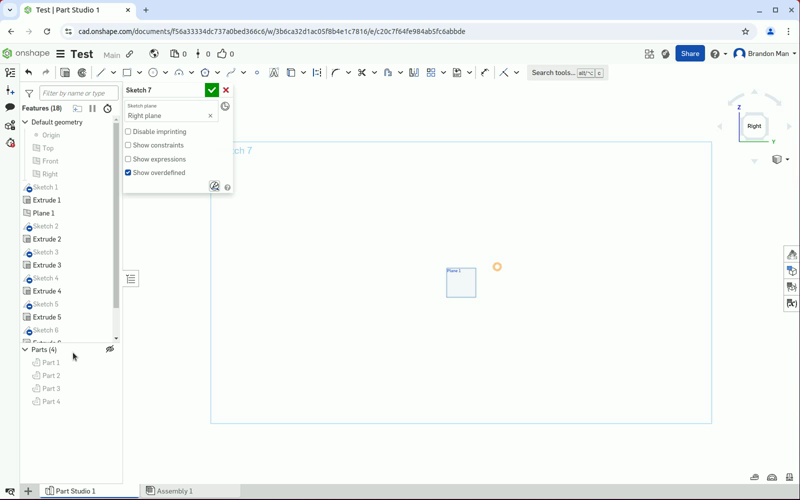
key(l)
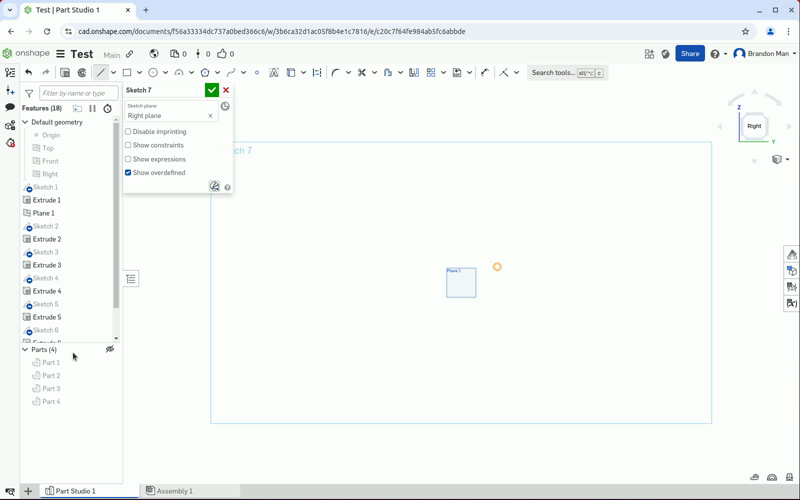
key_down(shift)
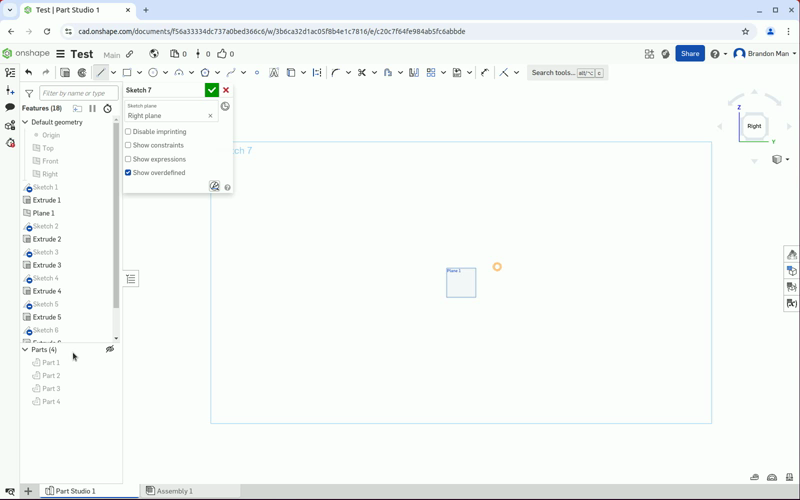
mouse_move(467, 268)
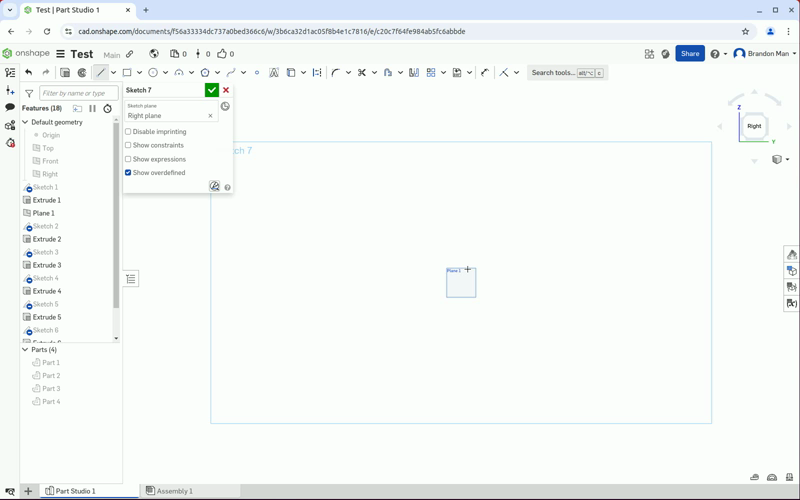
click(467, 268)
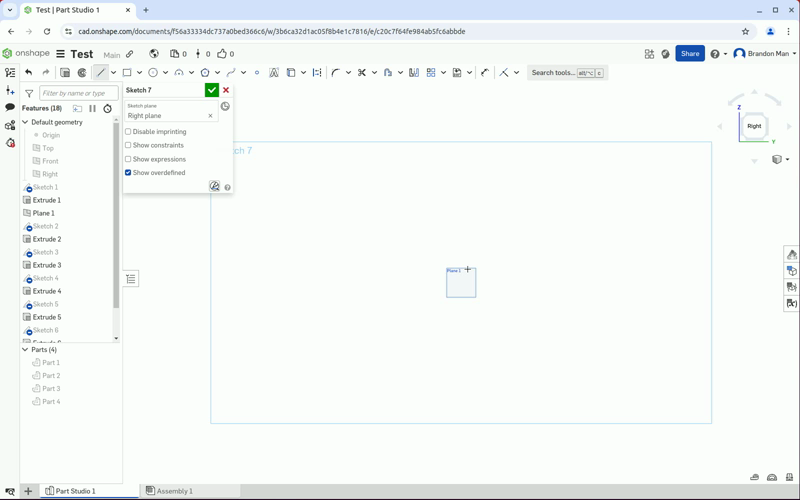
key_up(shift)
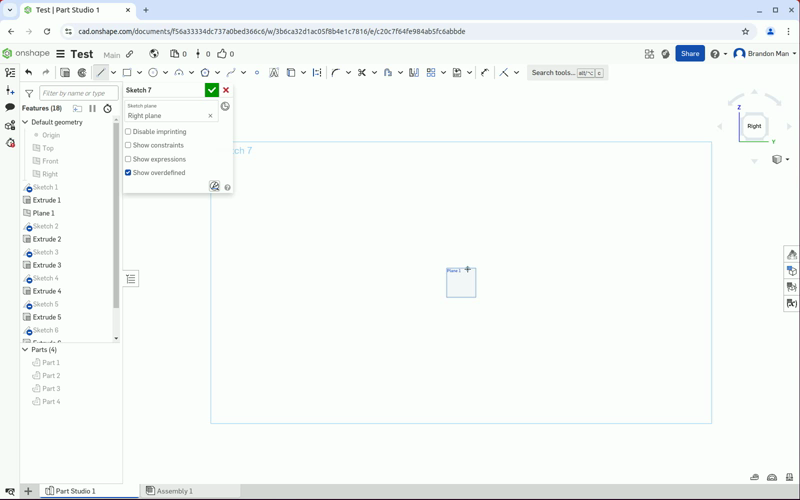
key_down(shift)
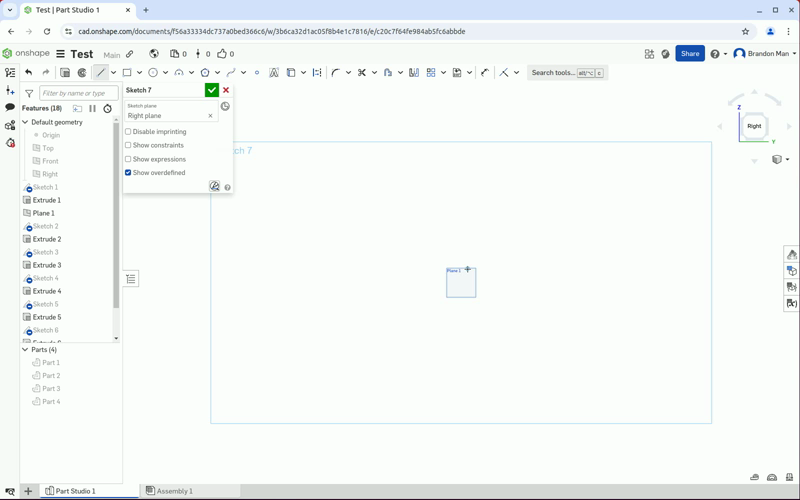
mouse_move(497, 268)
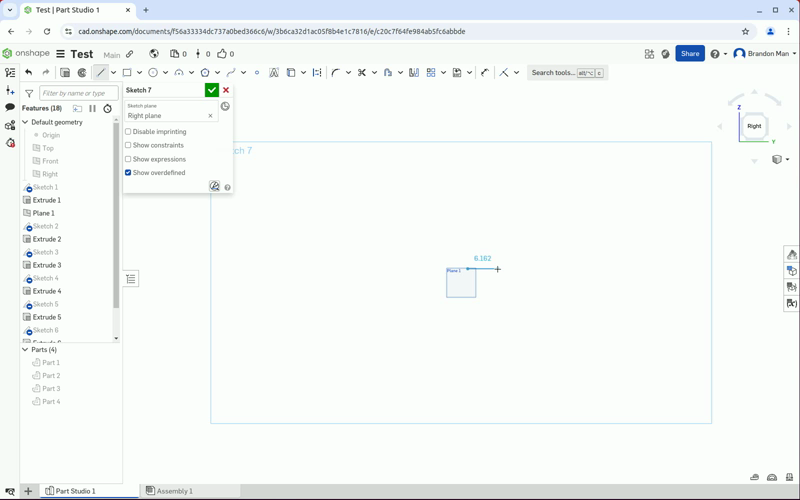
mouse_move(468, 268)
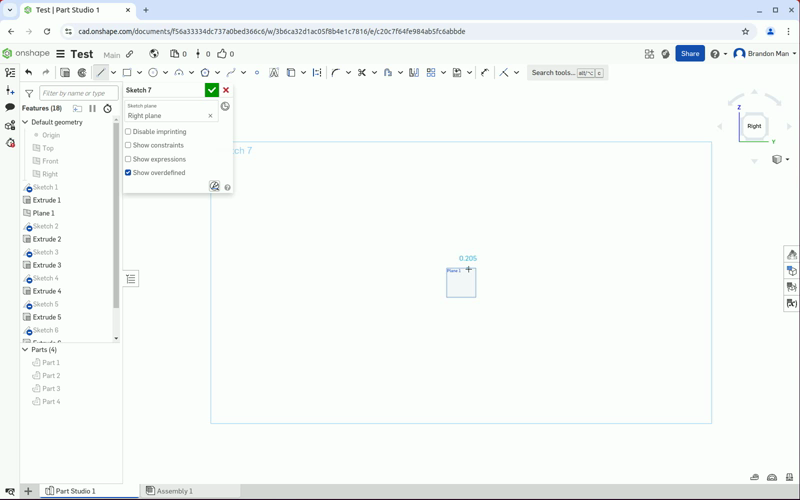
scroll(6)
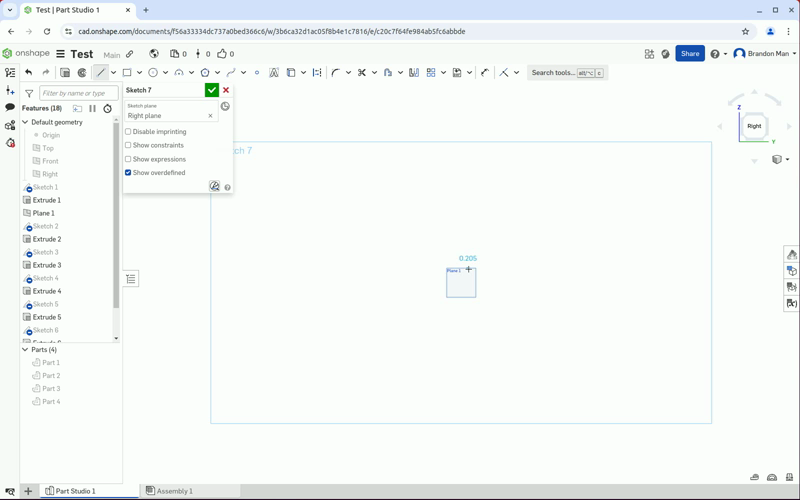
scroll(6)
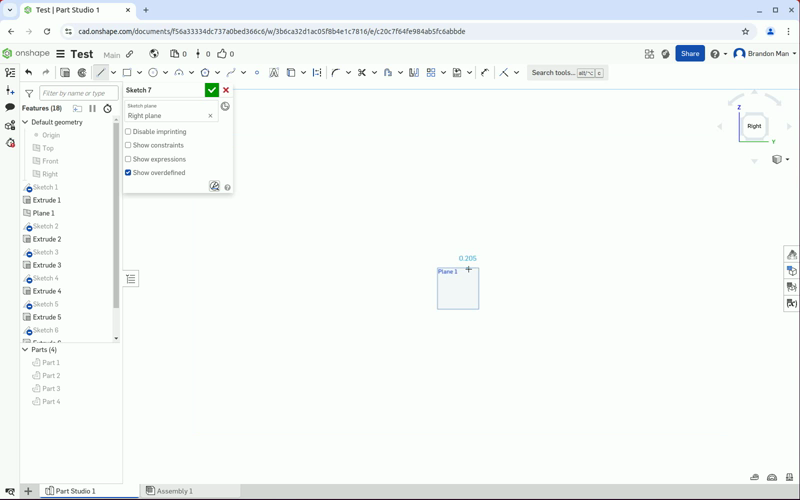
scroll(6)
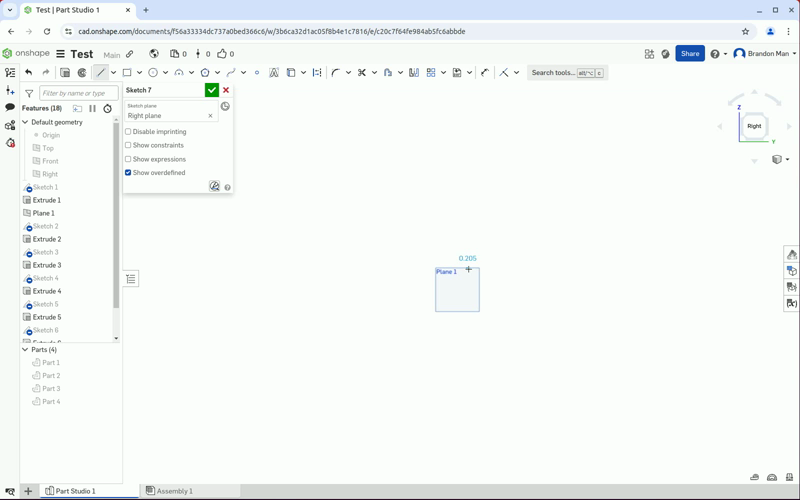
scroll(6)
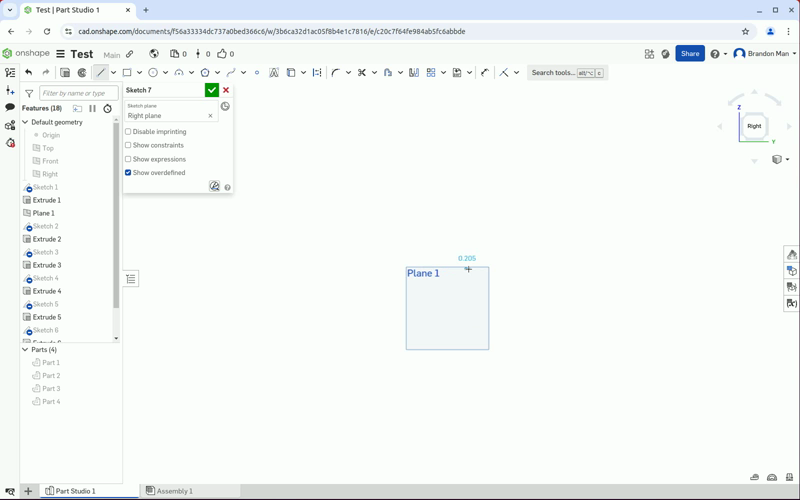
scroll(6)
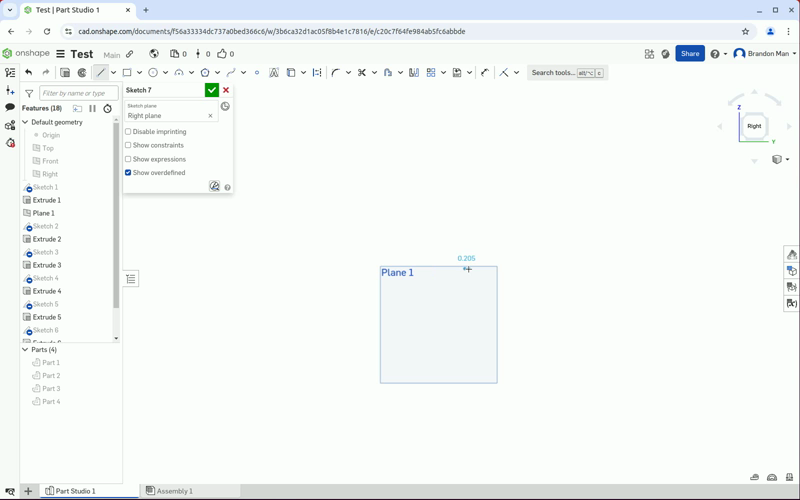
scroll(6)
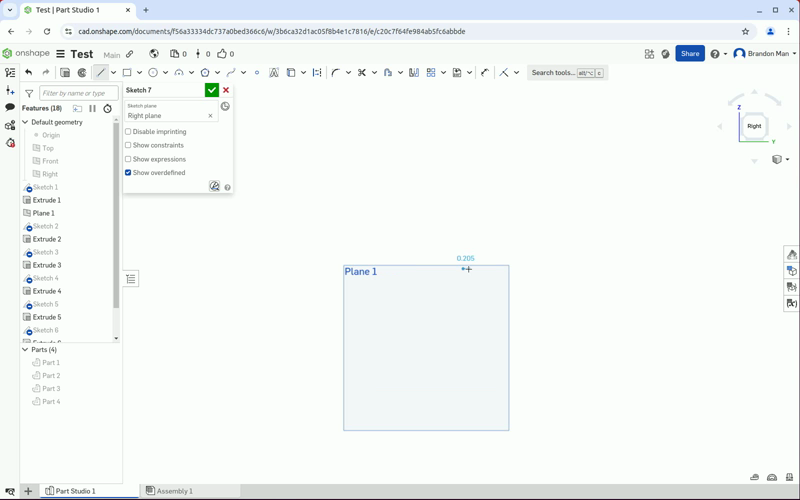
scroll(6)
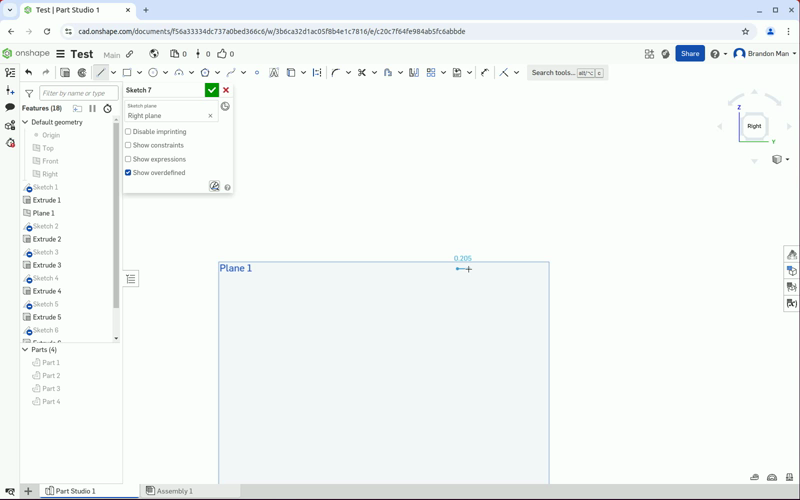
click(468, 268)
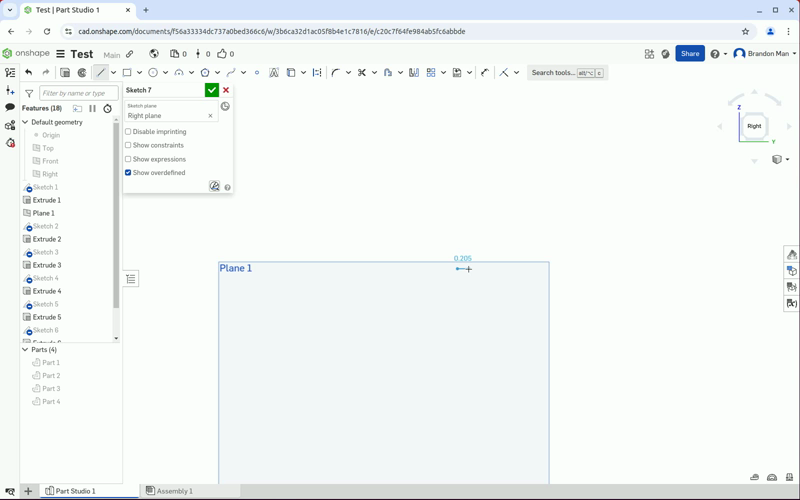
scroll(-6)
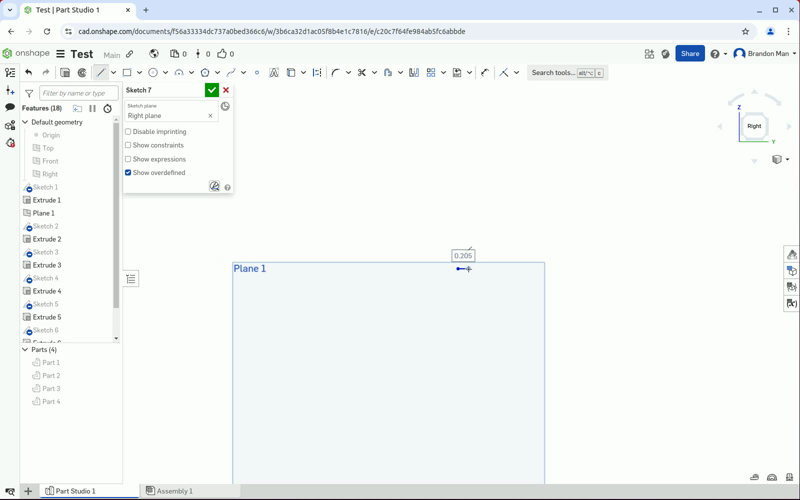
scroll(-6)
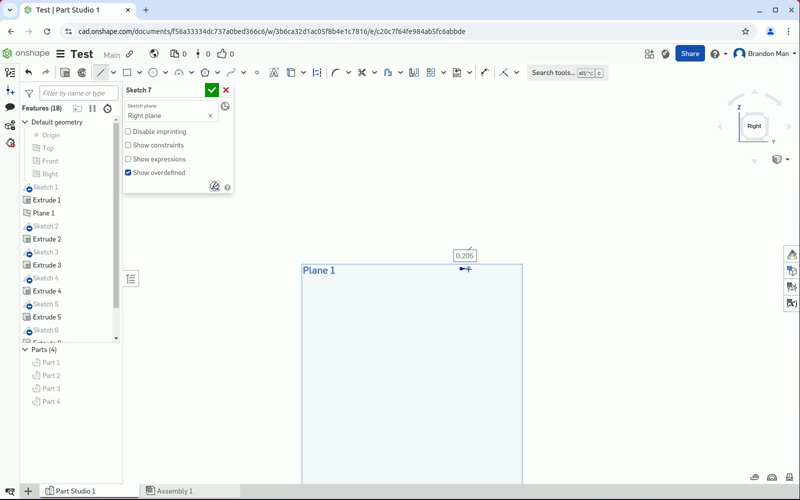
scroll(-6)
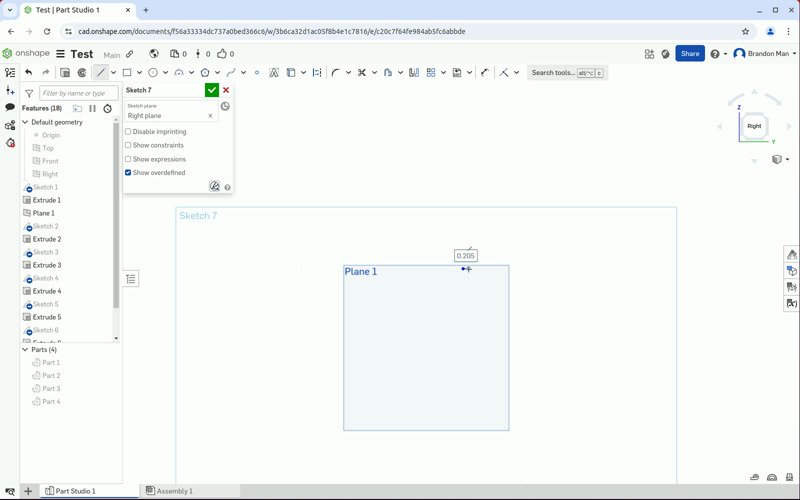
scroll(-6)
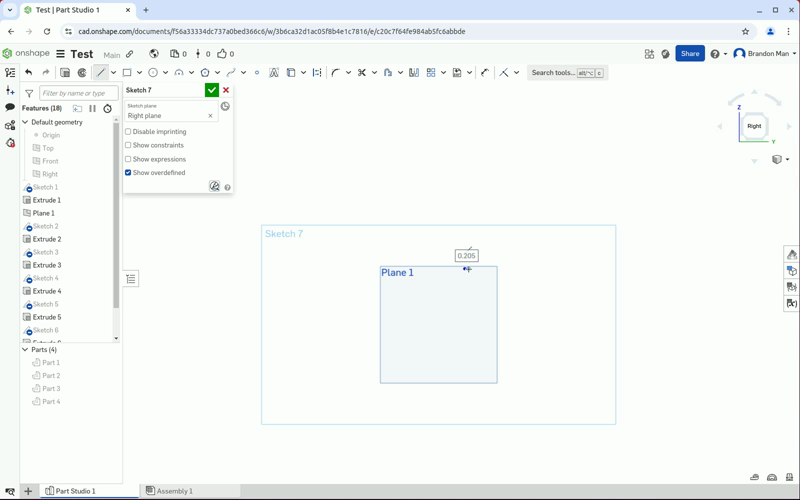
scroll(-6)
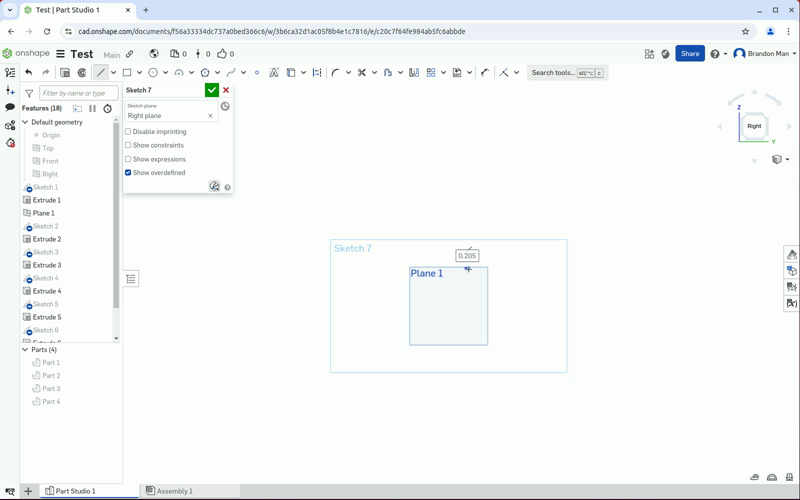
scroll(-6)
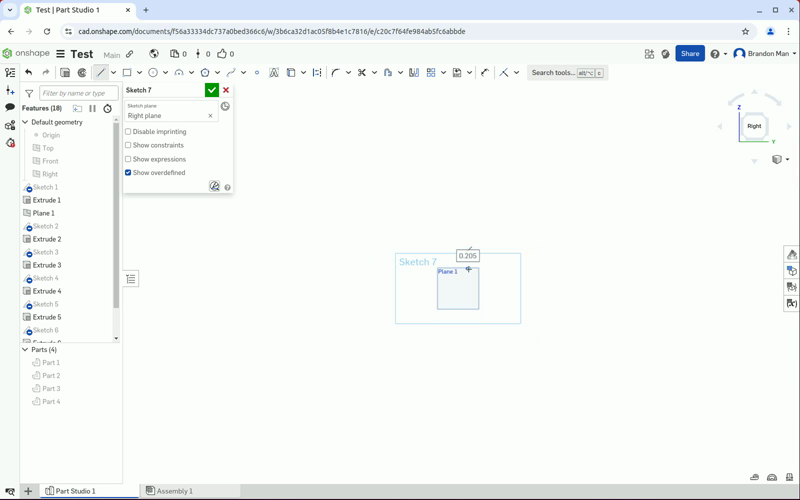
scroll(-6)
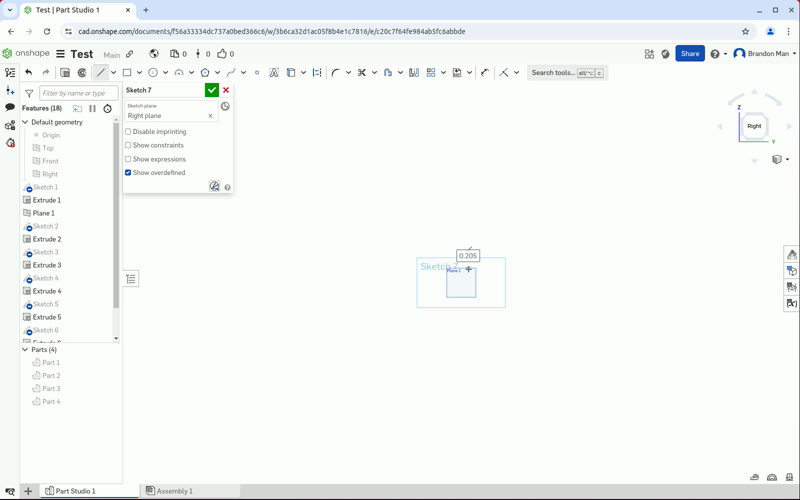
key_up(shift)
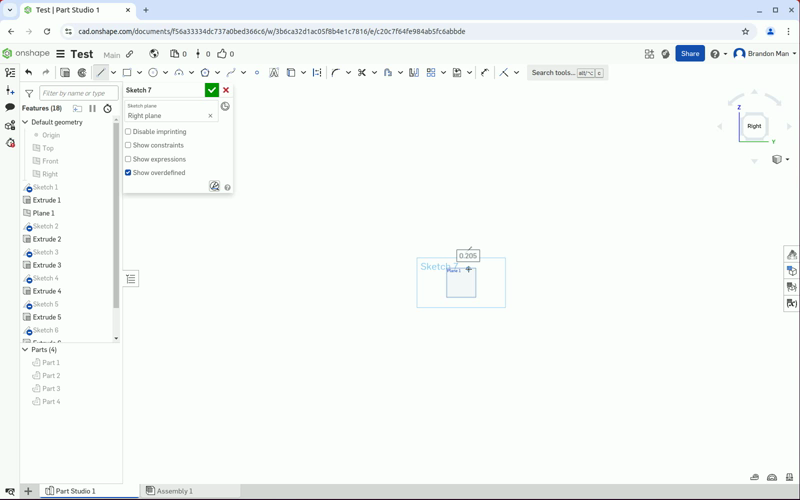
key_down(shift)
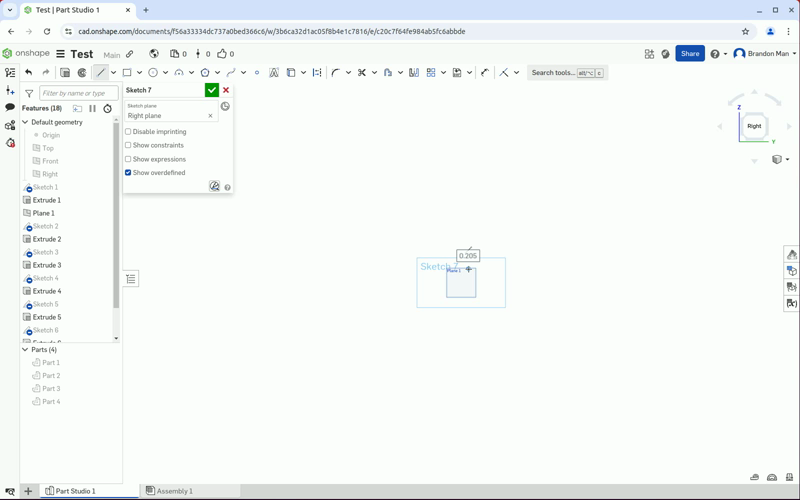
mouse_move(498, 268)
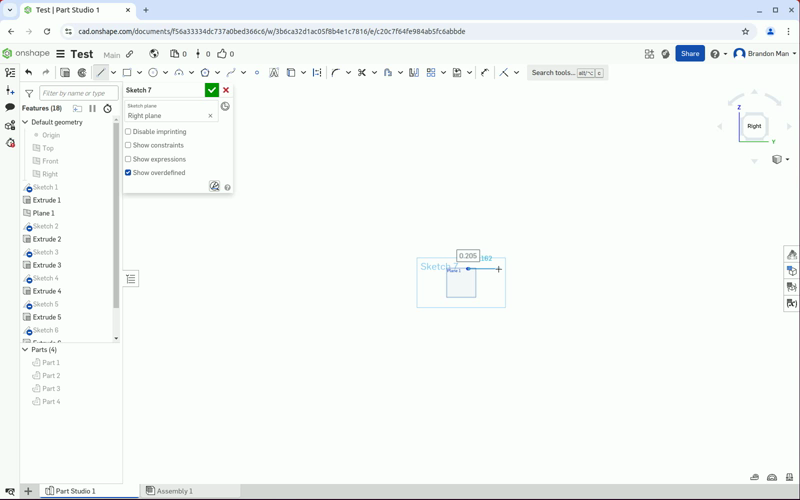
mouse_move(468, 265)
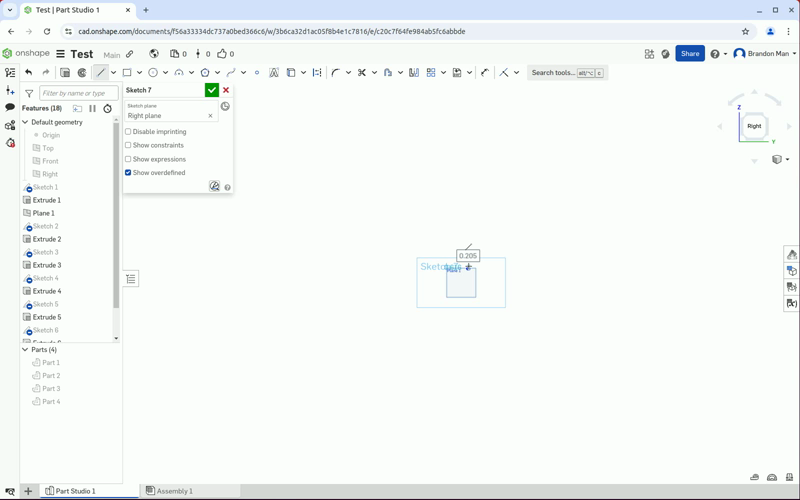
scroll(6)
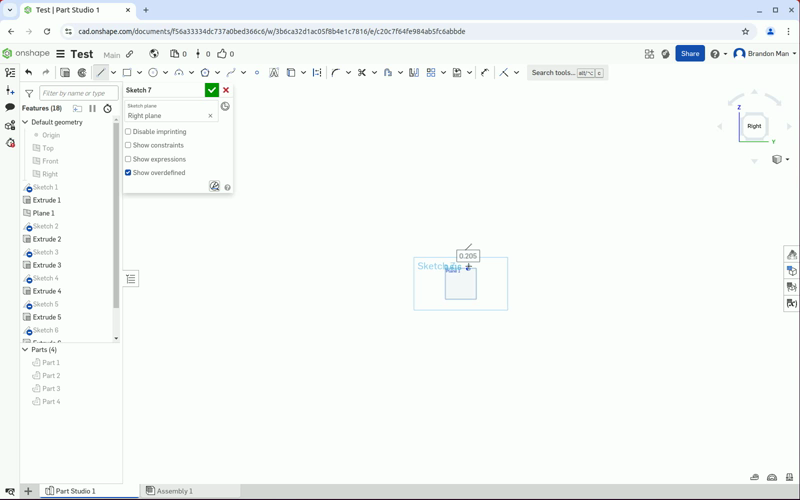
scroll(6)
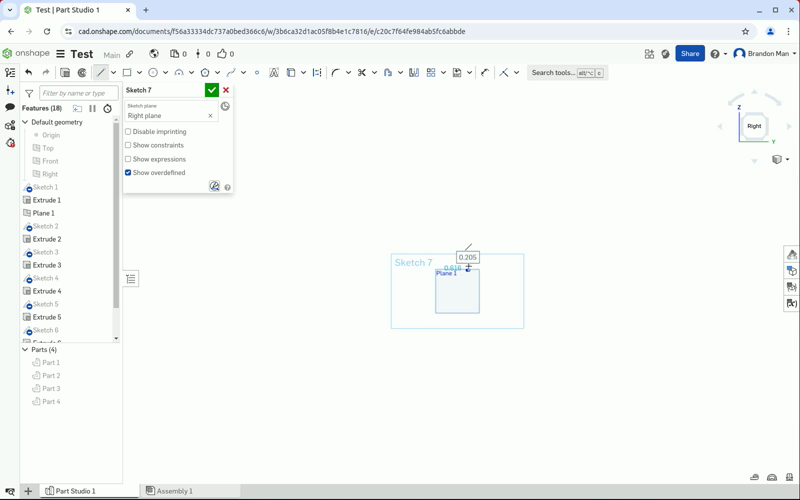
scroll(6)
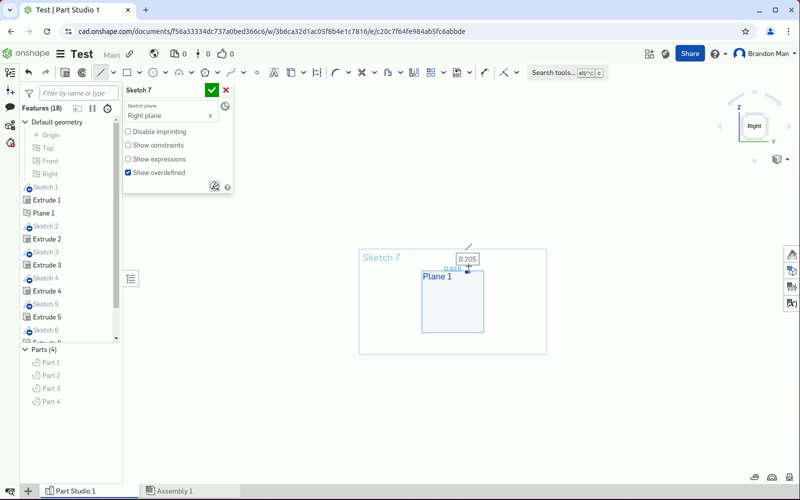
scroll(6)
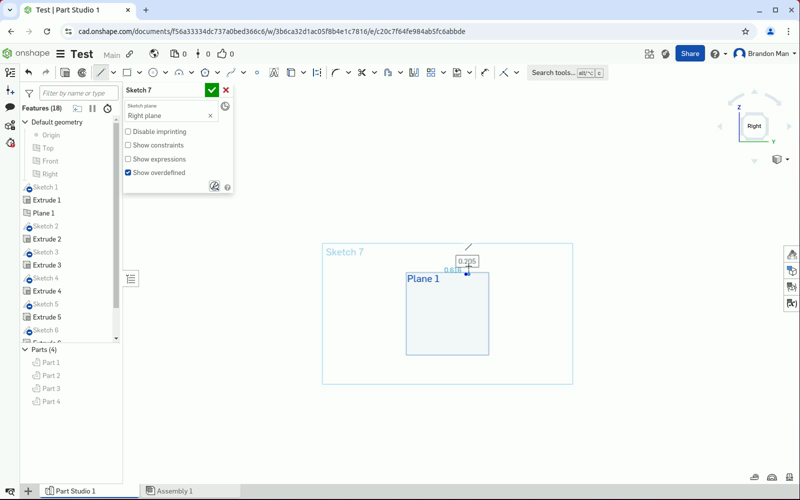
scroll(6)
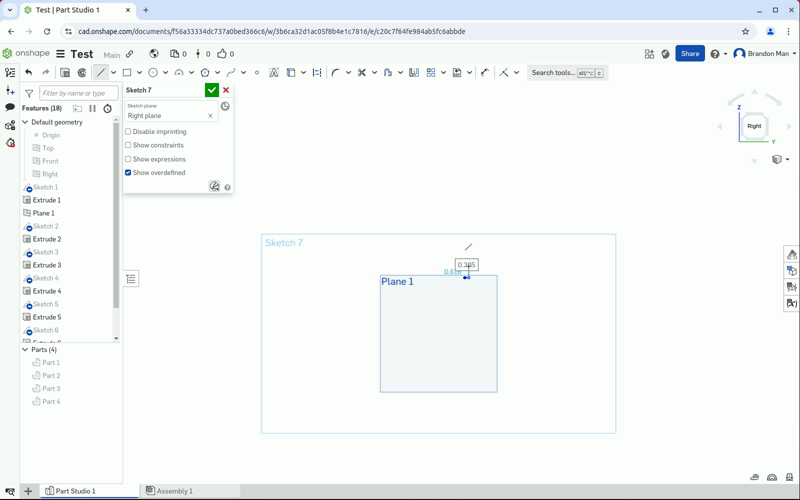
scroll(6)
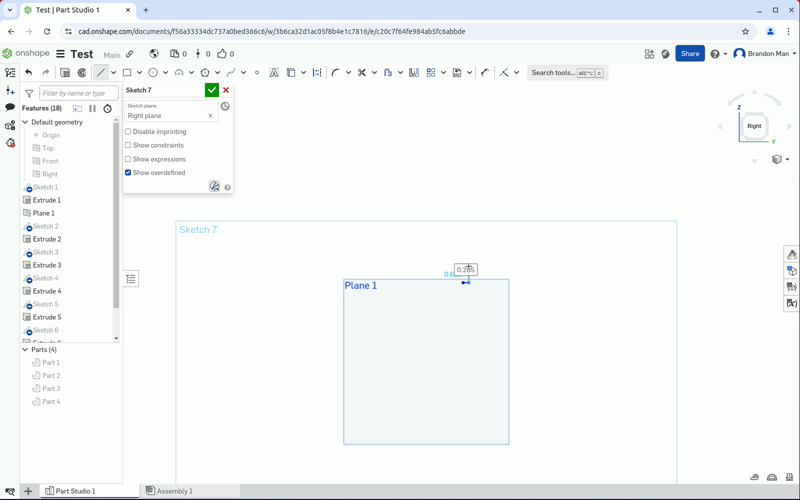
scroll(6)
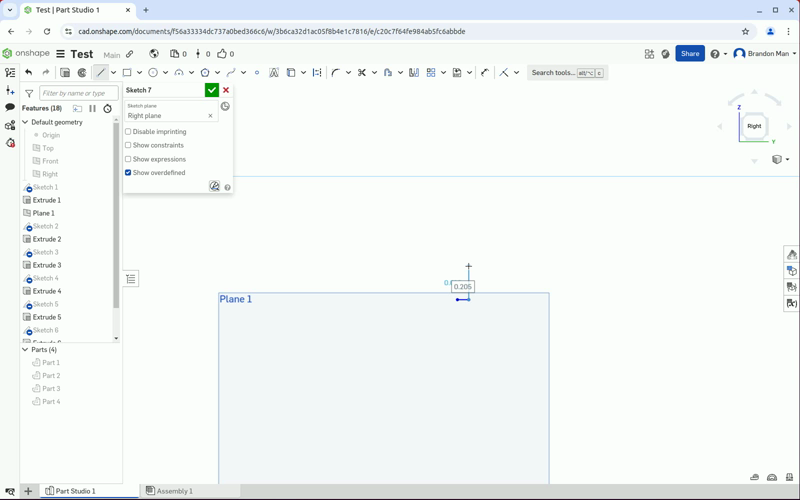
click(468, 265)
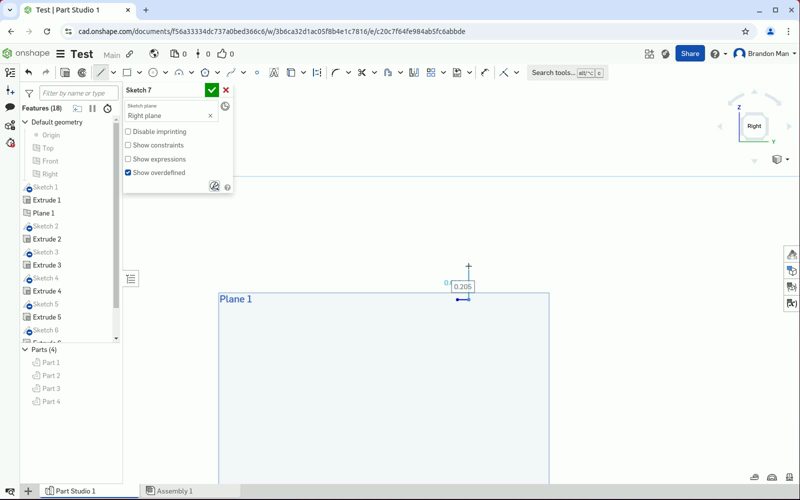
scroll(-6)
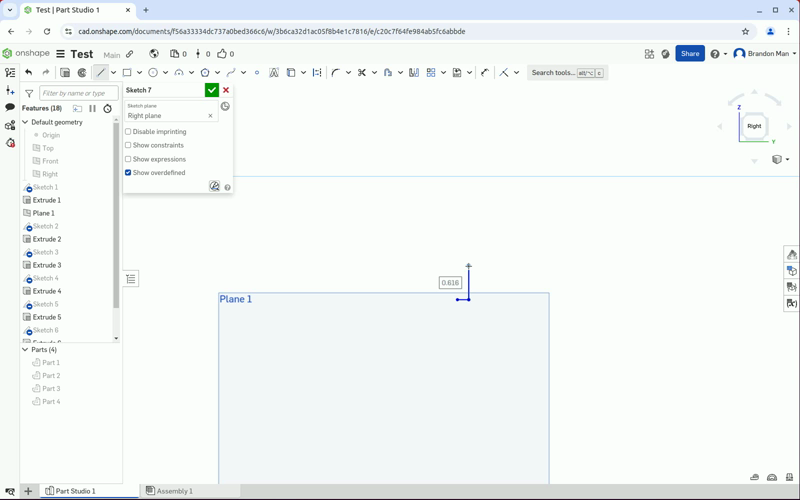
scroll(-6)
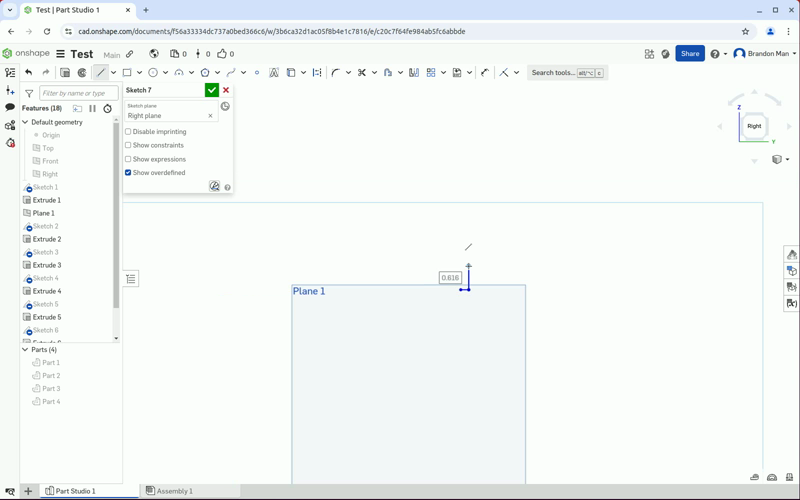
scroll(-6)
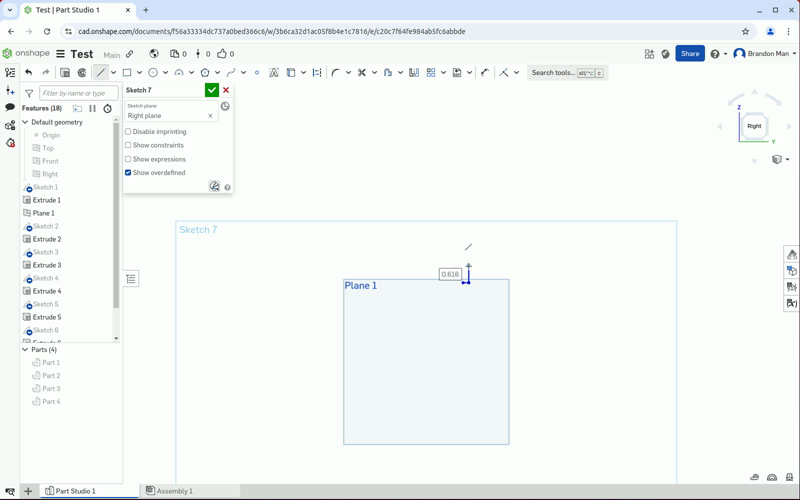
scroll(-6)
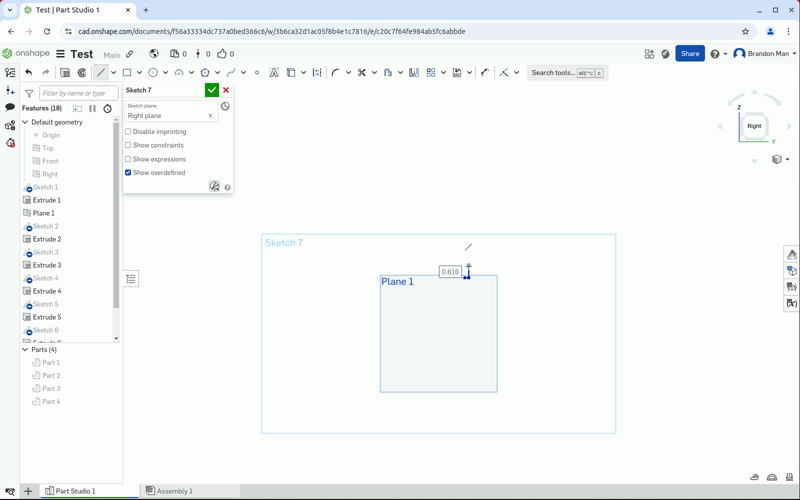
scroll(-6)
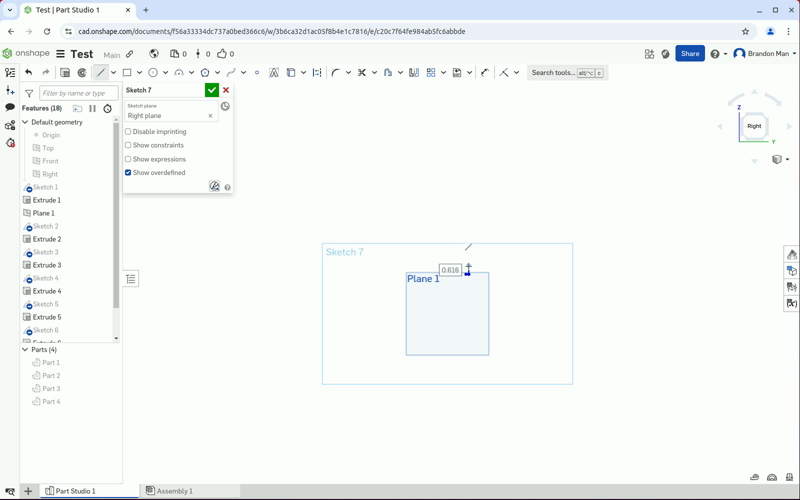
scroll(-6)
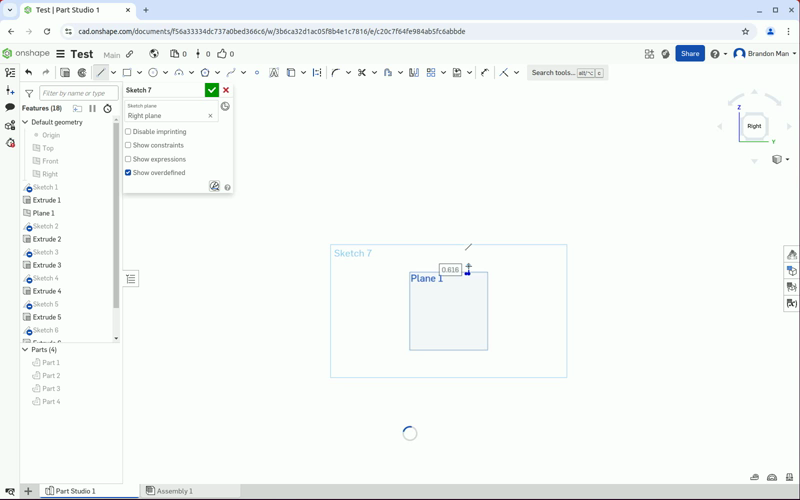
scroll(-6)
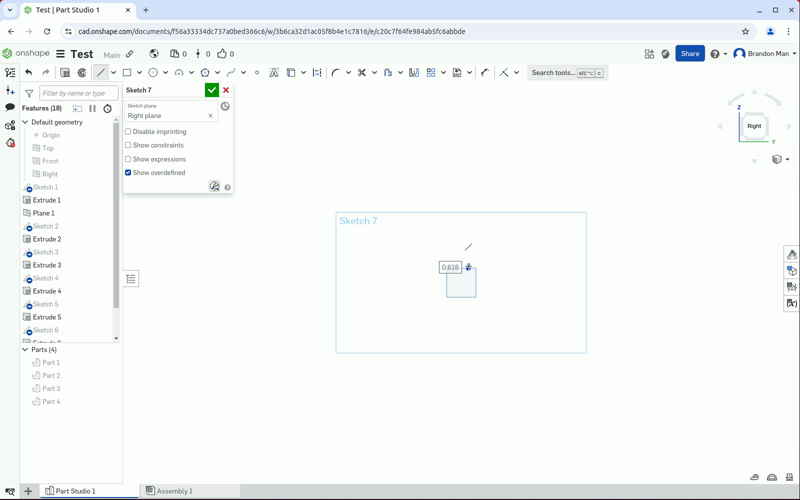
key_up(shift)
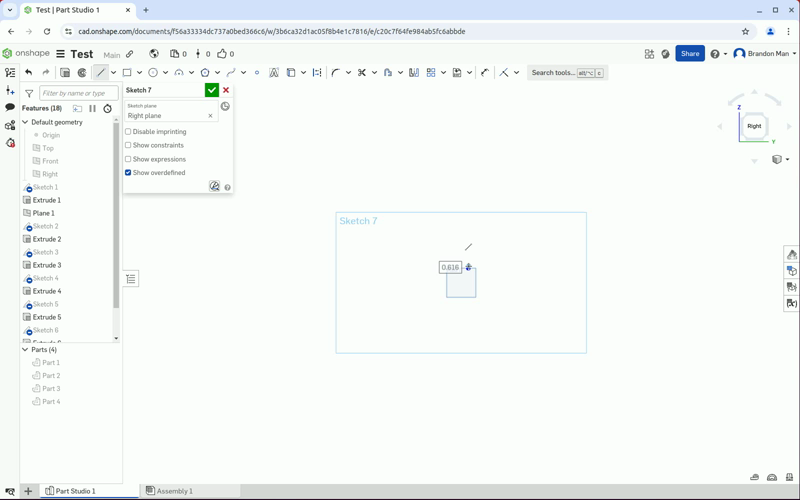
key_down(shift)
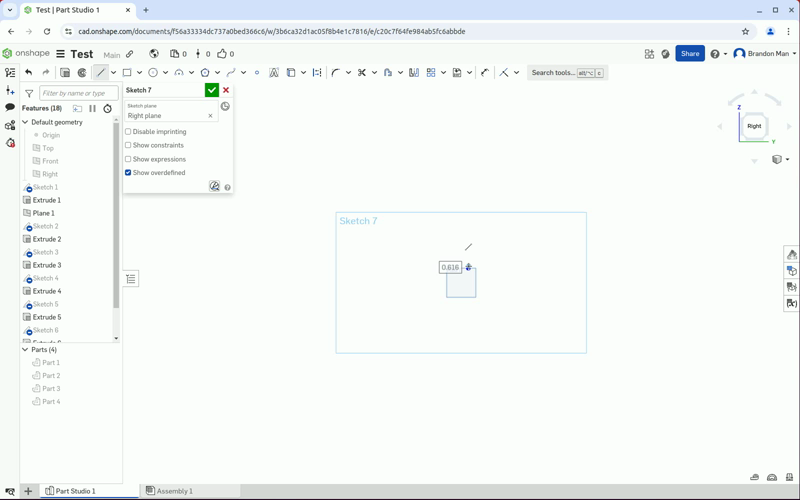
mouse_move(498, 265)
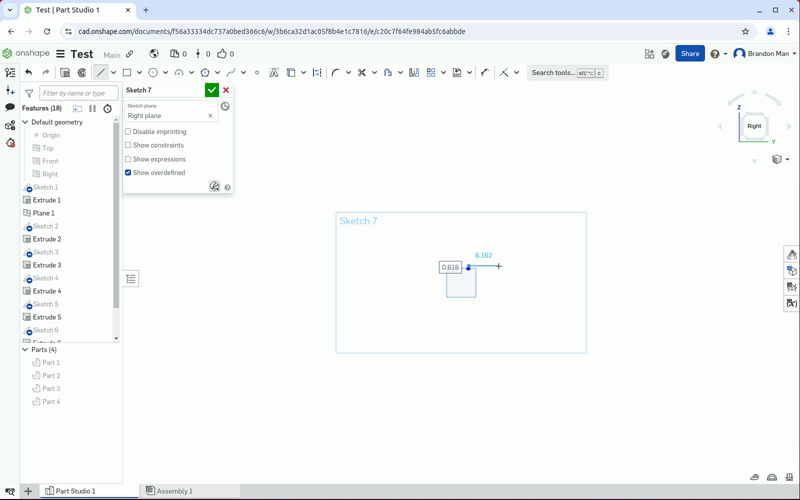
mouse_move(468, 263)
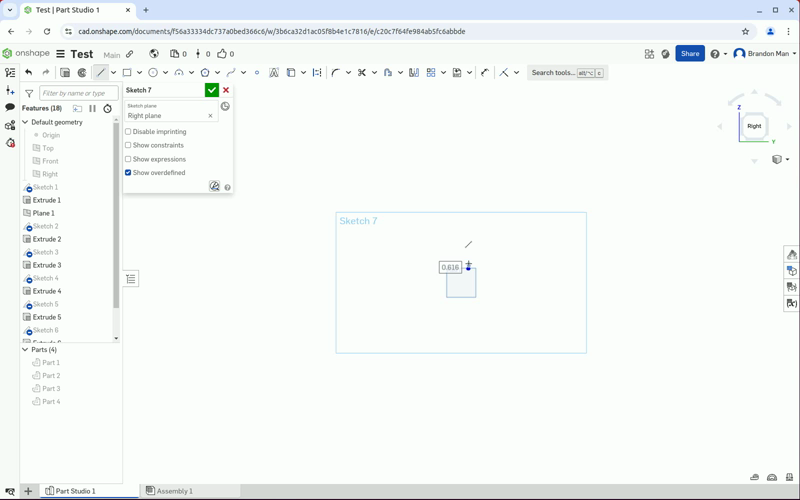
scroll(6)
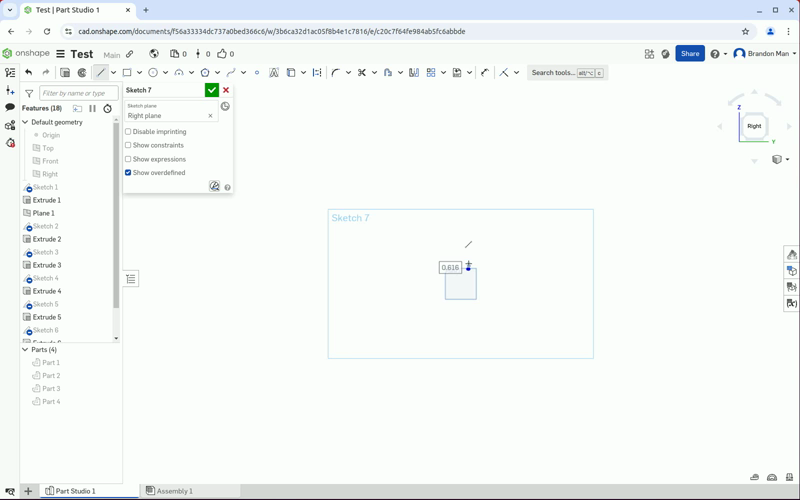
scroll(6)
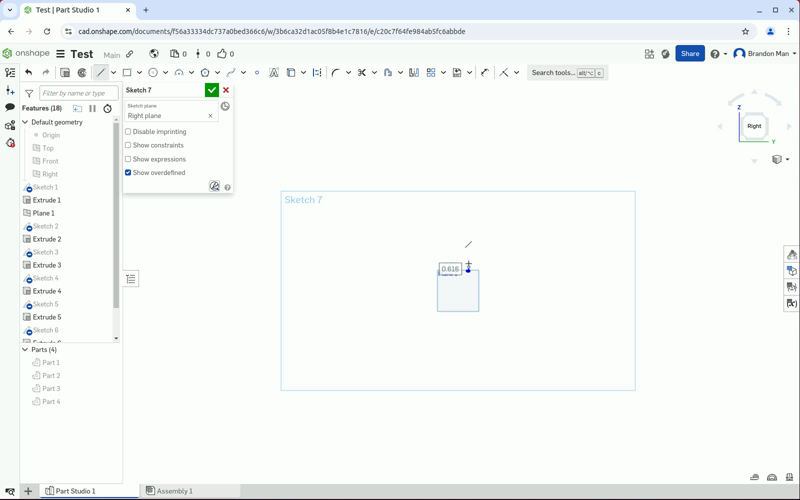
scroll(6)
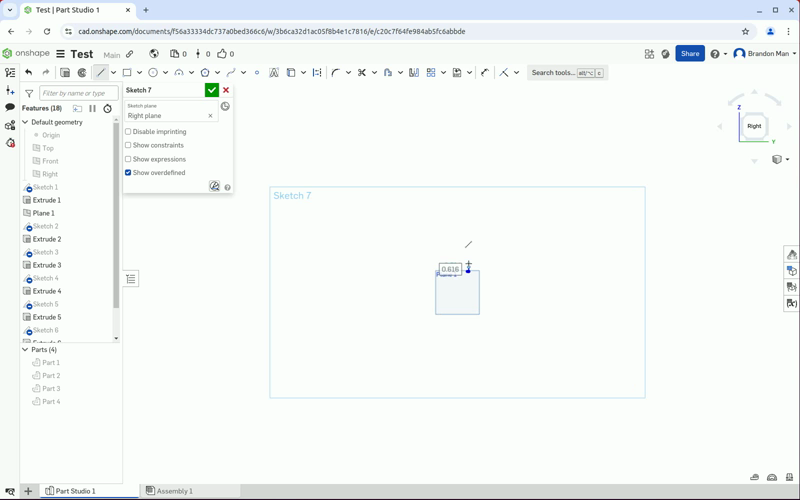
scroll(6)
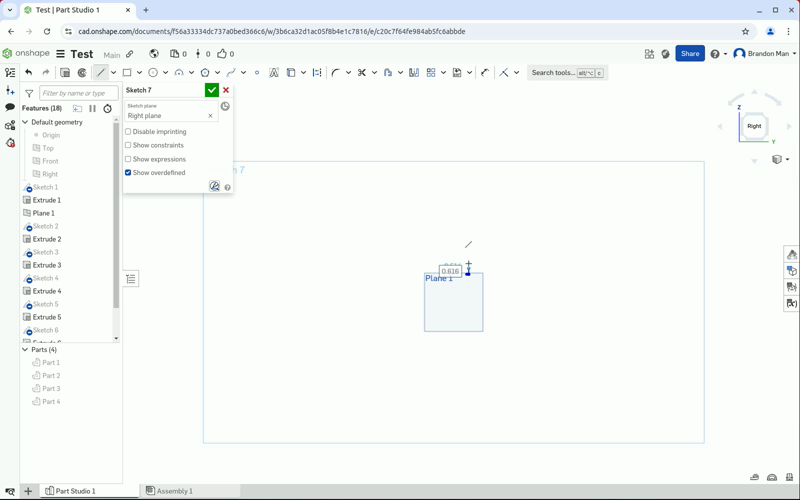
scroll(6)
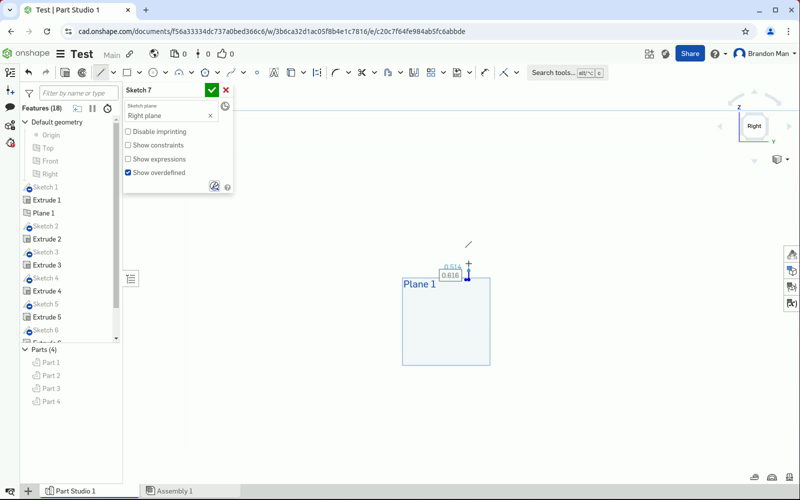
scroll(6)
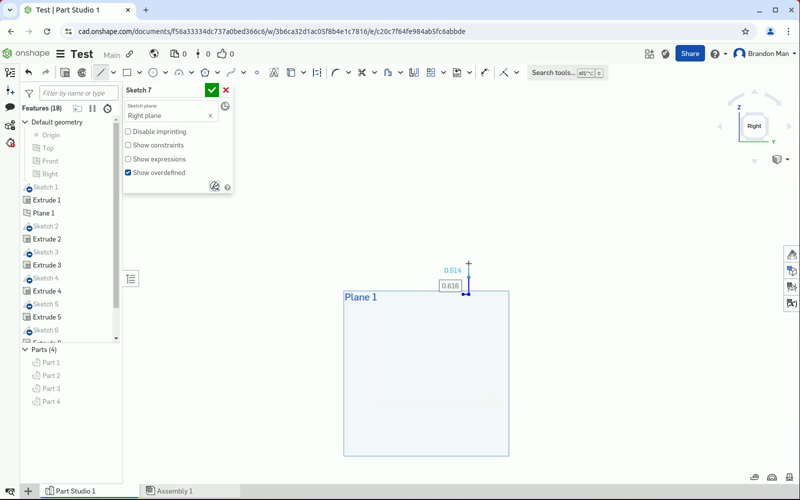
scroll(6)
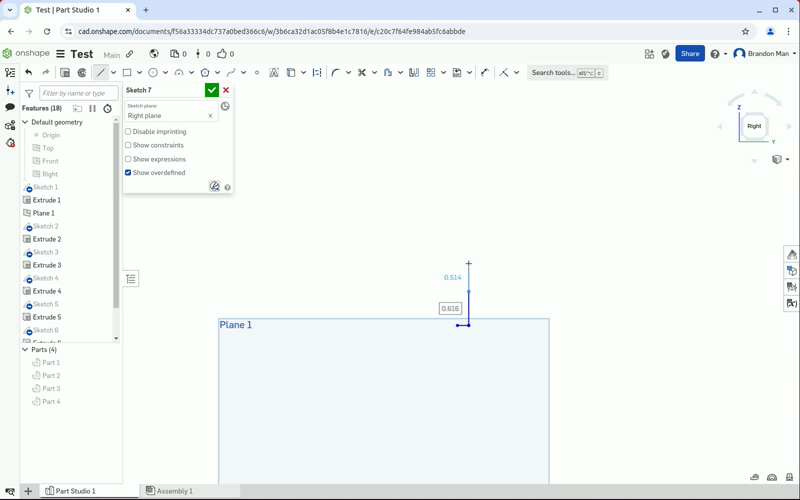
click(468, 263)
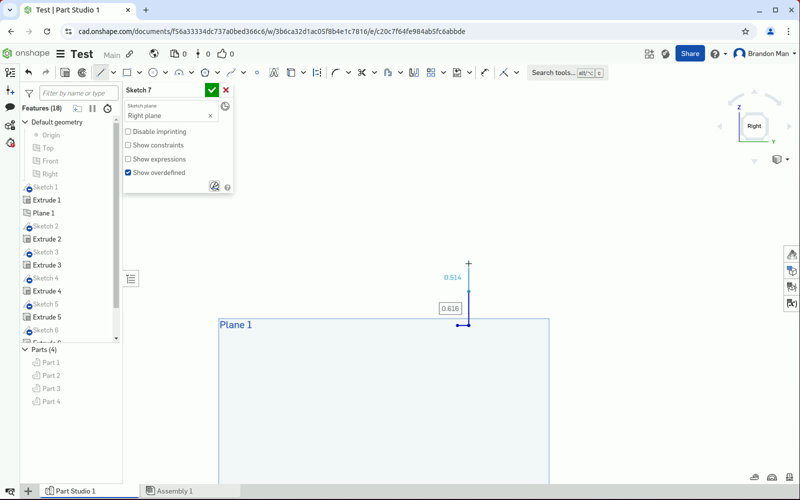
scroll(-6)
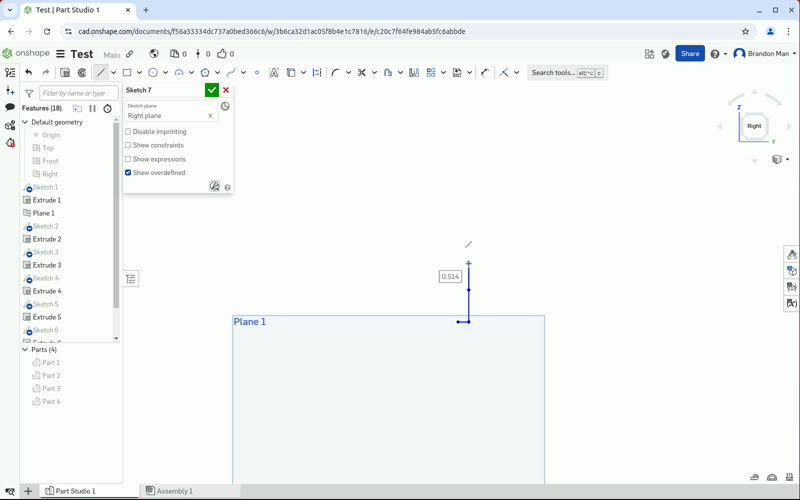
scroll(-6)
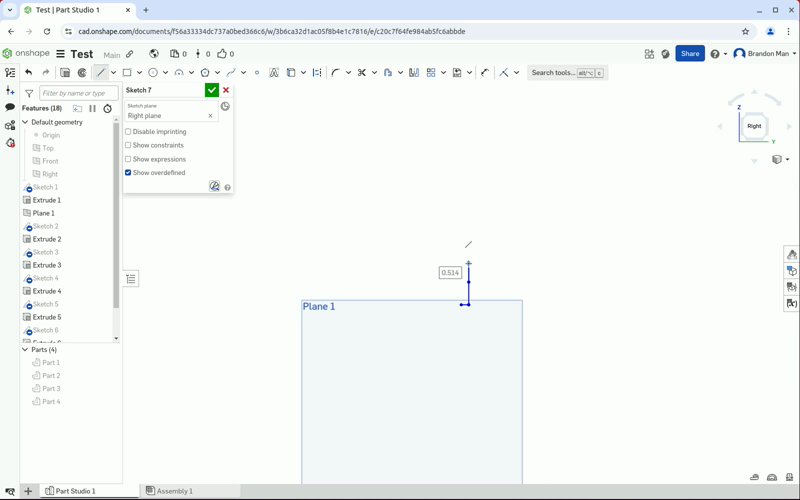
scroll(-6)
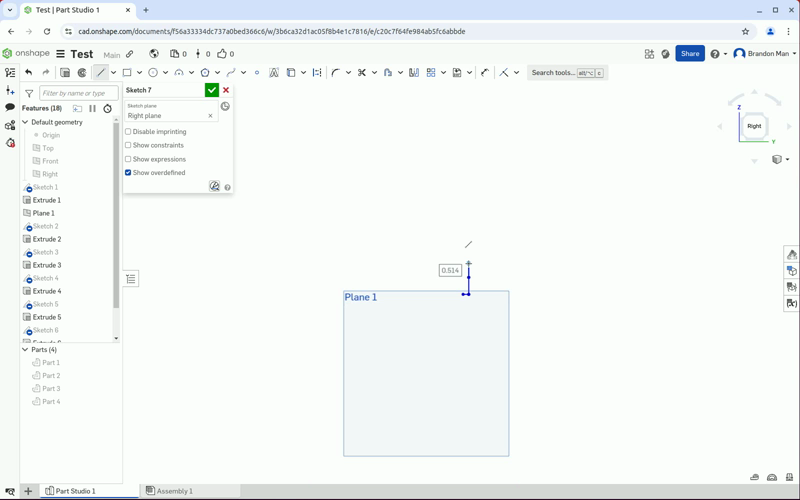
scroll(-6)
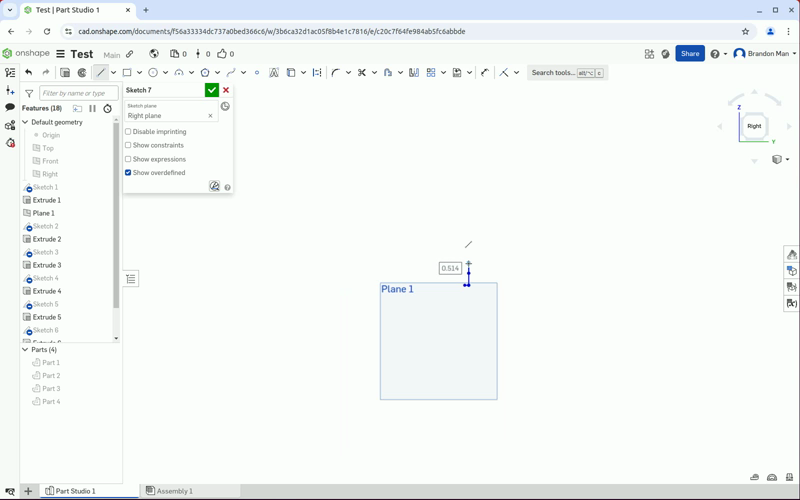
scroll(-6)
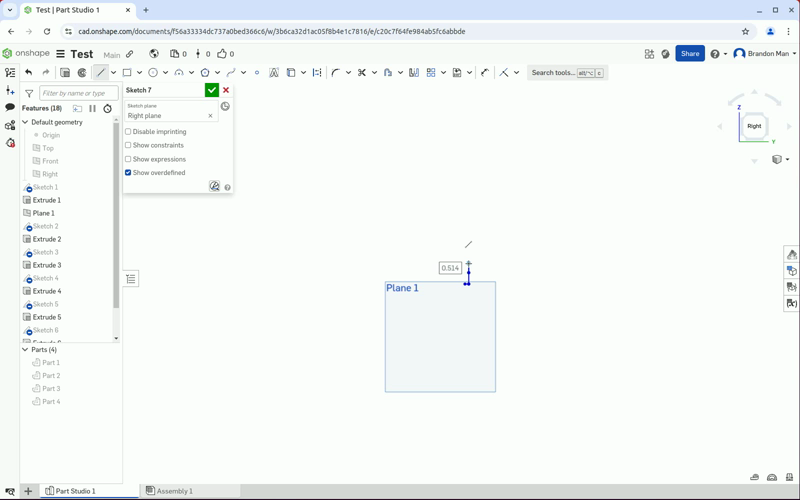
scroll(-6)
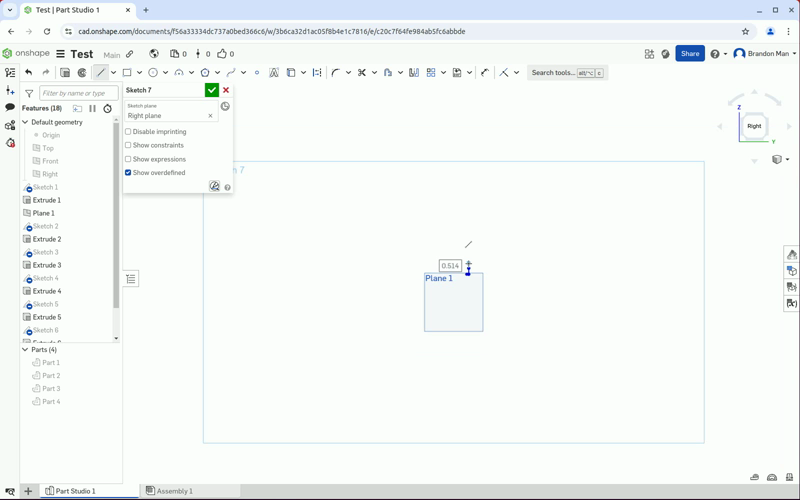
scroll(-6)
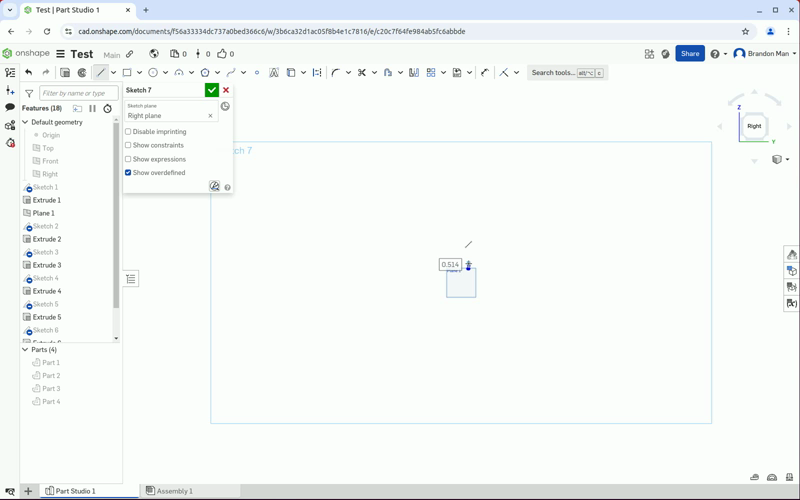
key_up(shift)
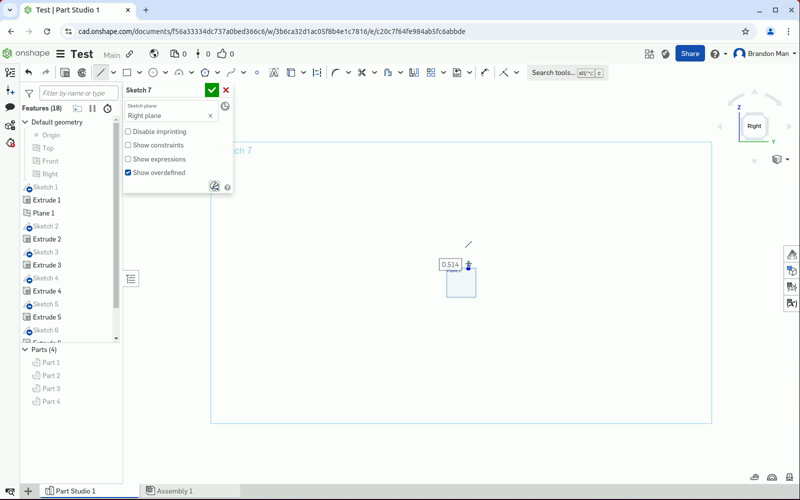
key_down(shift)
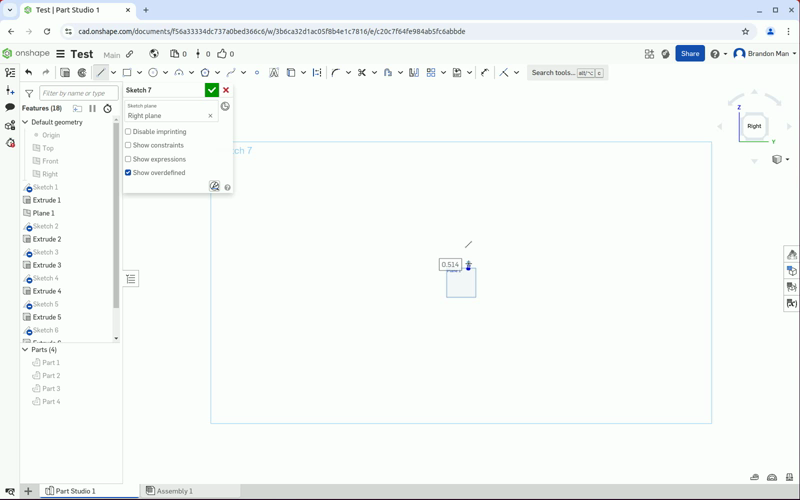
mouse_move(498, 263)
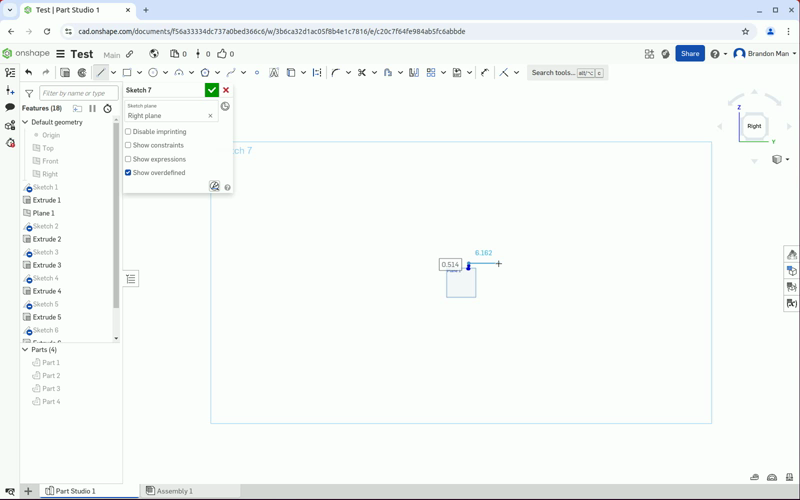
mouse_move(467, 263)
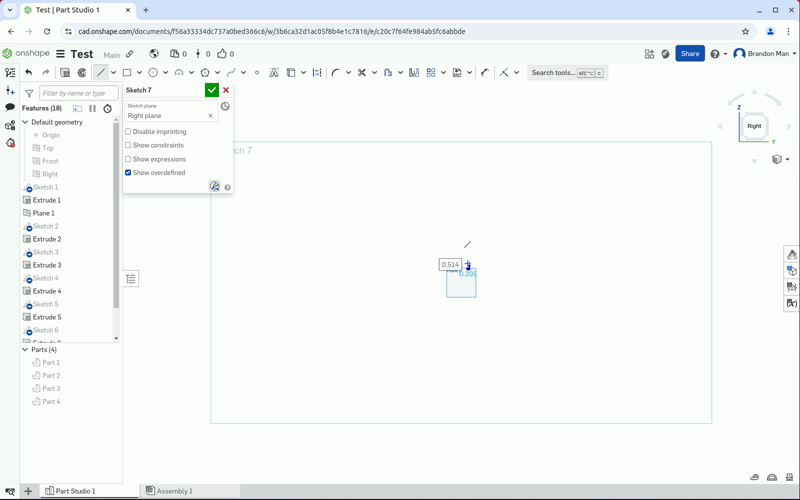
scroll(6)
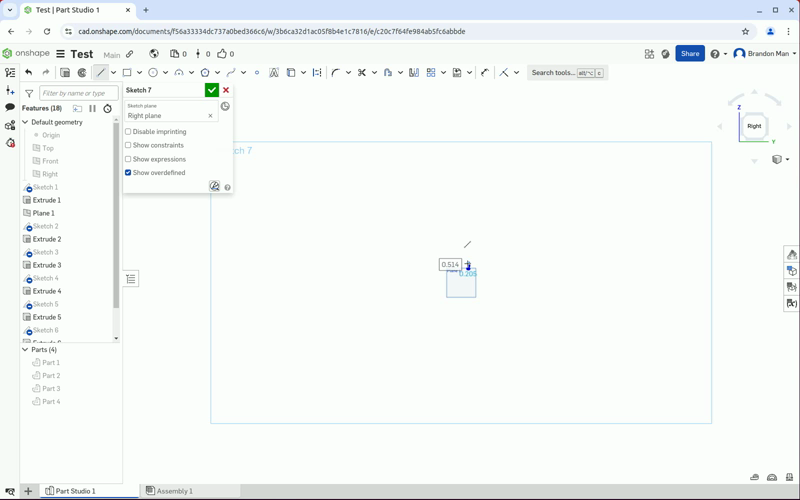
scroll(6)
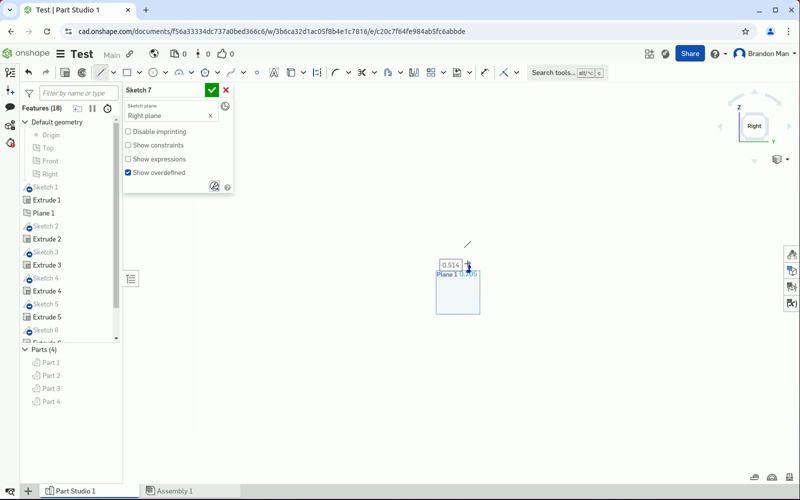
scroll(6)
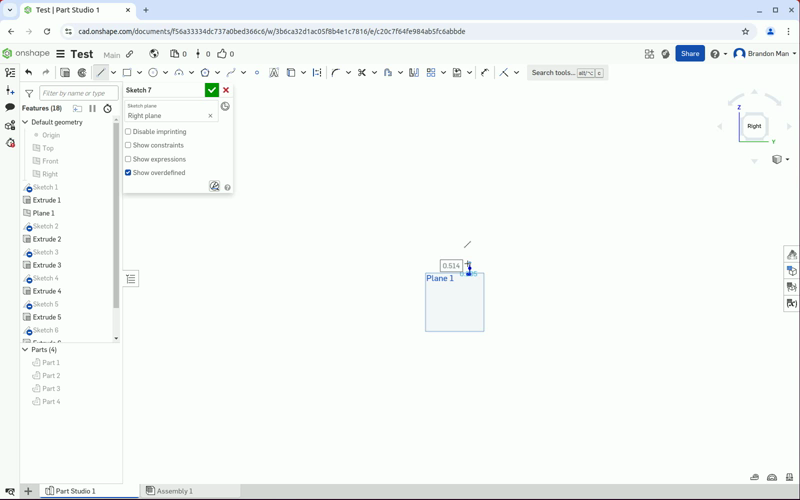
scroll(6)
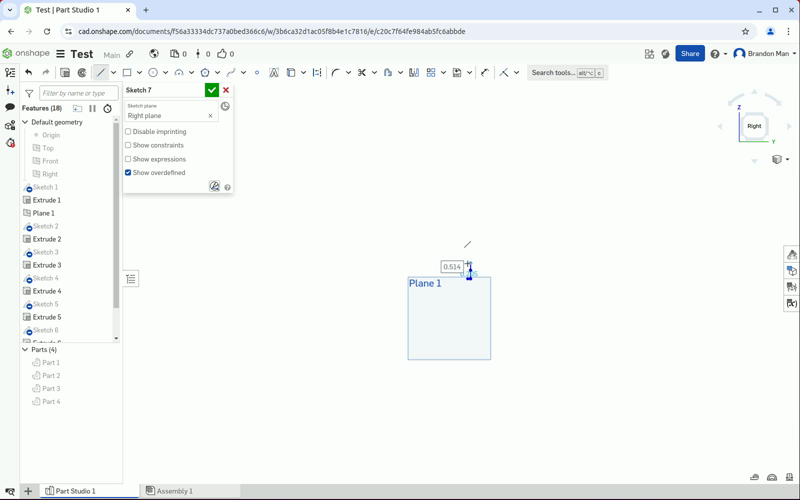
scroll(6)
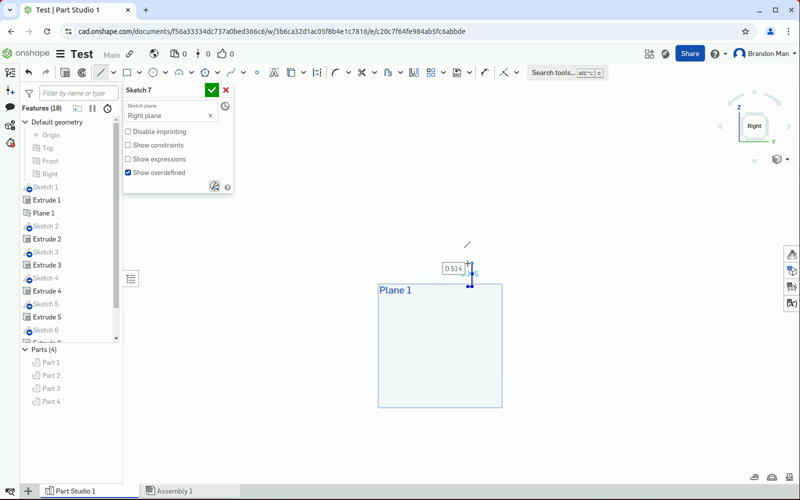
scroll(6)
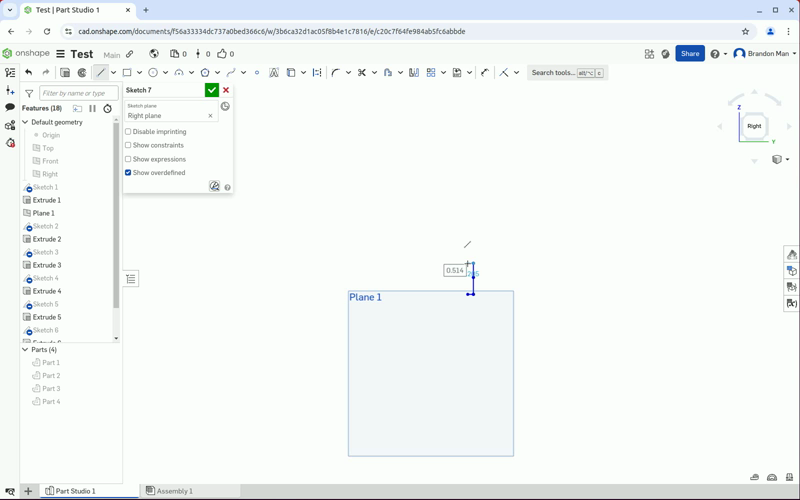
scroll(6)
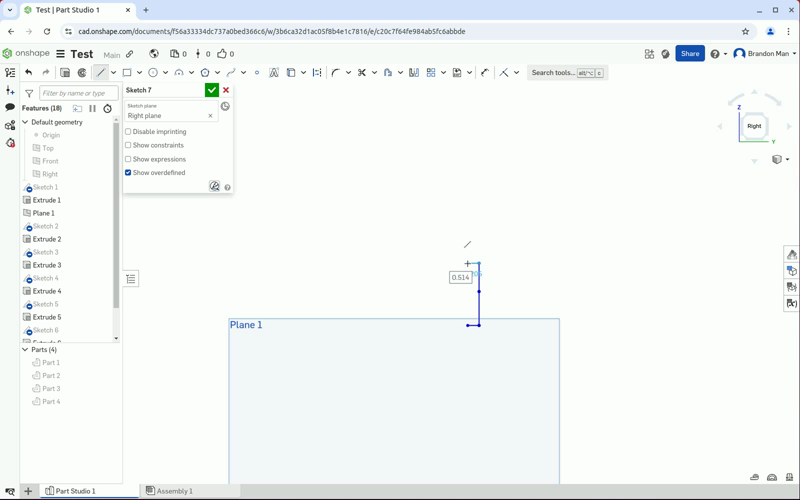
click(467, 263)
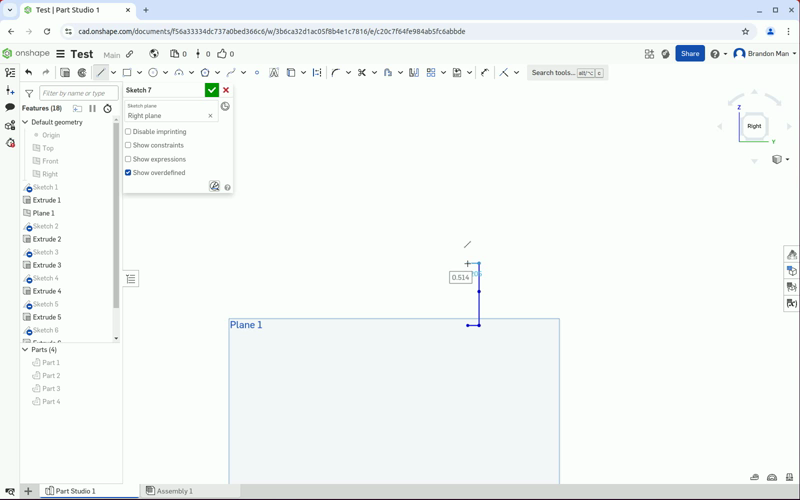
scroll(-6)
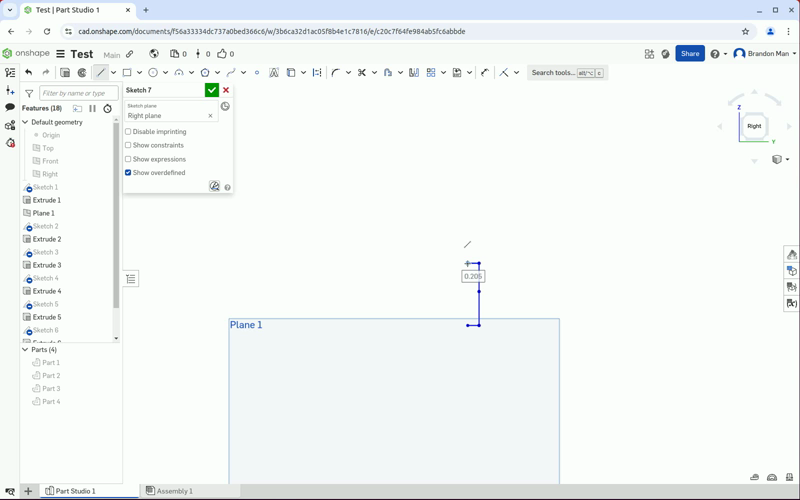
scroll(-6)
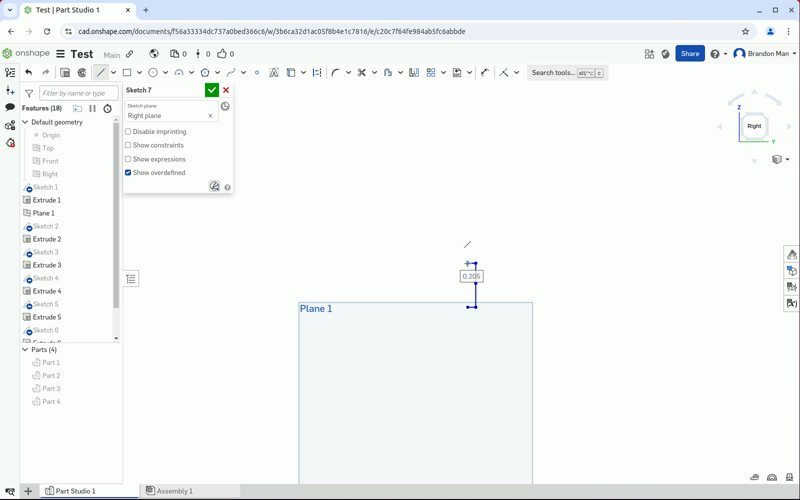
scroll(-6)
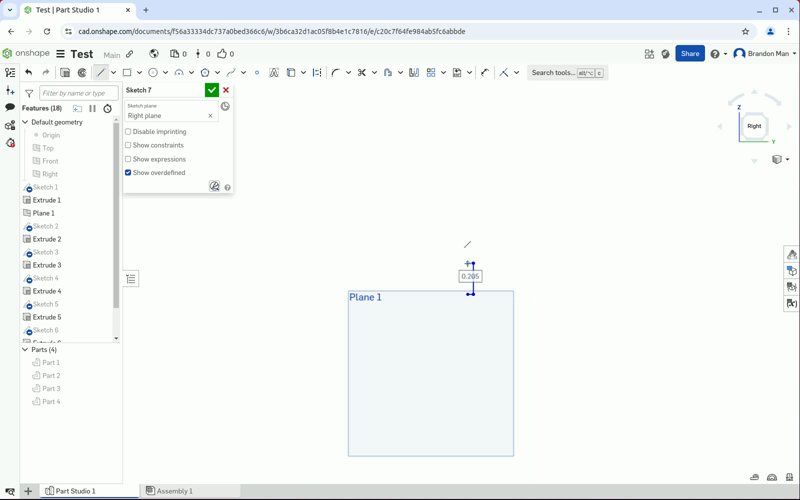
scroll(-6)
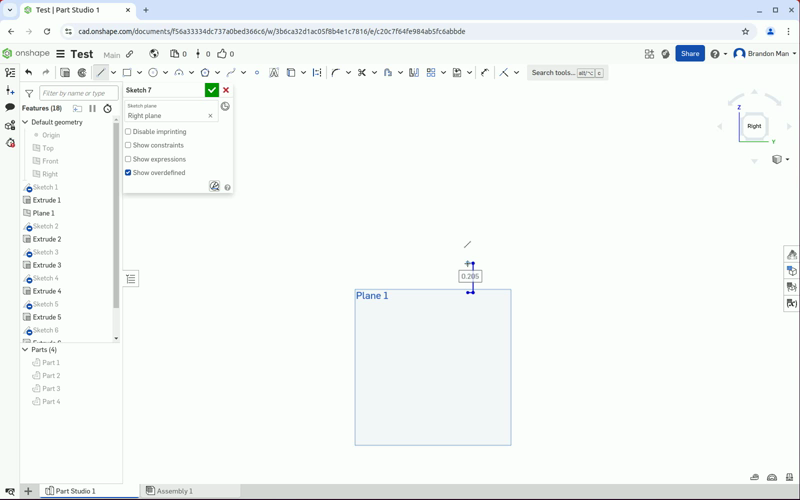
scroll(-6)
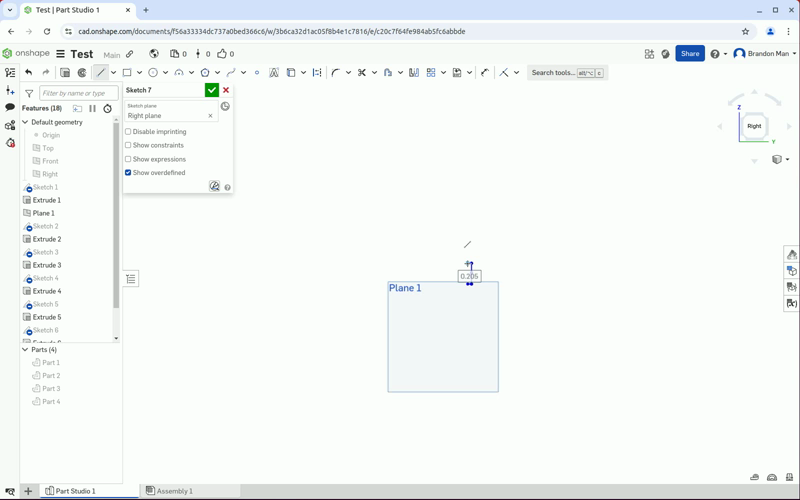
scroll(-6)
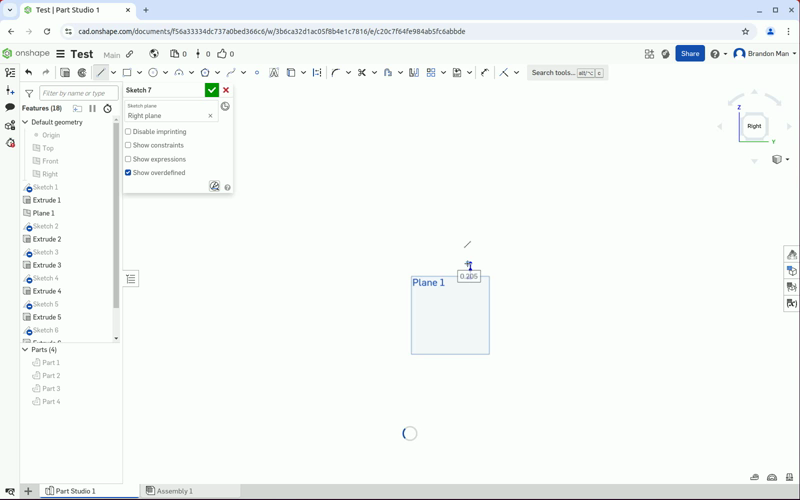
scroll(-6)
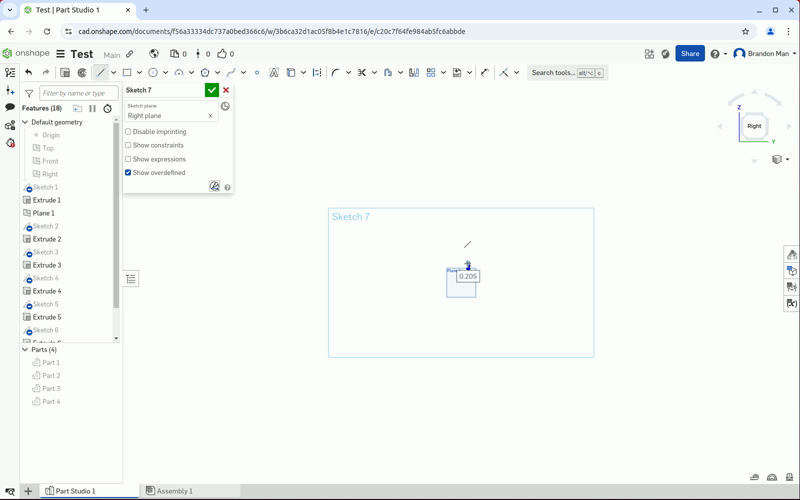
key_up(shift)
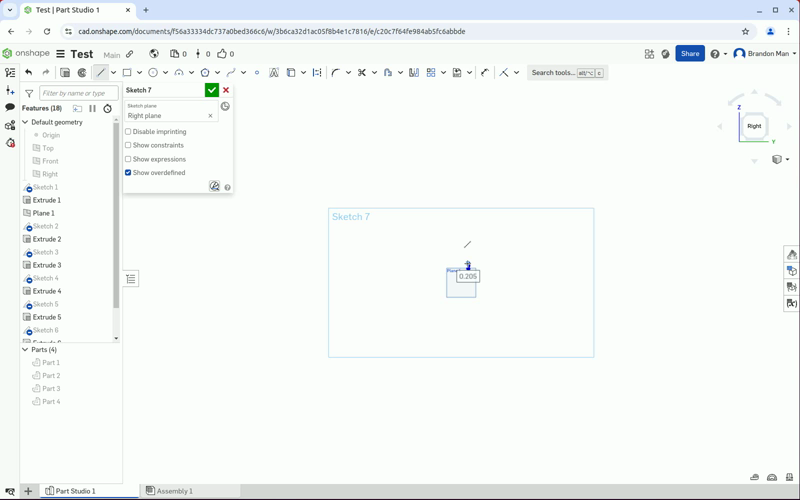
mouse_move(497, 263)
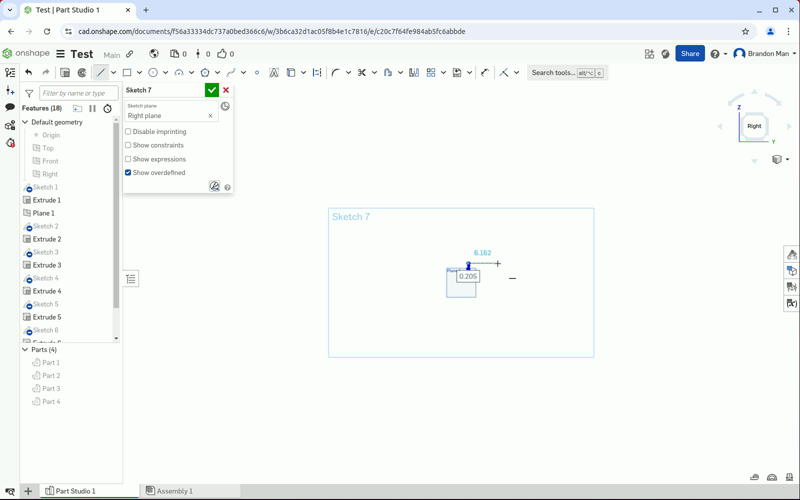
key_down(shift)
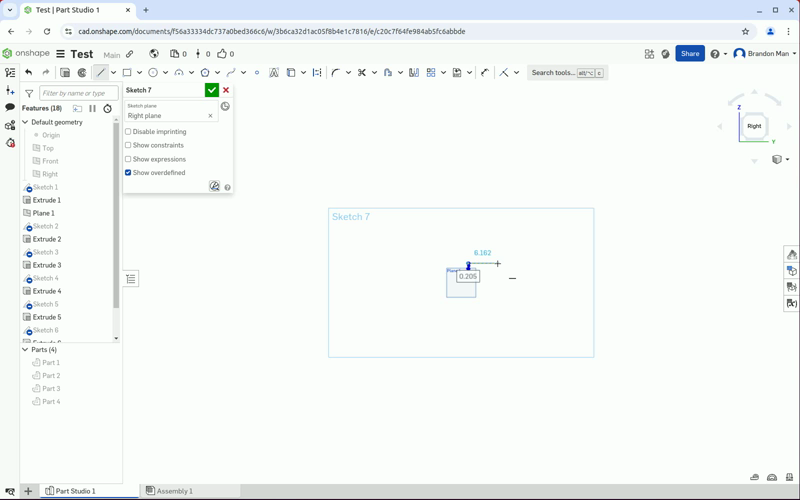
mouse_move(467, 268)
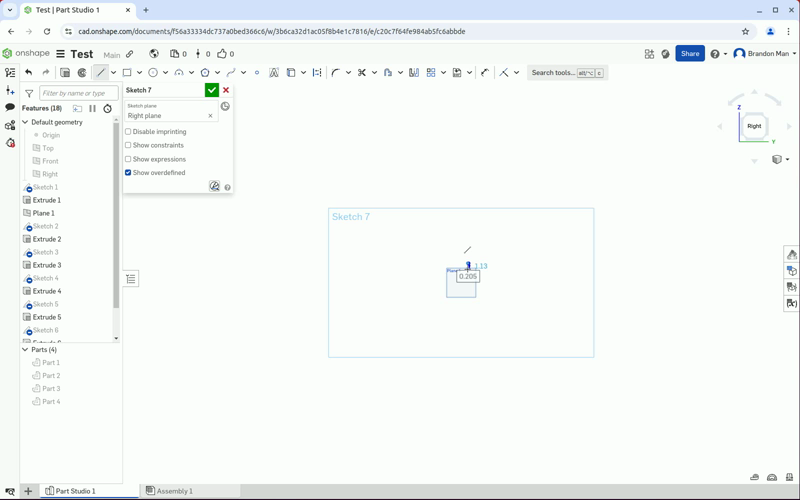
scroll(6)
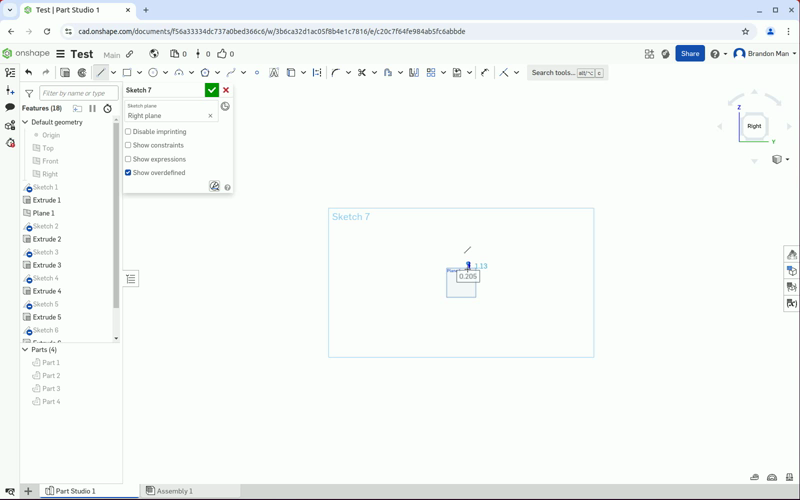
scroll(6)
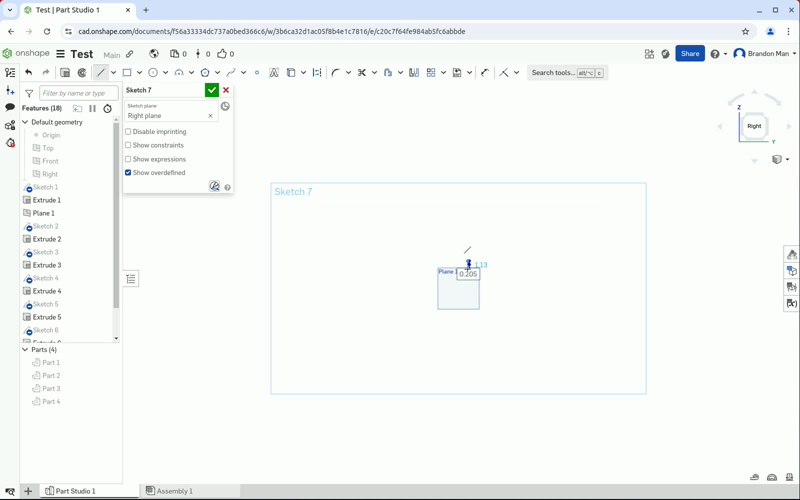
scroll(6)
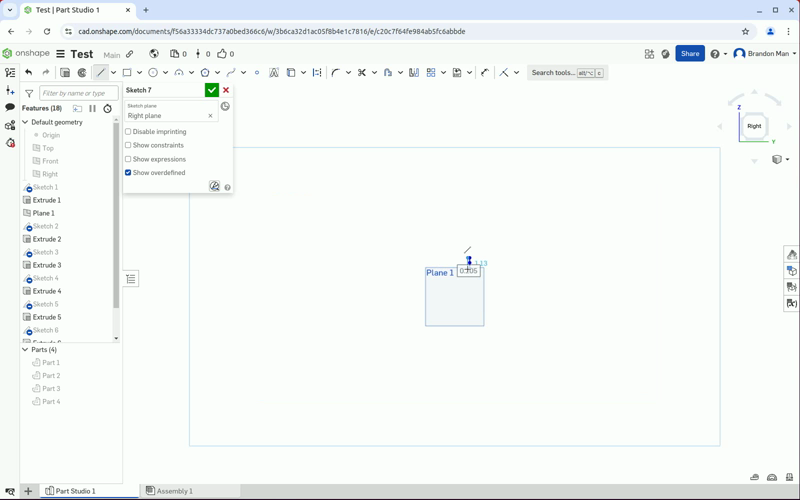
scroll(6)
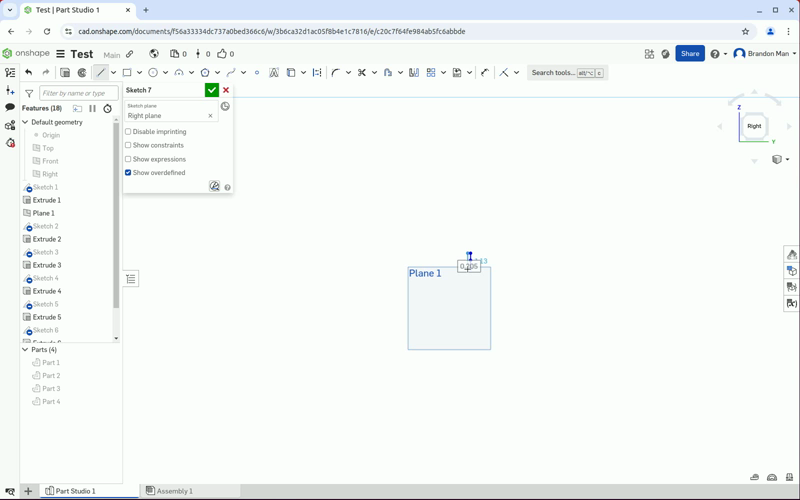
scroll(6)
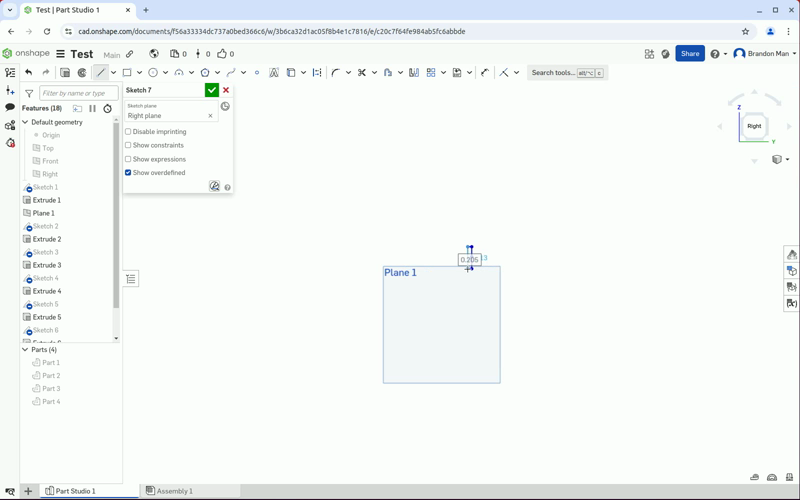
scroll(6)
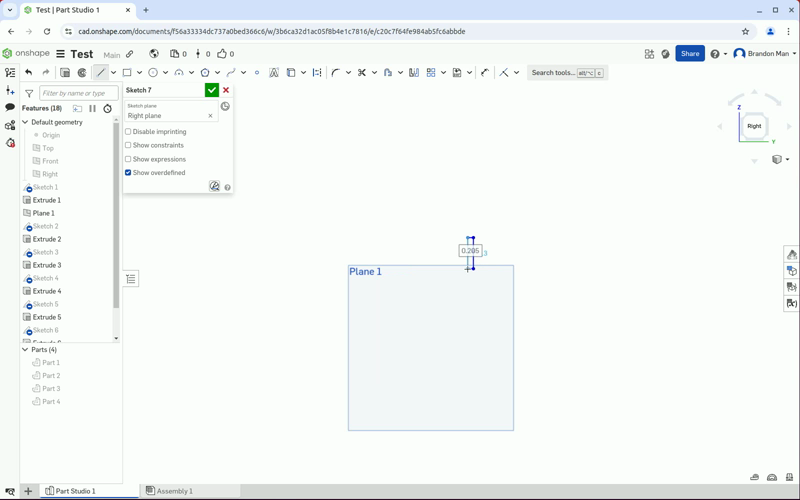
scroll(6)
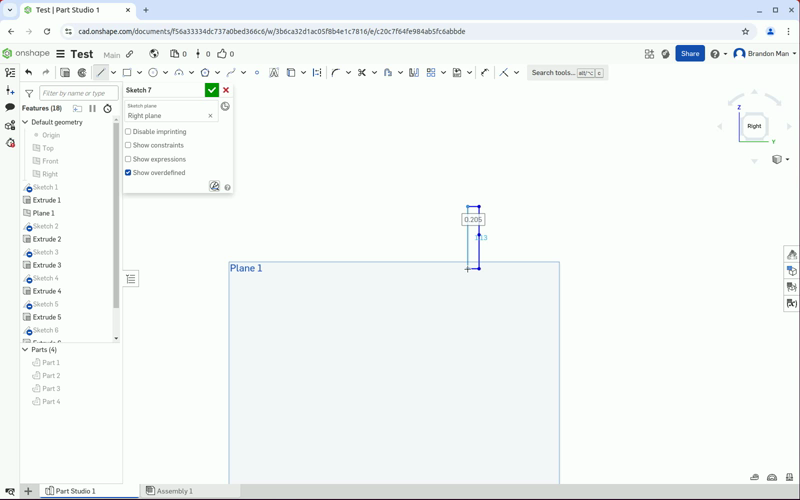
key_up(shift)
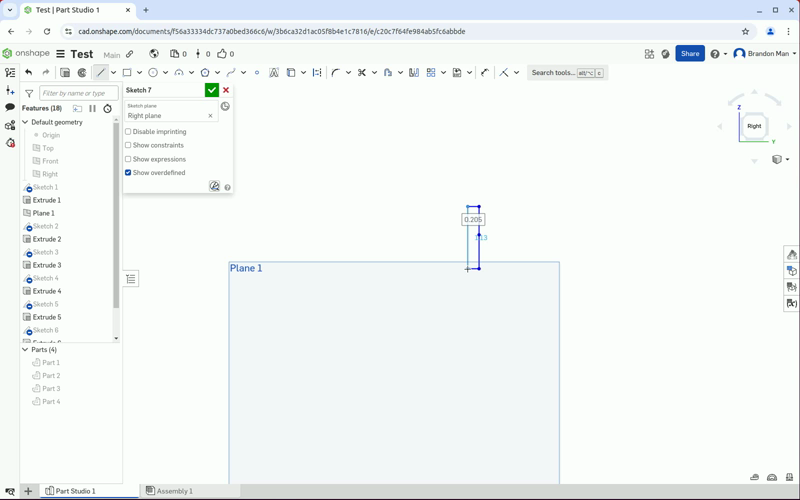
click(467, 268)
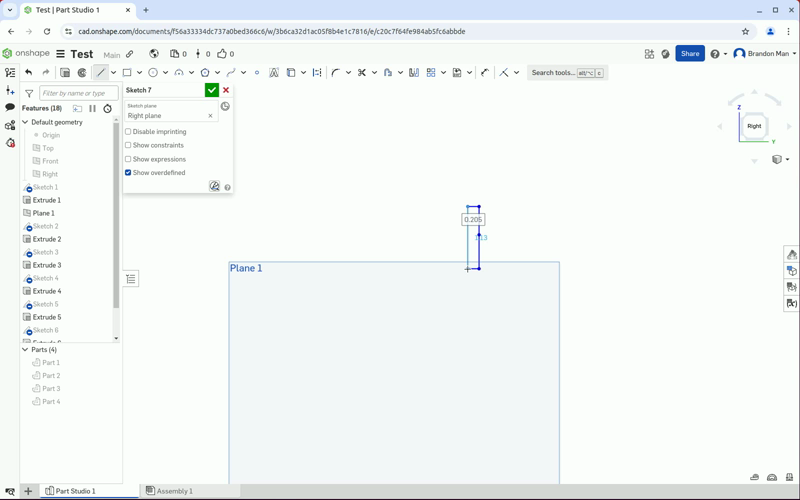
scroll(-6)
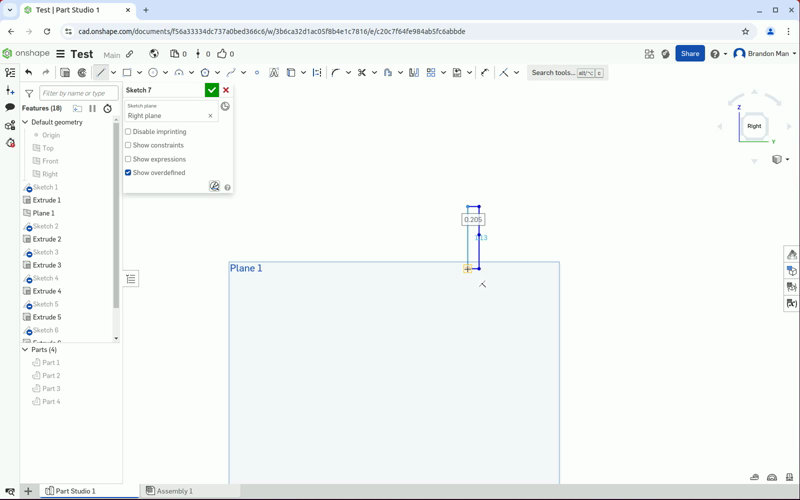
scroll(-6)
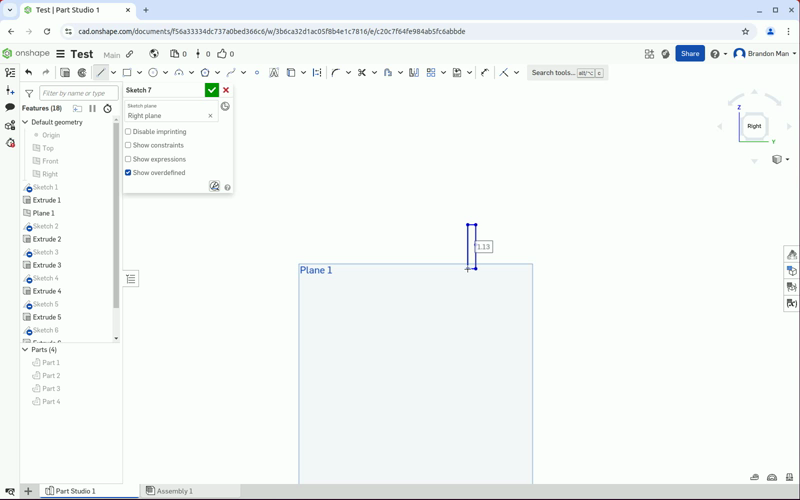
scroll(-6)
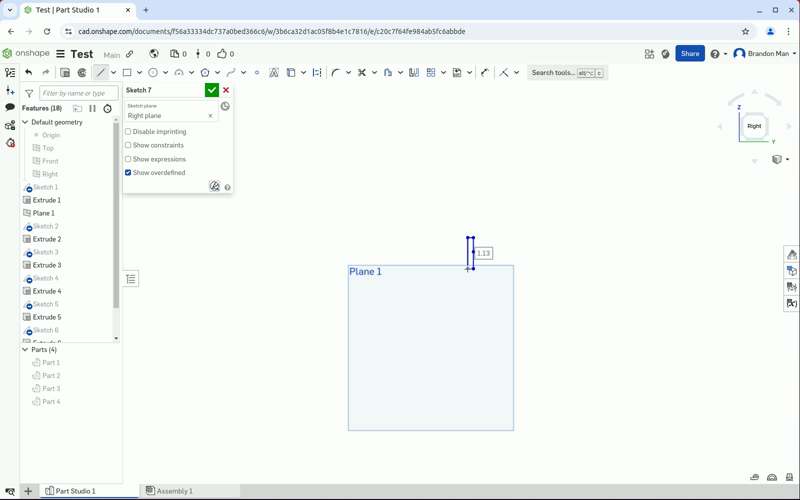
scroll(-6)
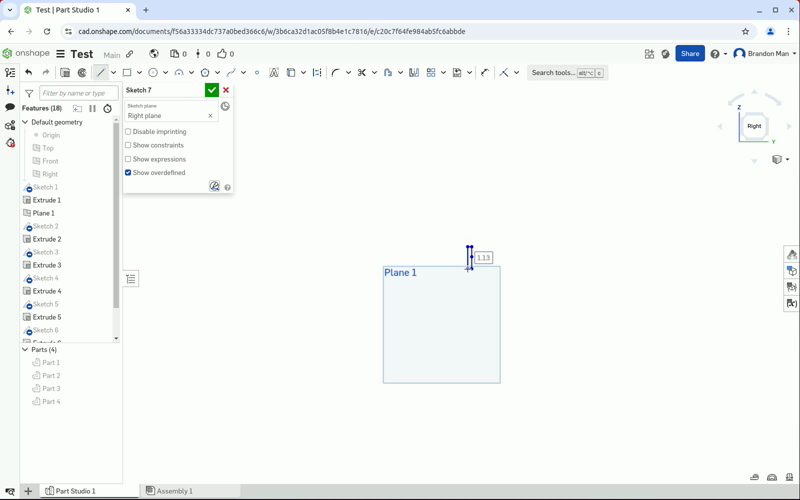
scroll(-6)
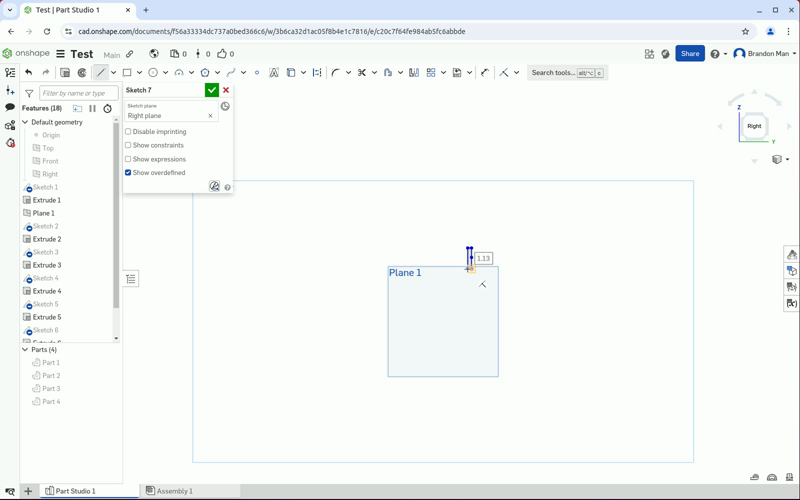
scroll(-6)
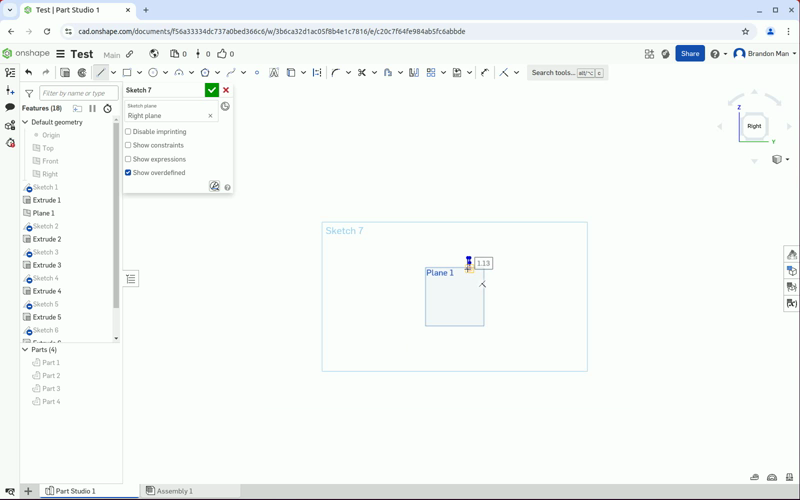
scroll(-6)
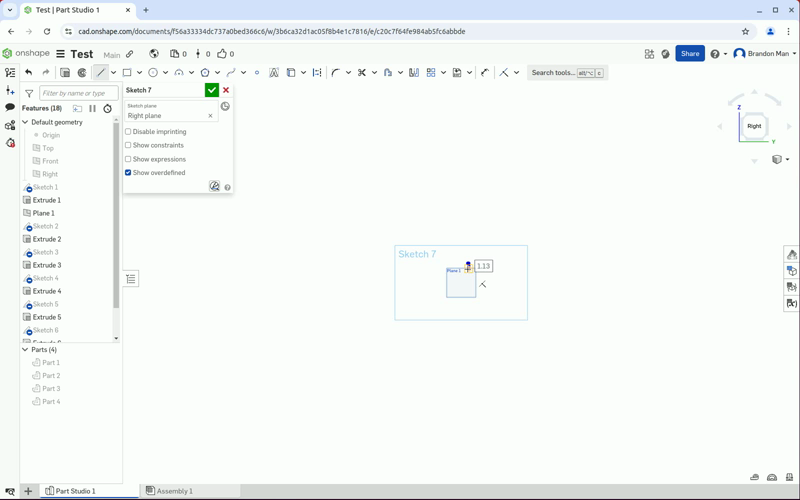
key(esc)
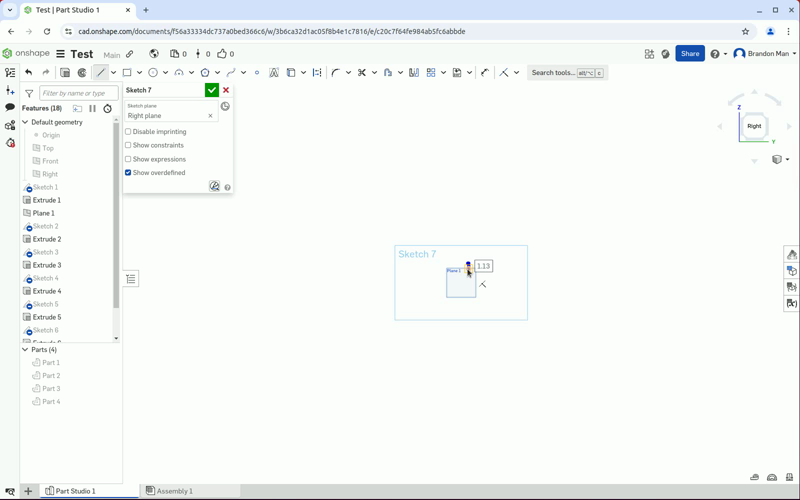
mouse_move(468, 264)
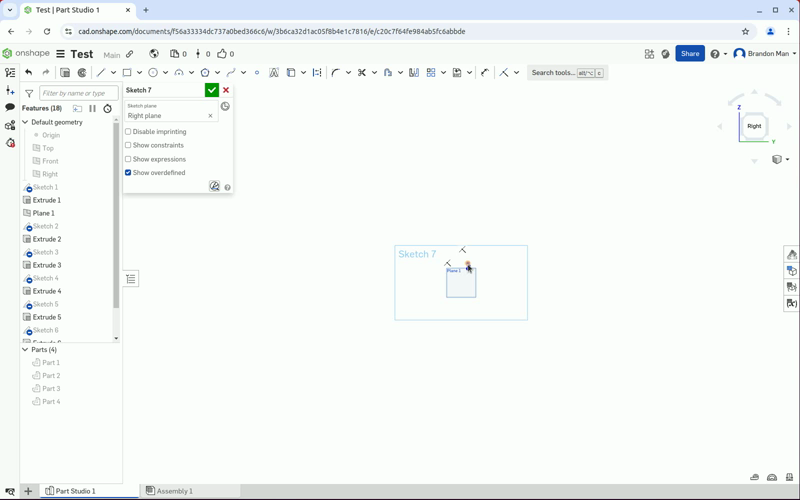
scroll(6)
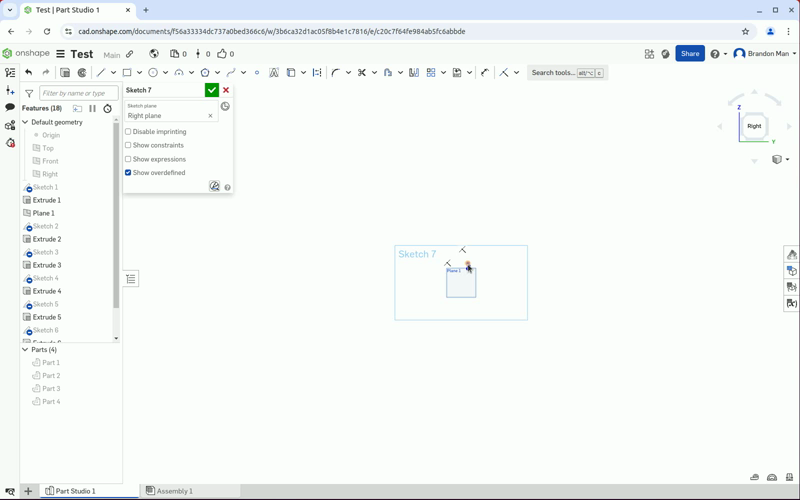
scroll(6)
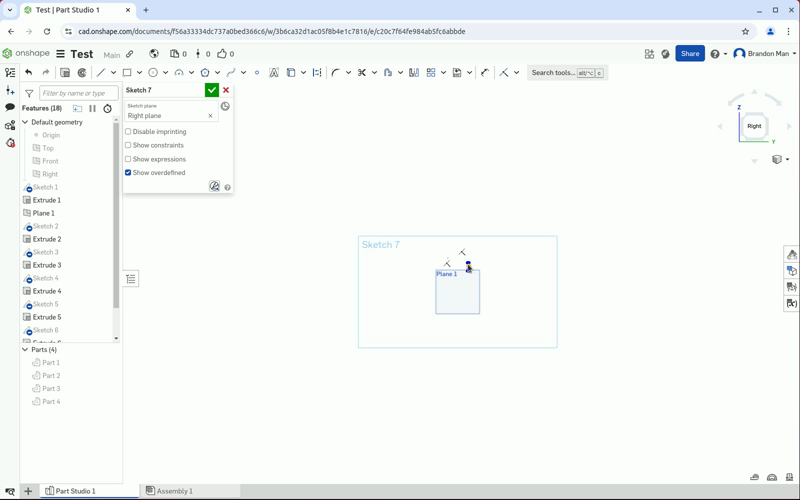
scroll(6)
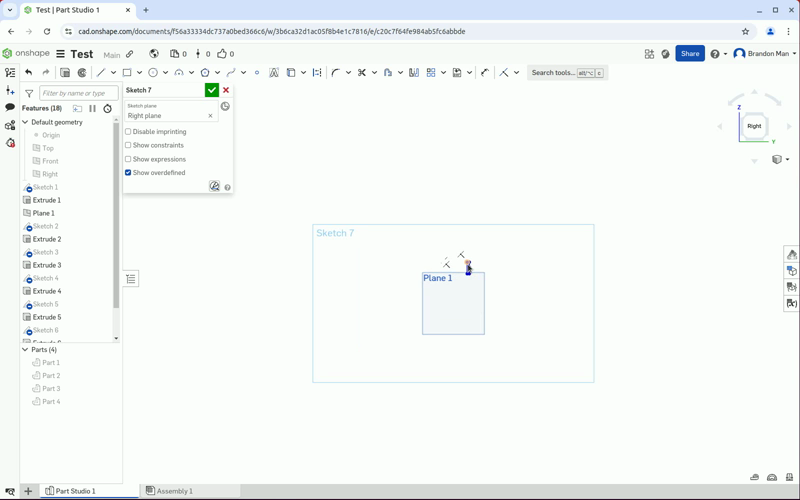
scroll(6)
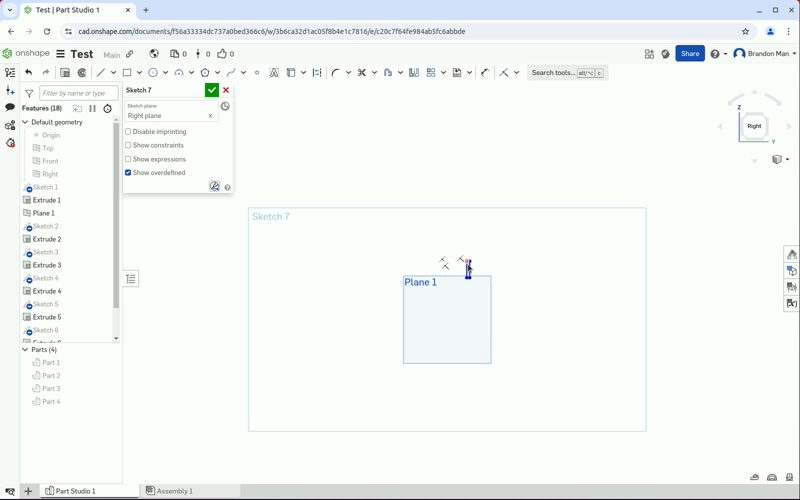
scroll(6)
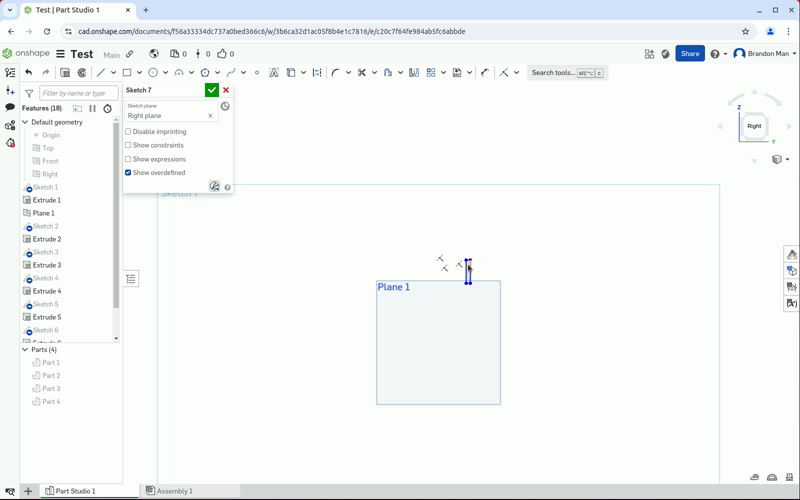
scroll(6)
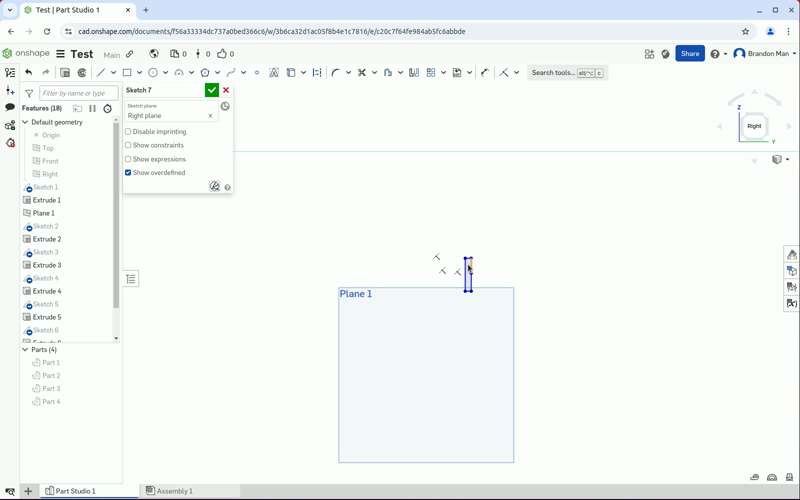
scroll(6)
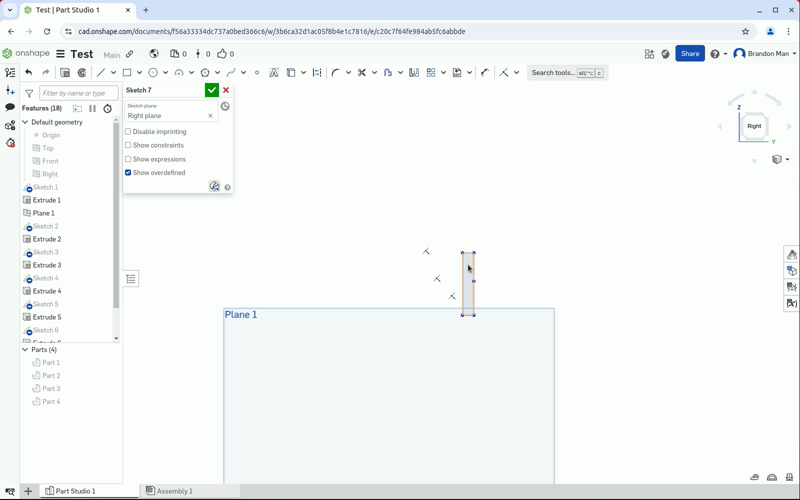
click(468, 264)
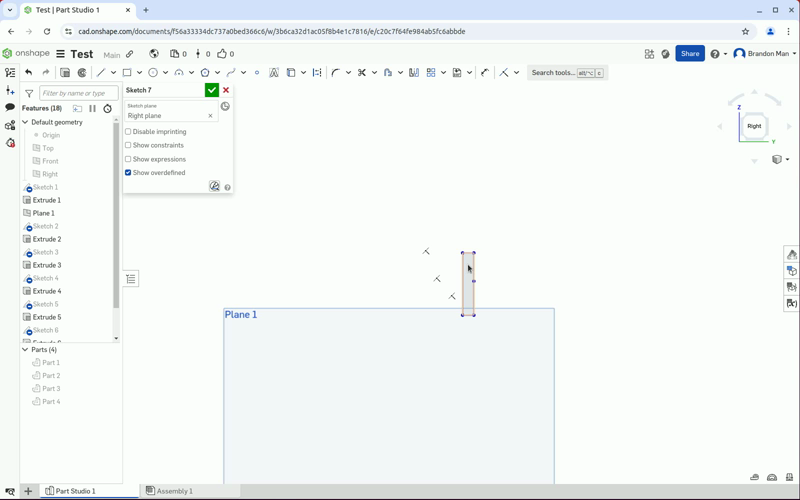
scroll(-6)
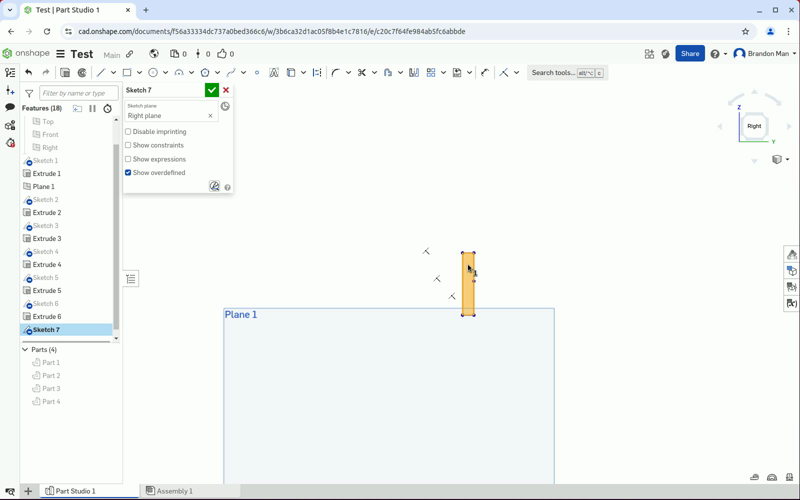
scroll(-6)
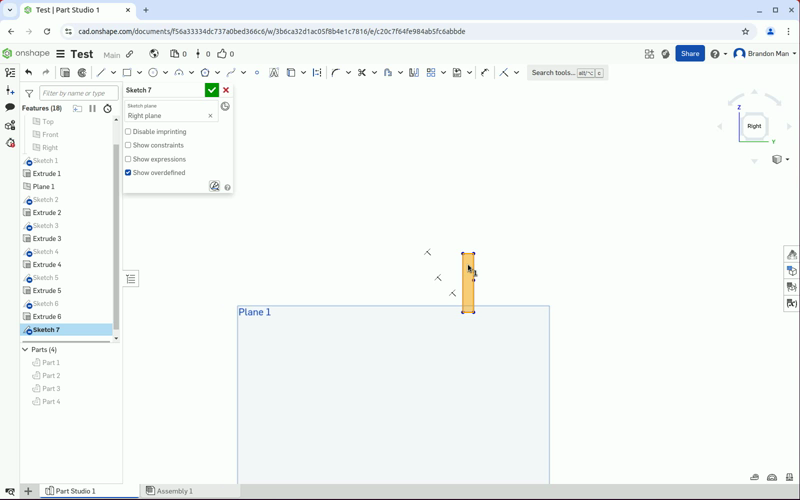
scroll(-6)
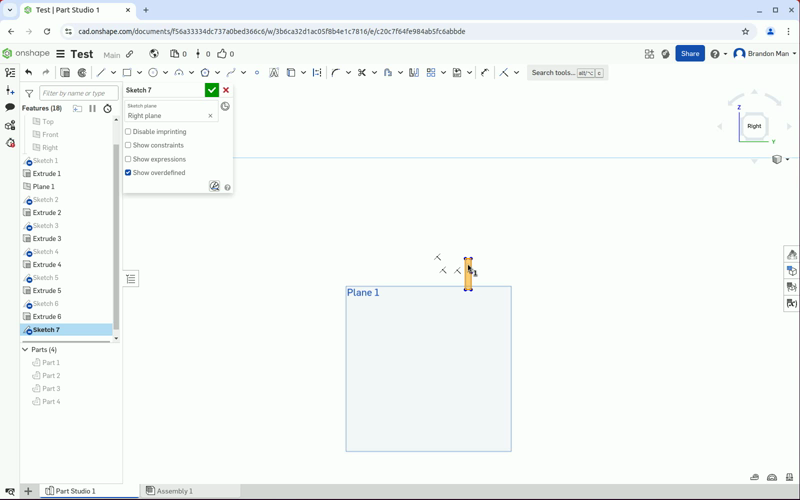
scroll(-6)
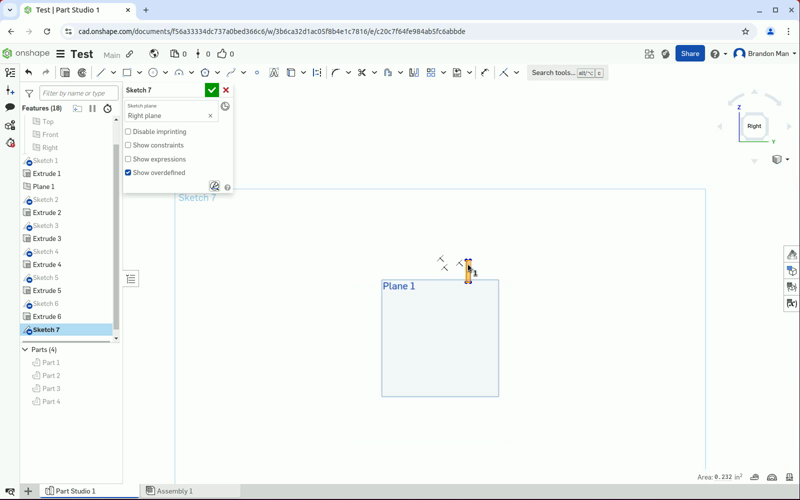
scroll(-6)
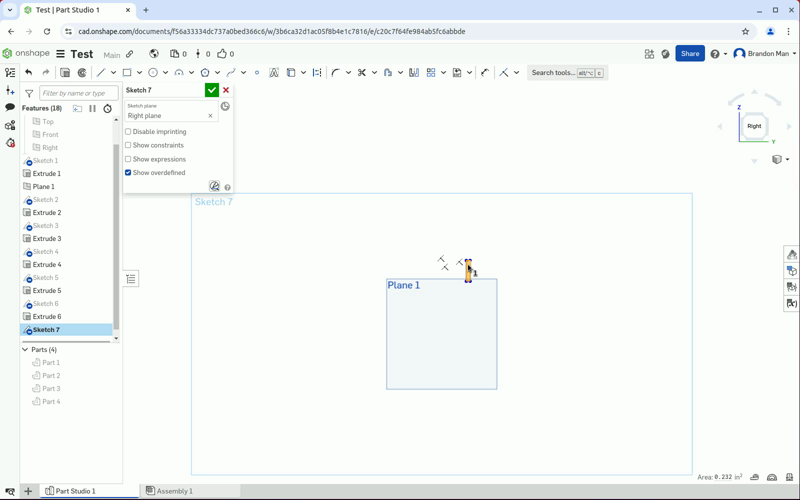
scroll(-6)
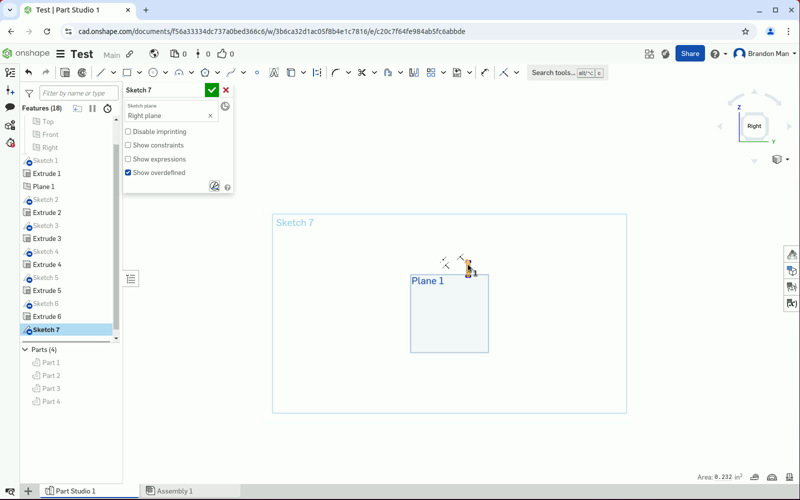
scroll(-6)
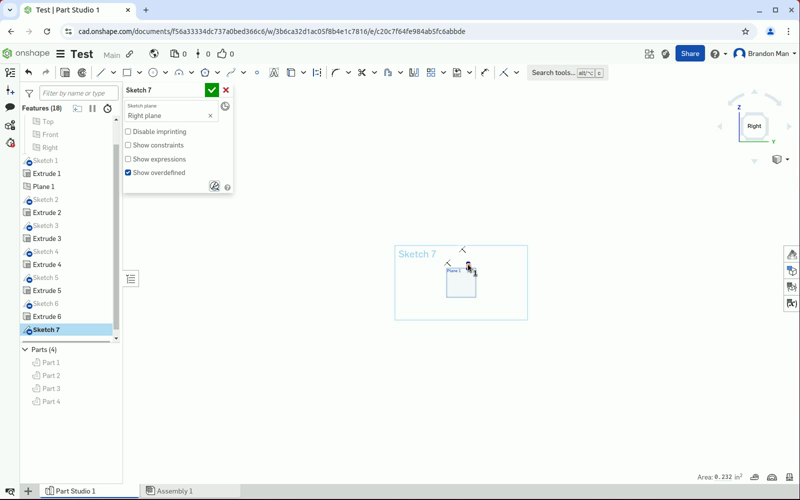
mouse_move(73, 352)
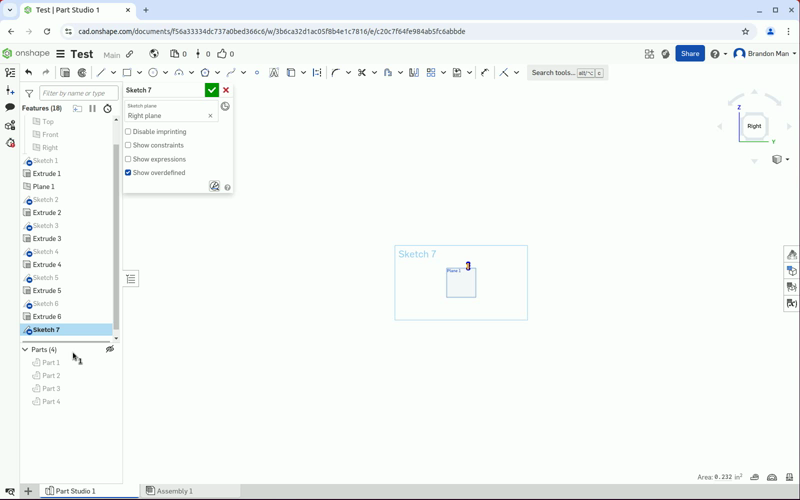
key(shift+y)
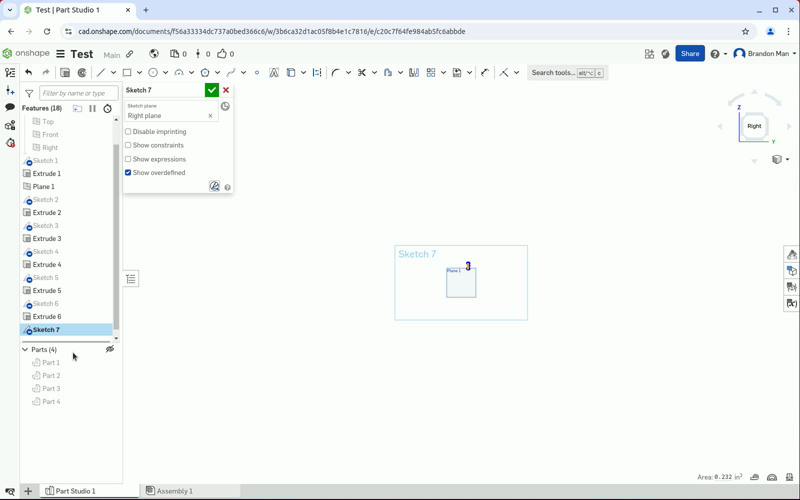
key(shift+e)
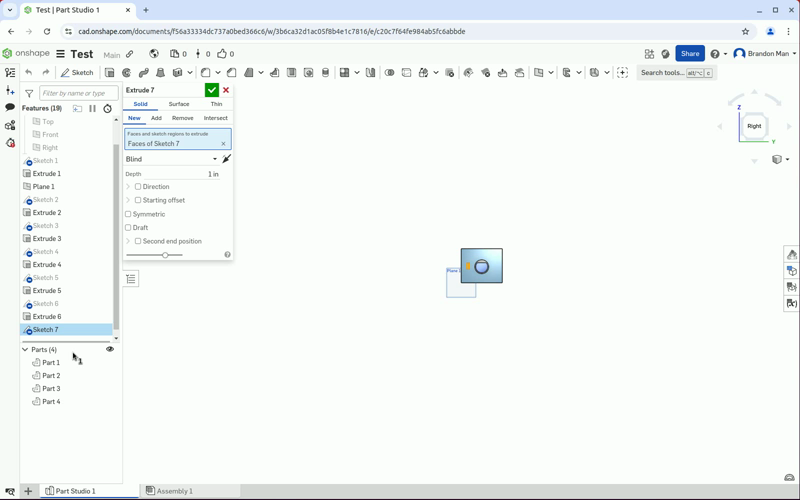
mouse_move(143, 106)
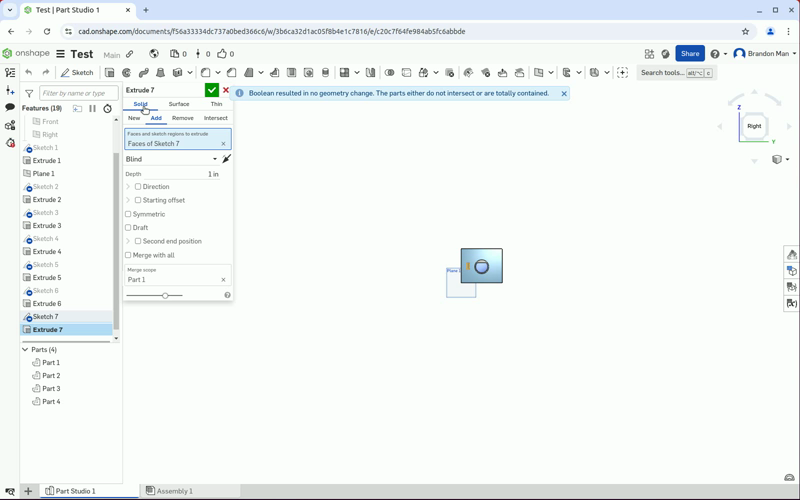
click(143, 106)
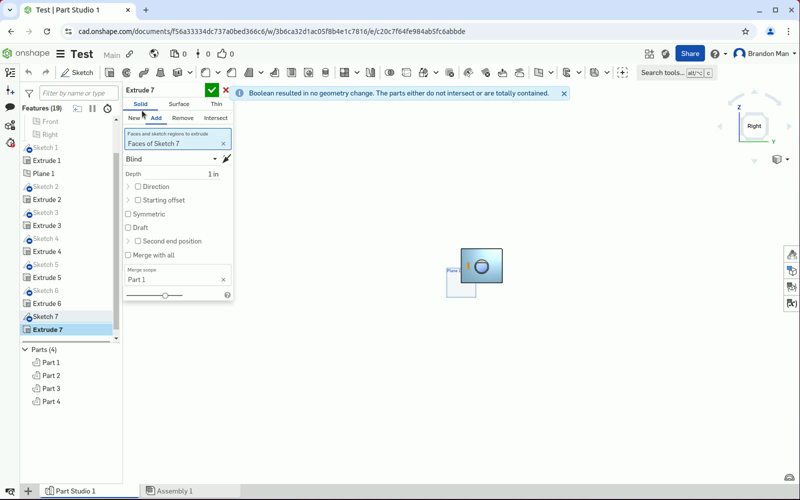
mouse_move(137, 120)
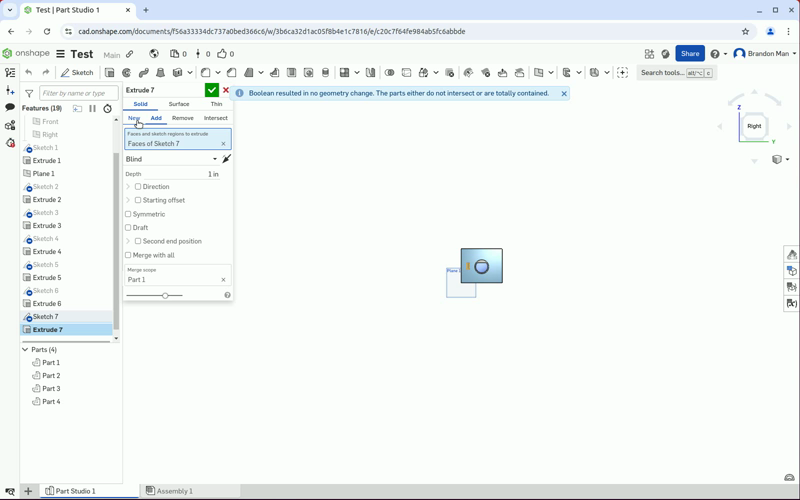
click(137, 120)
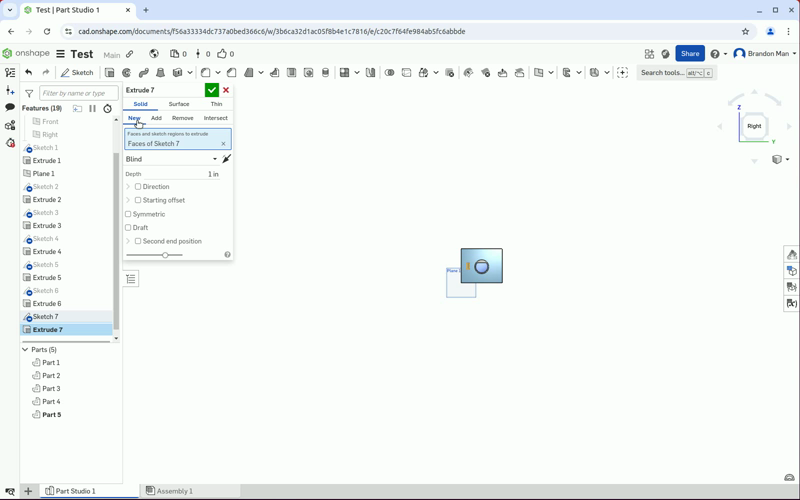
key(tab, 4)
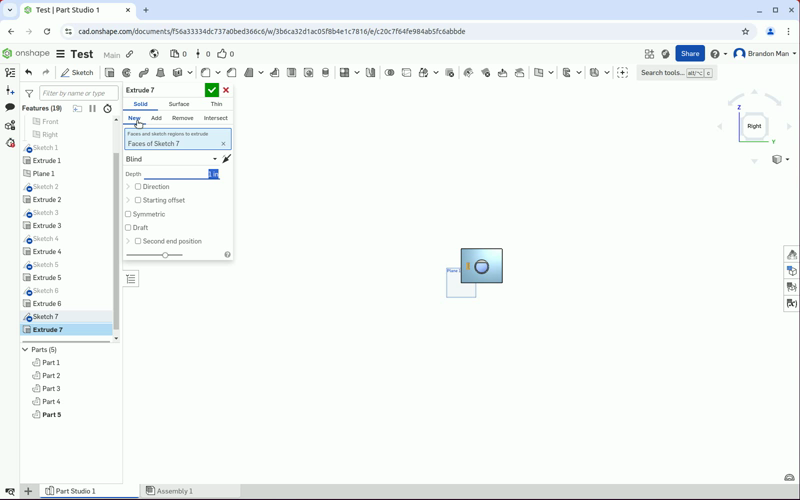
text(1.444)
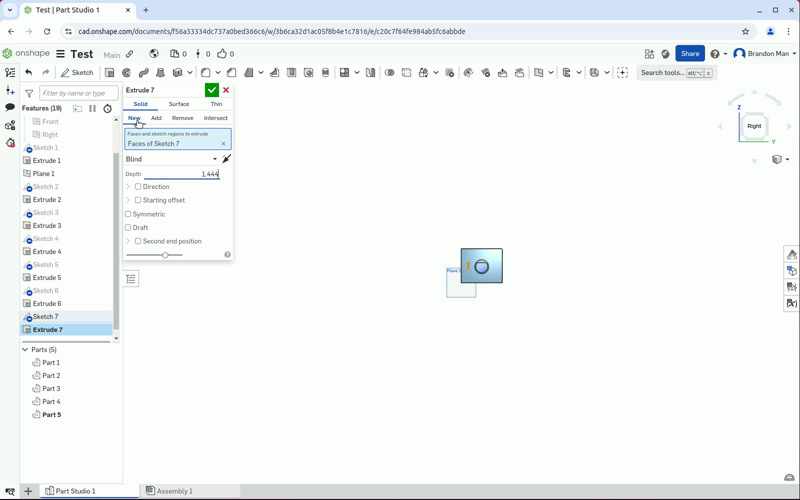
key(enter)
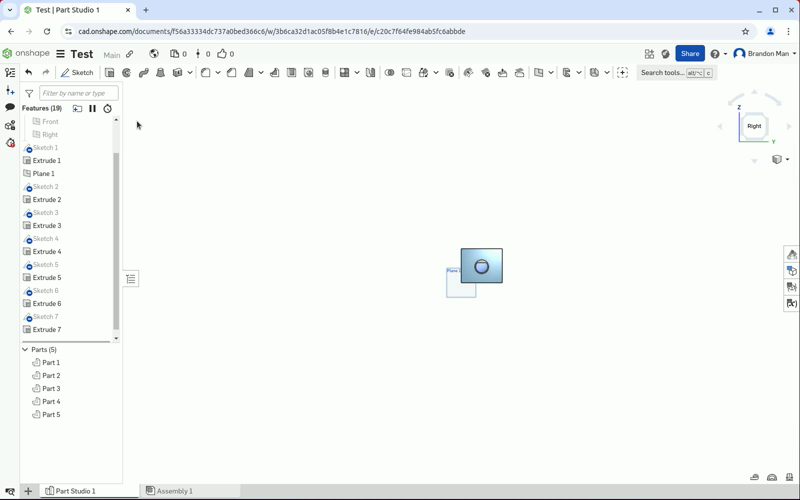
key(shift+h)
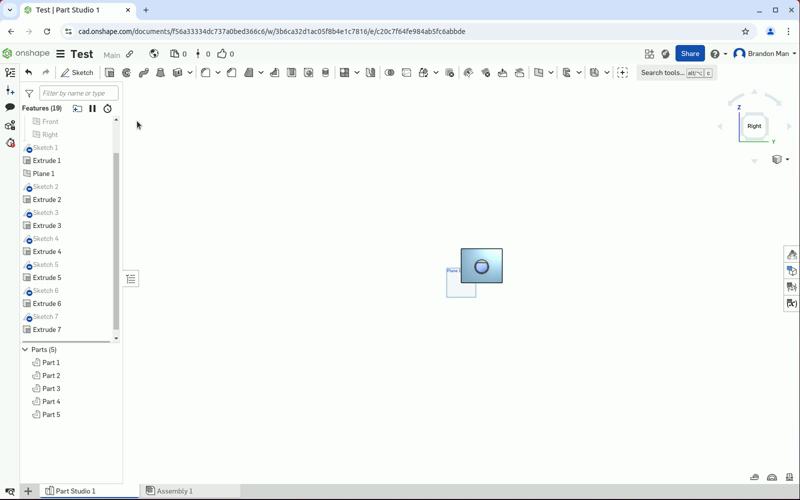
key(shift+h)
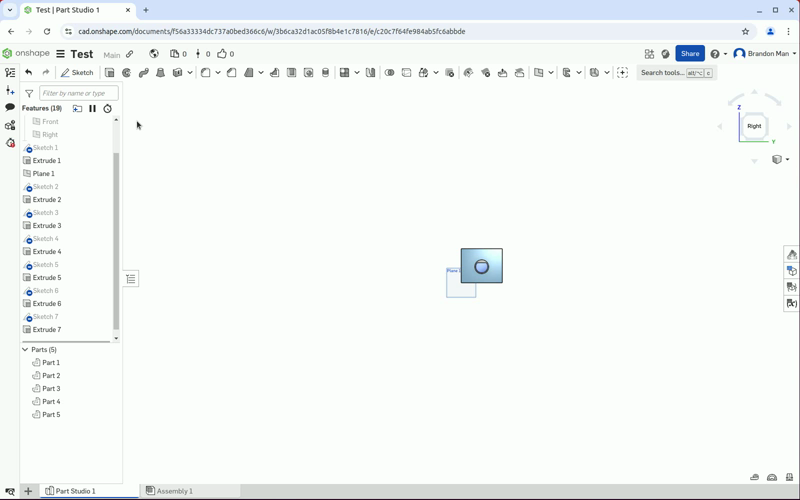
mouse_move(69, 150)
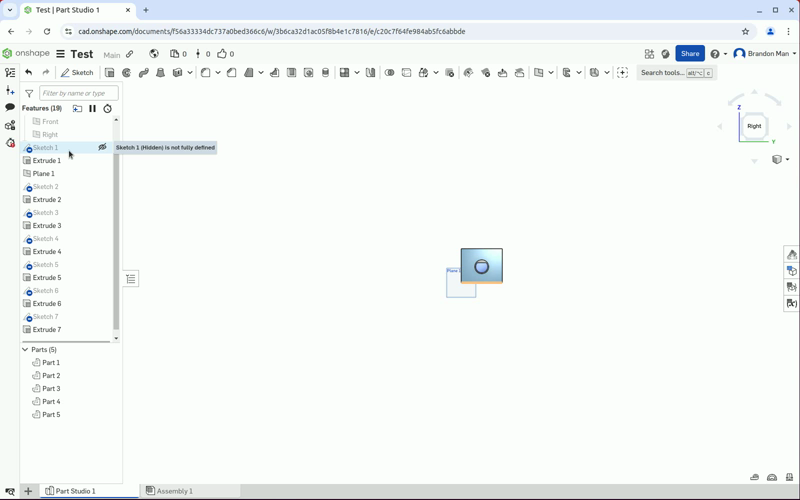
click(69, 150)
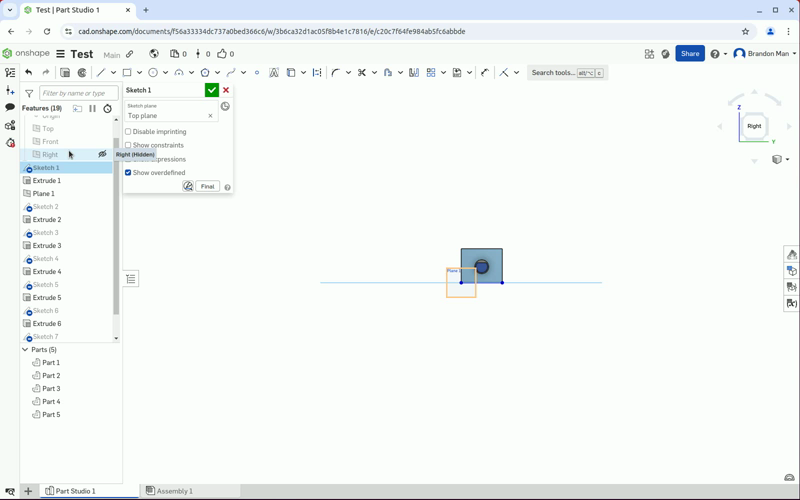
mouse_move(229, 92)
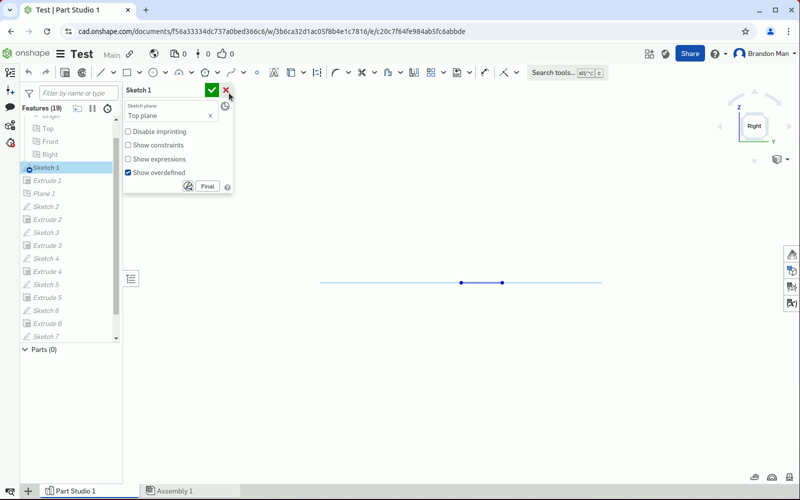
click(229, 92)
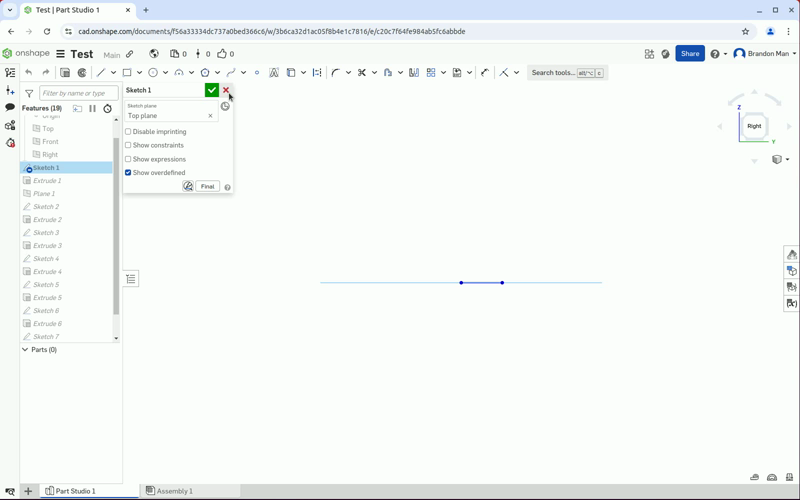
key(shift+s)
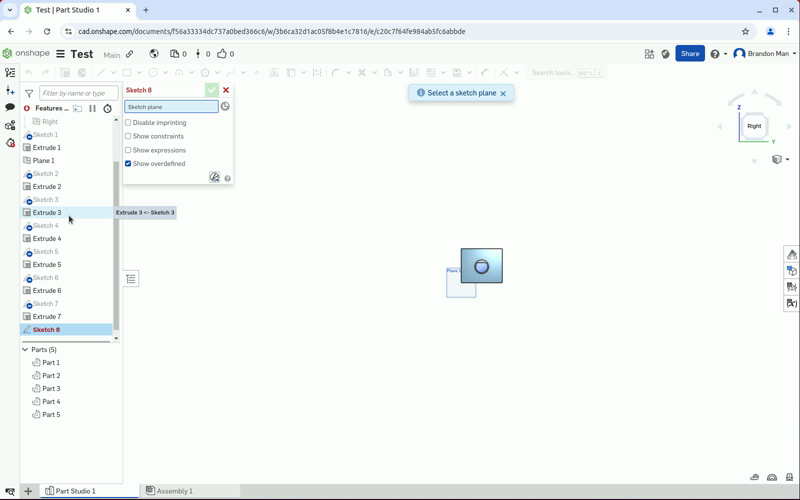
scroll(3)
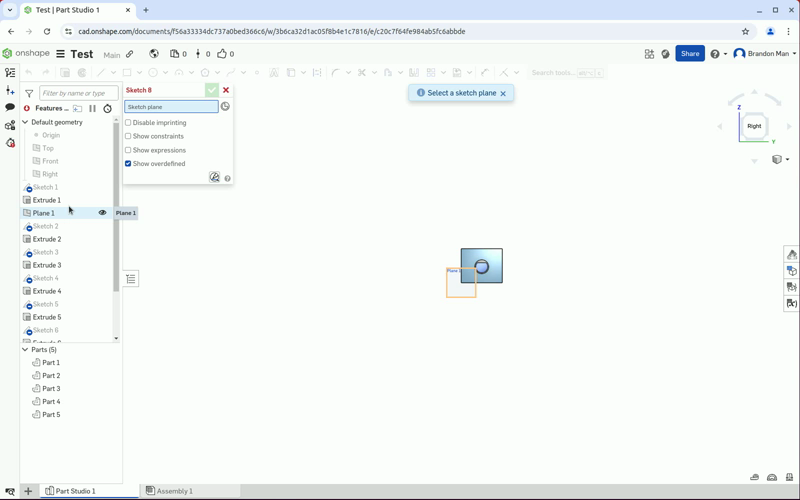
mouse_move(69, 176)
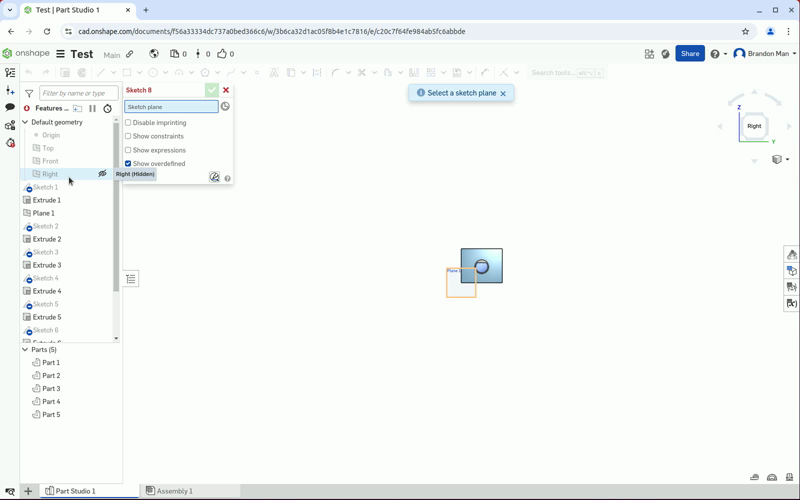
click(69, 176)
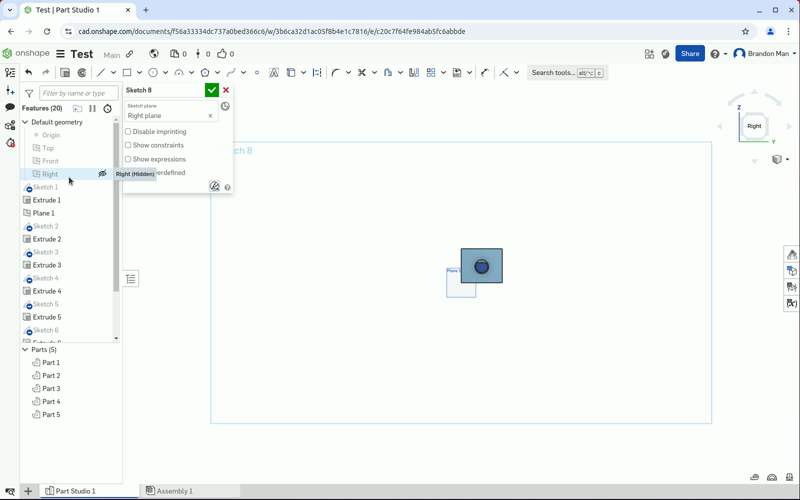
mouse_move(73, 352)
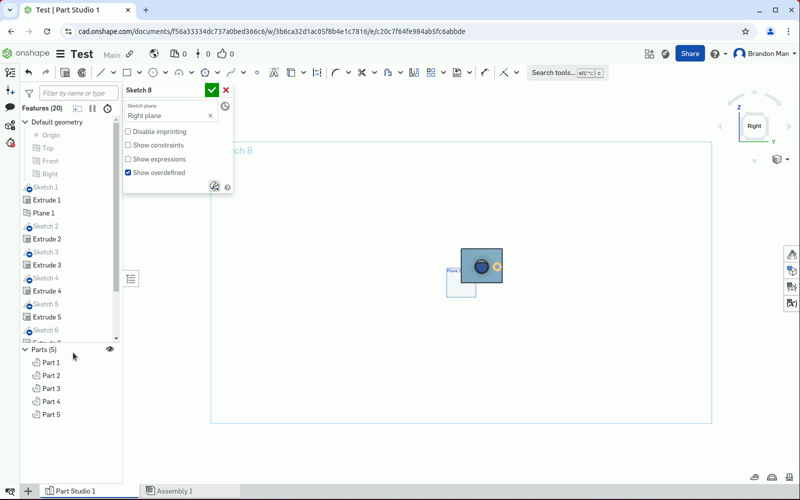
key(y)
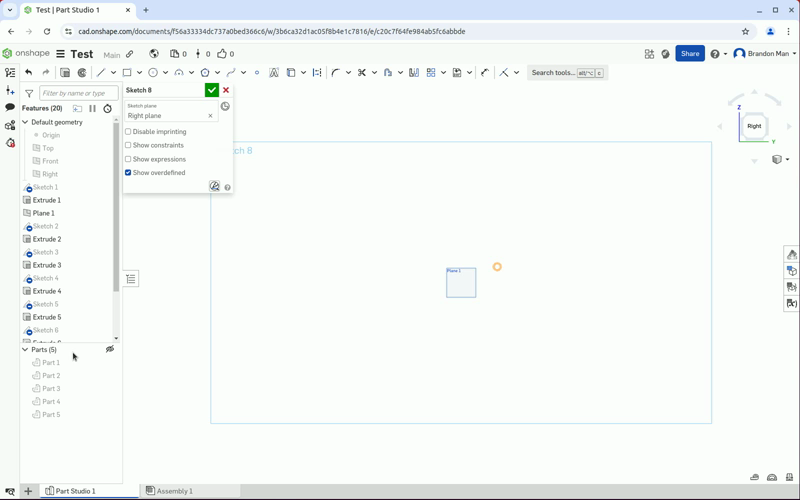
key(l)
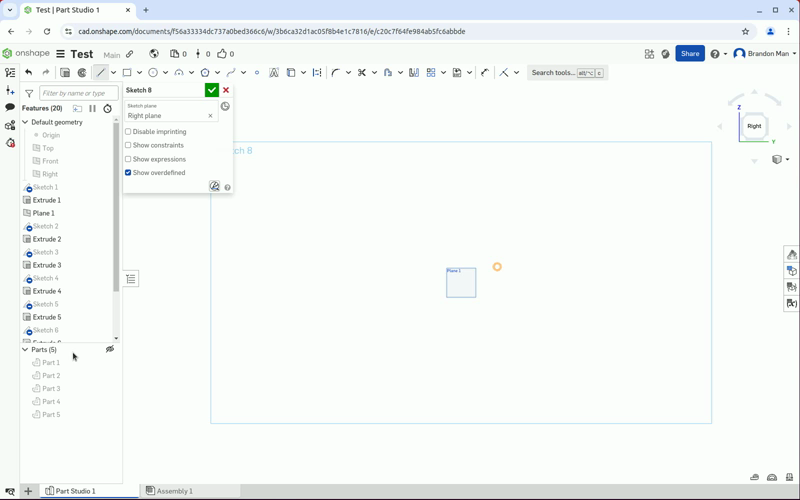
key_down(shift)
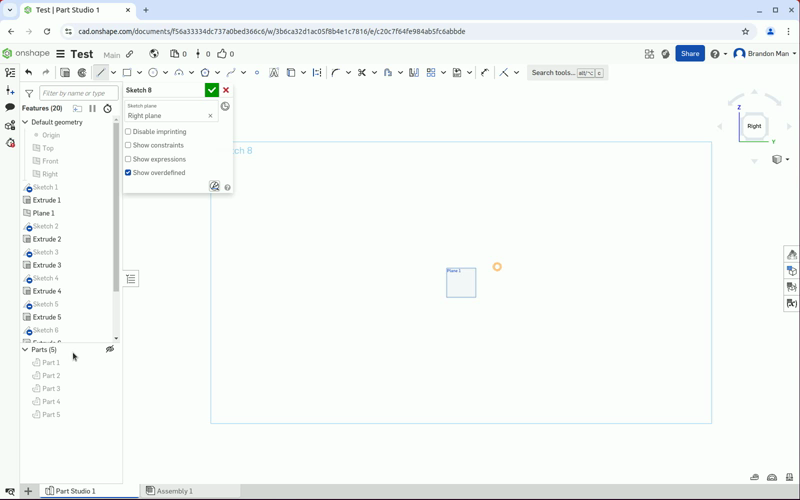
mouse_move(492, 268)
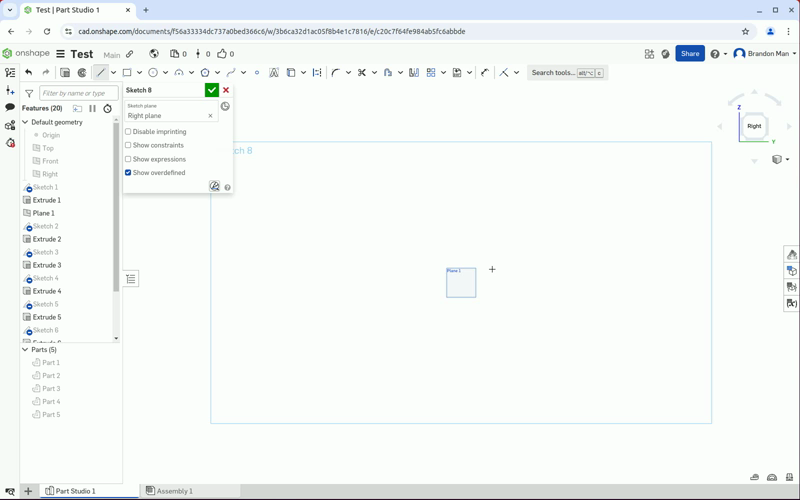
click(492, 268)
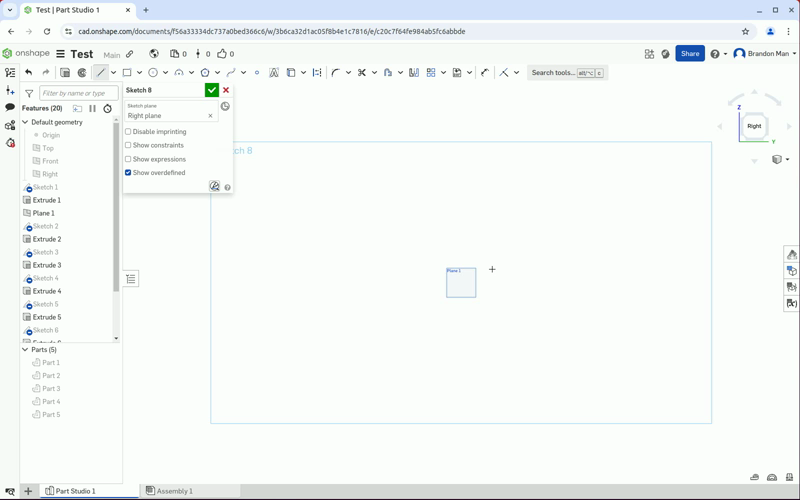
key_up(shift)
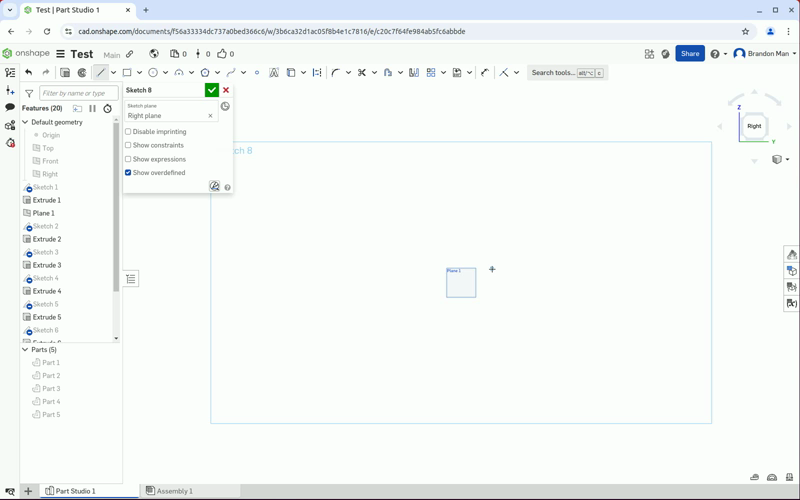
key_down(shift)
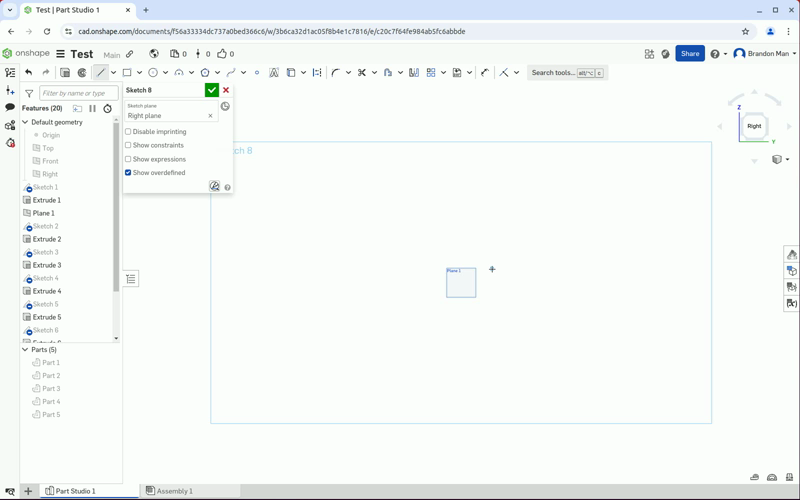
mouse_move(522, 268)
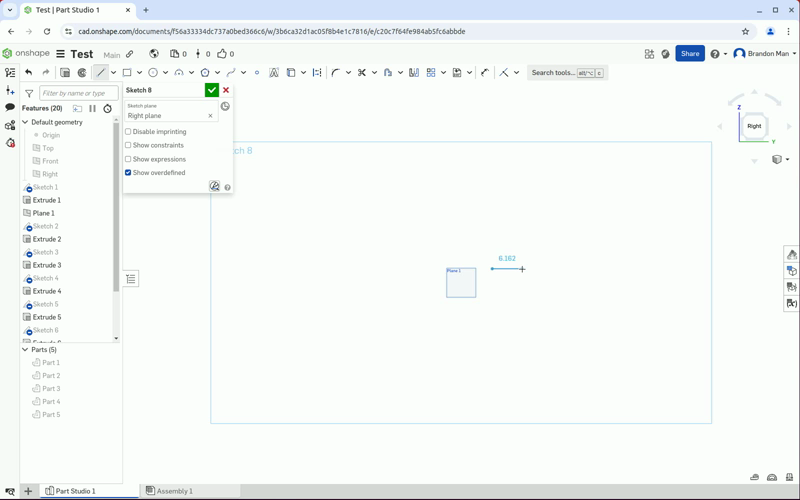
mouse_move(493, 268)
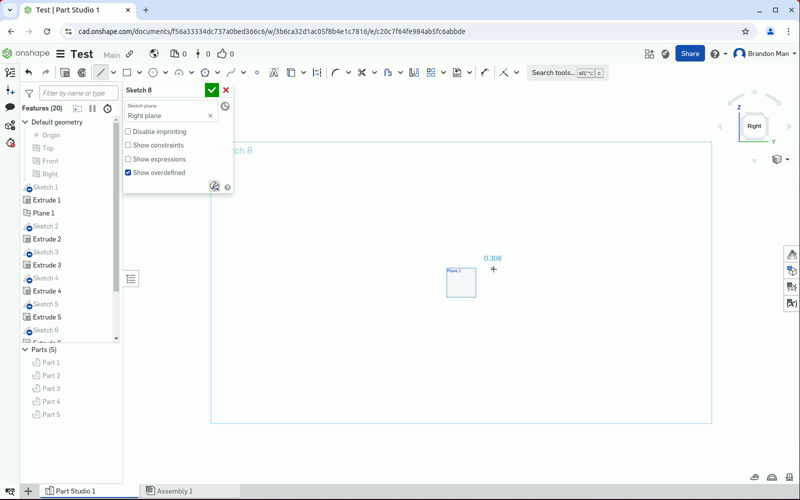
scroll(6)
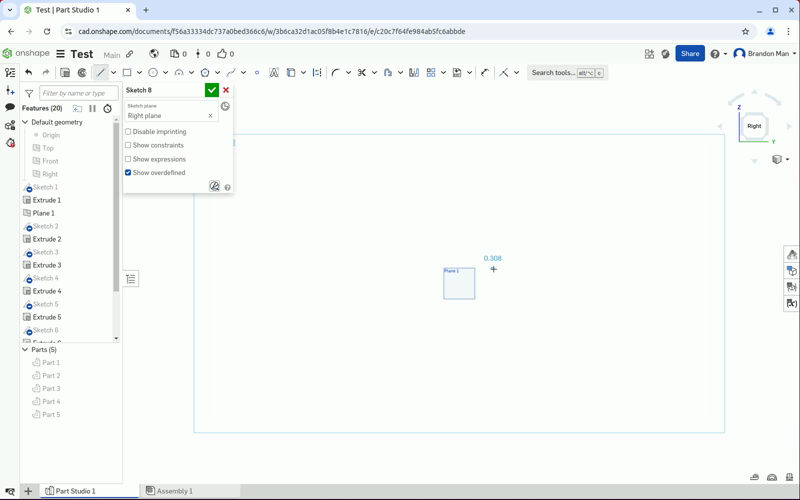
scroll(6)
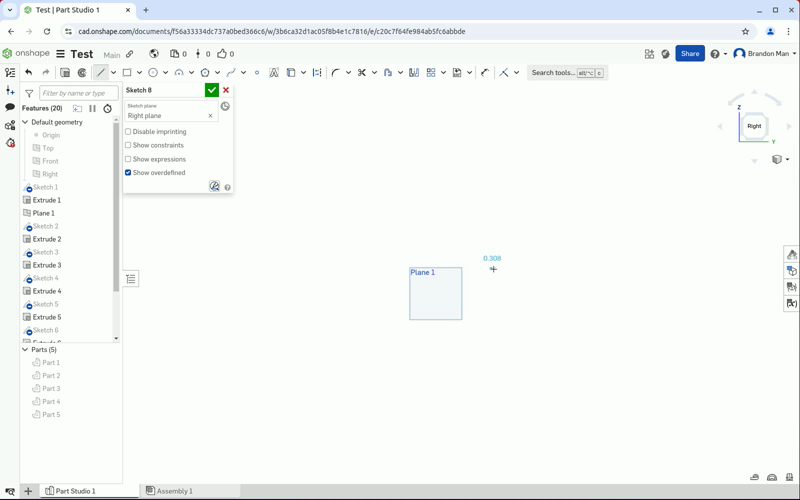
scroll(6)
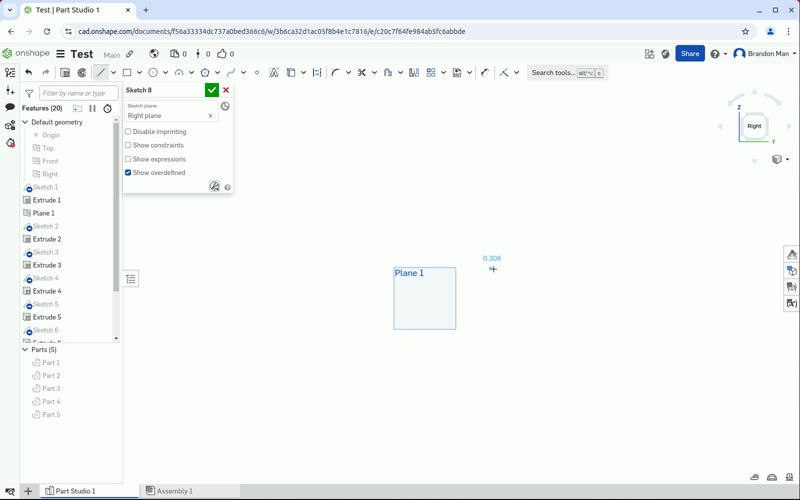
scroll(6)
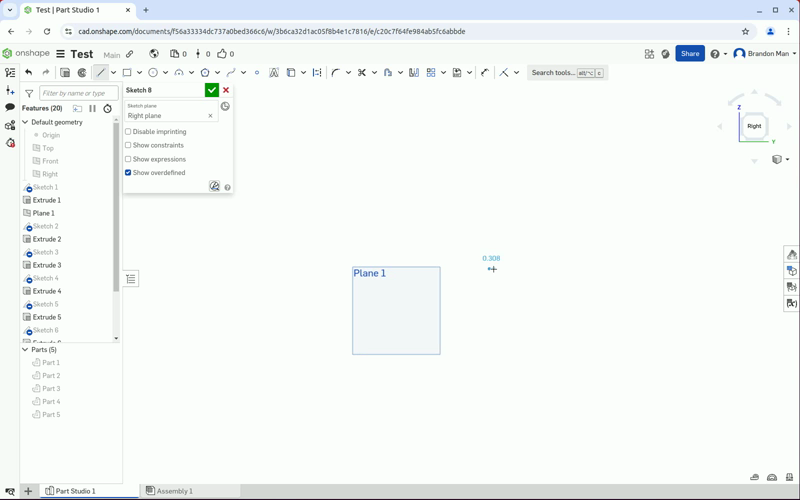
scroll(6)
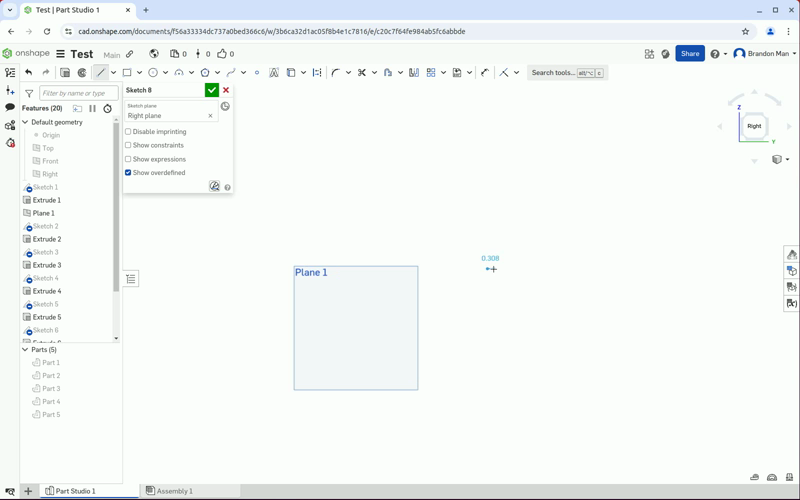
scroll(6)
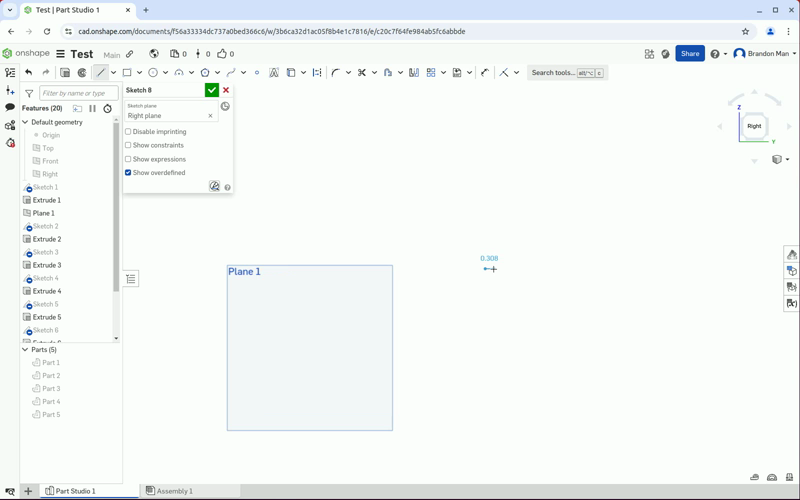
scroll(6)
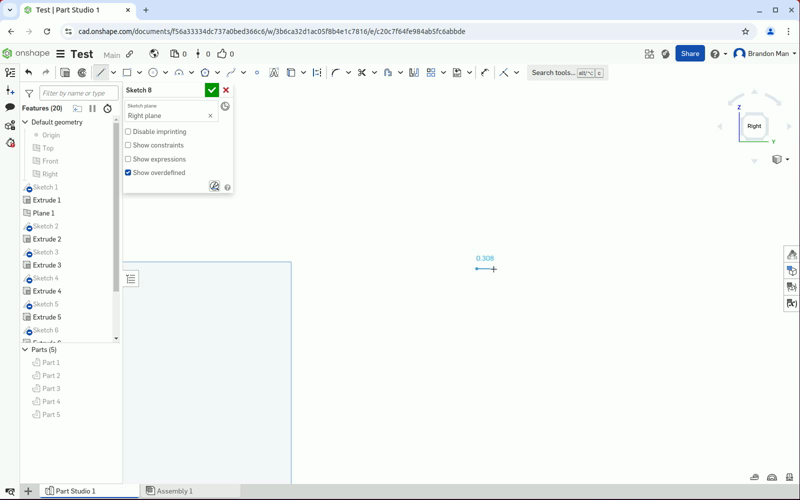
click(493, 268)
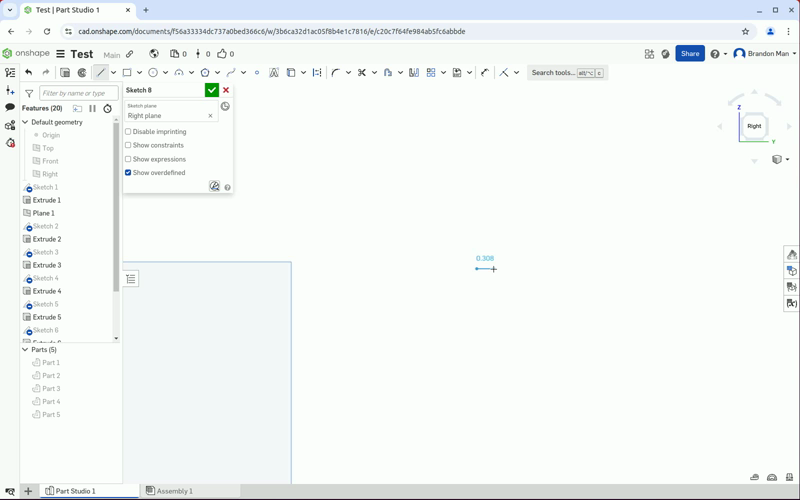
scroll(-6)
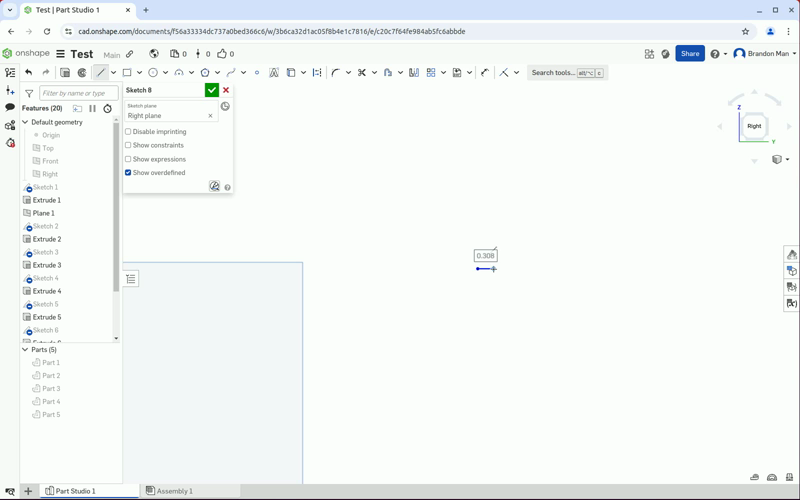
scroll(-6)
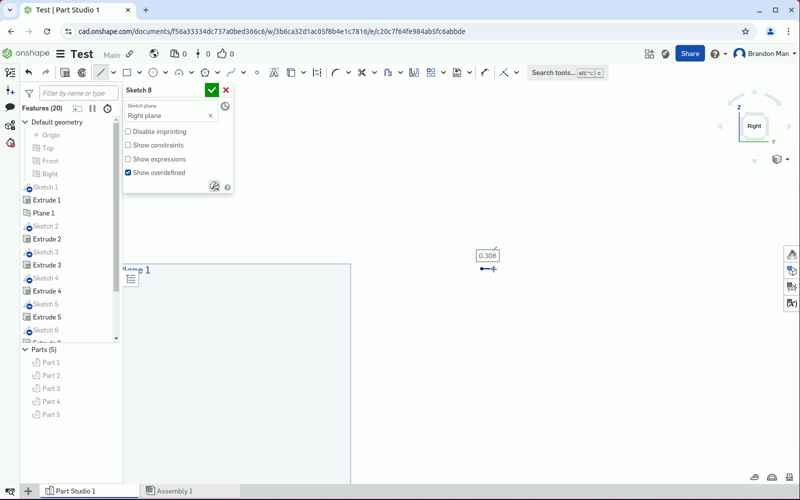
scroll(-6)
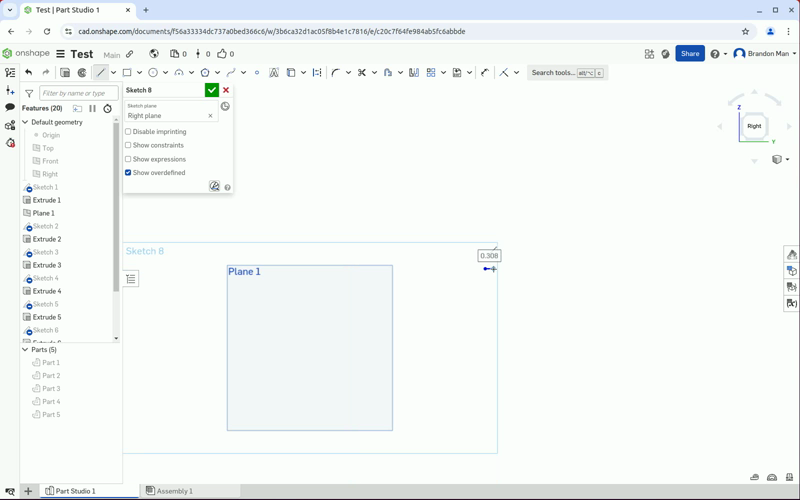
scroll(-6)
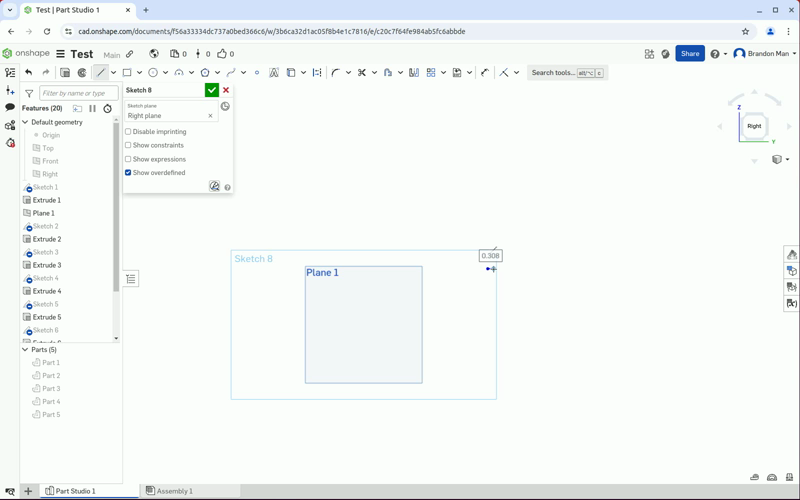
scroll(-6)
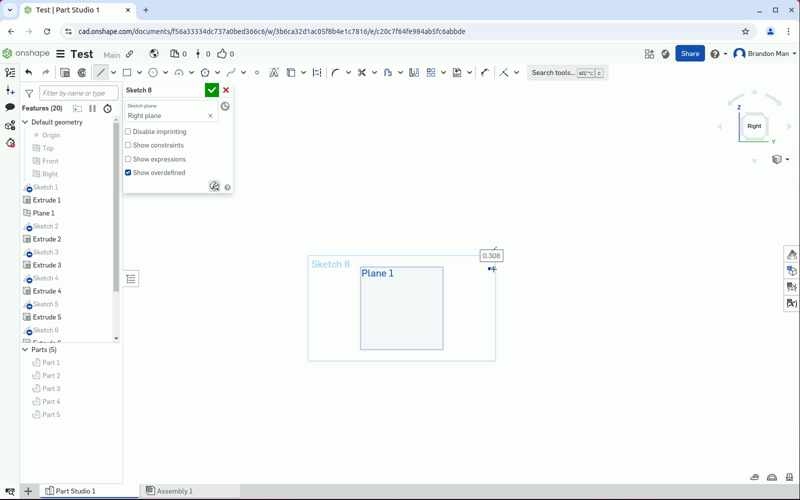
scroll(-6)
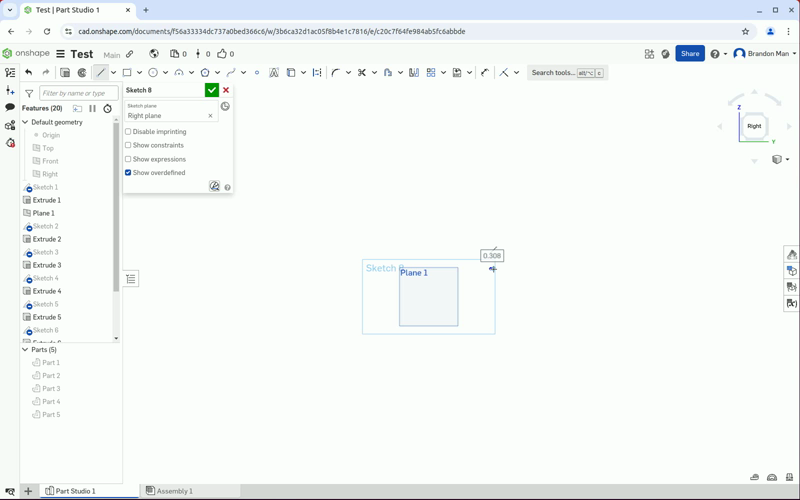
scroll(-6)
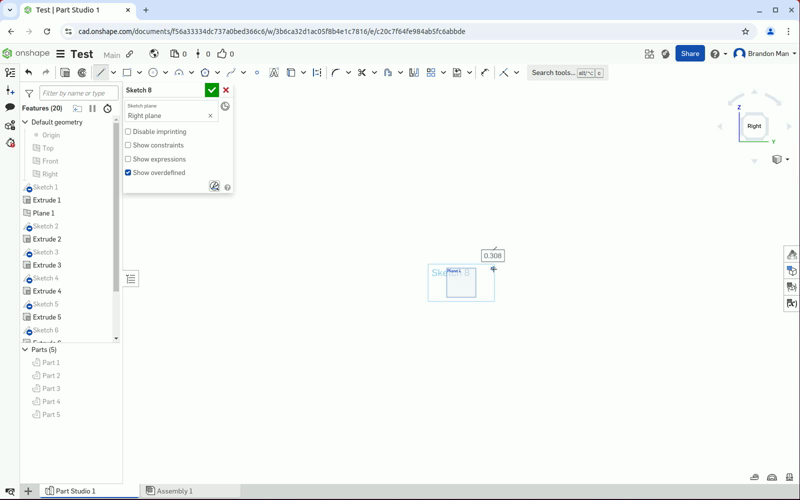
key_up(shift)
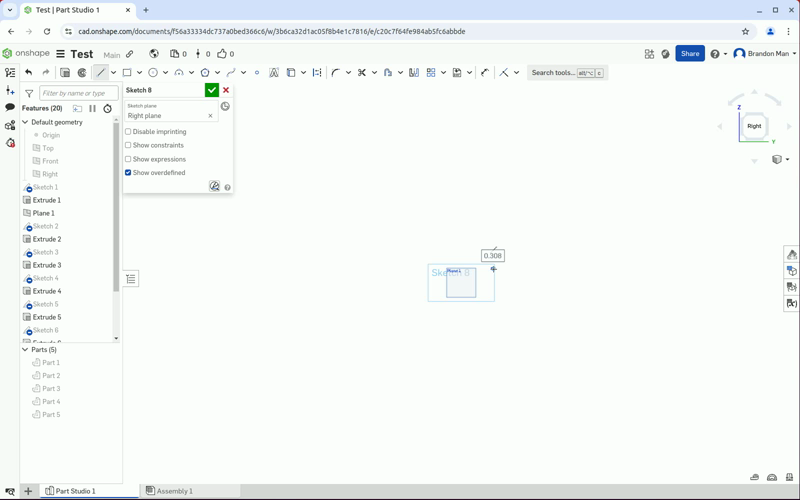
key_down(shift)
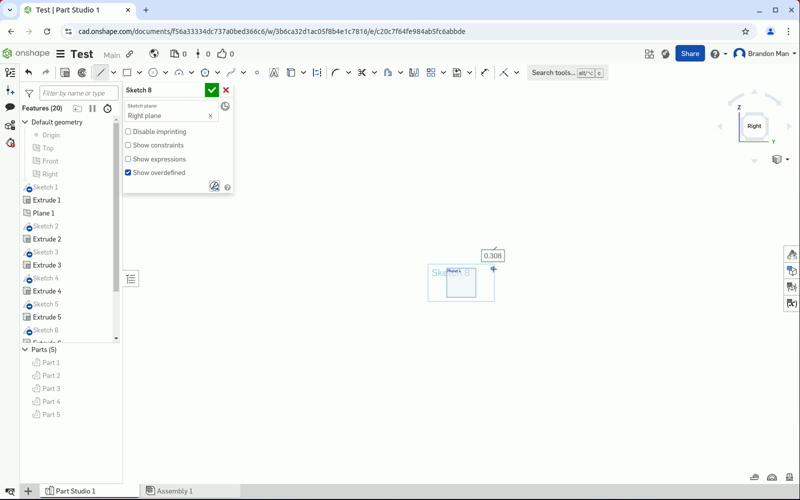
mouse_move(523, 268)
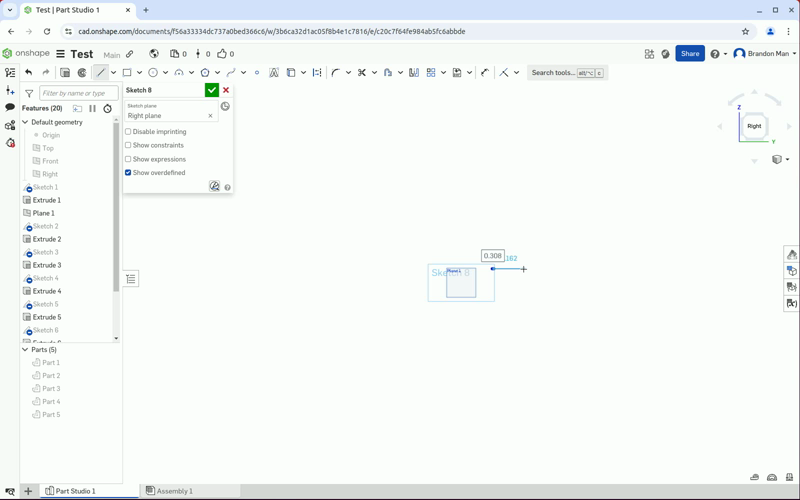
mouse_move(493, 263)
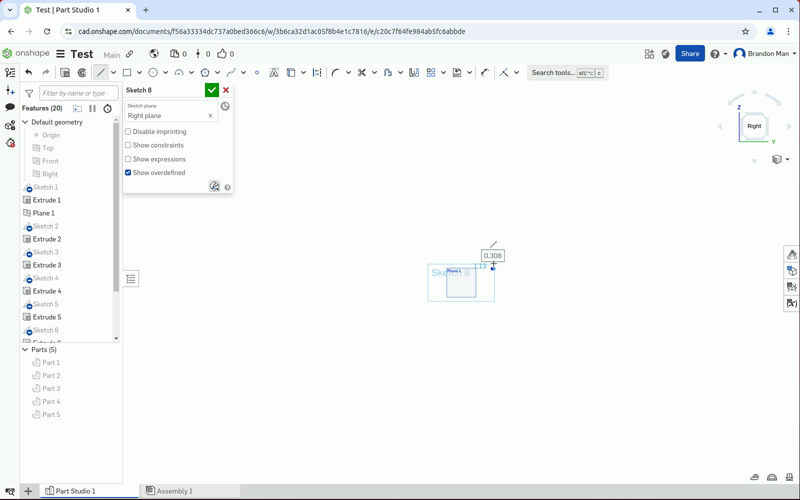
scroll(6)
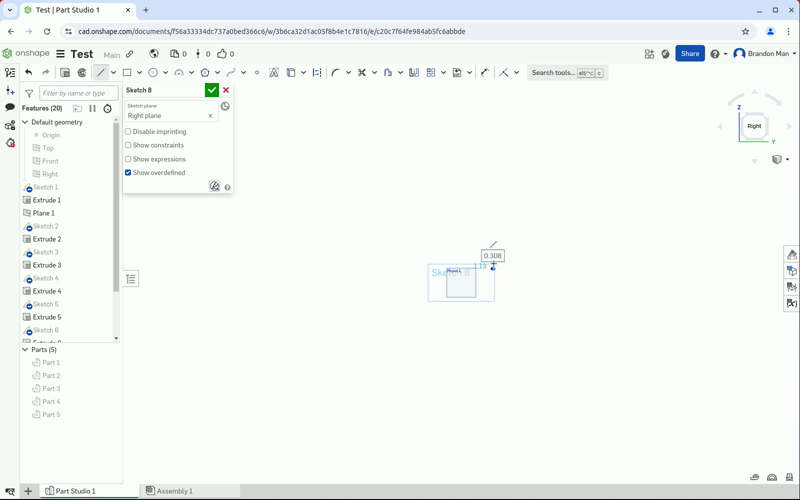
scroll(6)
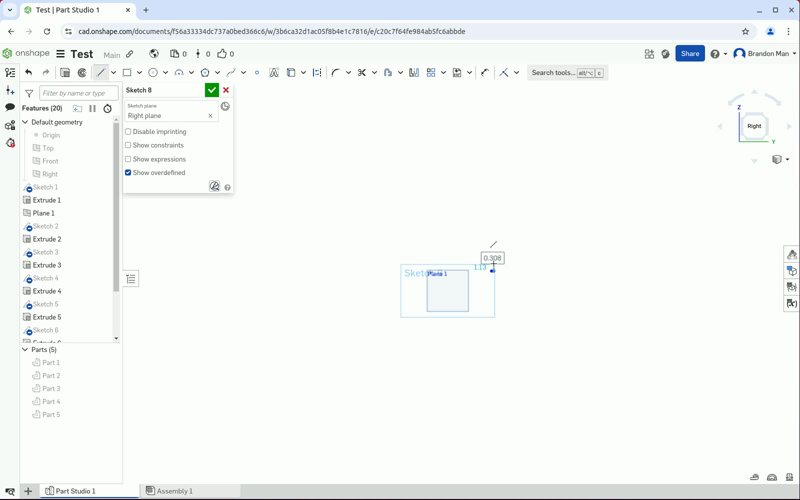
scroll(6)
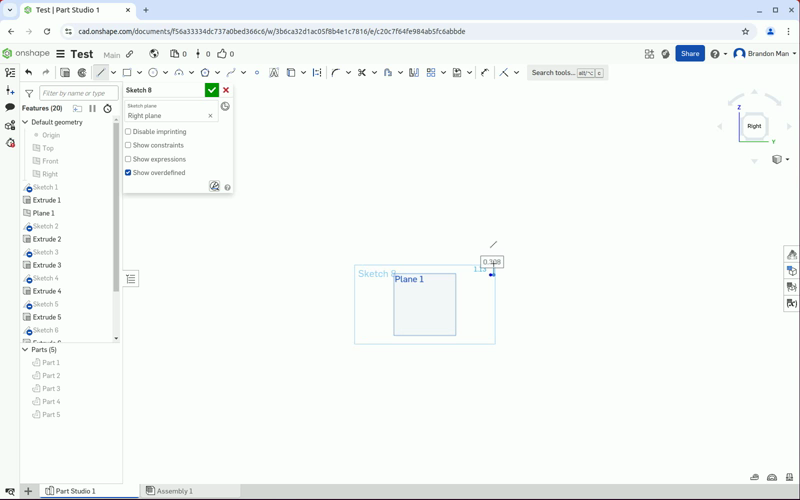
scroll(6)
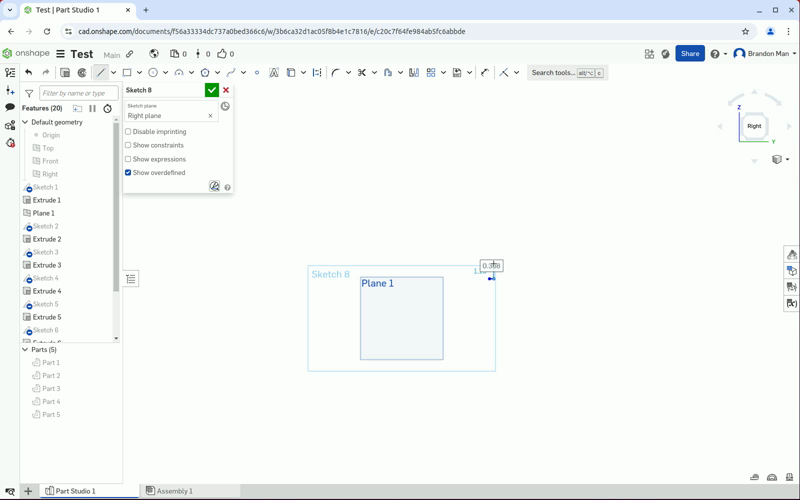
scroll(6)
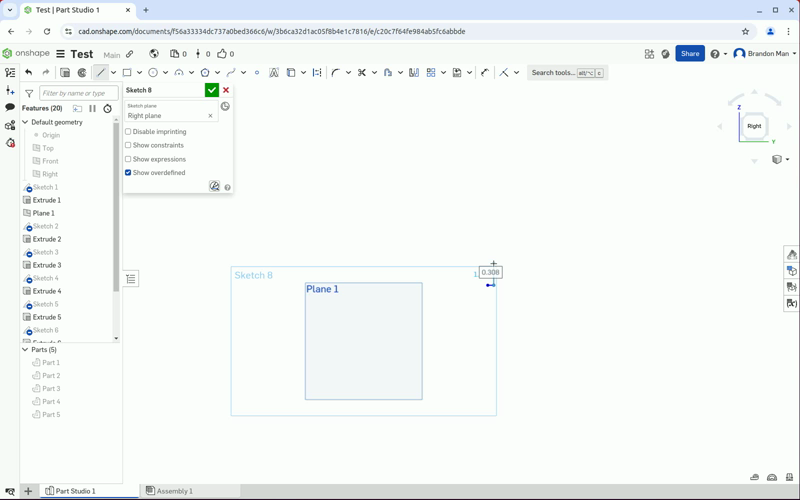
scroll(6)
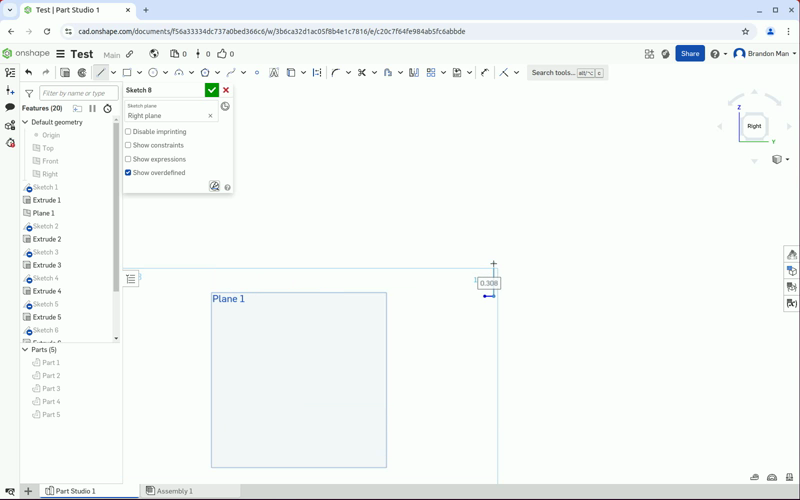
scroll(6)
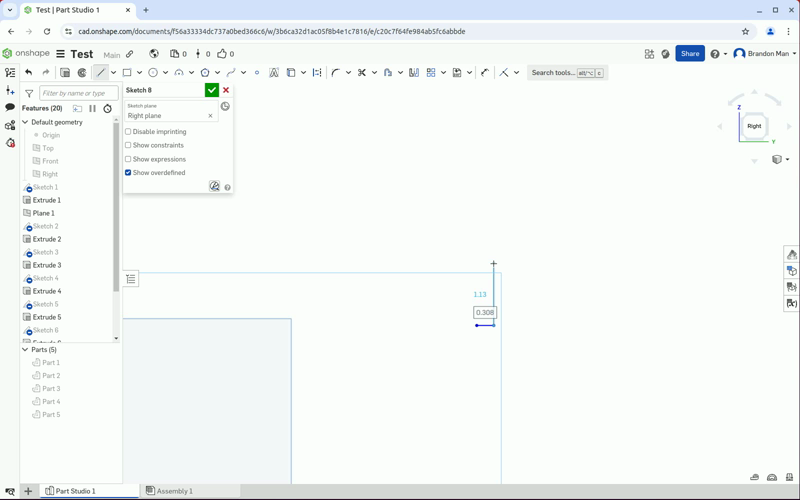
click(493, 263)
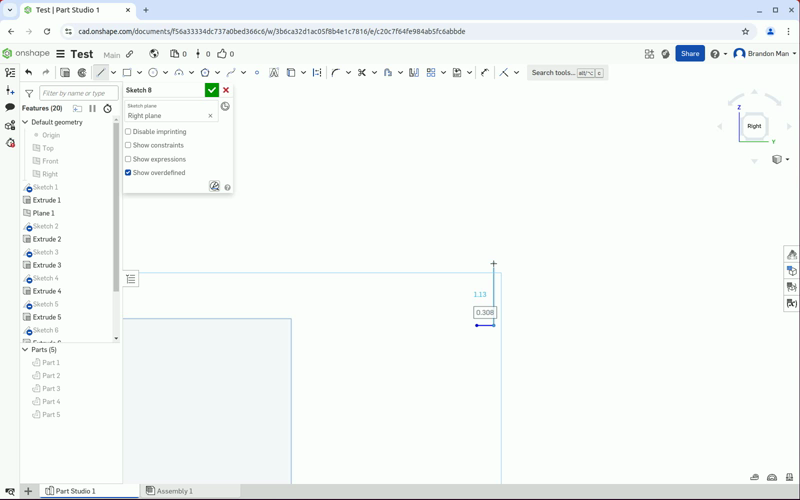
scroll(-6)
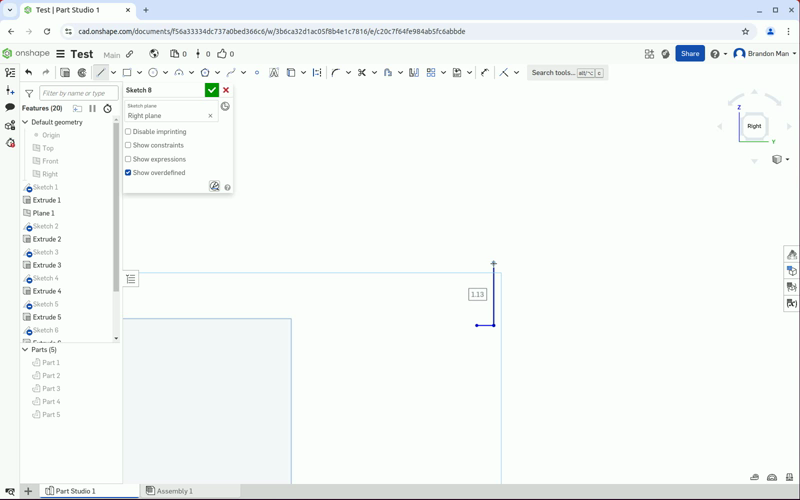
scroll(-6)
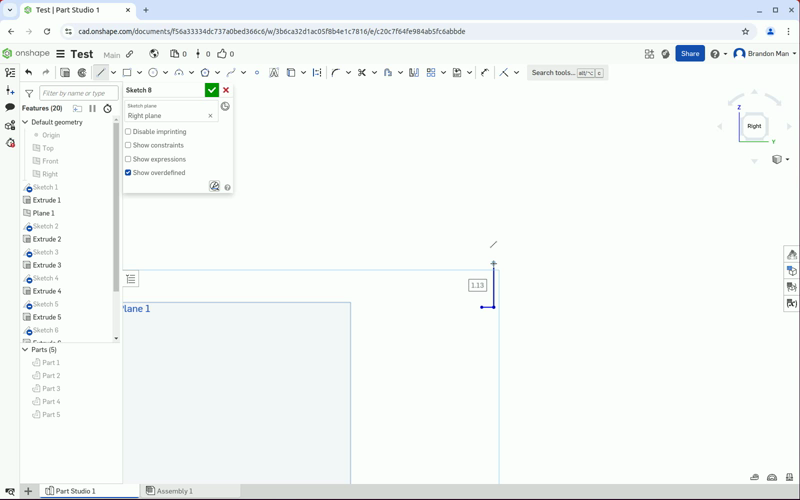
scroll(-6)
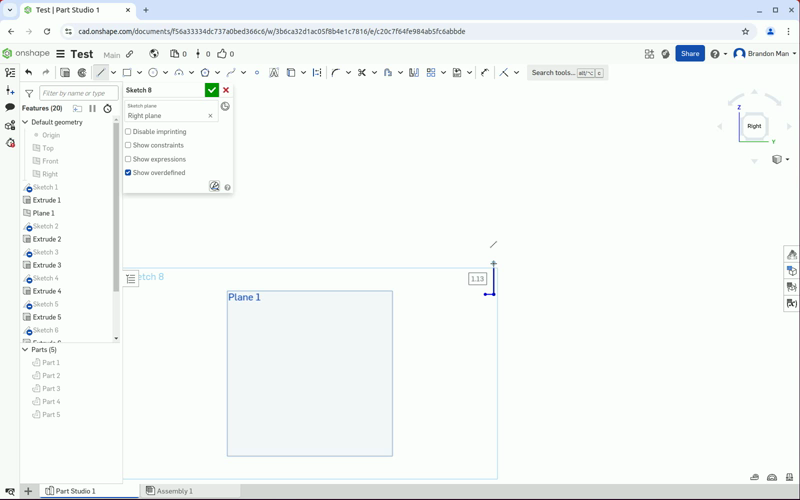
scroll(-6)
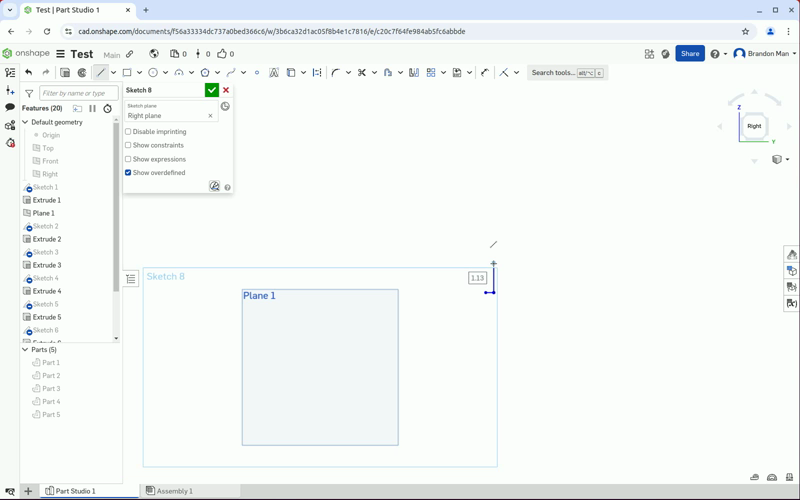
scroll(-6)
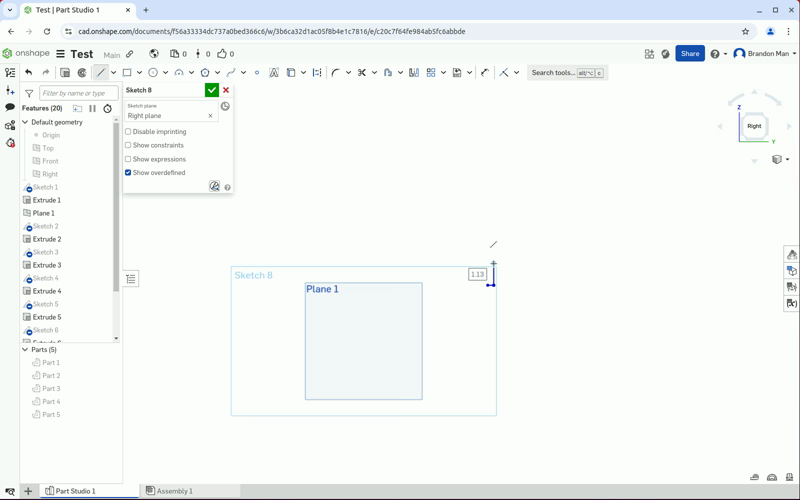
scroll(-6)
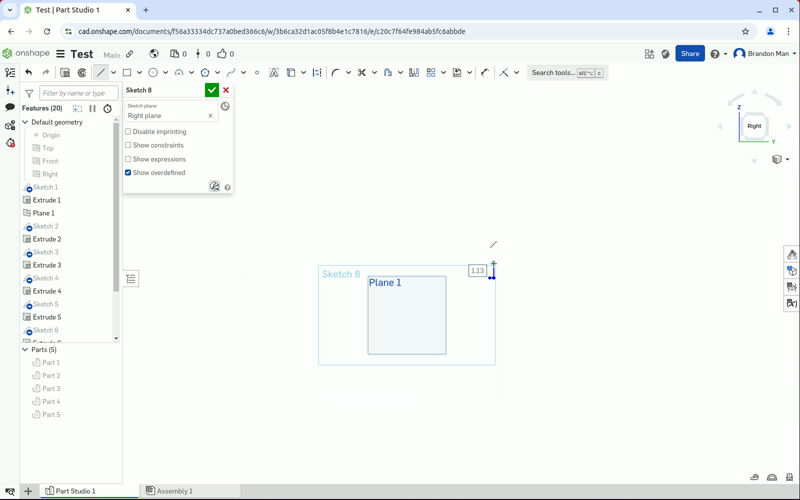
scroll(-6)
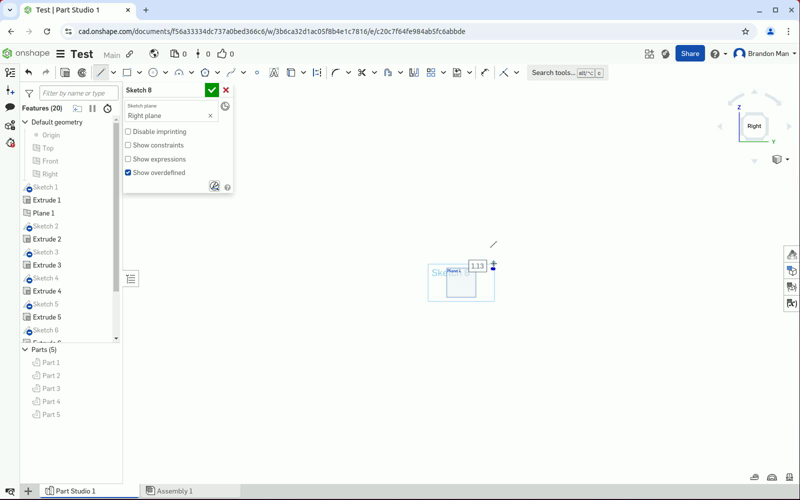
key_up(shift)
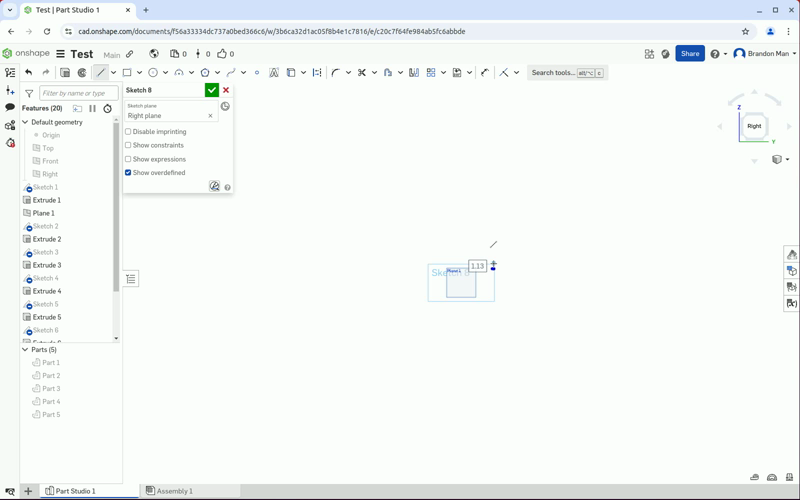
key_down(shift)
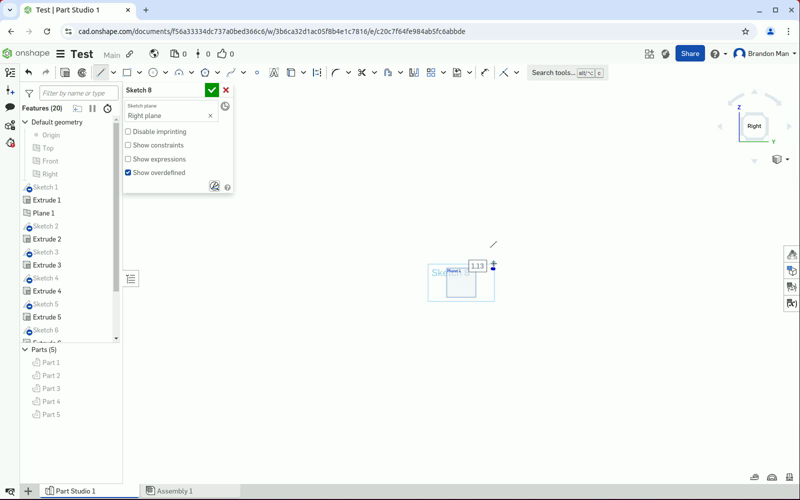
mouse_move(523, 263)
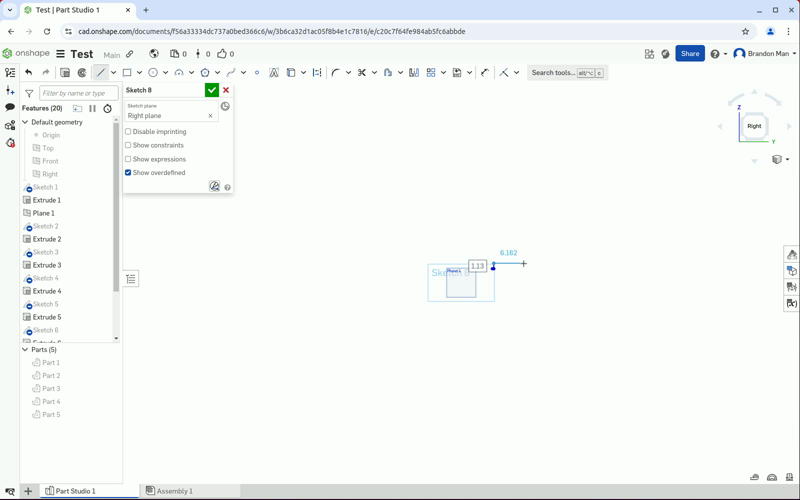
mouse_move(492, 263)
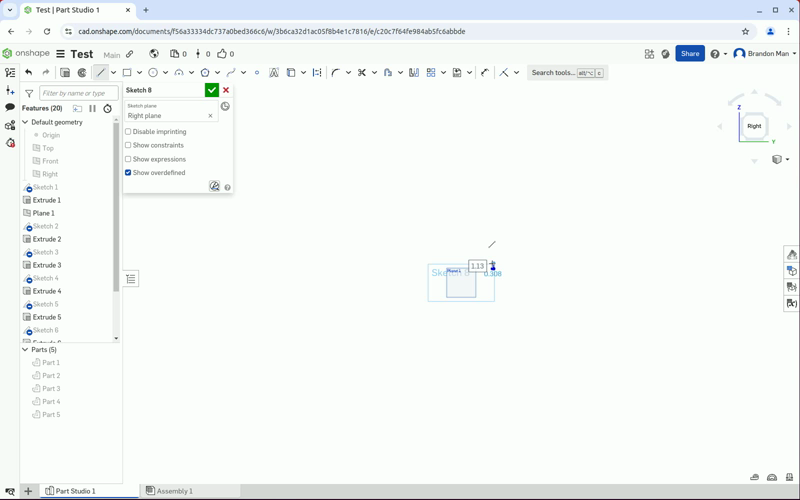
scroll(6)
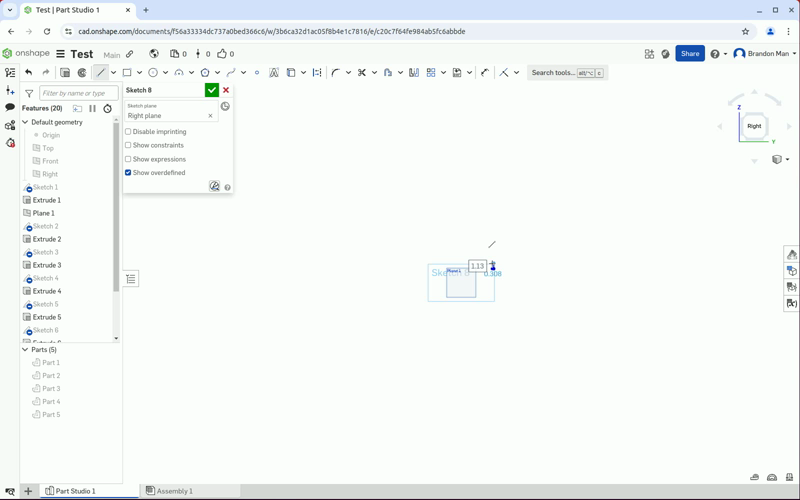
scroll(6)
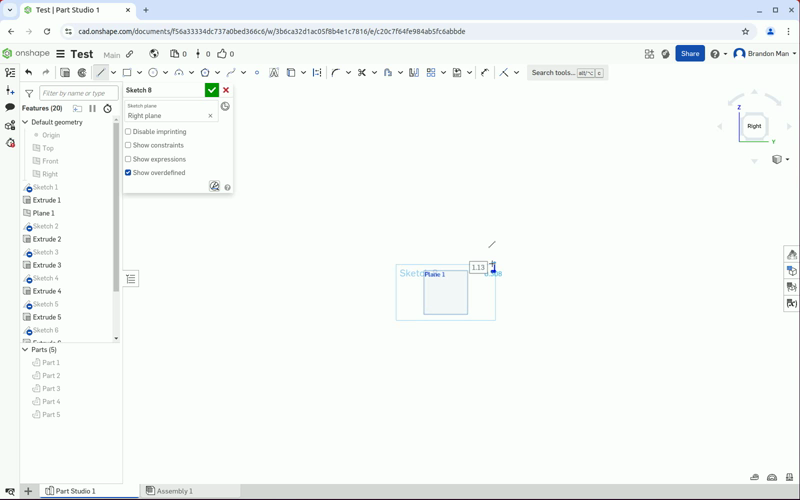
scroll(6)
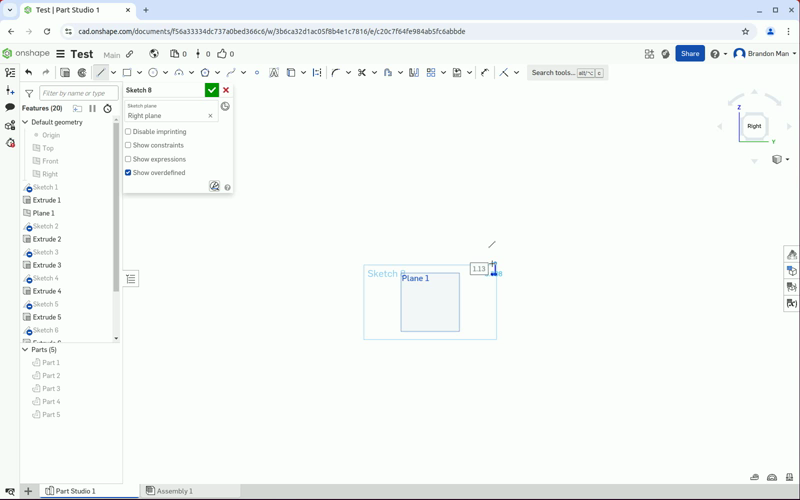
scroll(6)
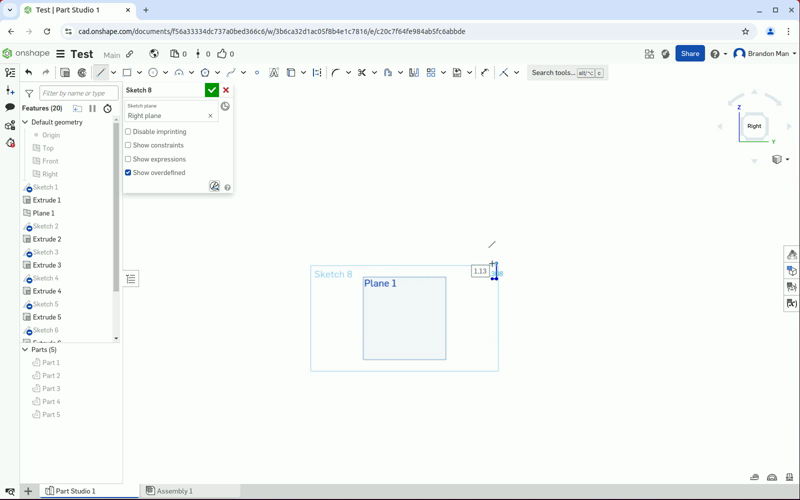
scroll(6)
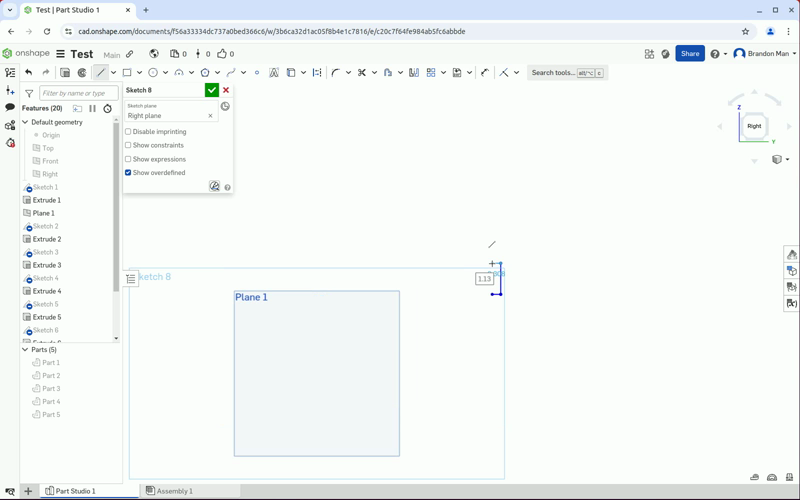
scroll(6)
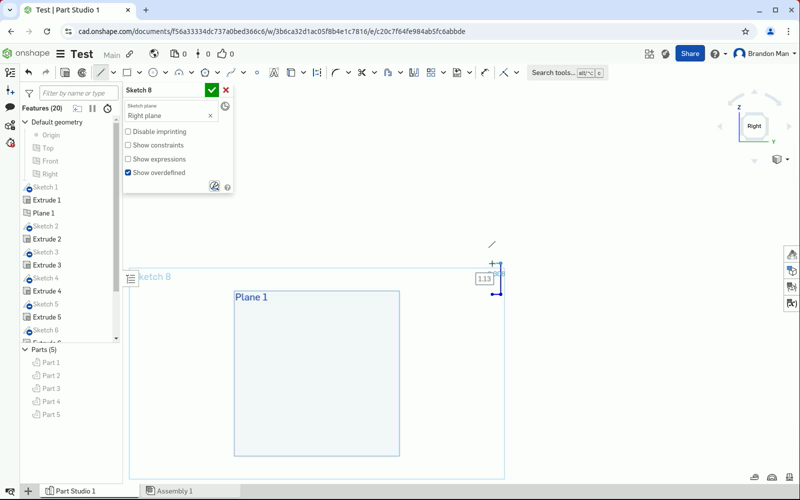
scroll(6)
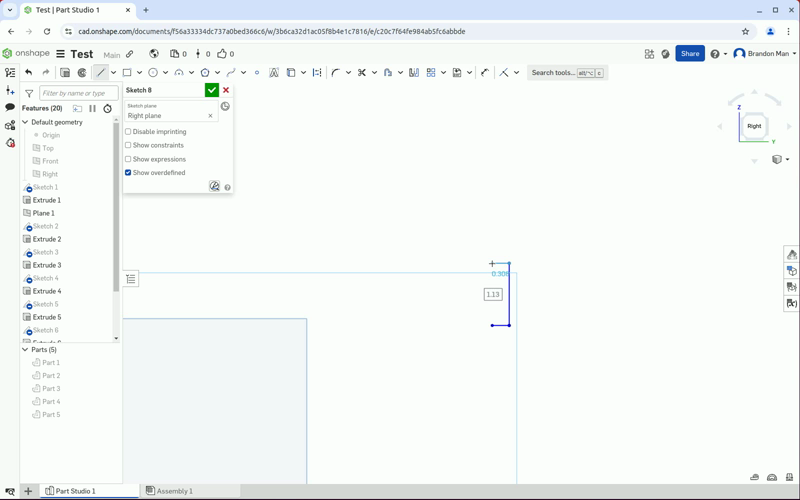
click(492, 263)
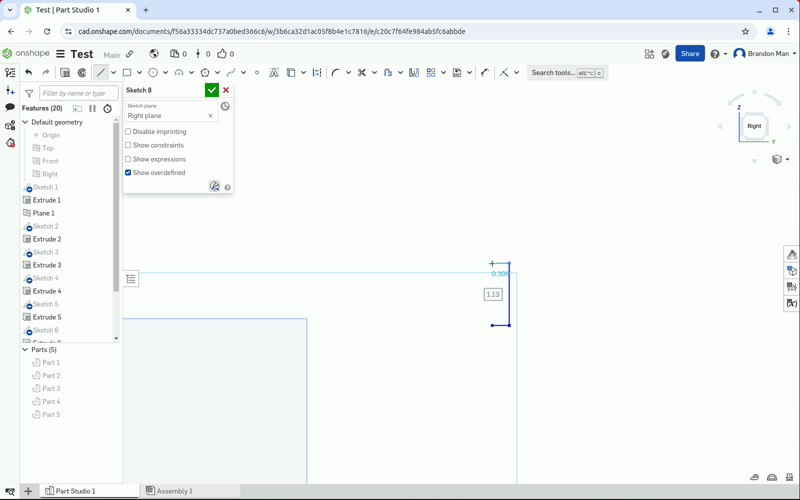
scroll(-6)
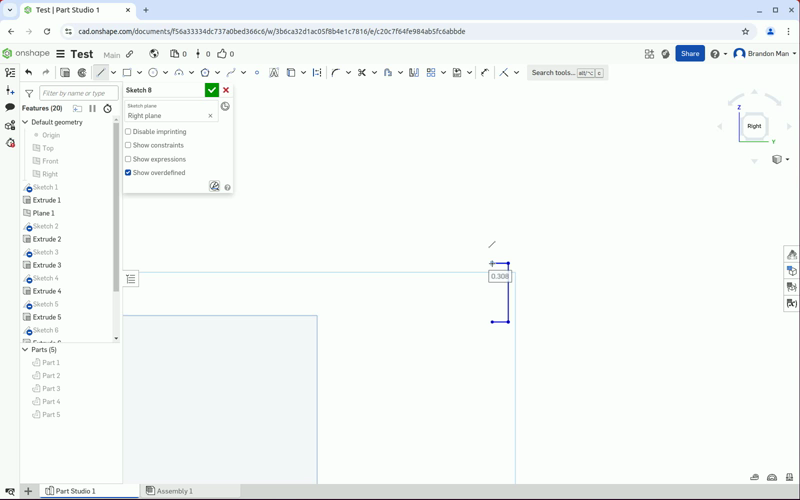
scroll(-6)
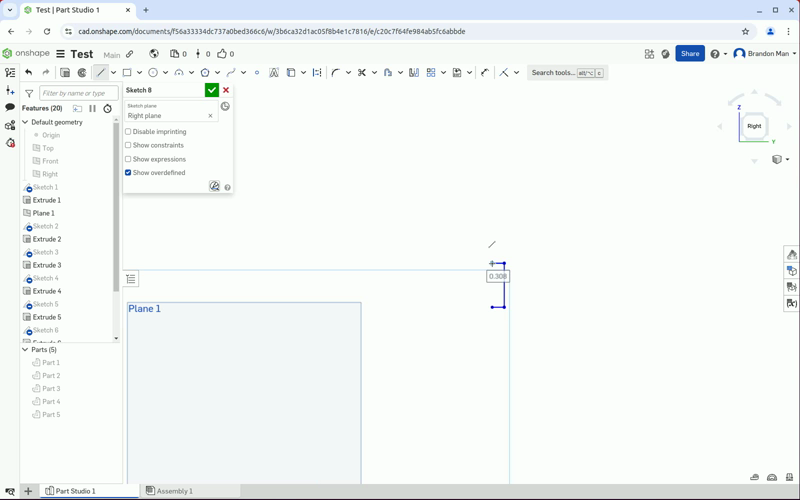
scroll(-6)
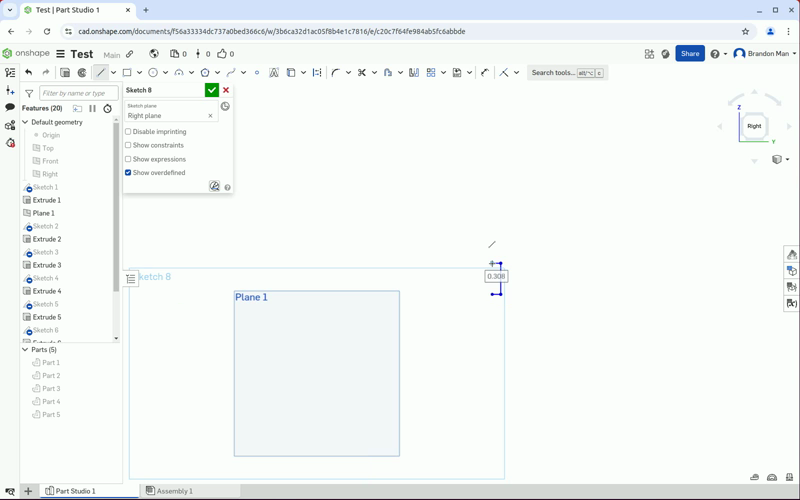
scroll(-6)
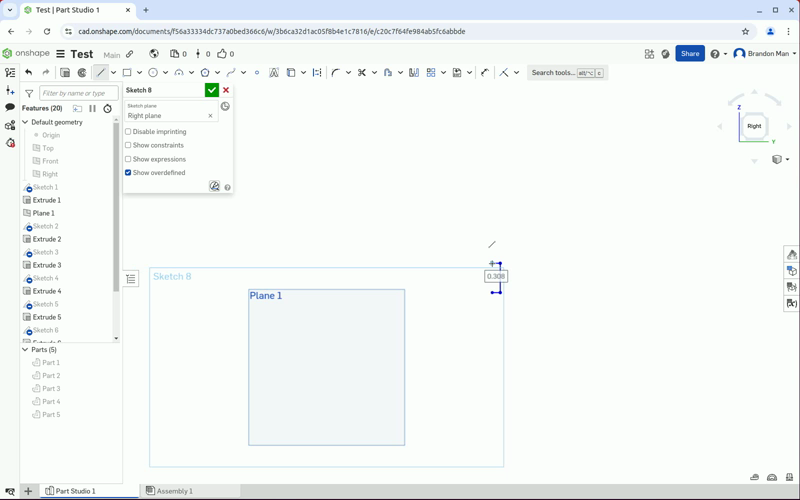
scroll(-6)
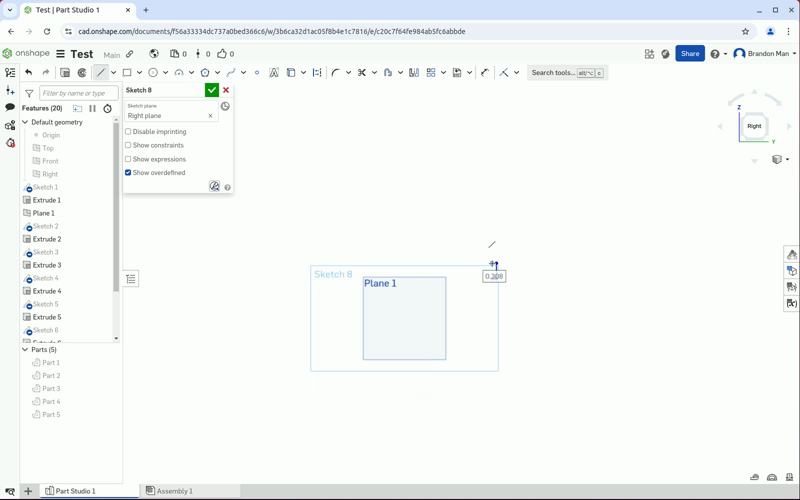
scroll(-6)
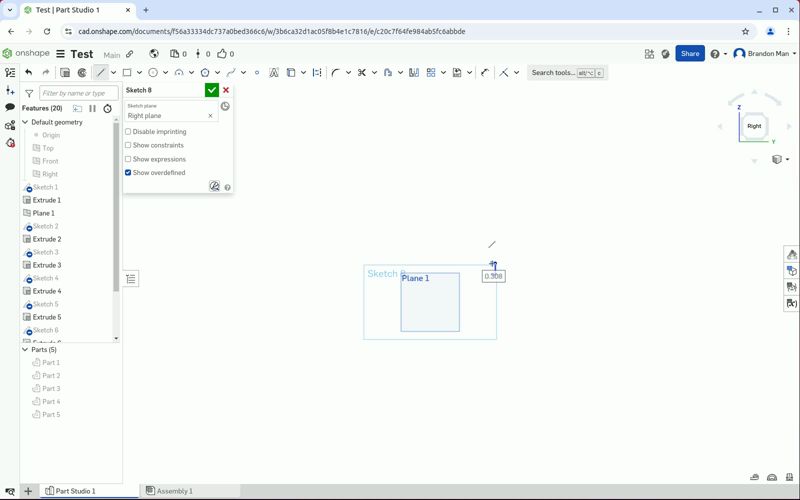
scroll(-6)
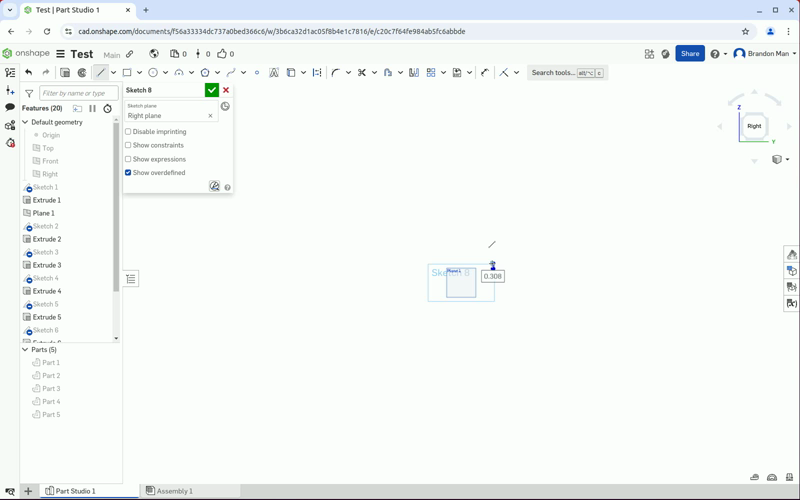
key_up(shift)
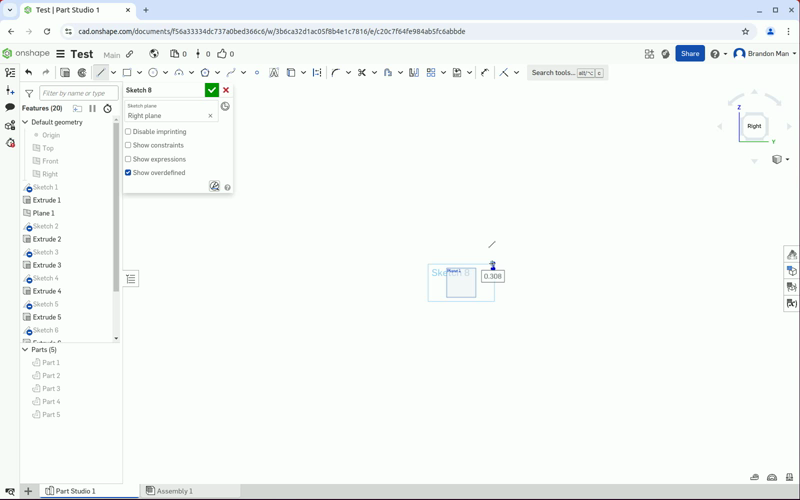
key_down(shift)
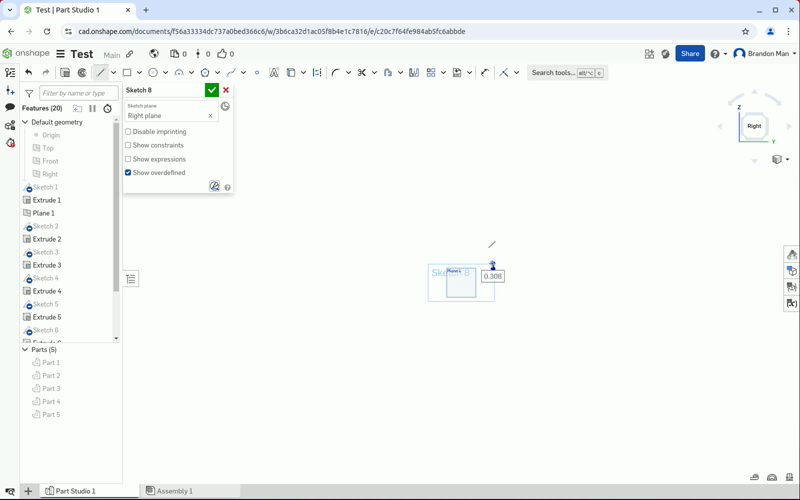
mouse_move(522, 263)
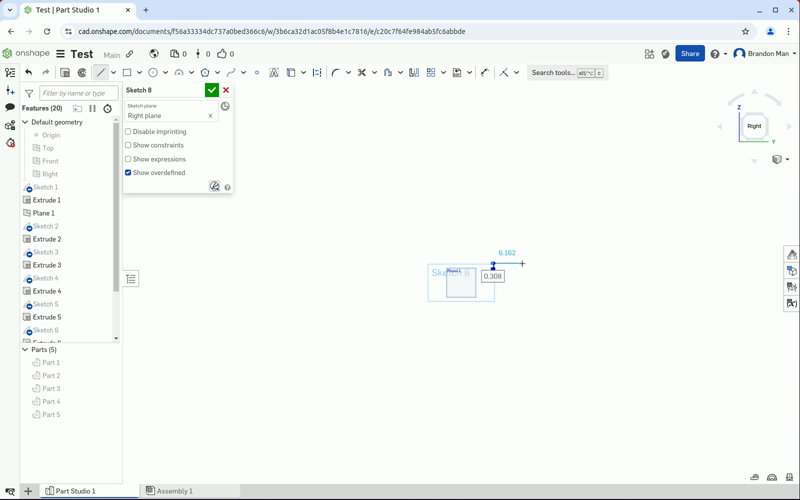
mouse_move(492, 265)
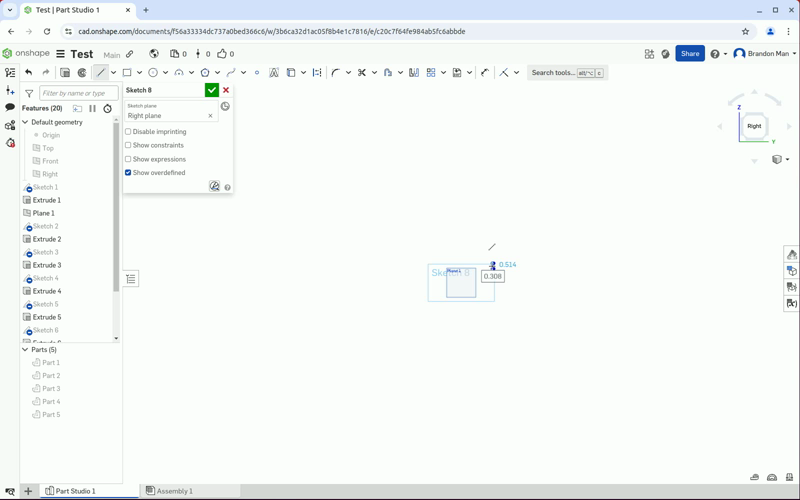
scroll(6)
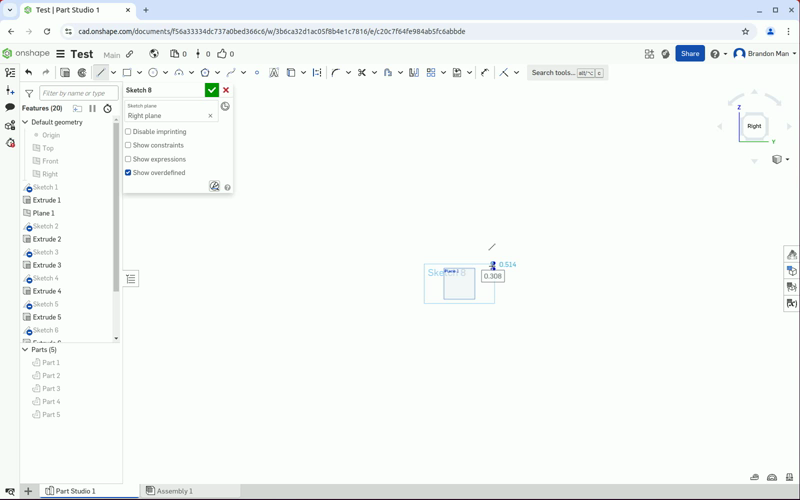
scroll(6)
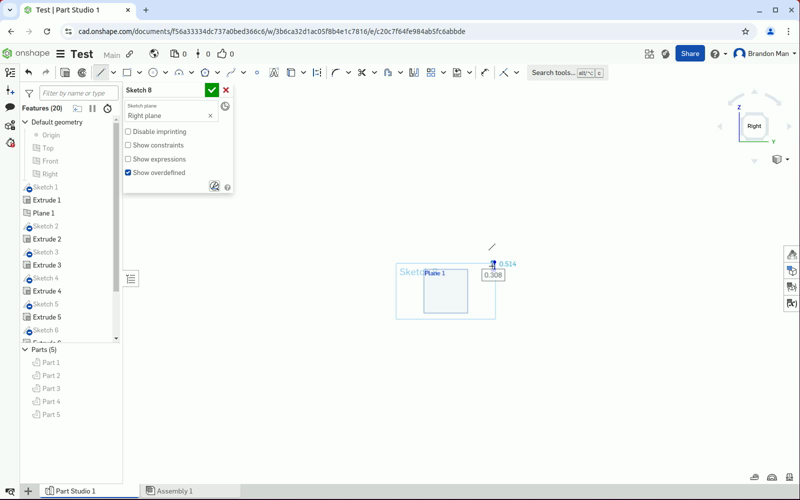
scroll(6)
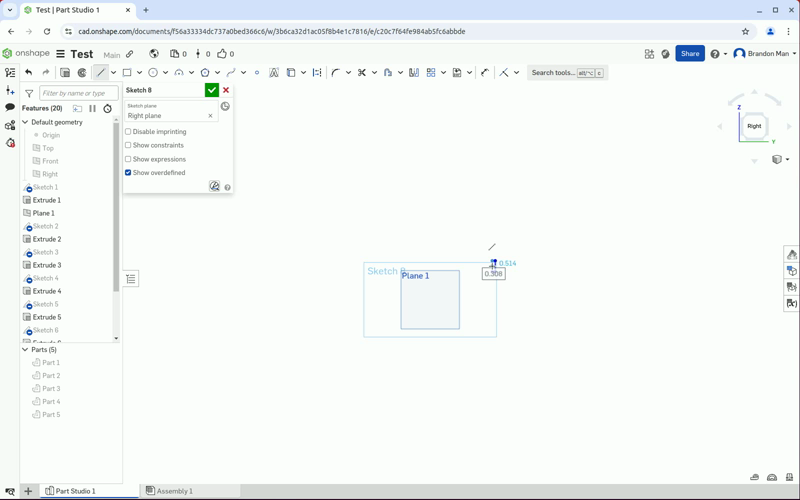
scroll(6)
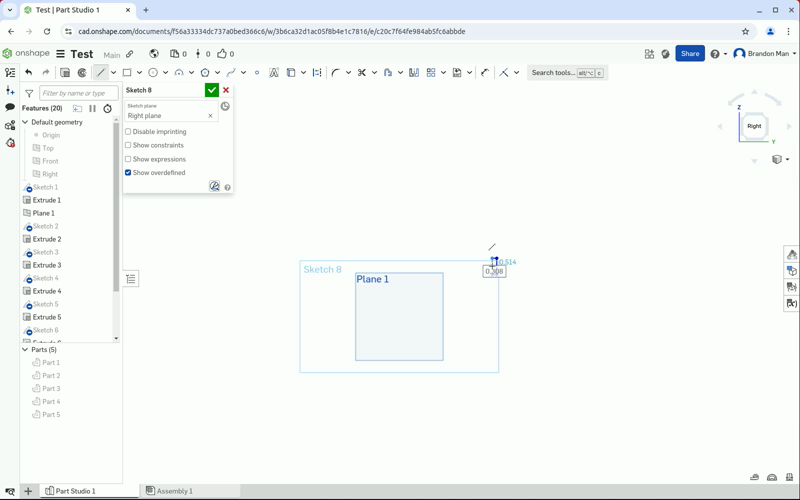
scroll(6)
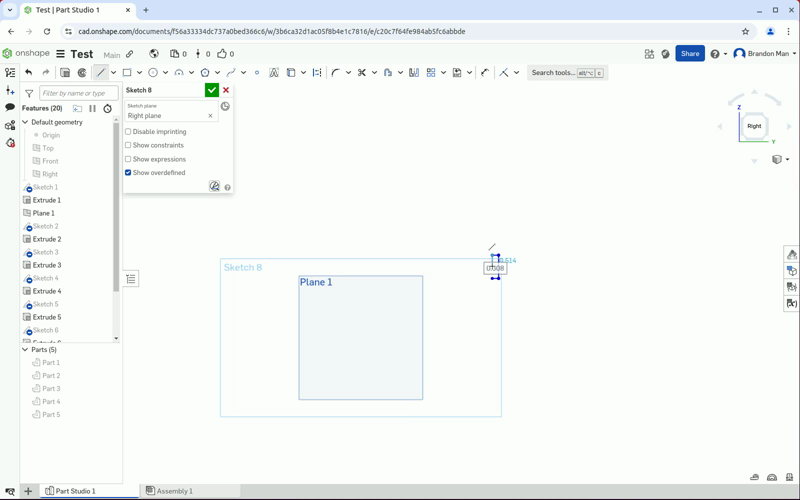
scroll(6)
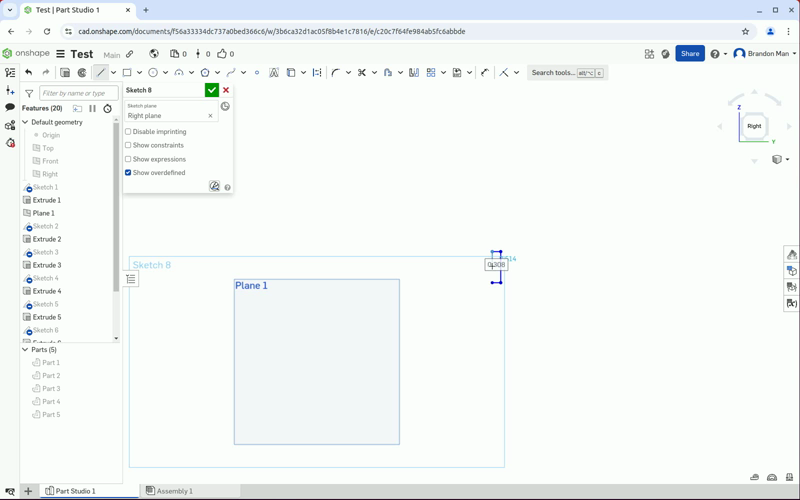
scroll(6)
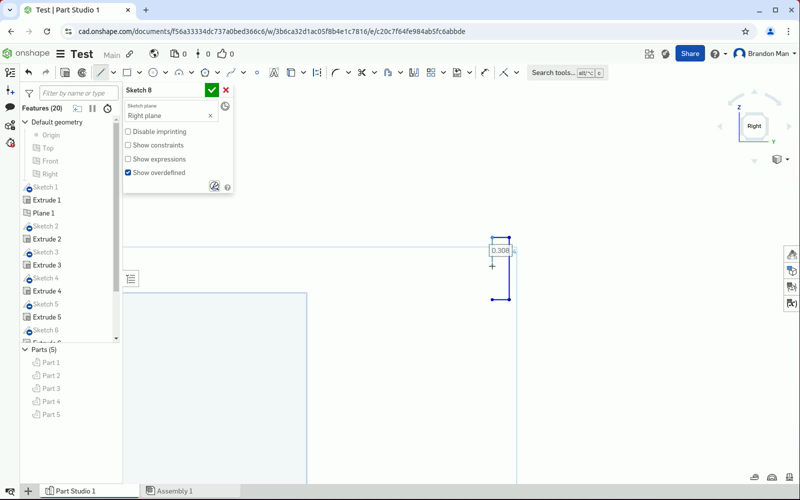
click(492, 265)
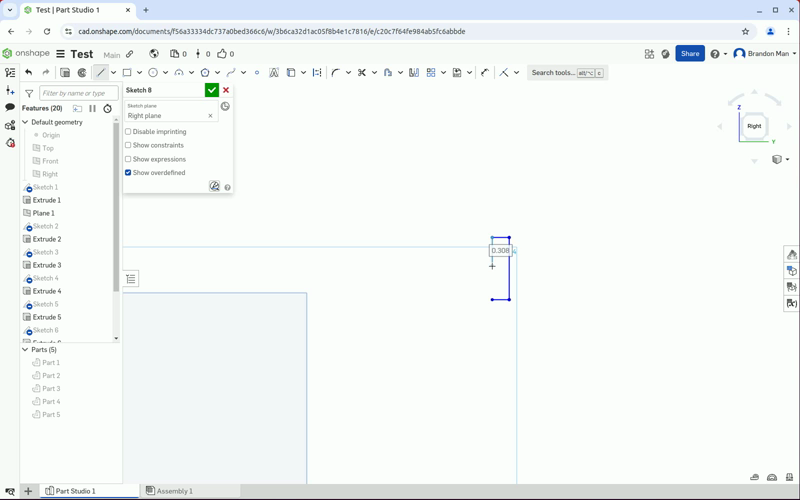
scroll(-6)
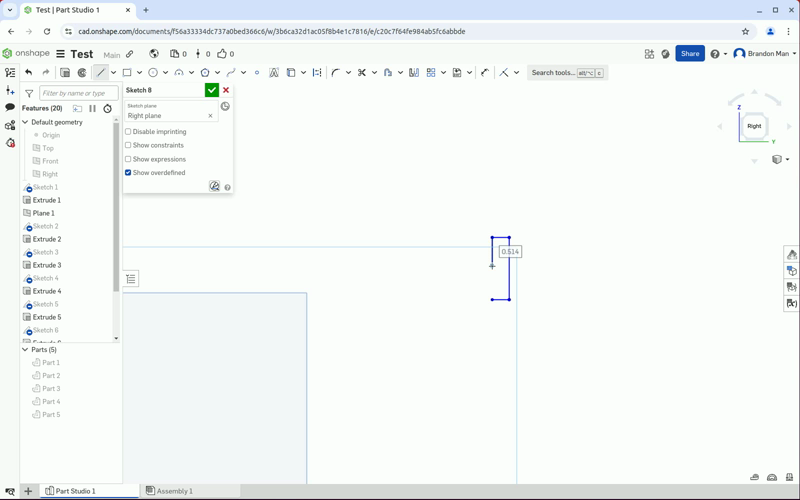
scroll(-6)
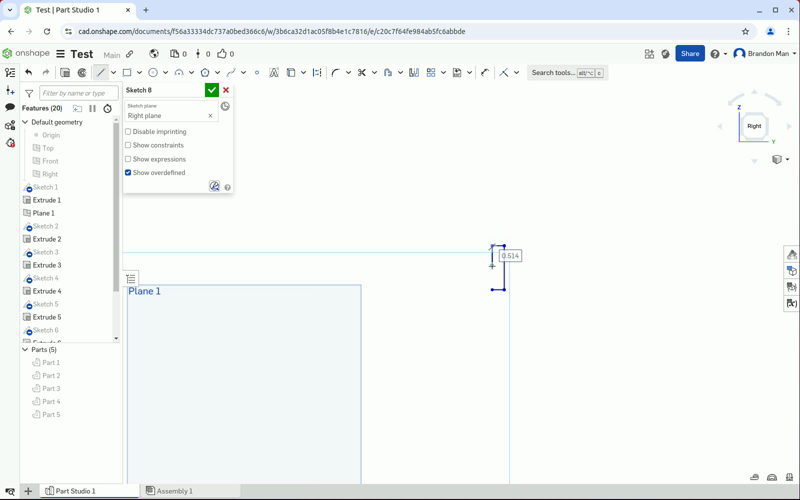
scroll(-6)
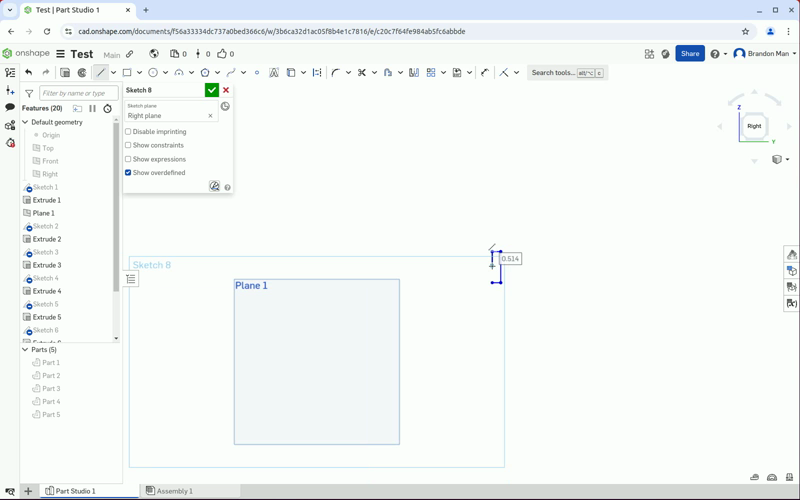
scroll(-6)
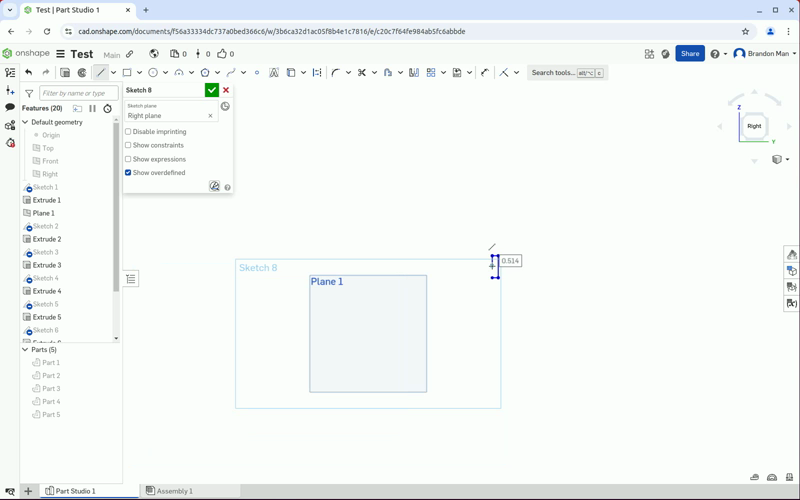
scroll(-6)
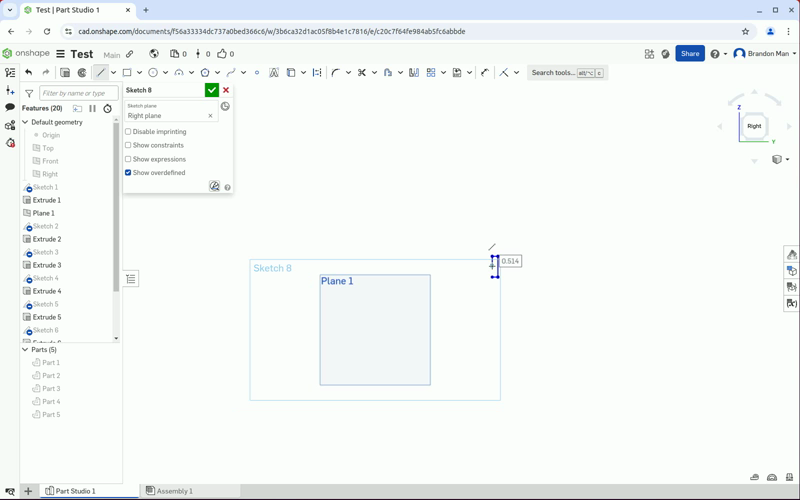
scroll(-6)
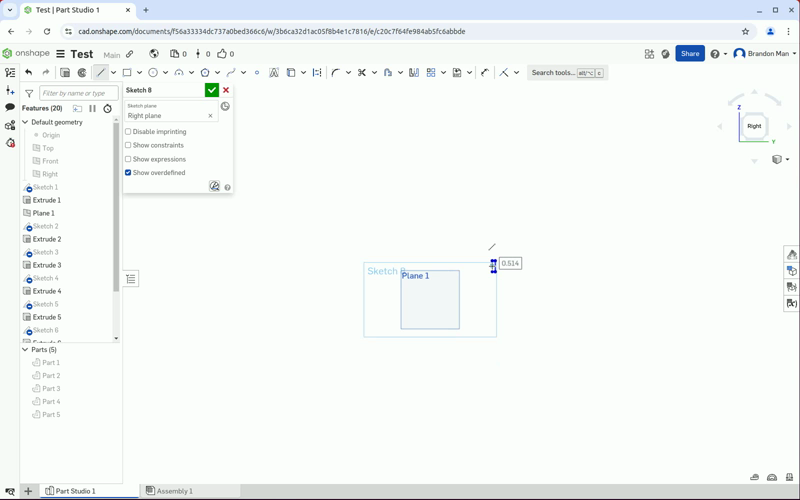
scroll(-6)
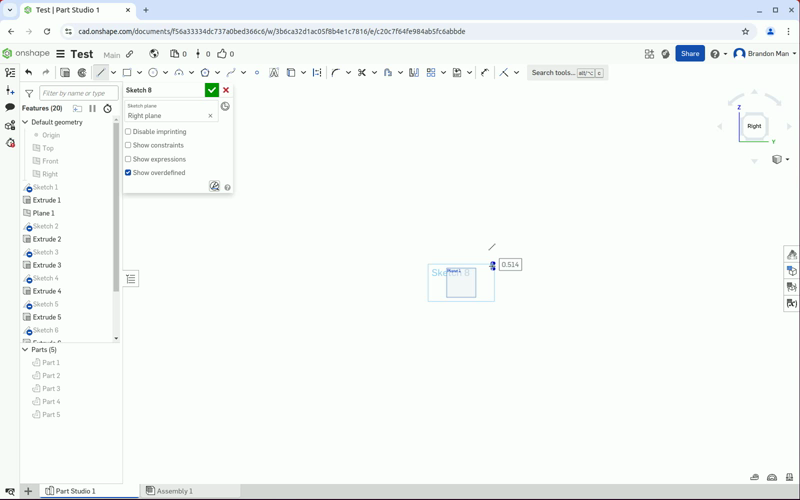
key_up(shift)
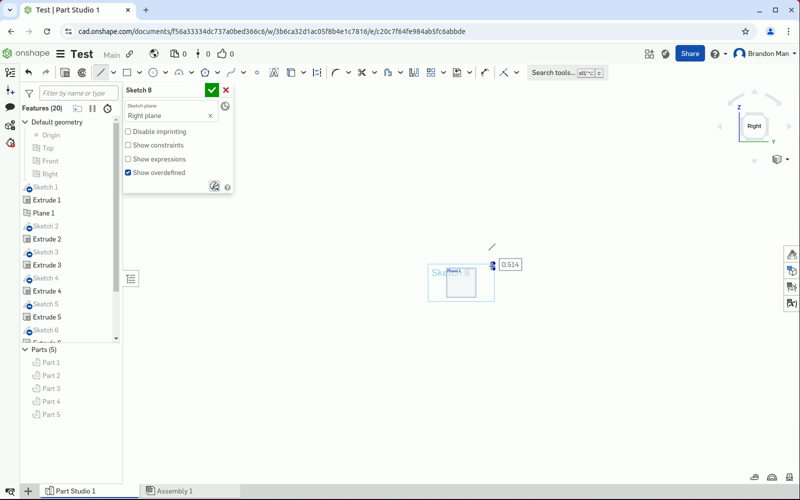
mouse_move(522, 265)
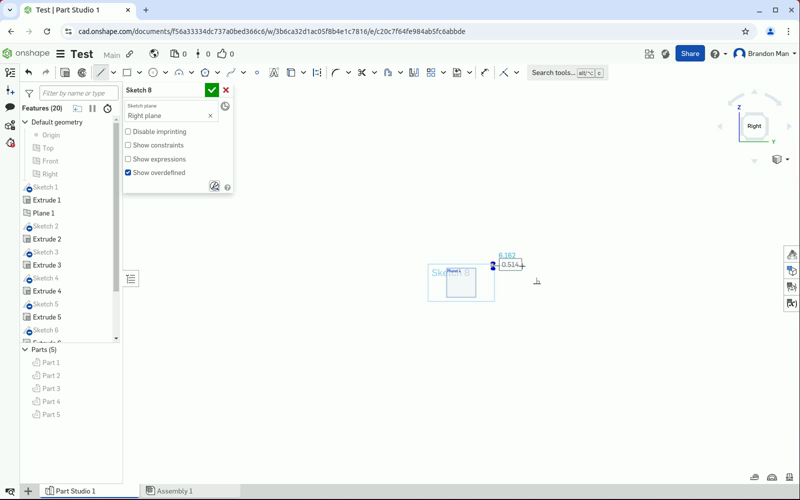
key_down(shift)
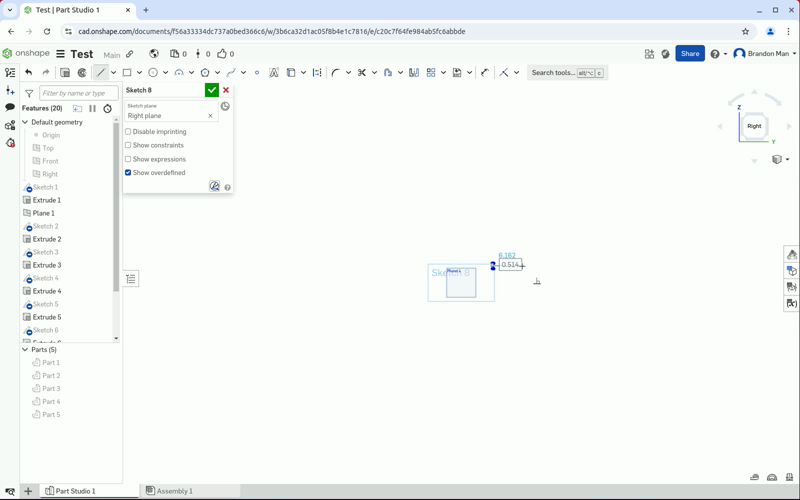
mouse_move(492, 268)
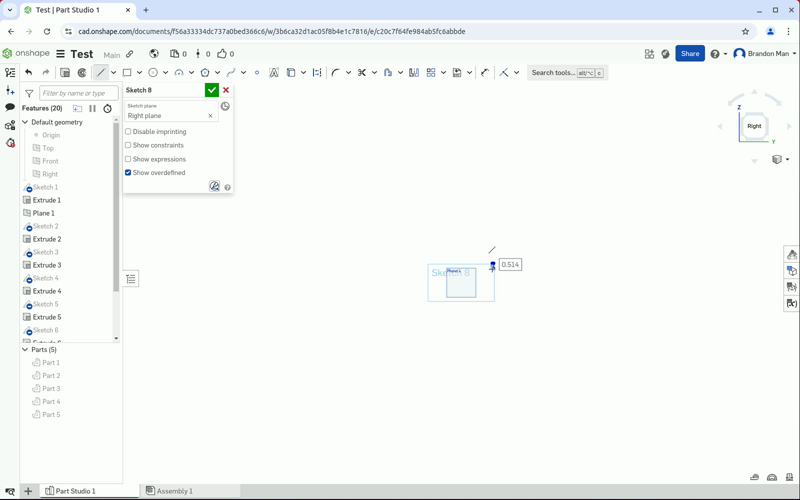
scroll(6)
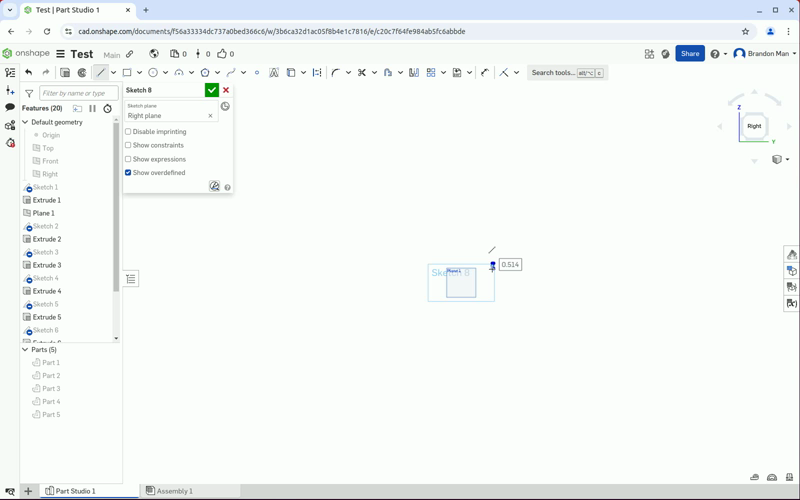
scroll(6)
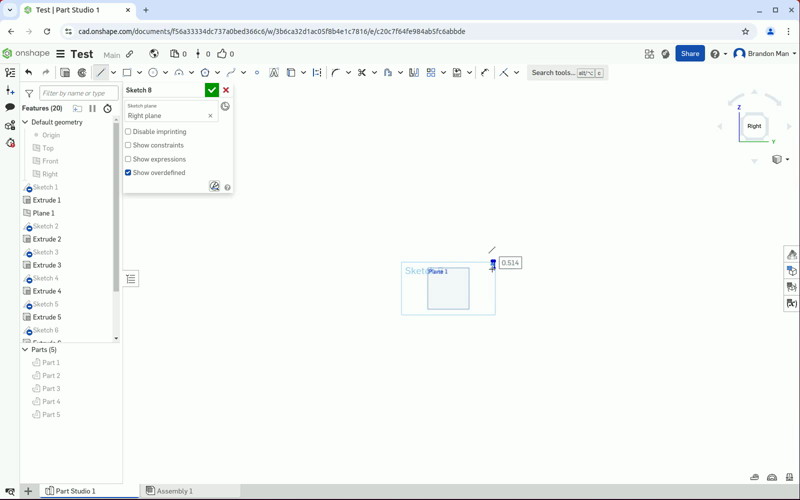
scroll(6)
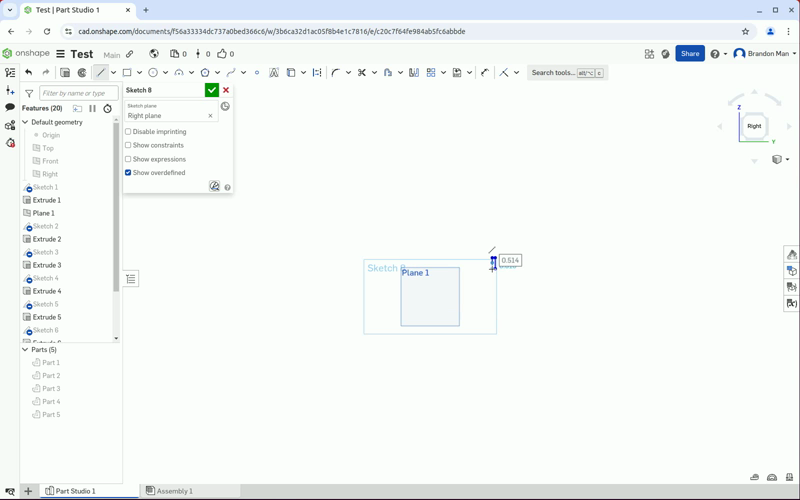
scroll(6)
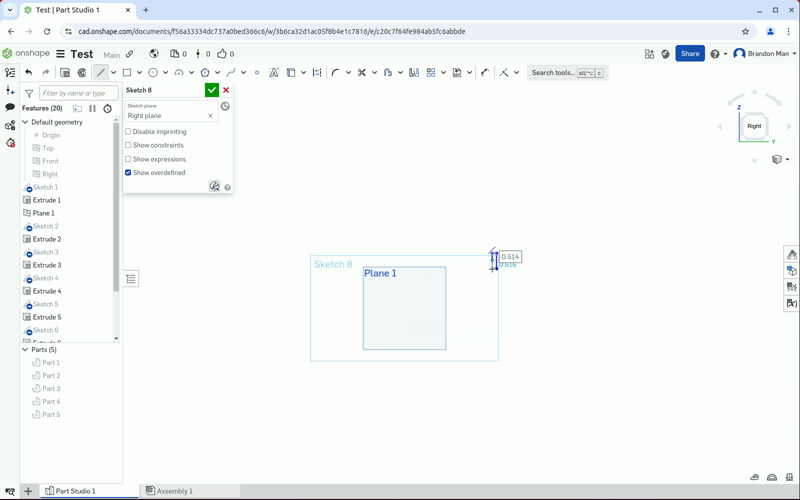
scroll(6)
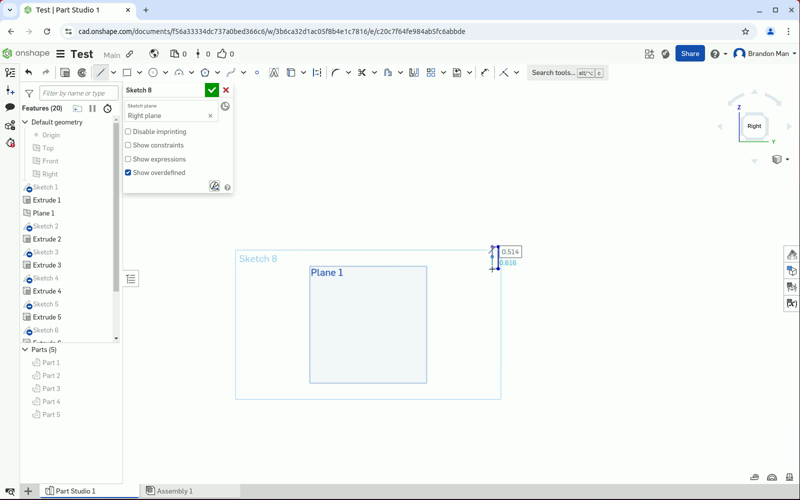
scroll(6)
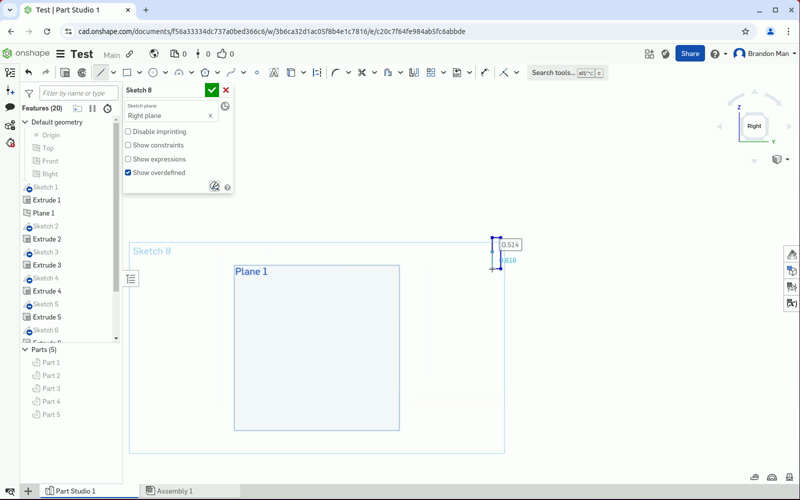
scroll(6)
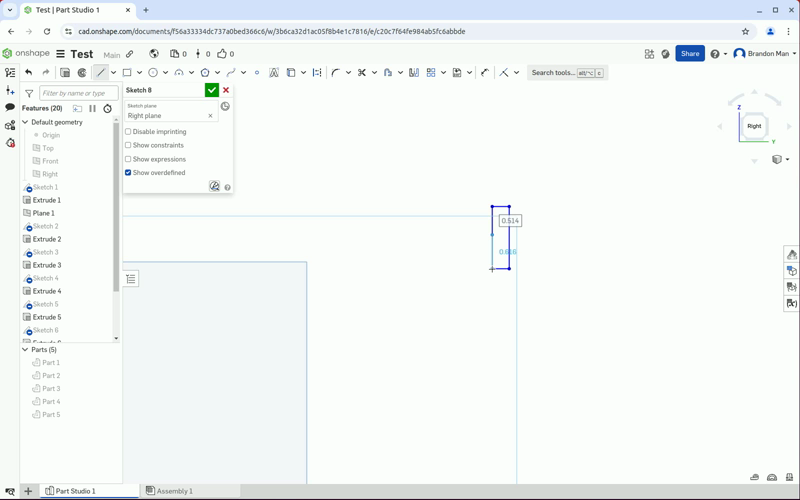
key_up(shift)
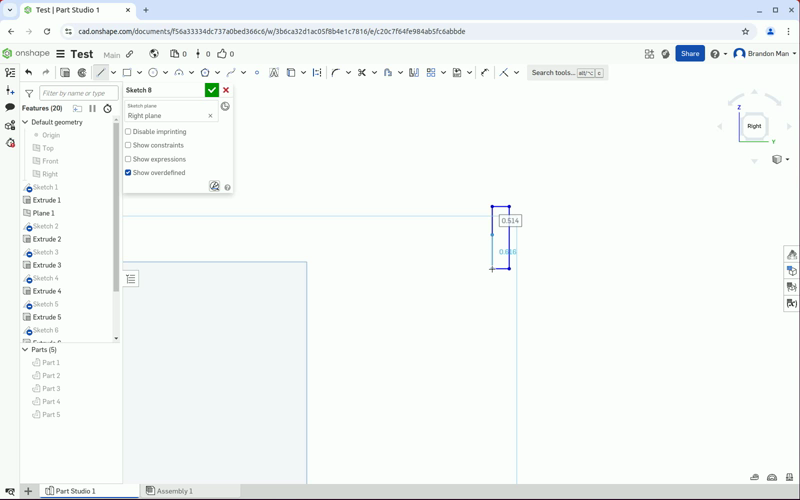
click(492, 268)
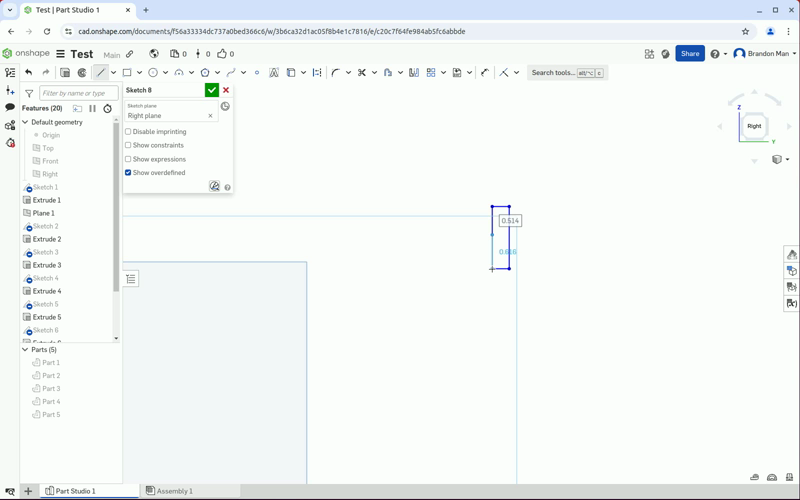
scroll(-6)
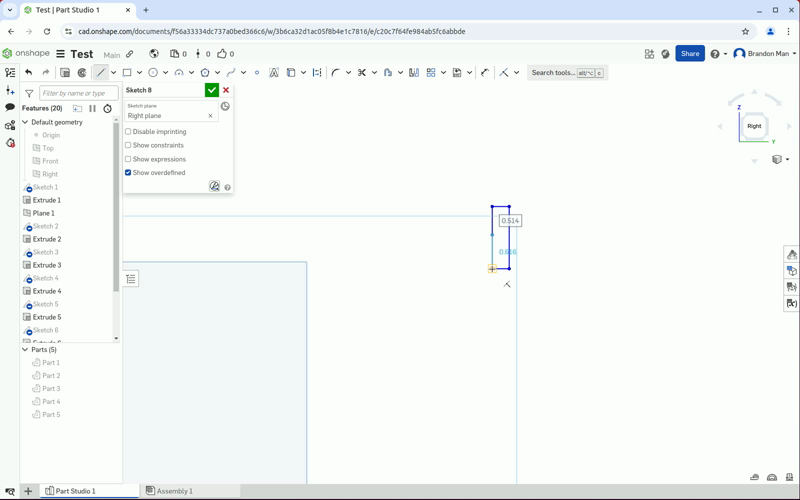
scroll(-6)
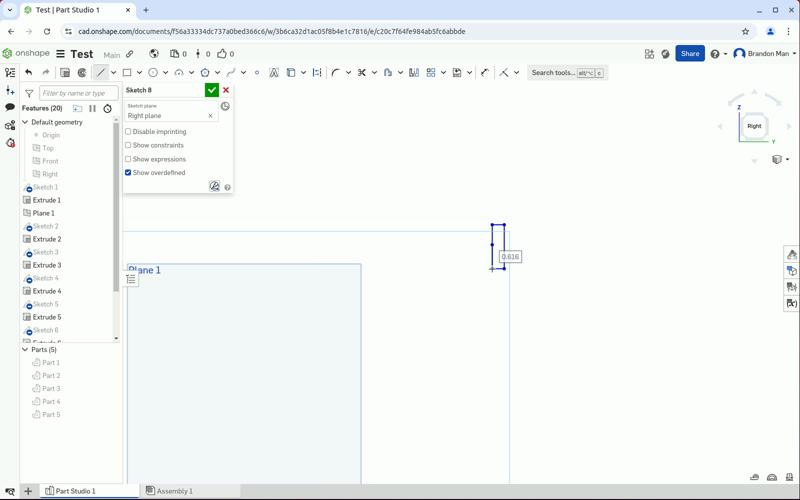
scroll(-6)
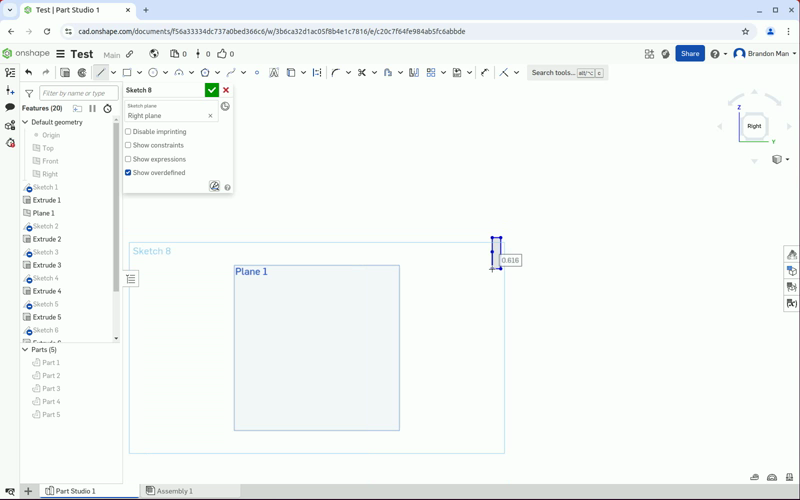
scroll(-6)
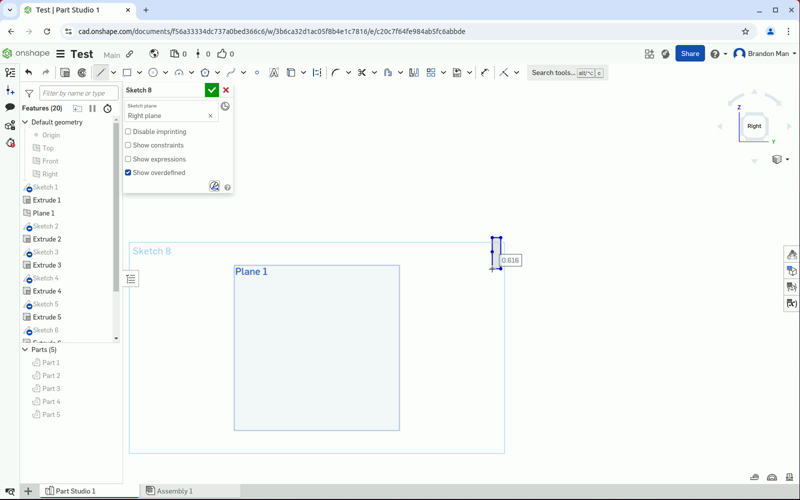
scroll(-6)
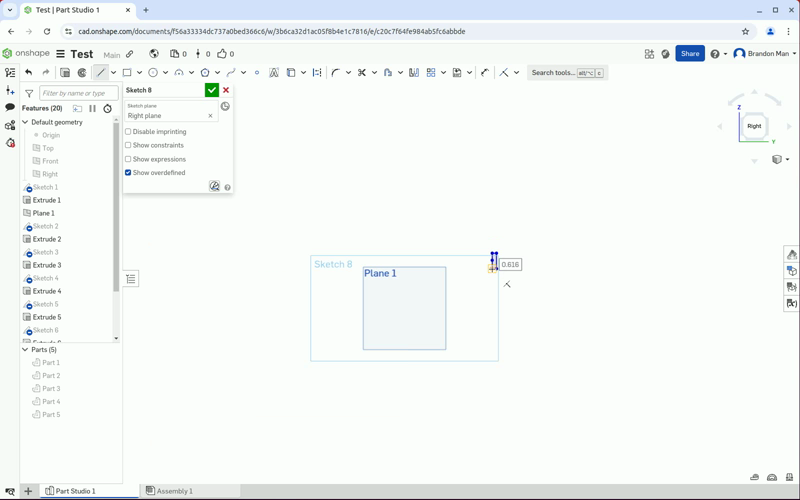
scroll(-6)
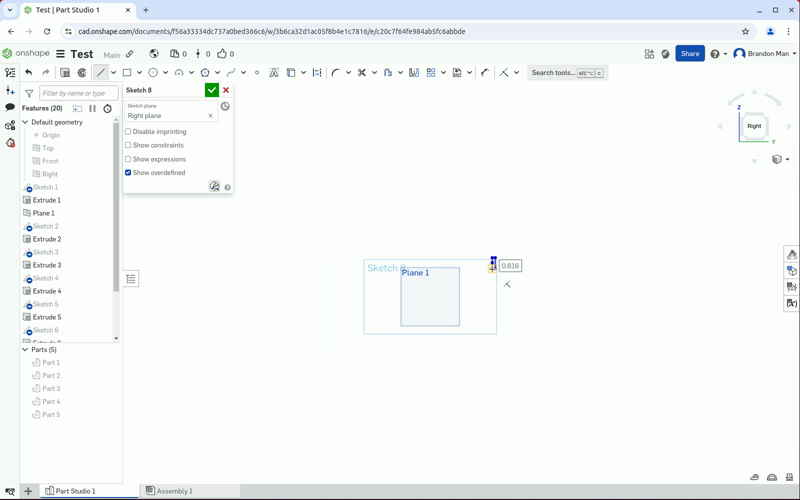
scroll(-6)
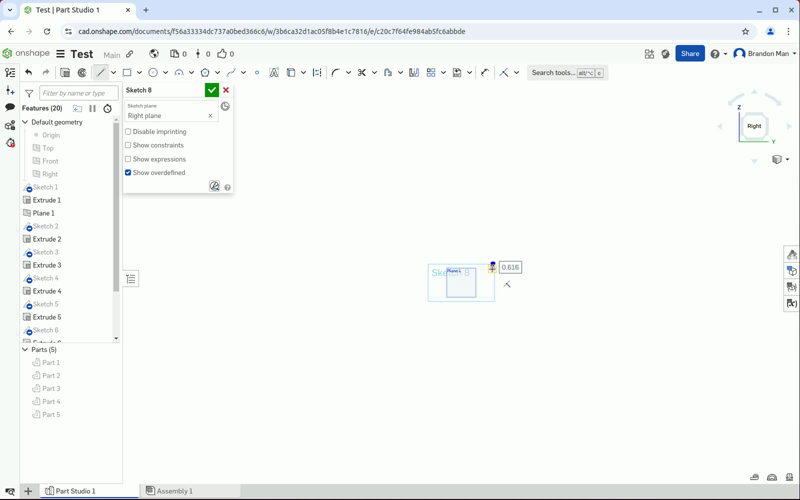
key(esc)
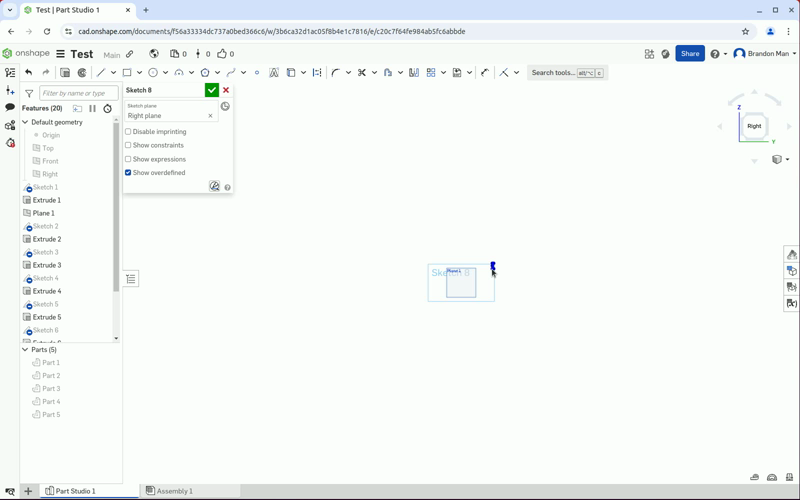
mouse_move(493, 266)
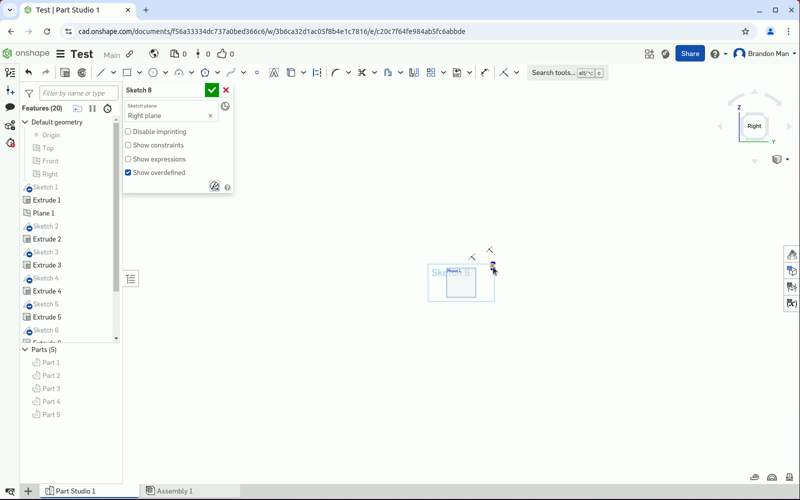
scroll(6)
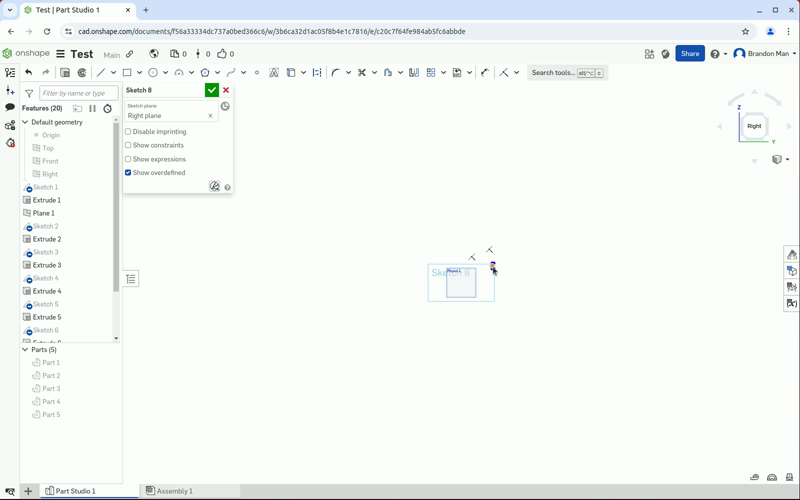
scroll(6)
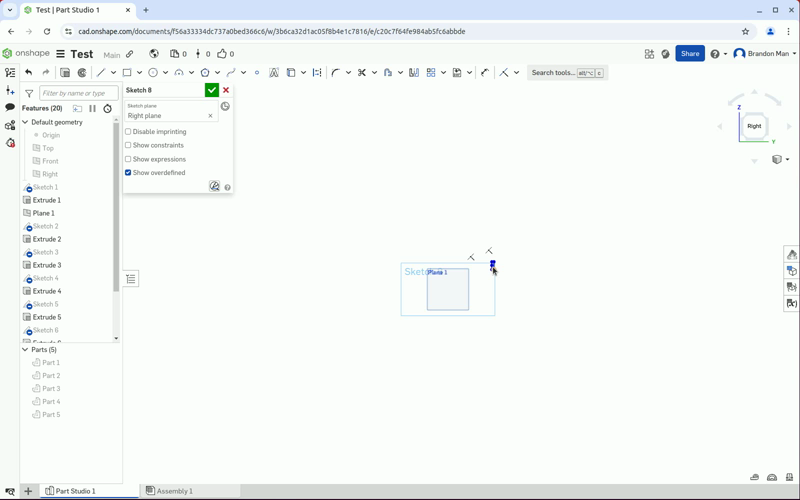
scroll(6)
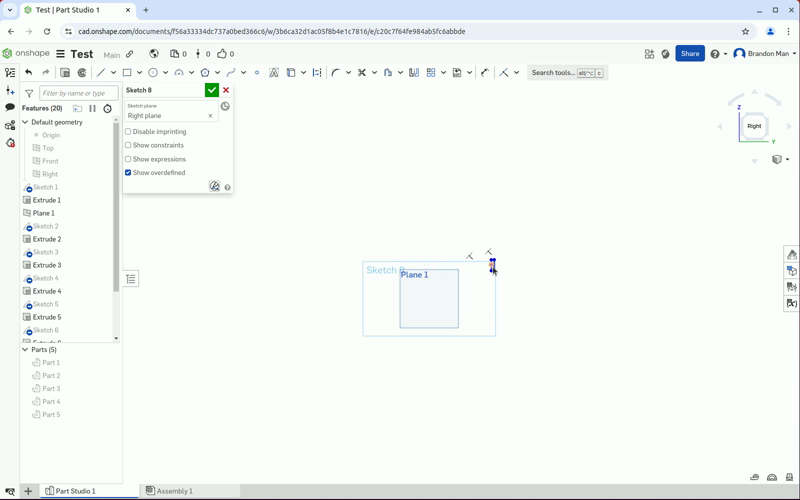
scroll(6)
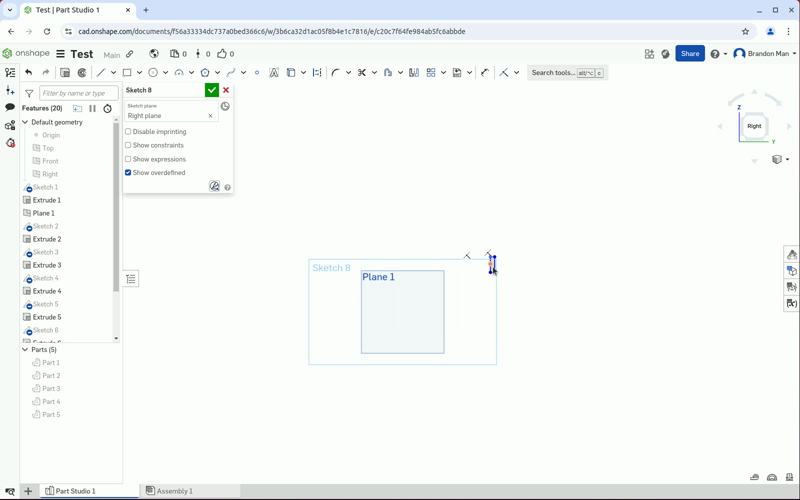
scroll(6)
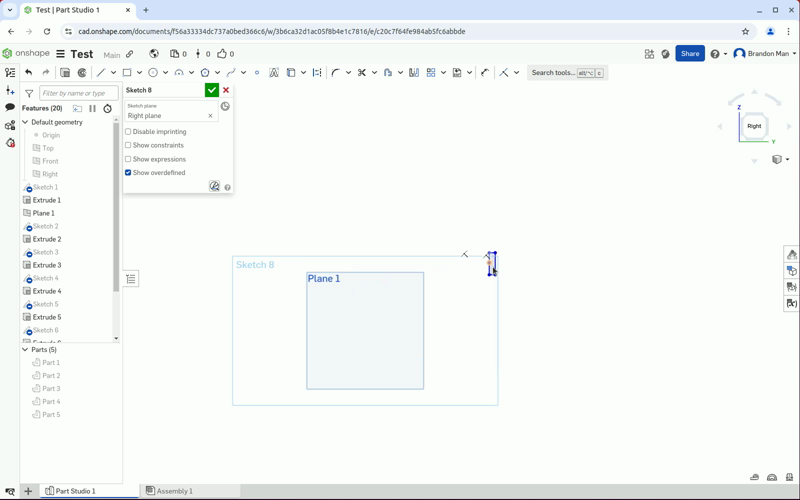
scroll(6)
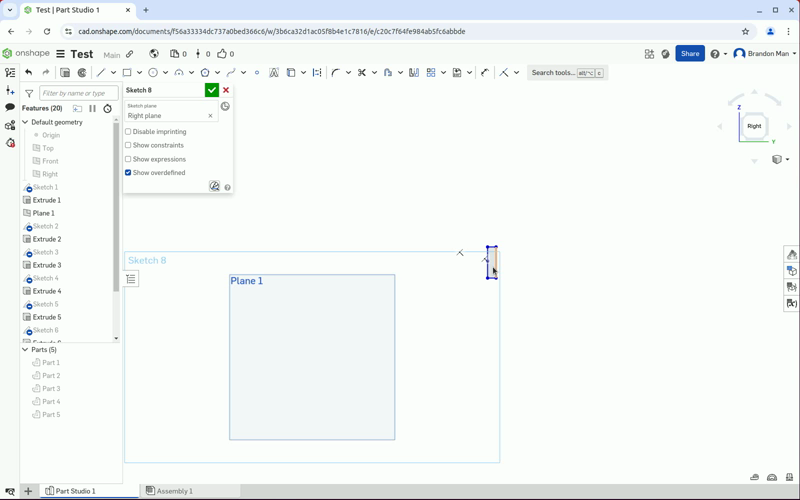
scroll(6)
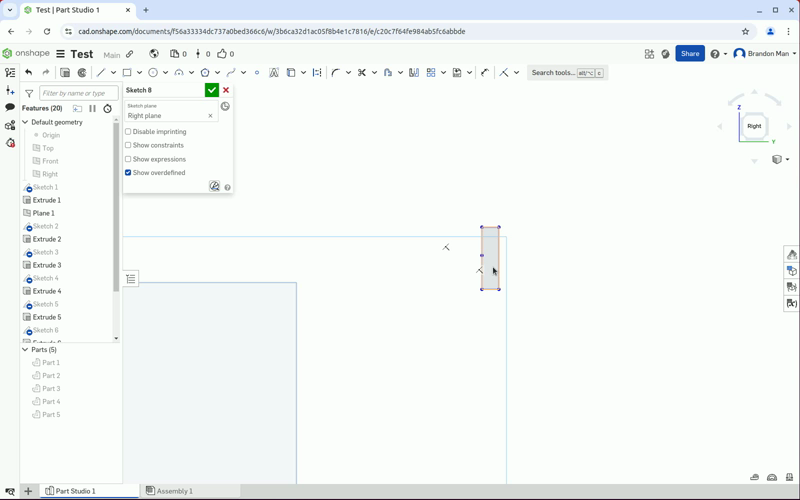
click(493, 266)
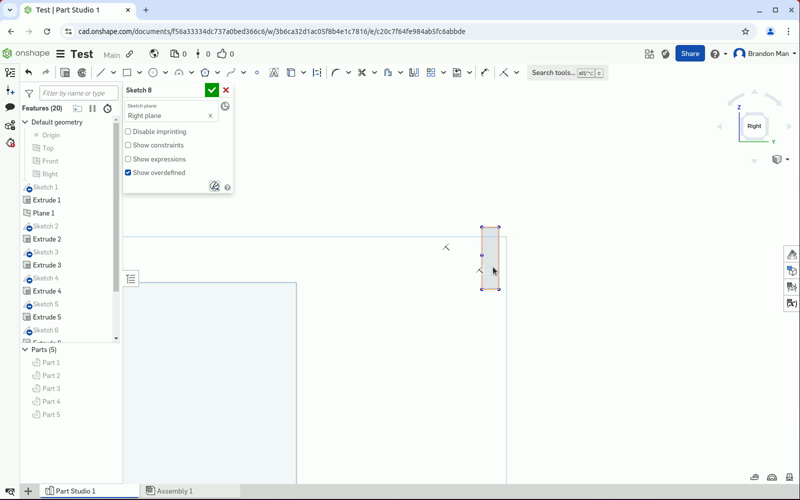
scroll(-6)
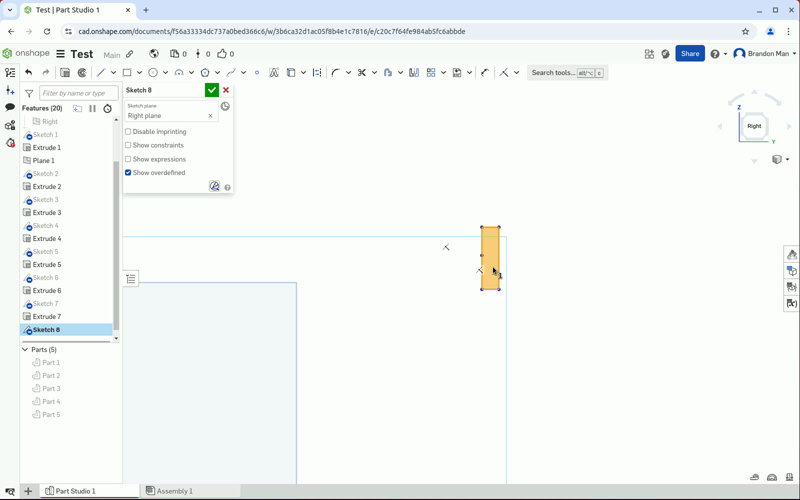
scroll(-6)
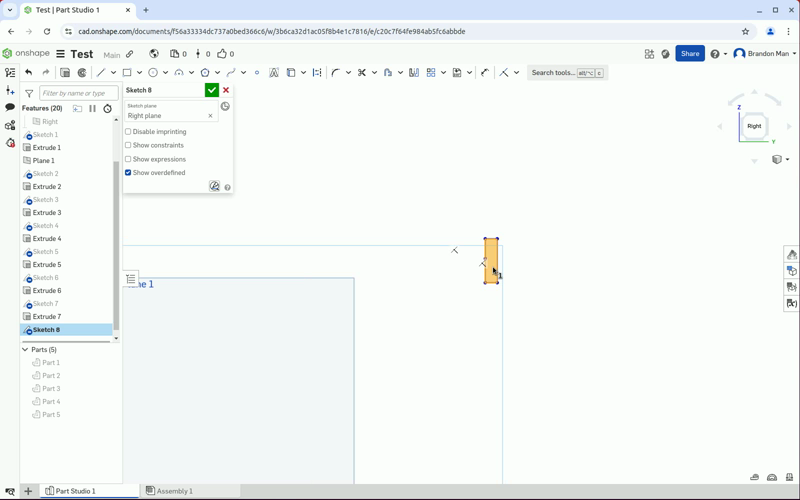
scroll(-6)
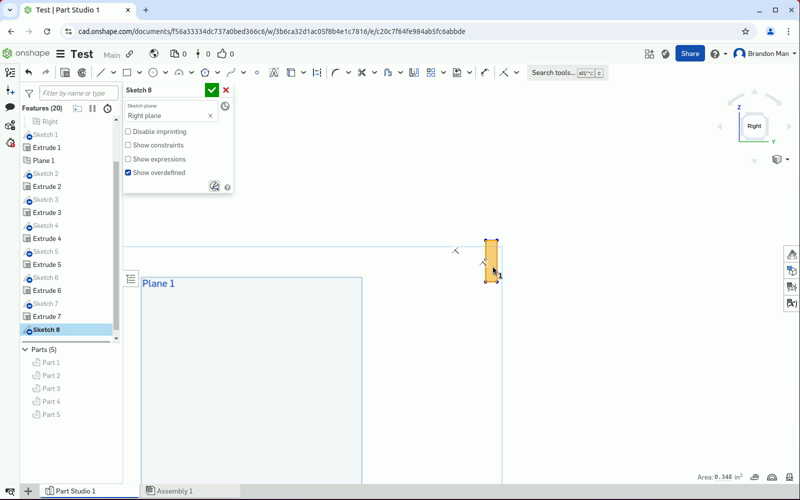
scroll(-6)
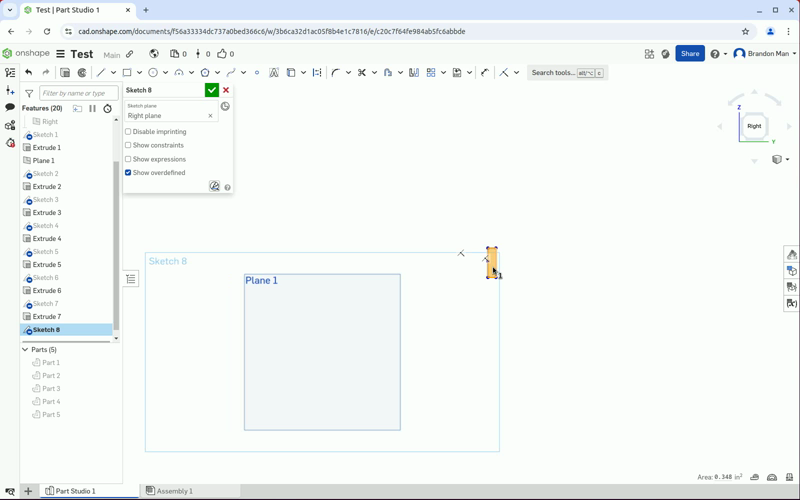
scroll(-6)
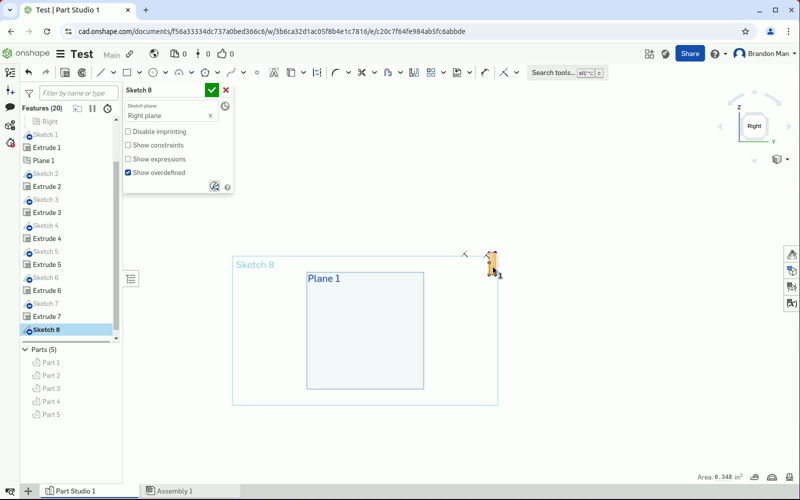
scroll(-6)
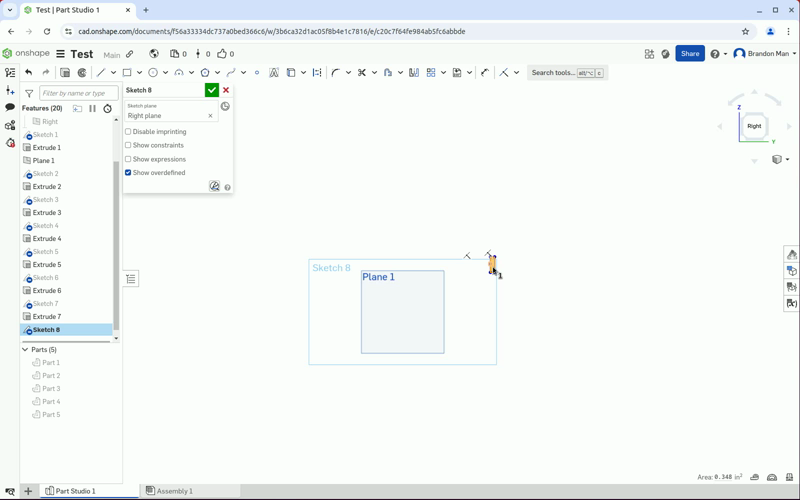
scroll(-6)
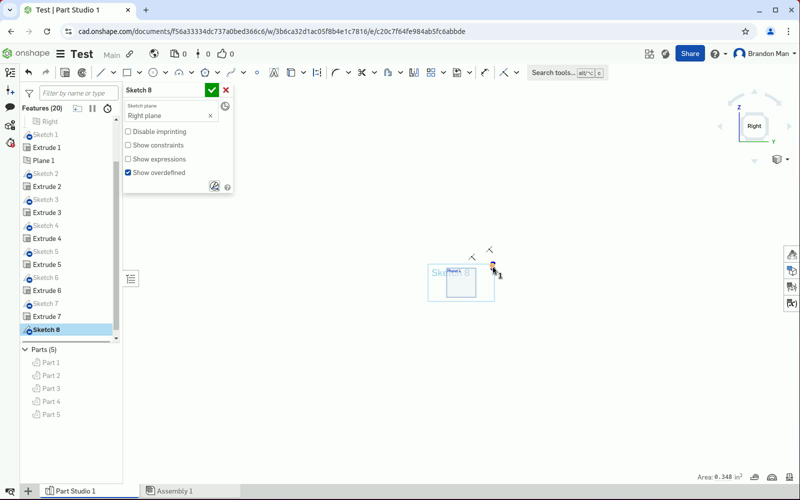
mouse_move(73, 352)
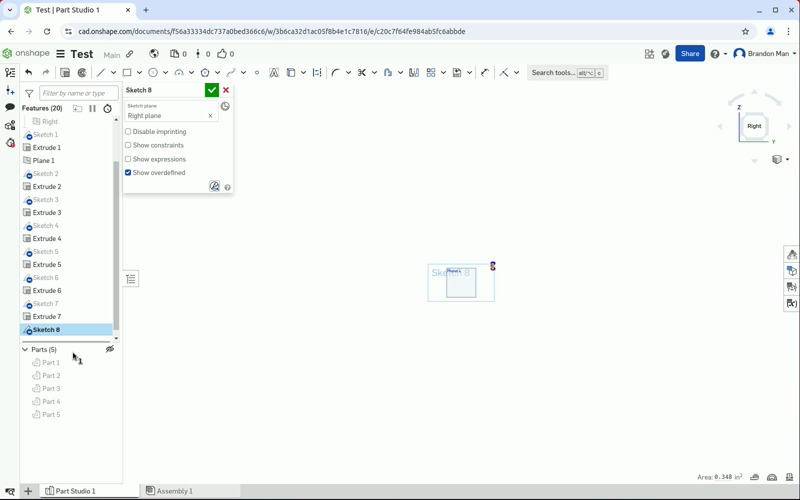
key(shift+y)
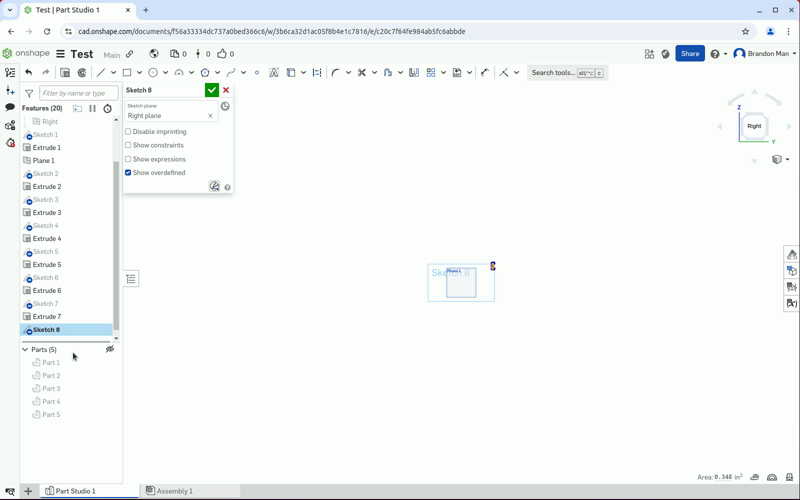
key(shift+e)
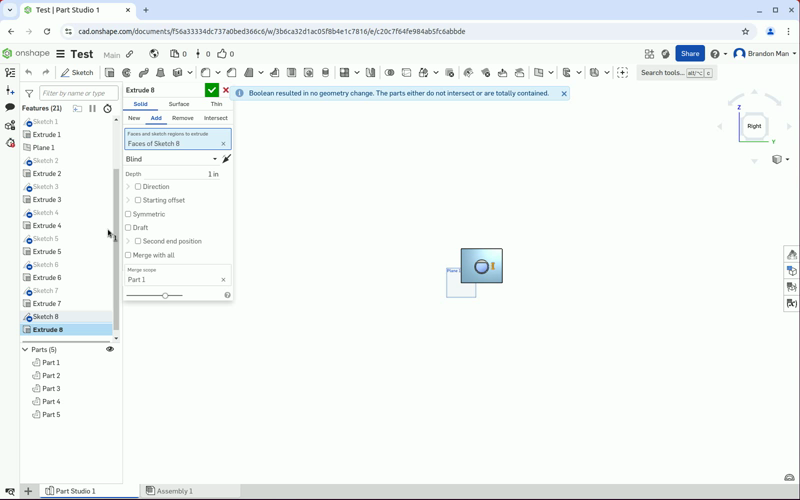
mouse_move(143, 106)
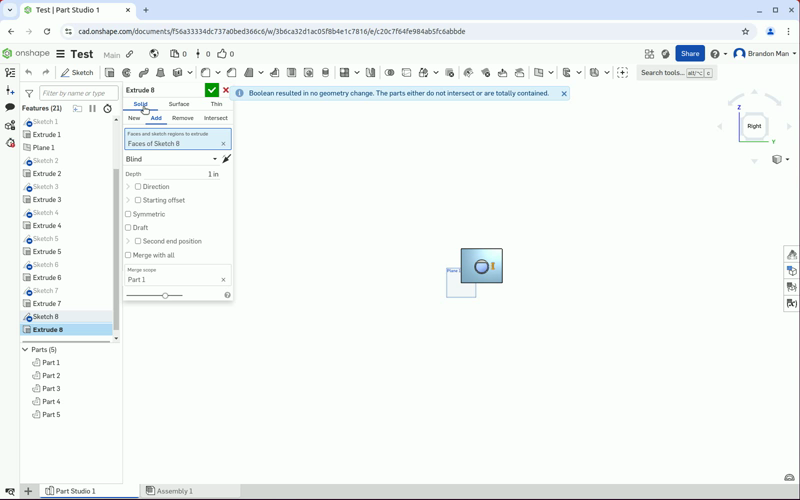
click(143, 106)
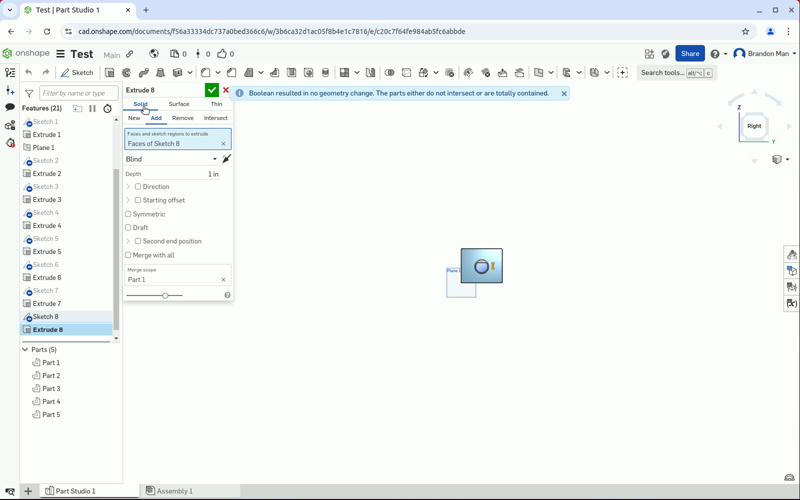
mouse_move(137, 120)
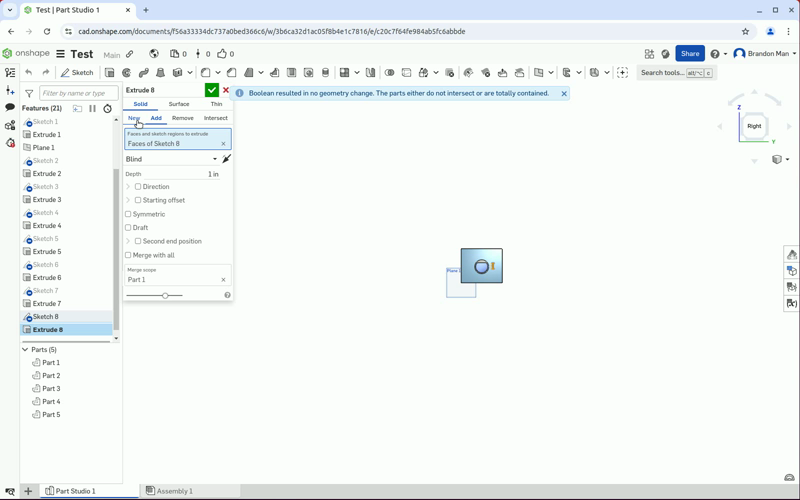
click(137, 120)
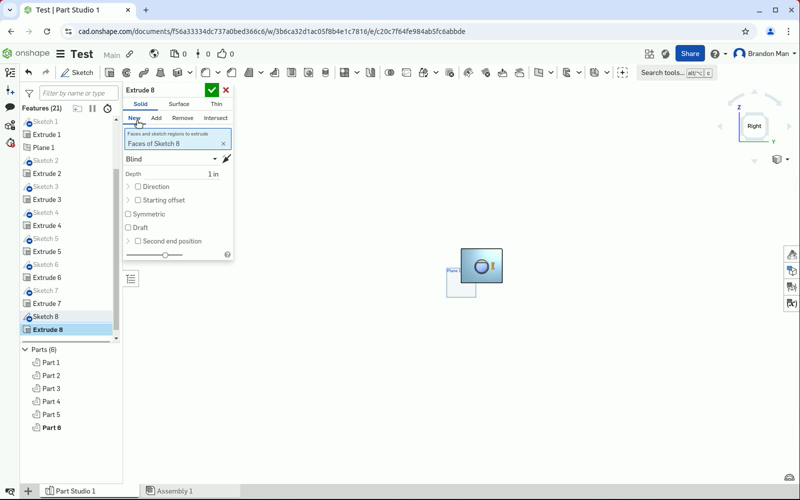
key(tab, 4)
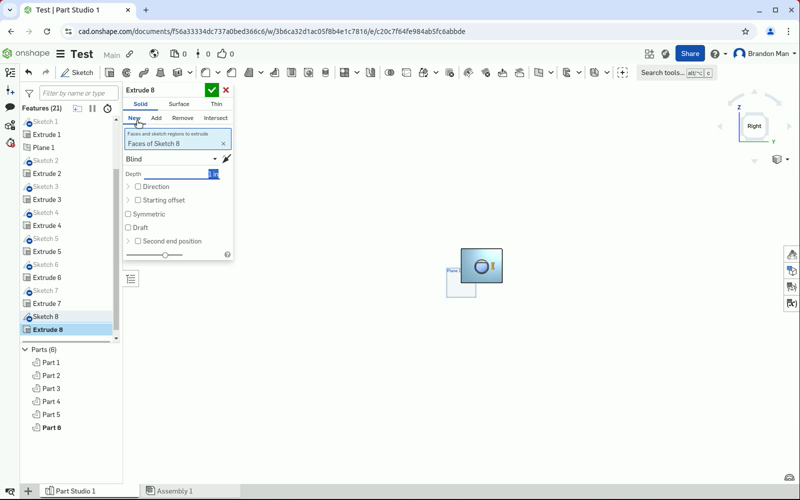
text(1.444)
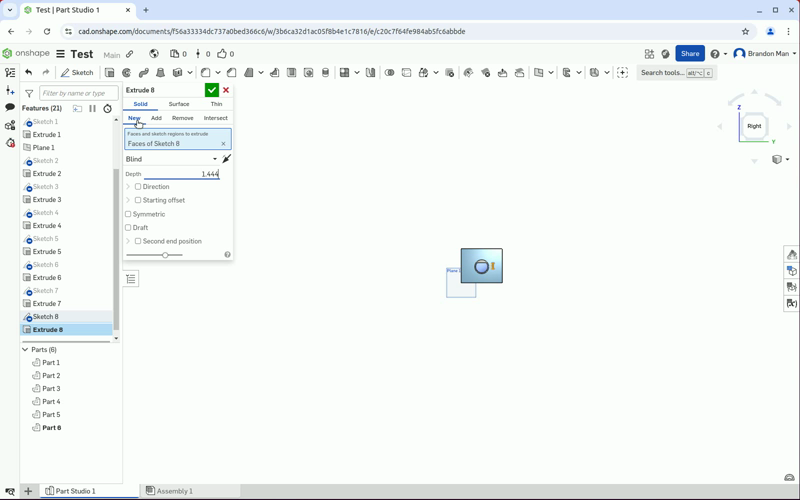
key(enter)
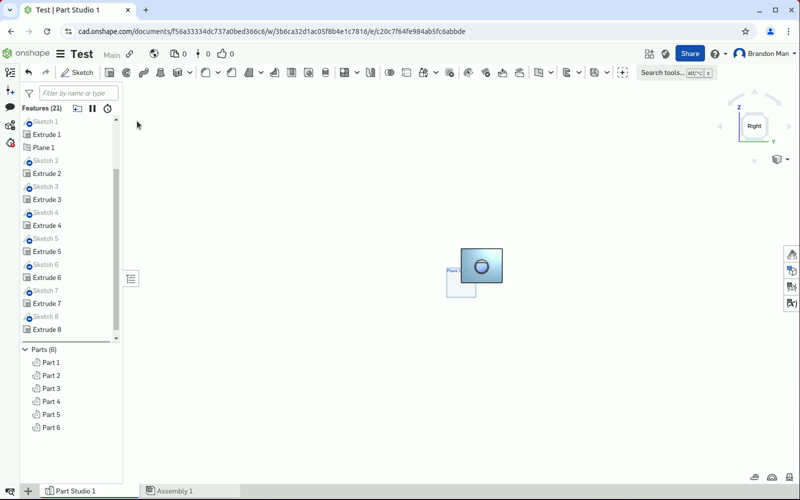
key(shift+h)
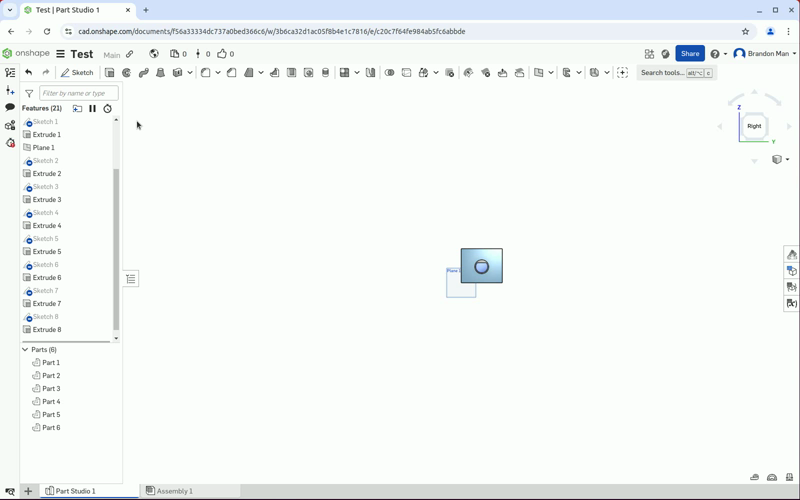
key(shift+h)
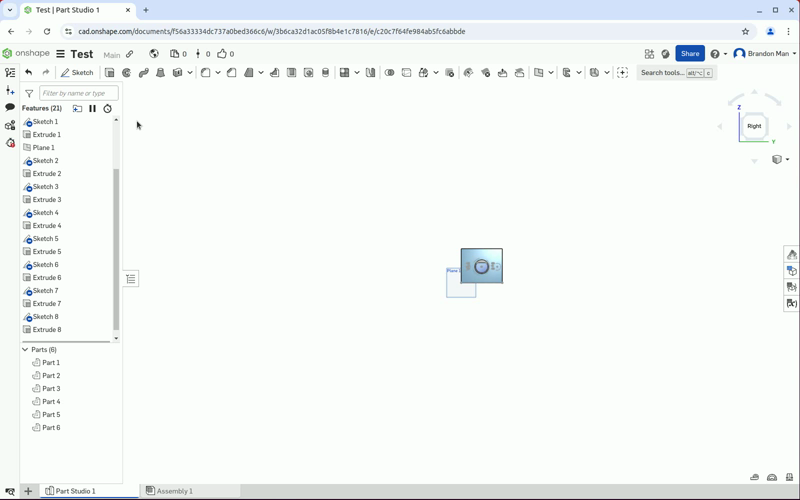
key(shift+7)
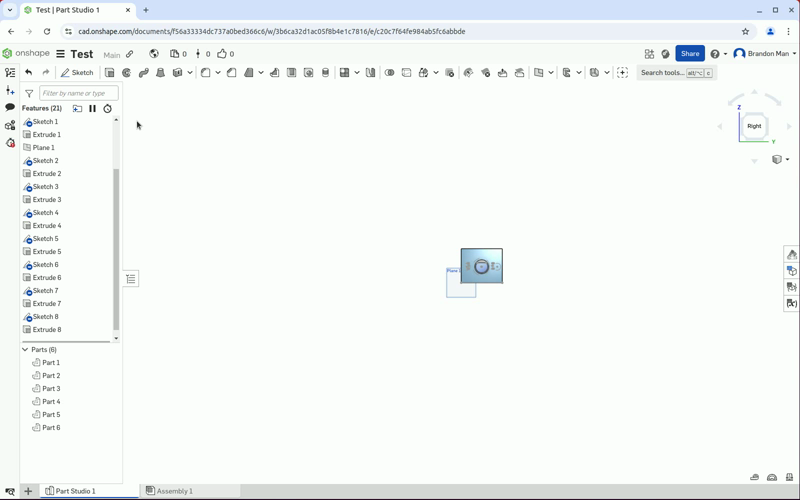
key(right, 2)
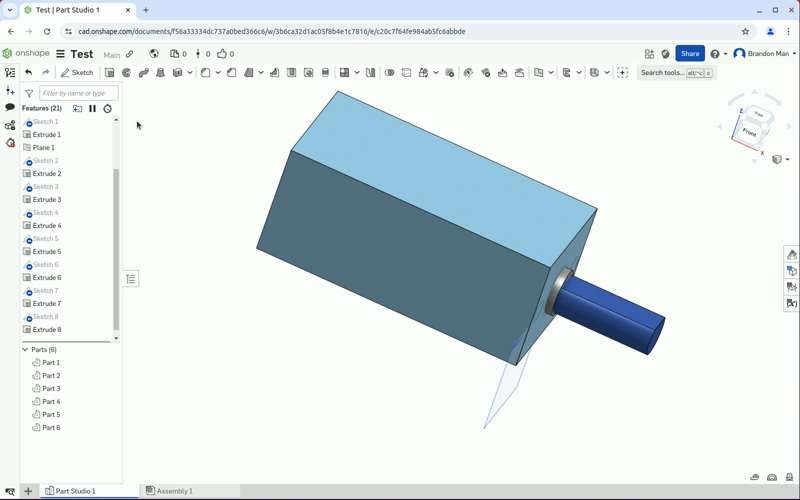
key(down, 2)
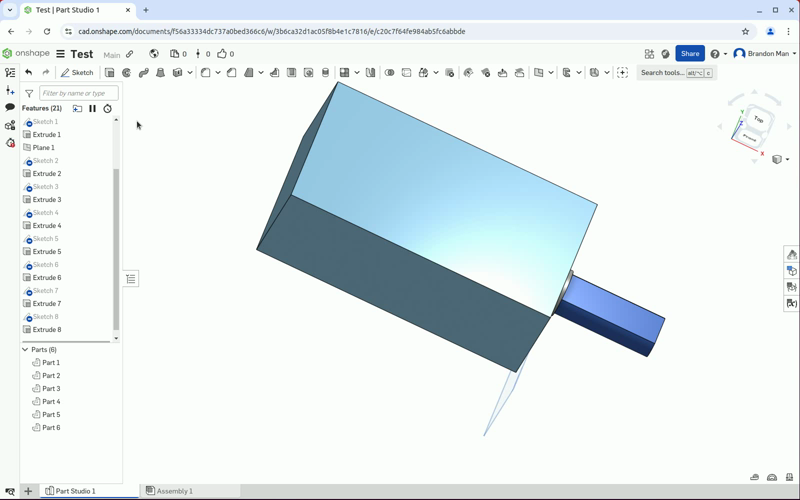
key(up, 2)
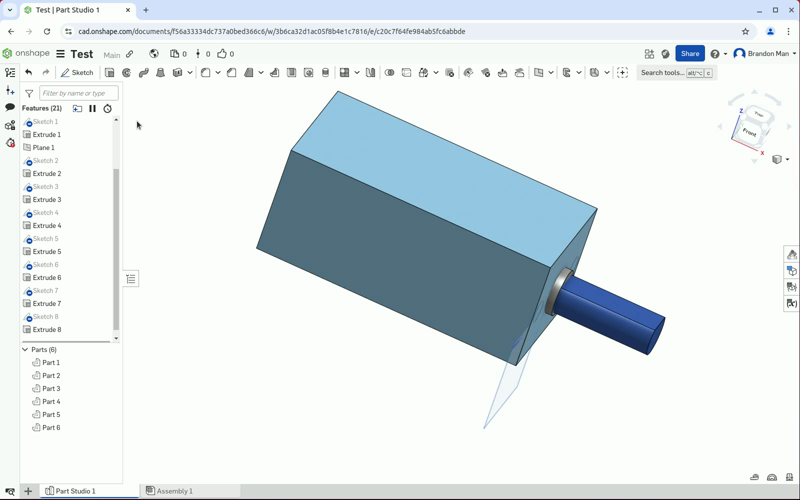
key(left, 2)
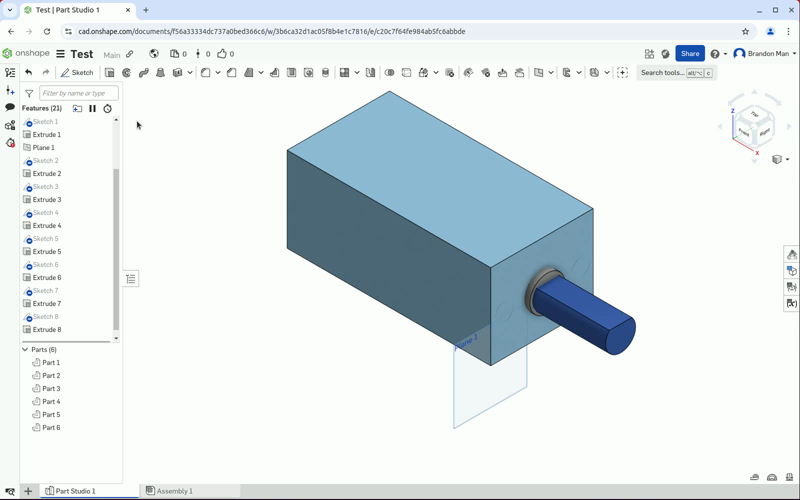
mouse_move(69, 124)
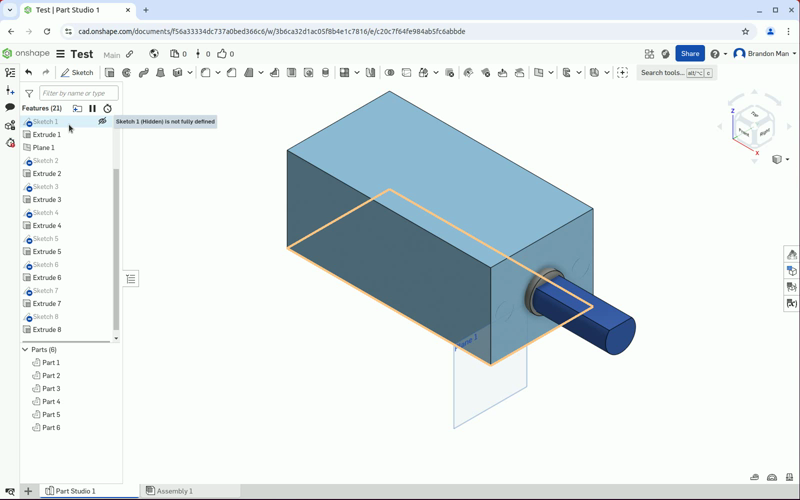
click(69, 124)